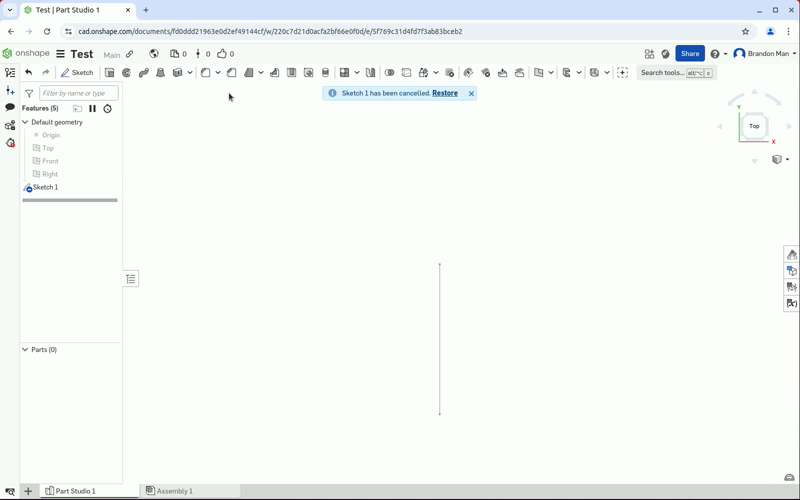
key(shift+h)
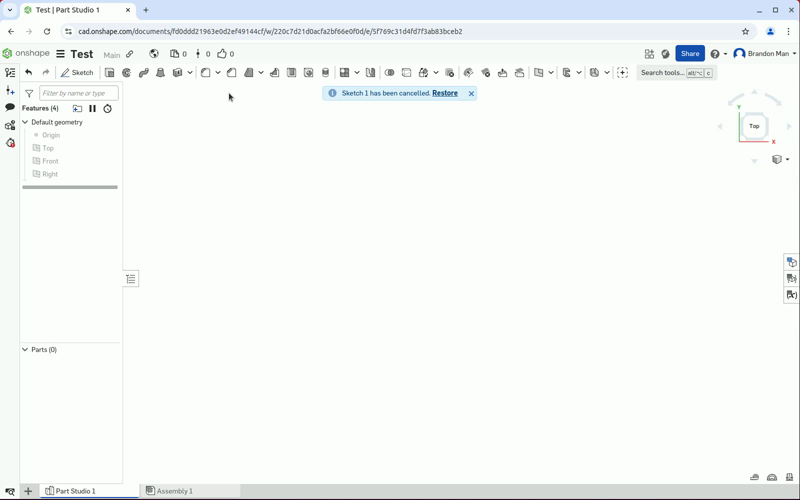
mouse_move(73, 352)
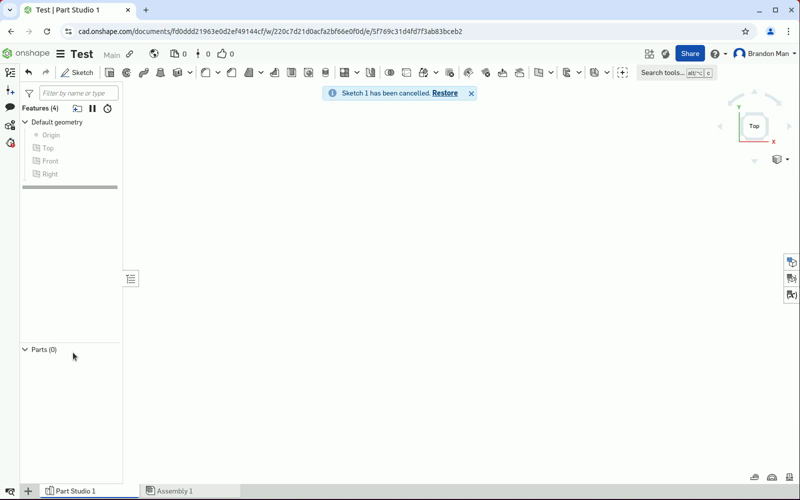
key(y)
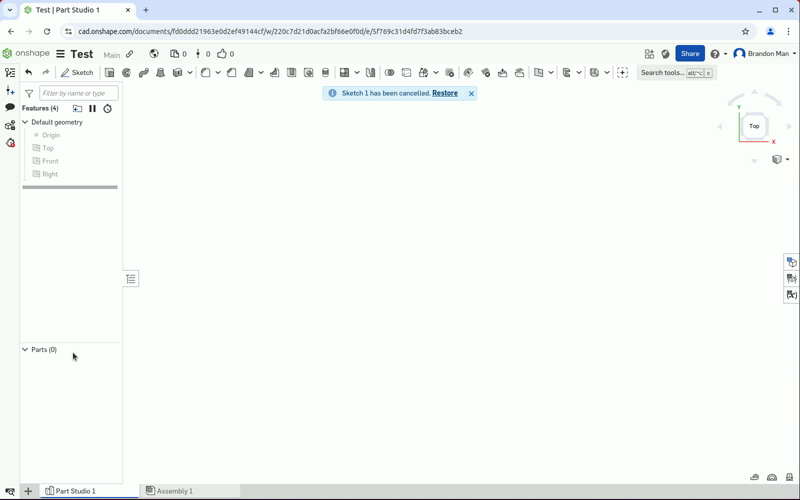
key(shift+p)
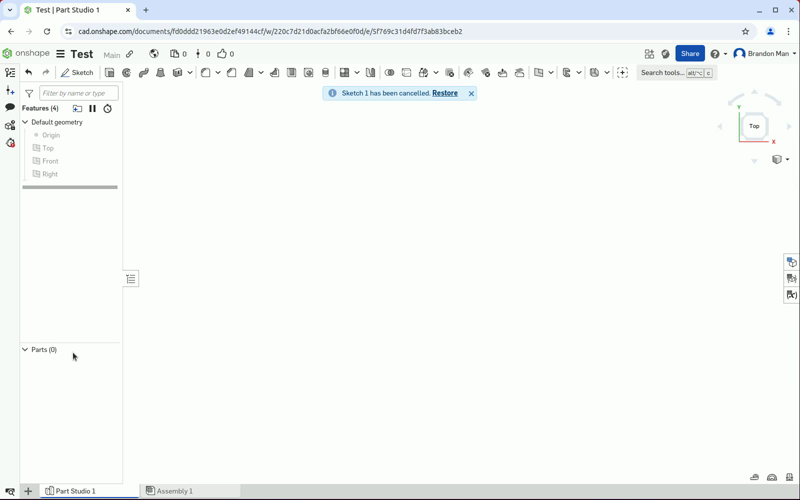
key(space)
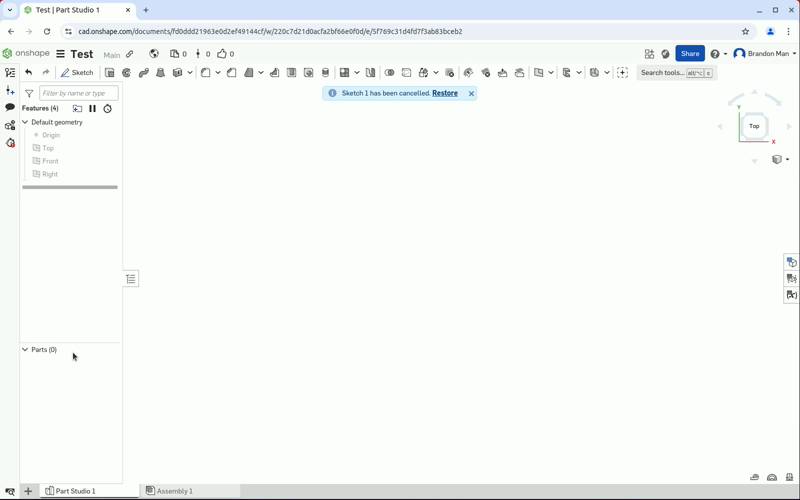
key_down(shift)
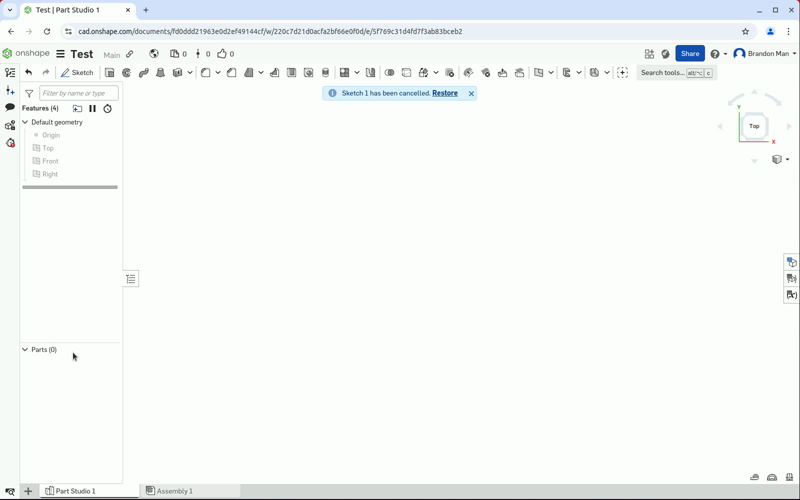
key(up)
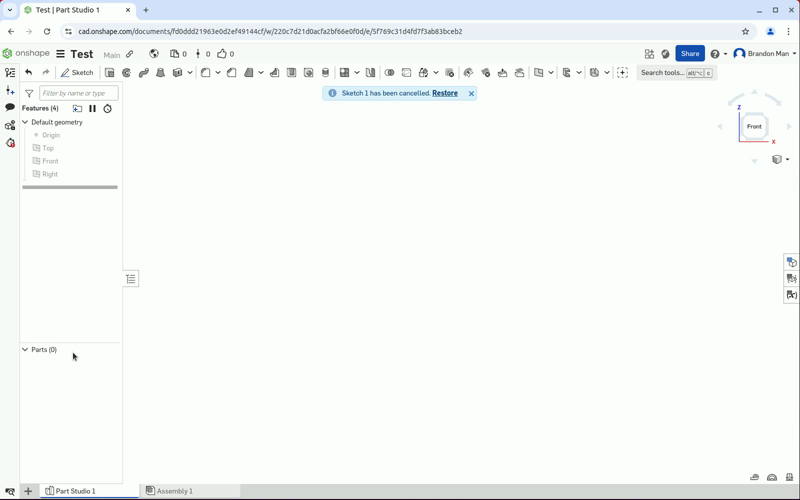
key_up(shift)
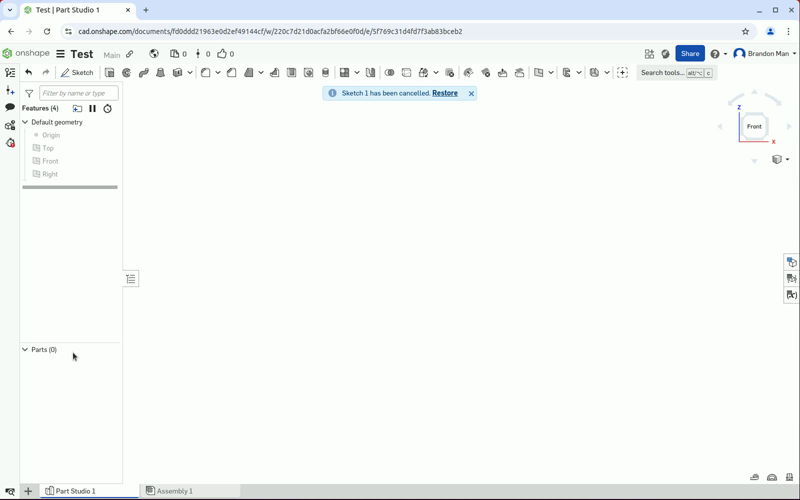
mouse_move(73, 352)
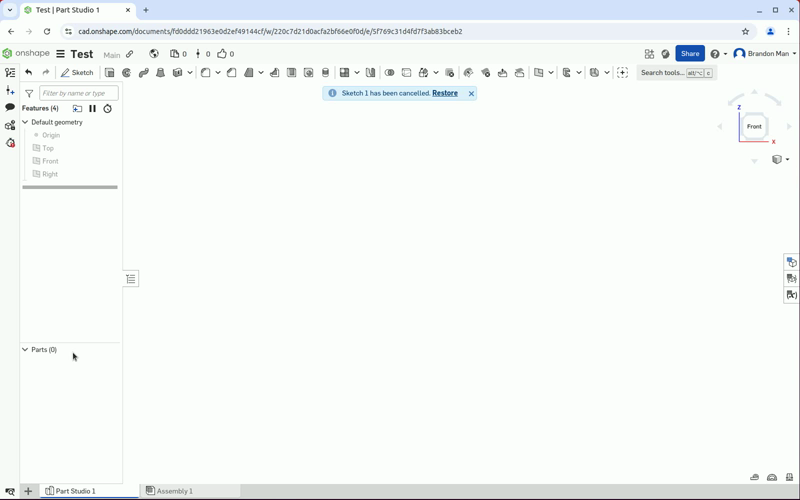
key(shift+y)
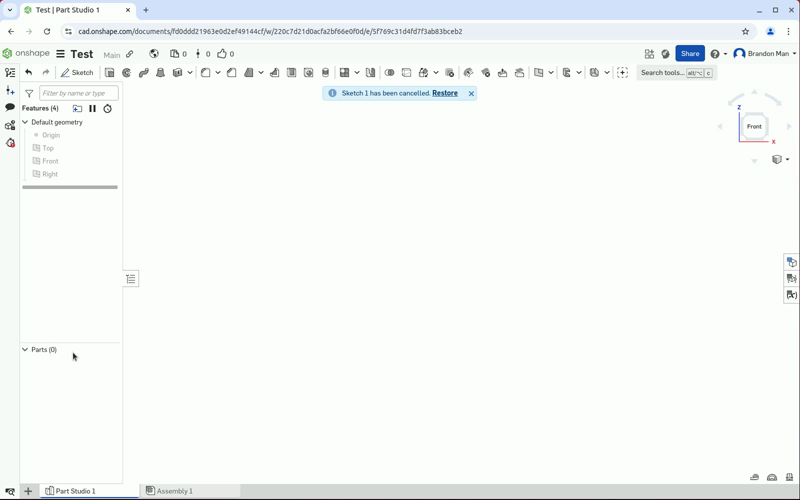
key(shift+s)
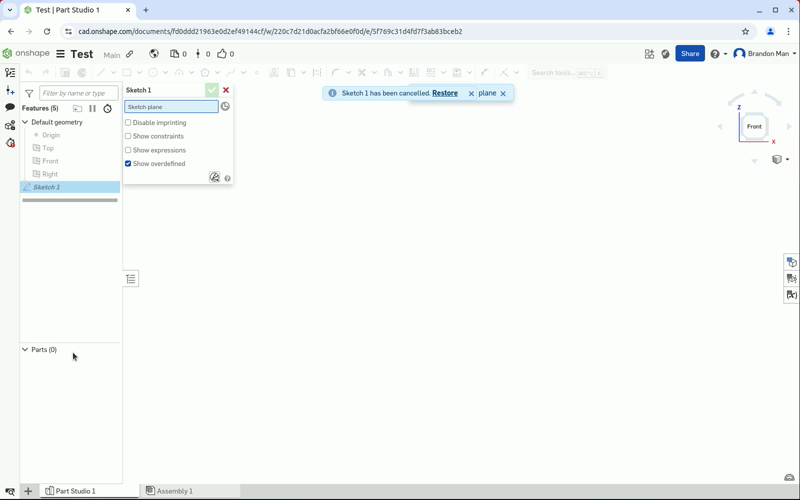
mouse_move(73, 163)
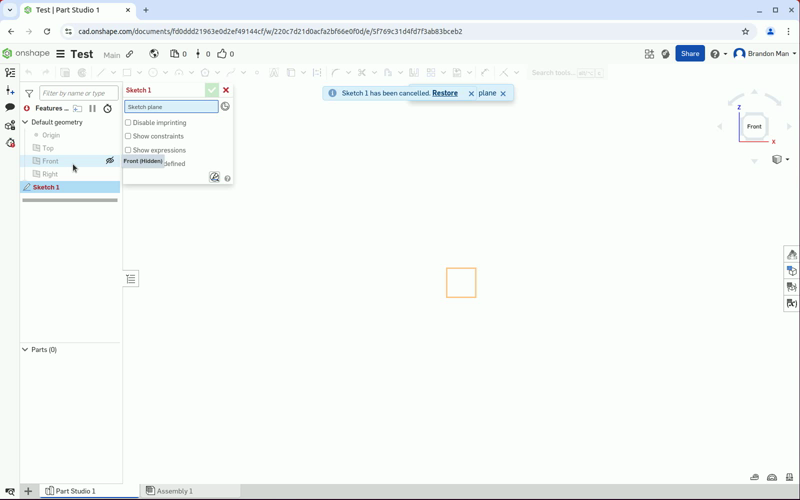
click(73, 163)
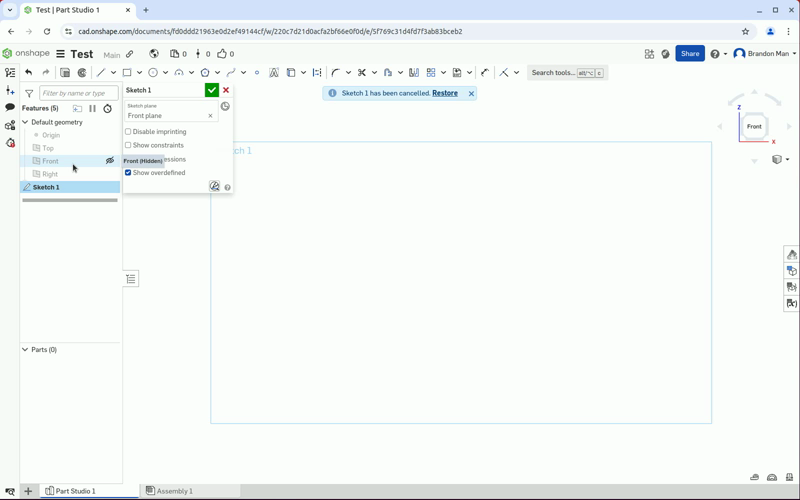
mouse_move(73, 352)
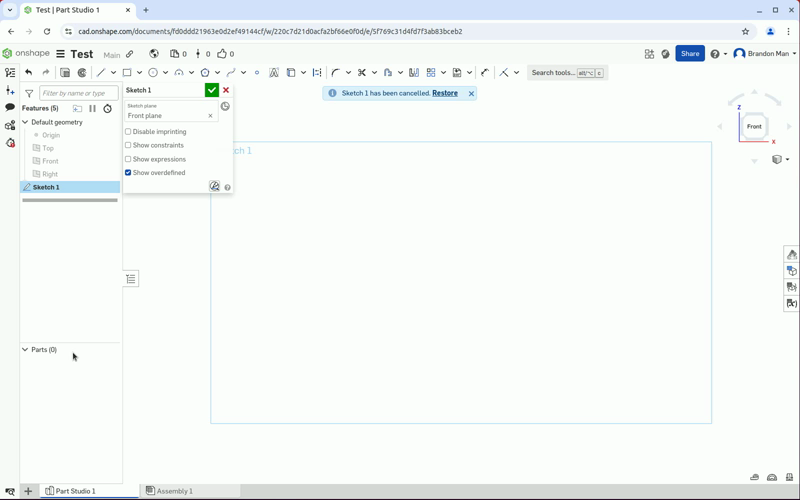
key(y)
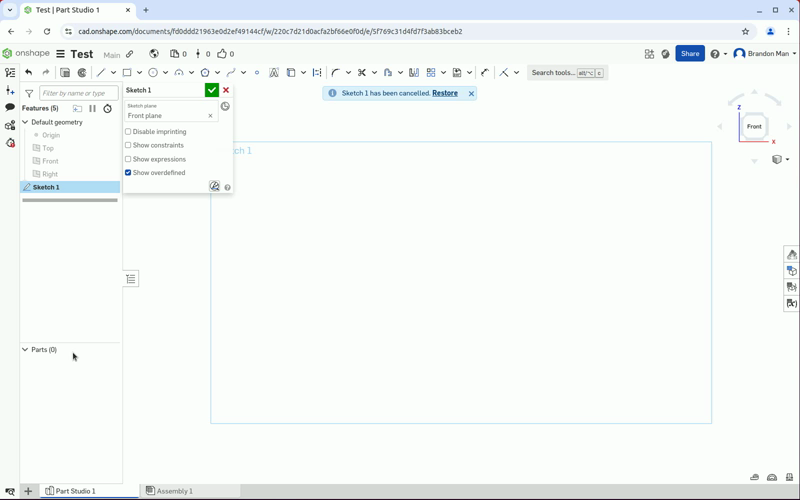
key(l)
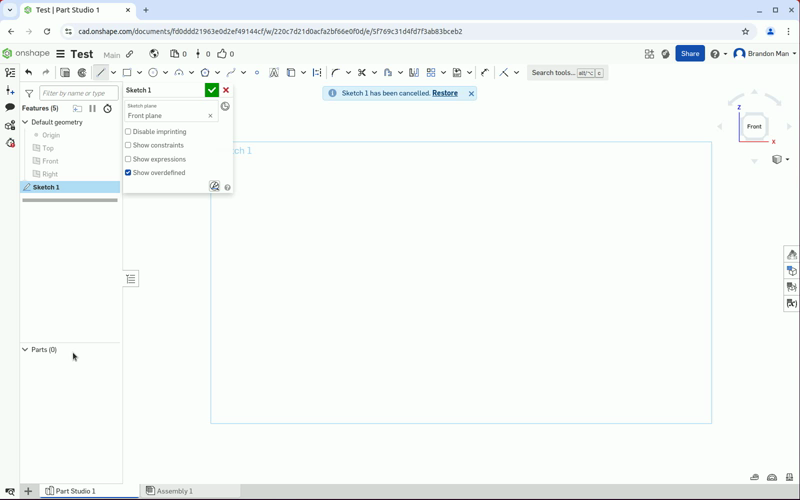
key_down(shift)
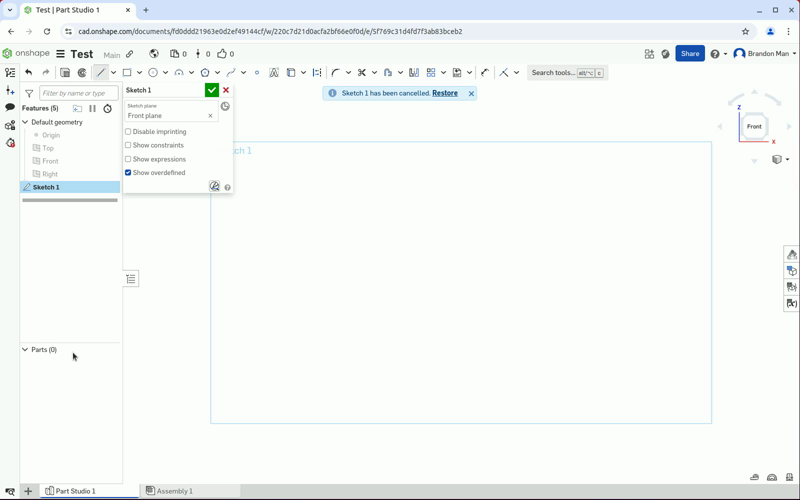
mouse_move(460, 282)
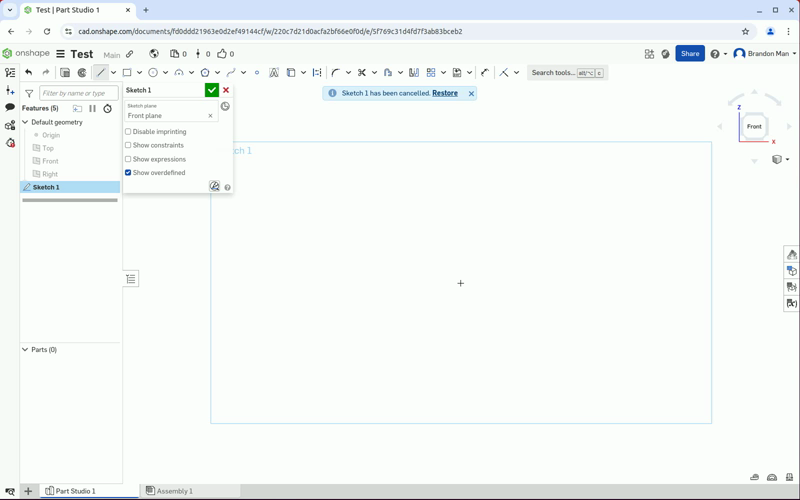
click(460, 282)
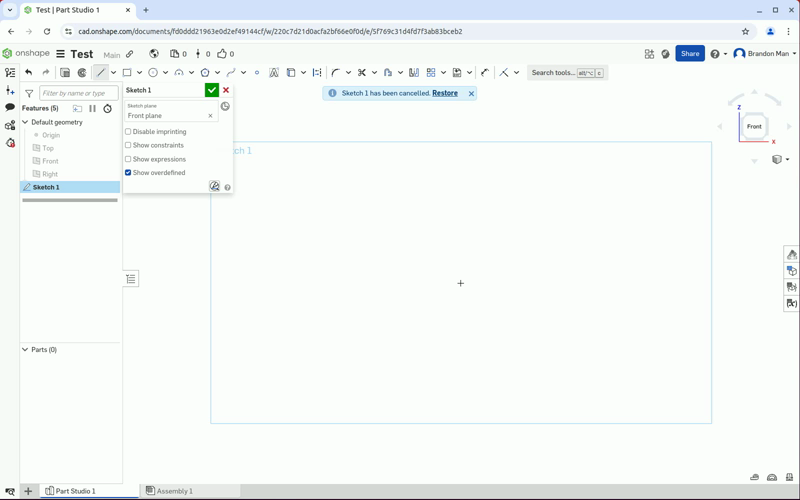
key_up(shift)
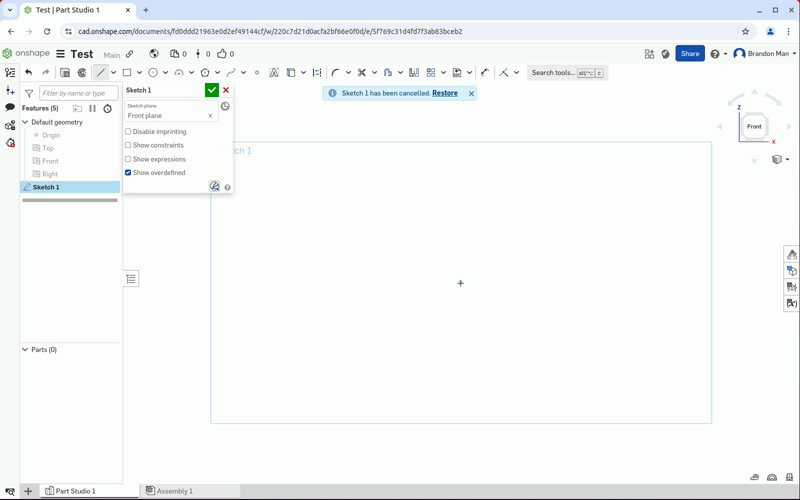
key_down(shift)
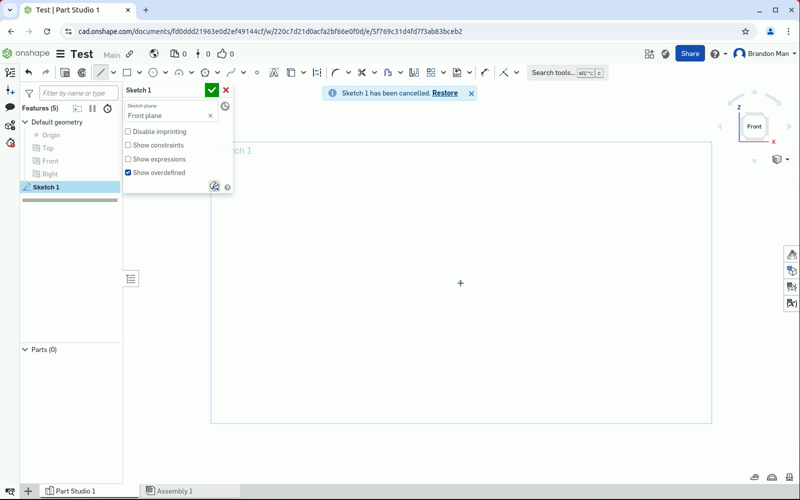
mouse_move(490, 282)
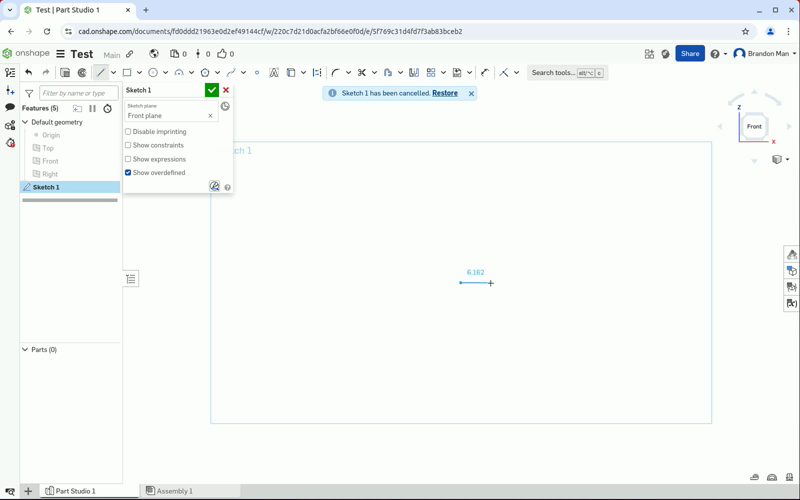
mouse_move(475, 282)
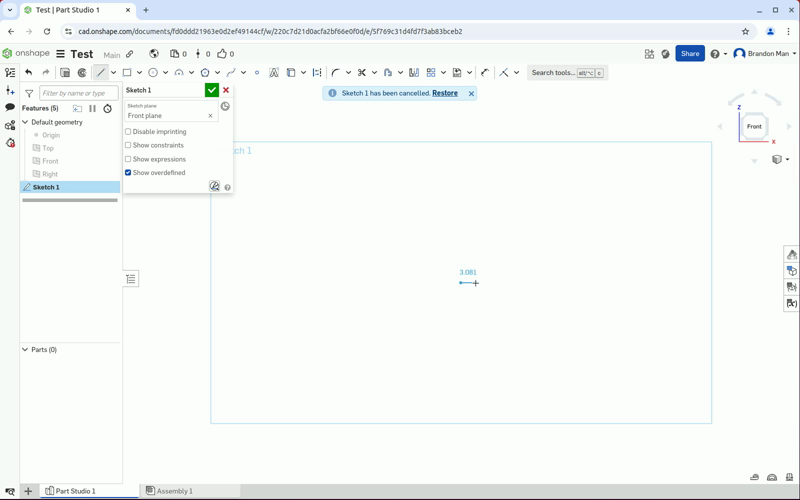
click(475, 282)
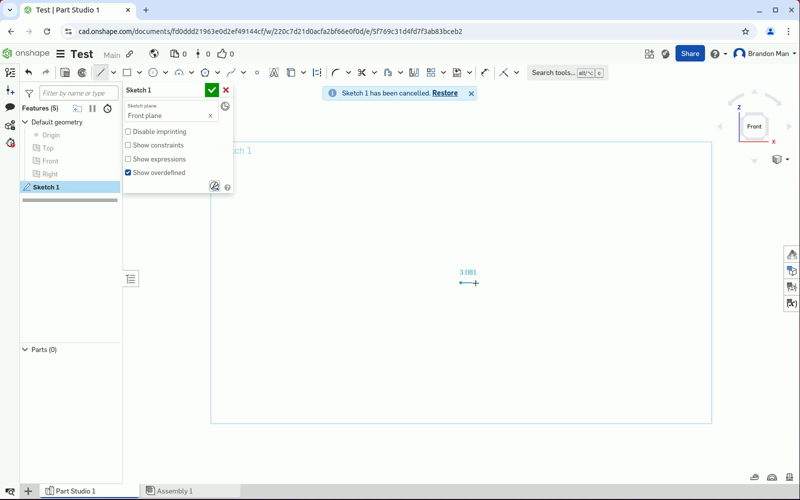
key_up(shift)
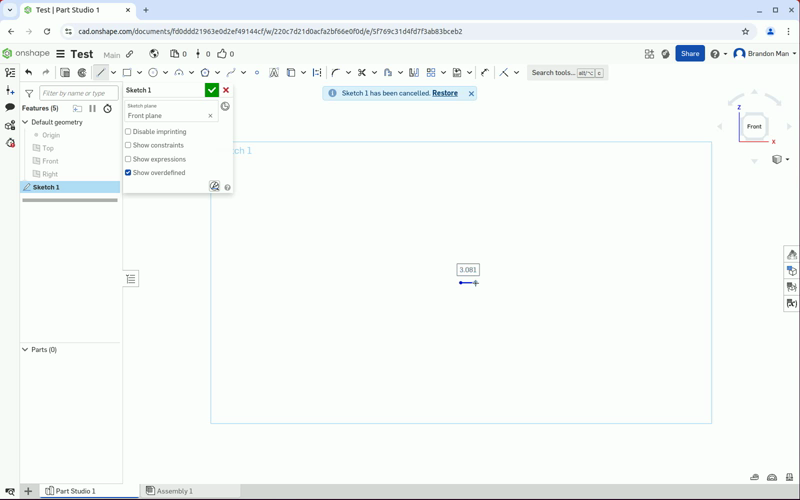
key_down(shift)
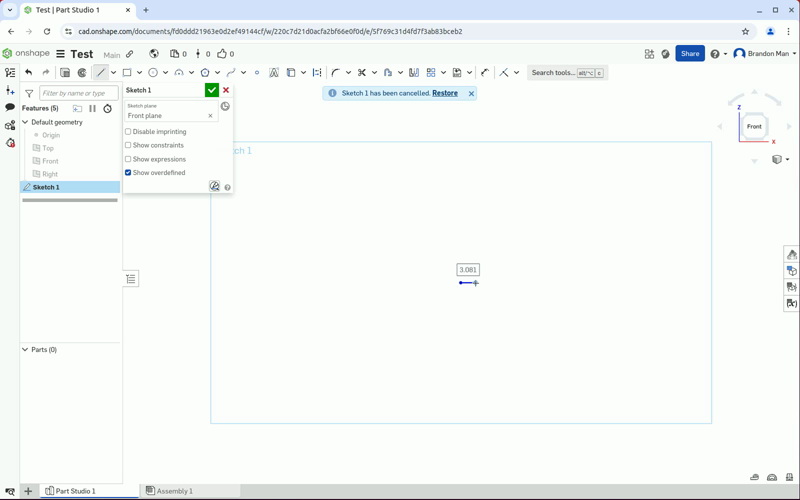
mouse_move(505, 282)
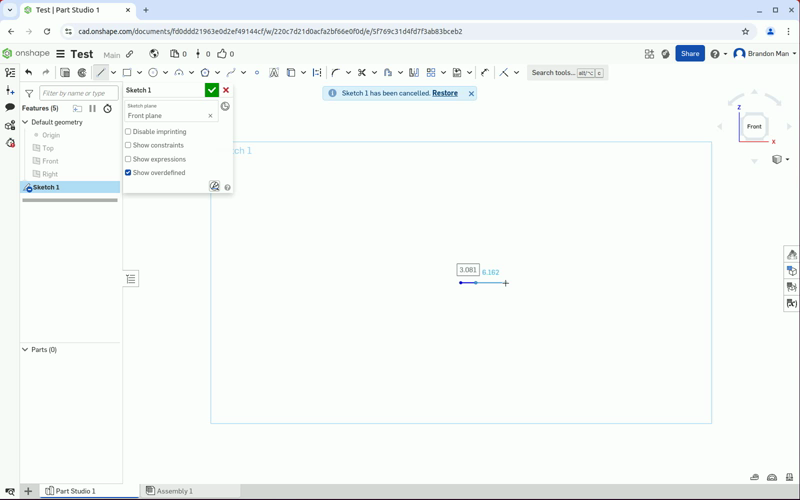
mouse_move(475, 267)
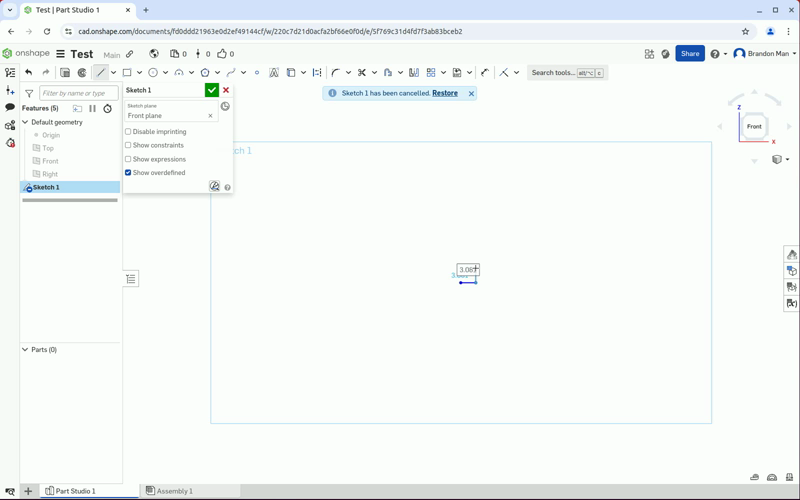
click(475, 267)
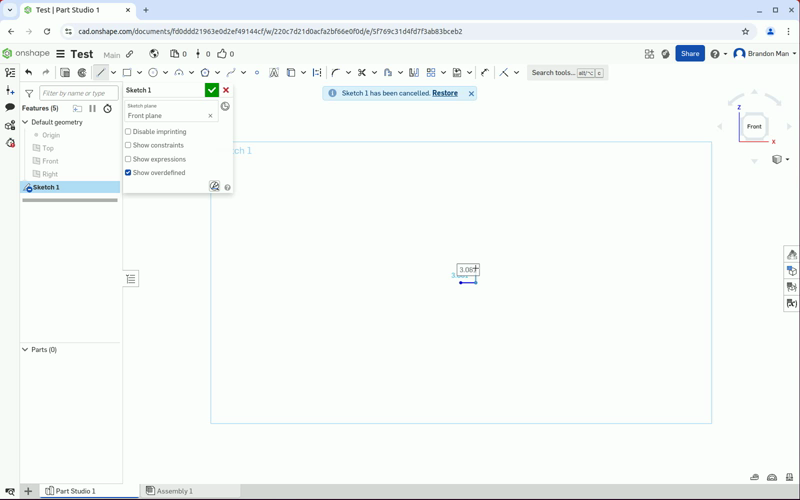
key_up(shift)
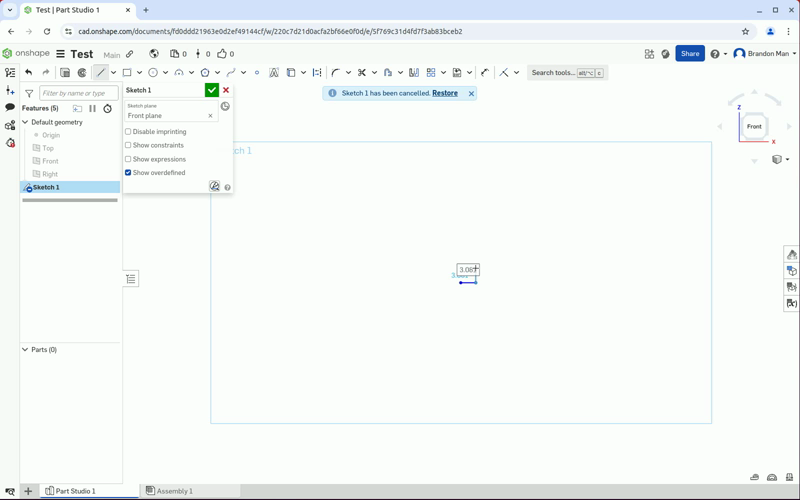
key_down(shift)
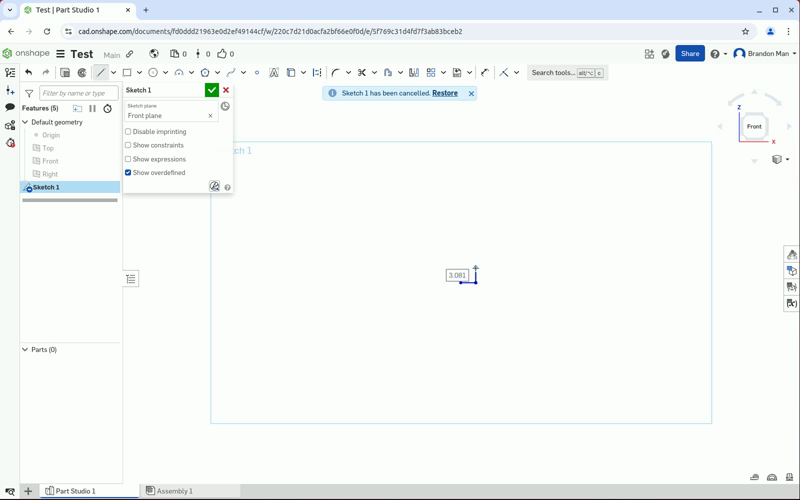
mouse_move(505, 267)
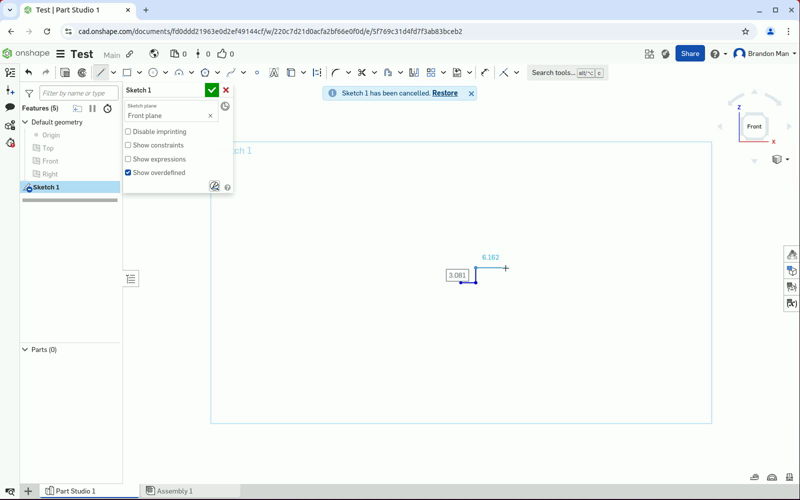
mouse_move(460, 267)
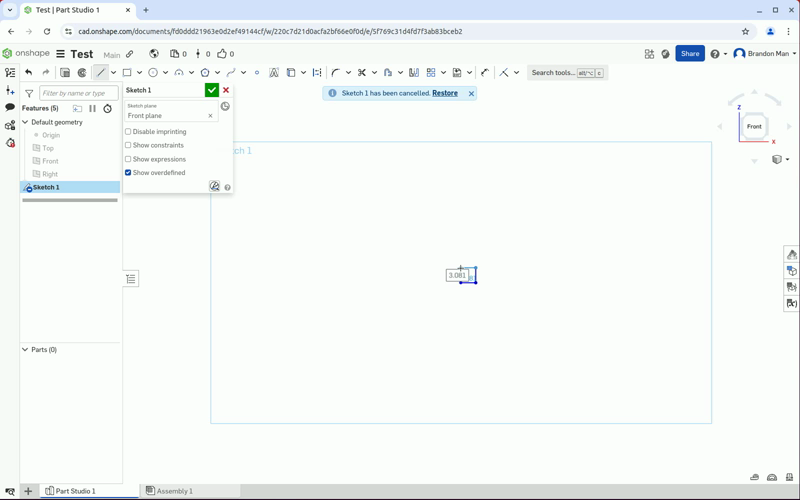
click(460, 267)
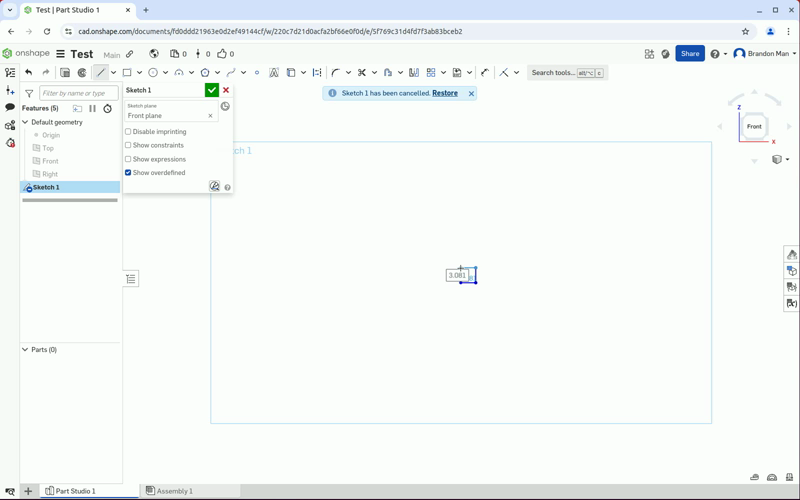
key_up(shift)
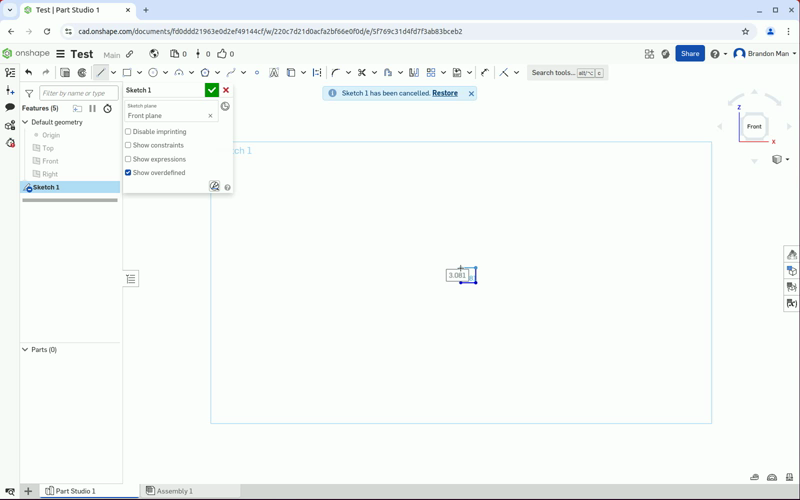
mouse_move(490, 267)
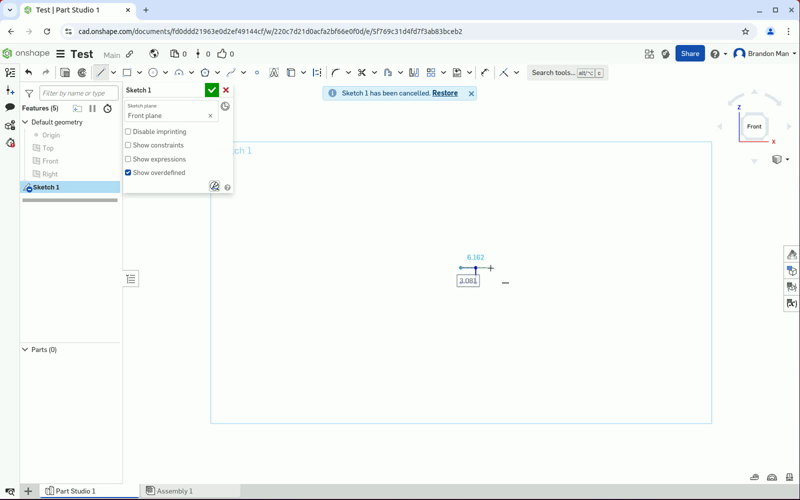
key_down(shift)
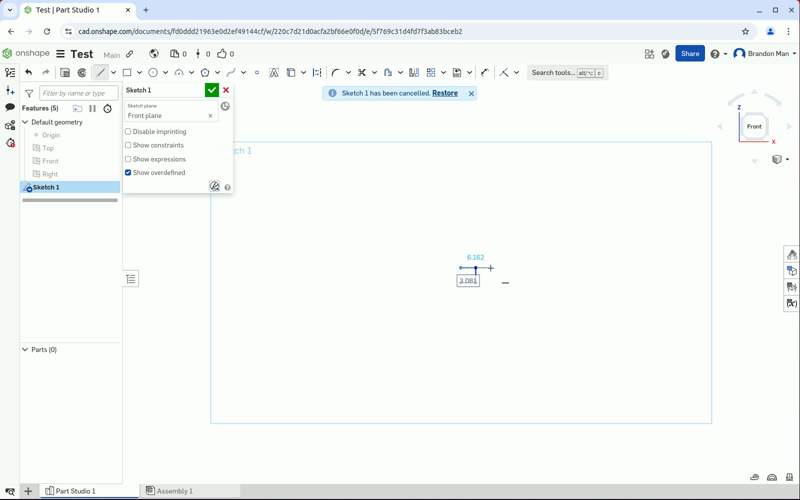
mouse_move(460, 282)
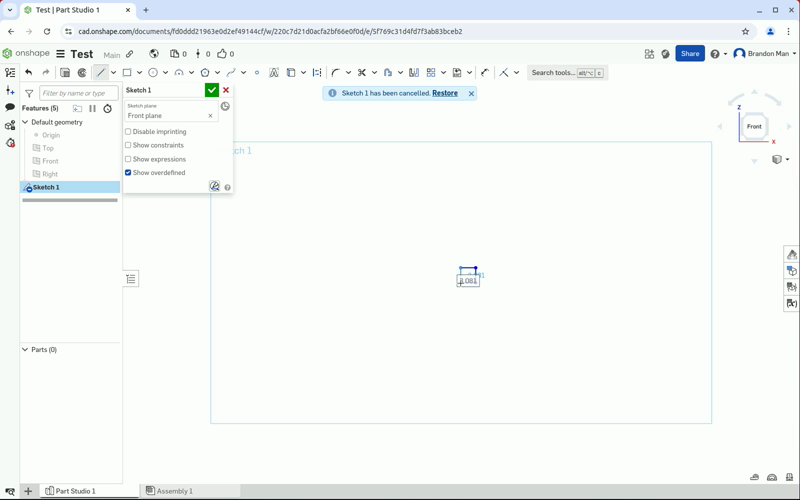
key_up(shift)
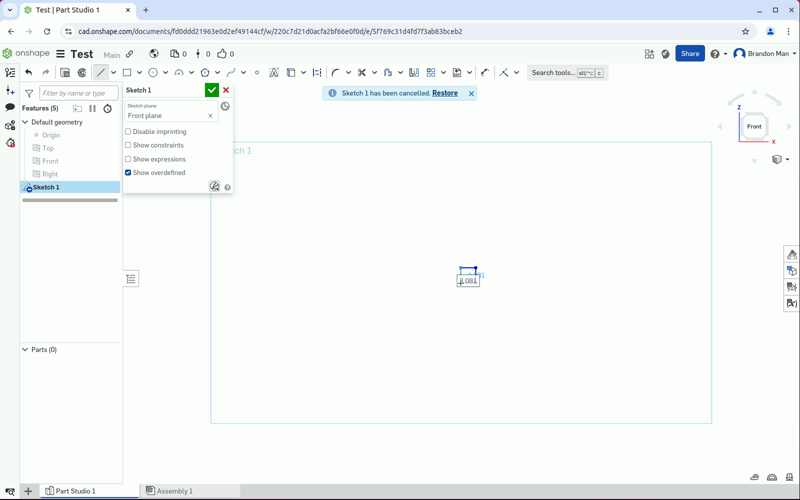
click(460, 282)
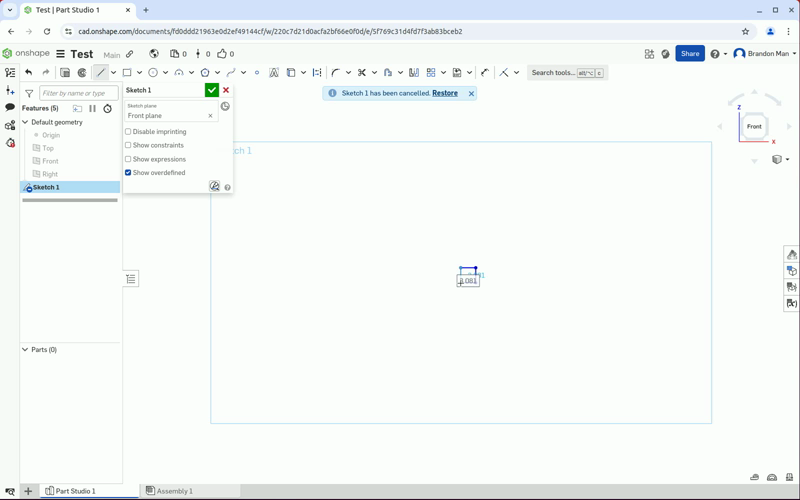
key(esc)
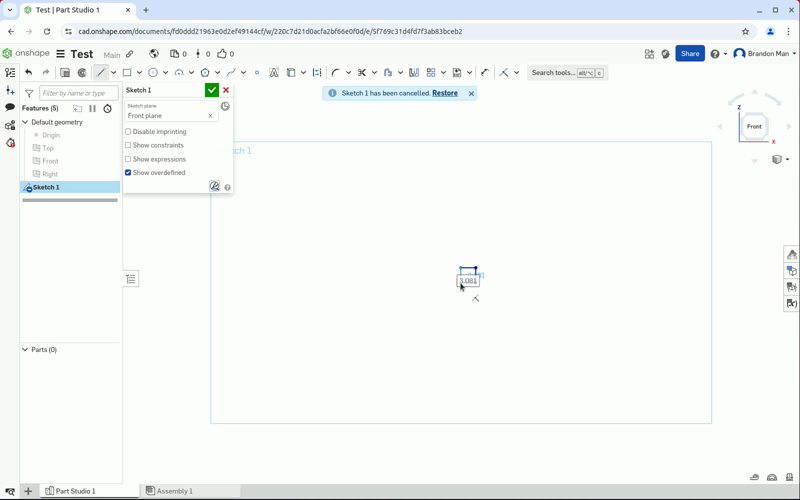
key(l)
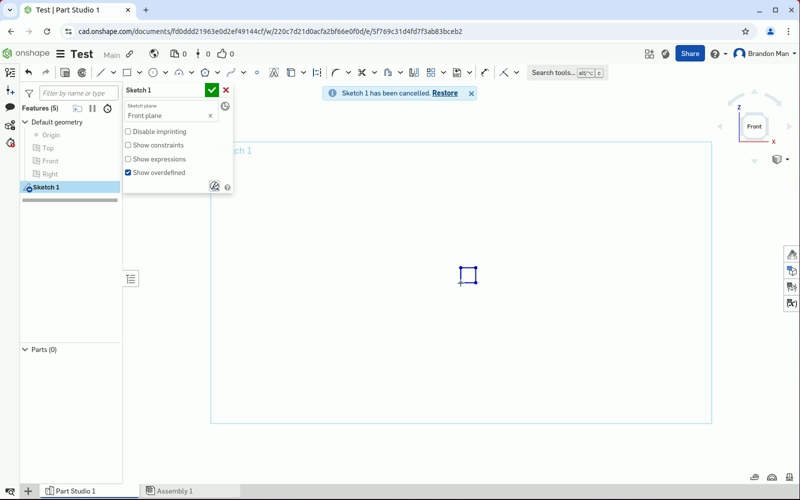
key_down(shift)
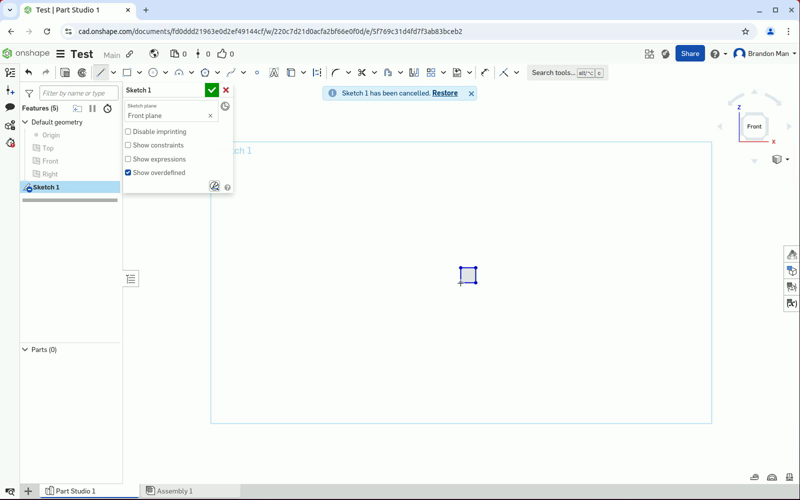
mouse_move(461, 281)
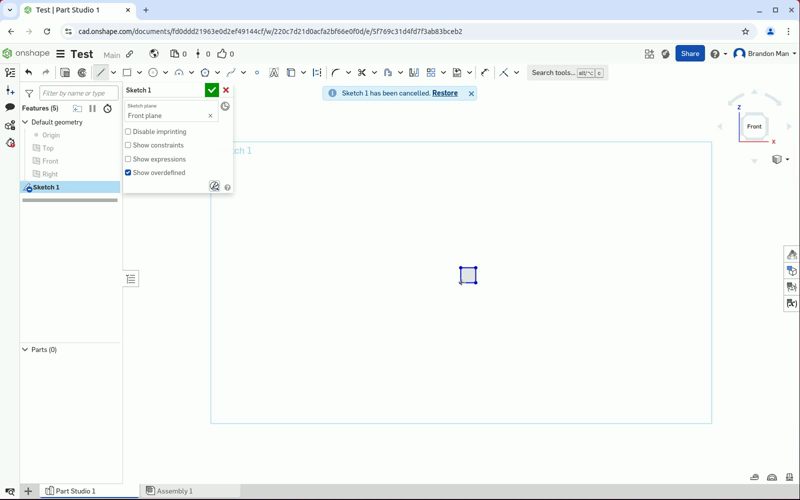
scroll(6)
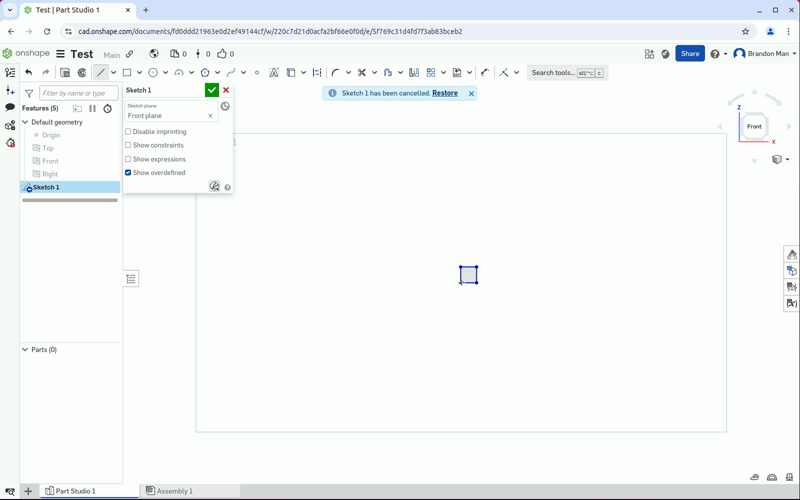
scroll(6)
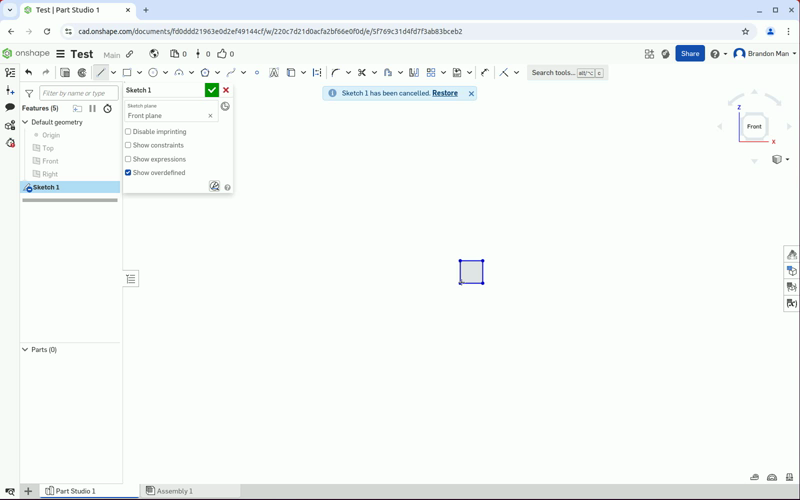
scroll(6)
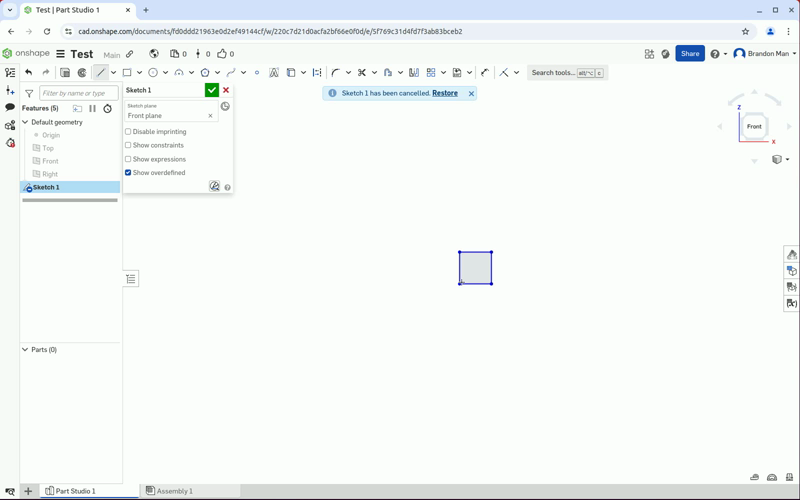
scroll(6)
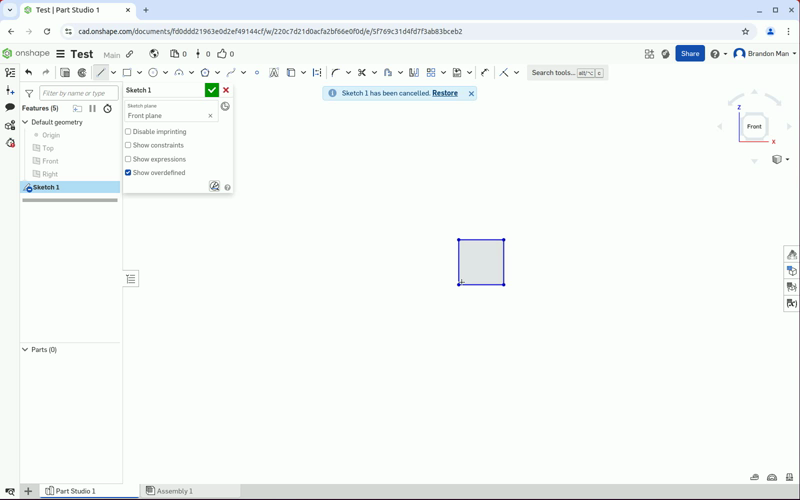
scroll(6)
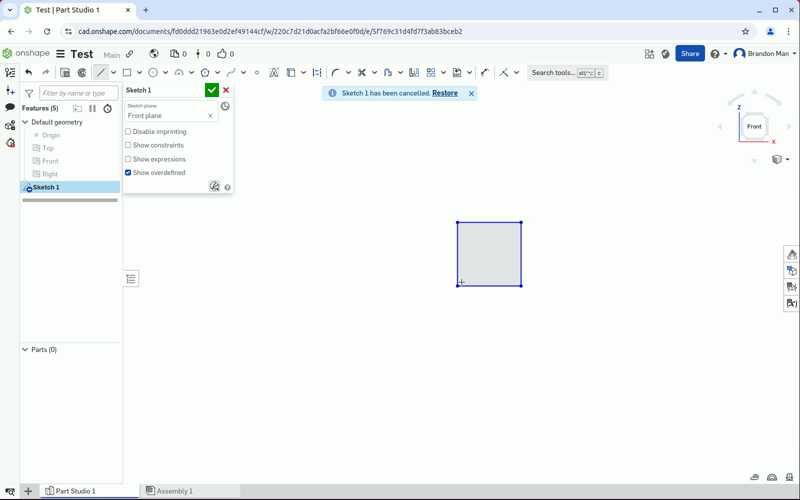
scroll(6)
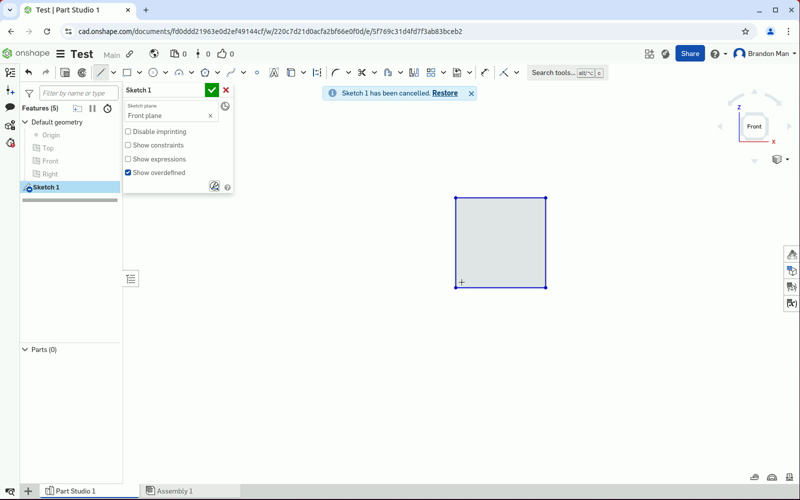
scroll(6)
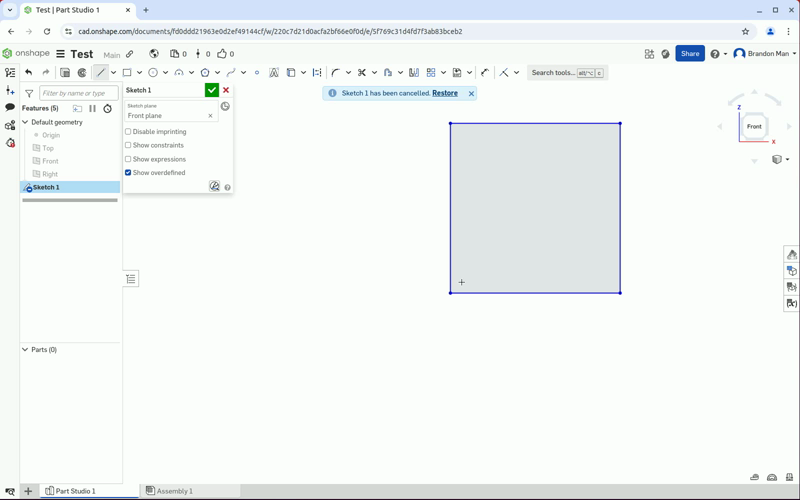
click(461, 281)
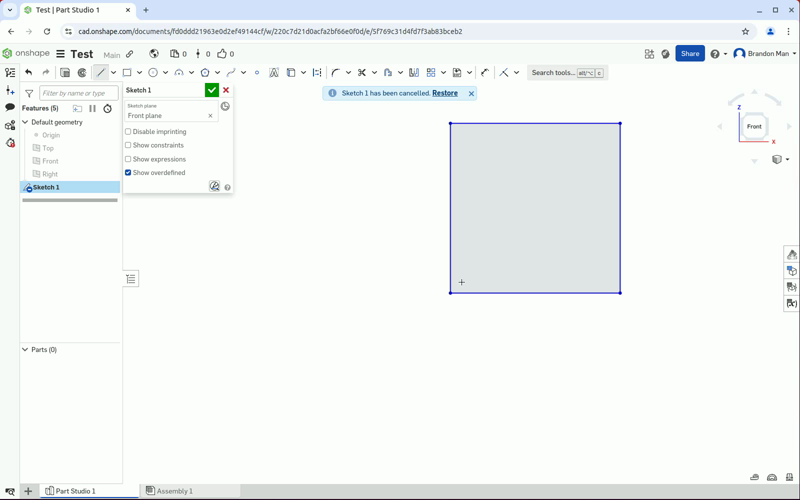
scroll(-6)
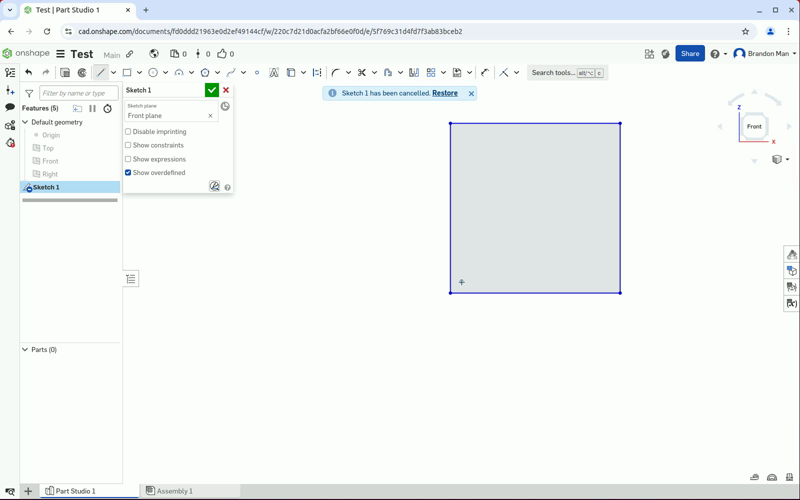
scroll(-6)
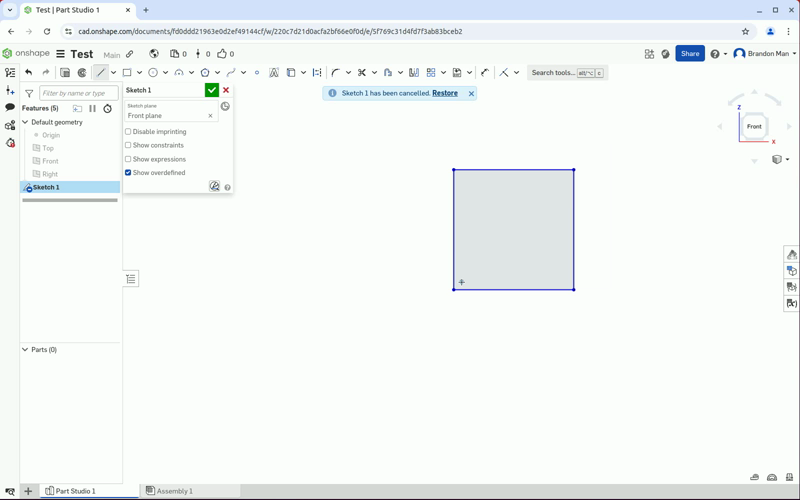
scroll(-6)
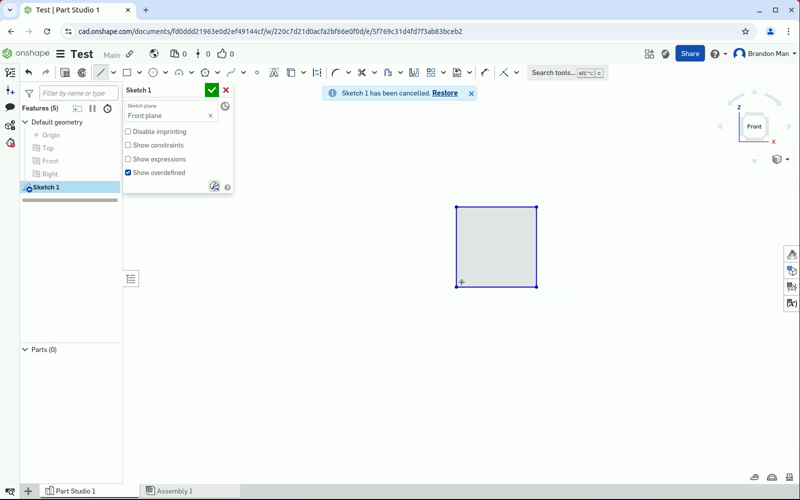
scroll(-6)
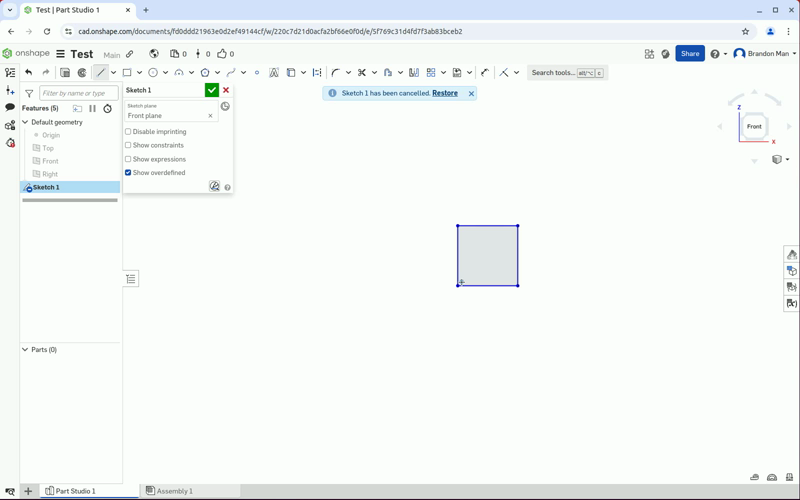
scroll(-6)
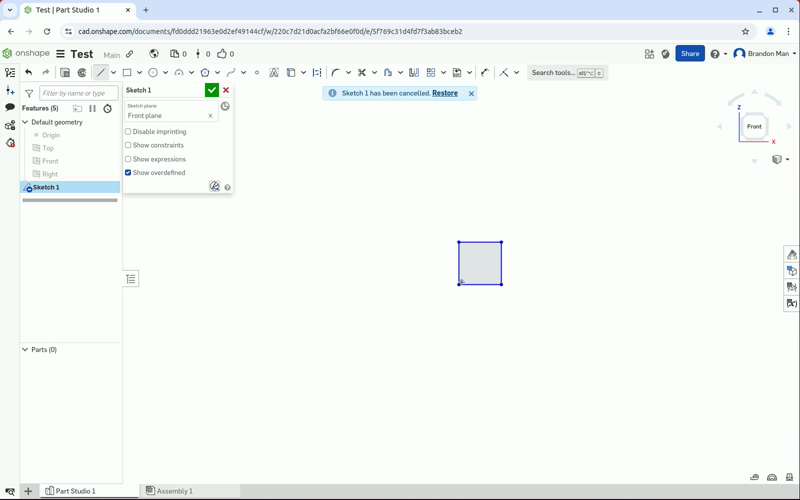
scroll(-6)
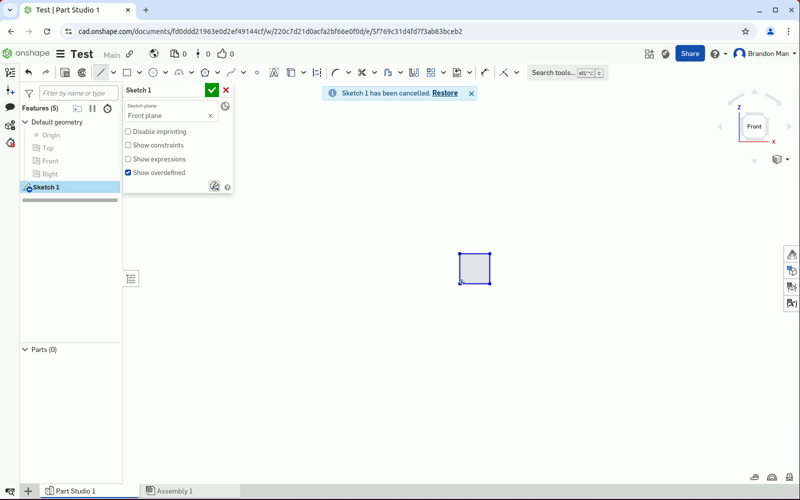
scroll(-6)
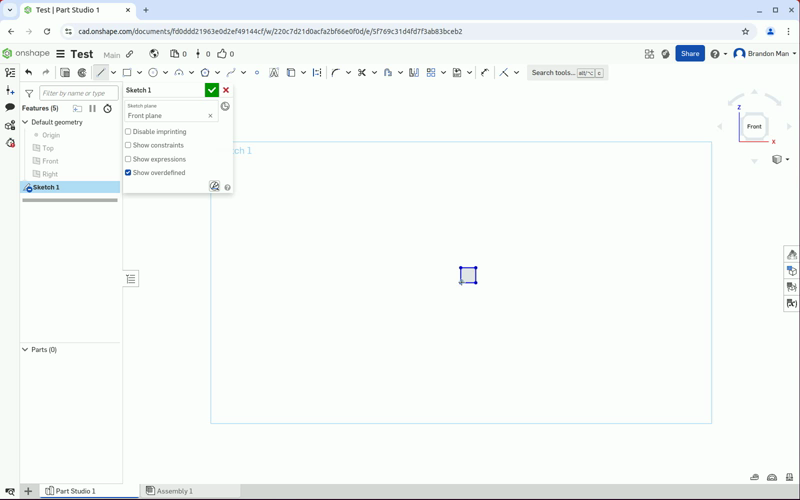
key_up(shift)
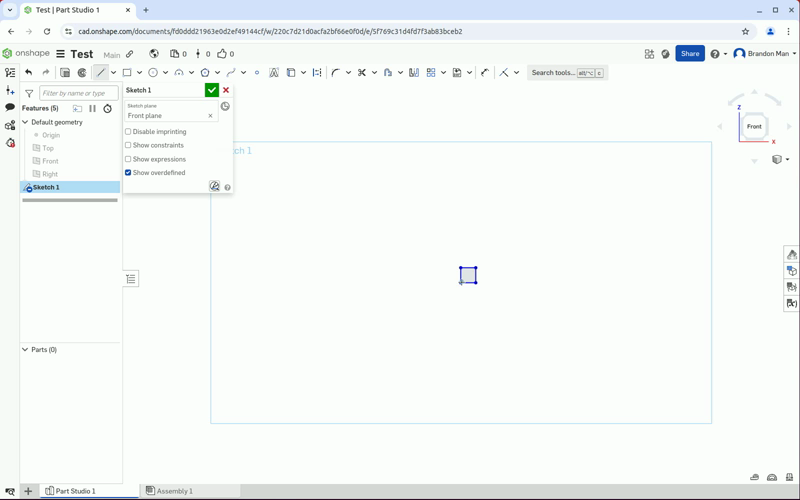
key_down(shift)
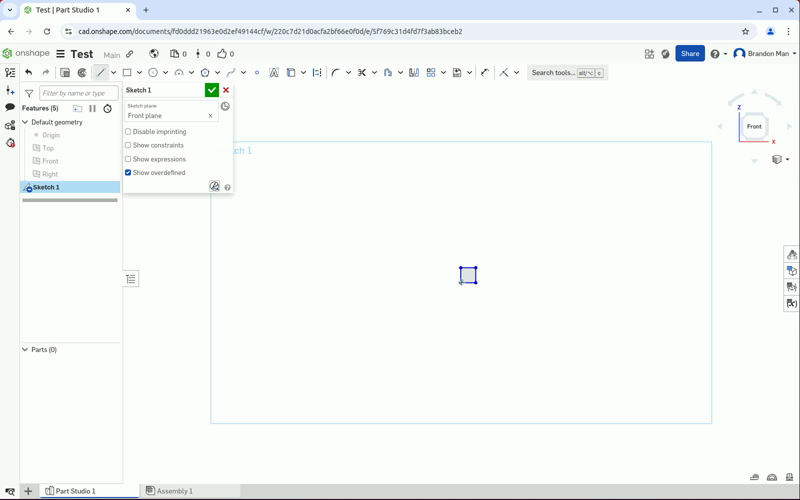
mouse_move(492, 281)
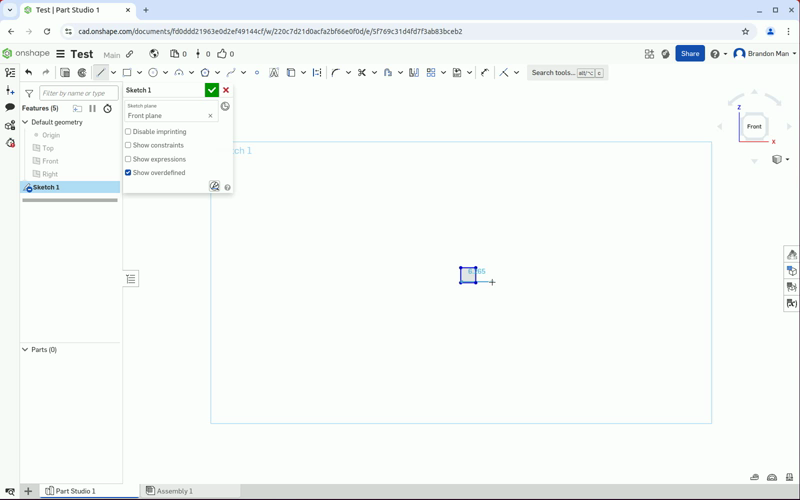
mouse_move(474, 281)
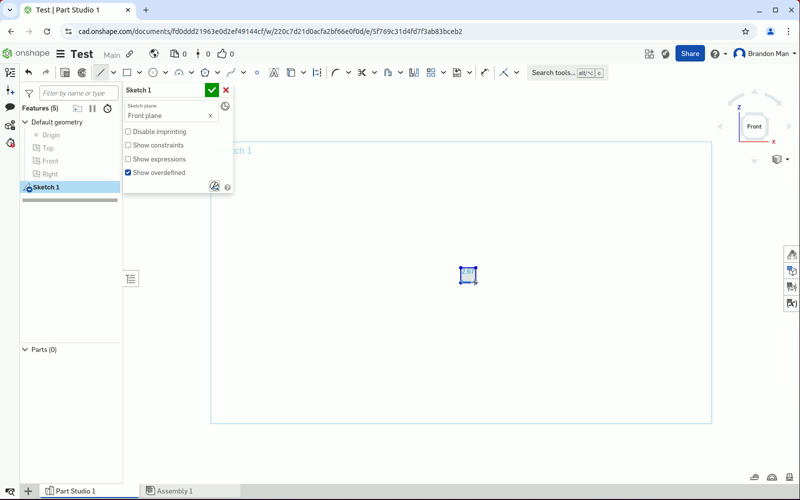
scroll(6)
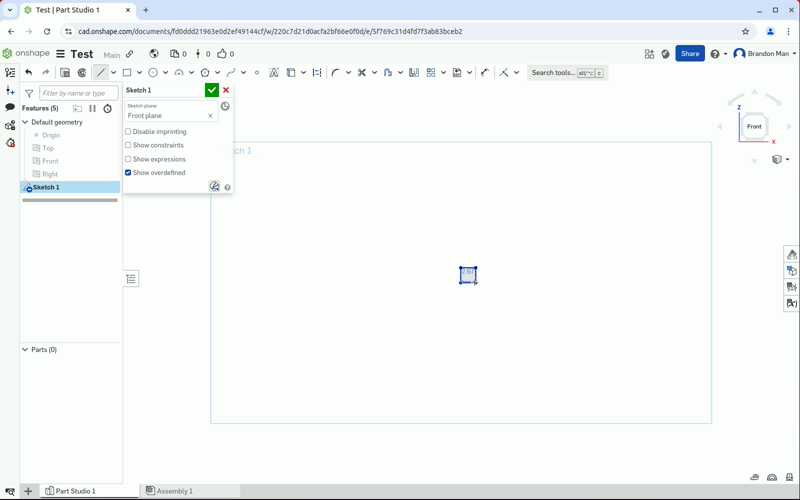
scroll(6)
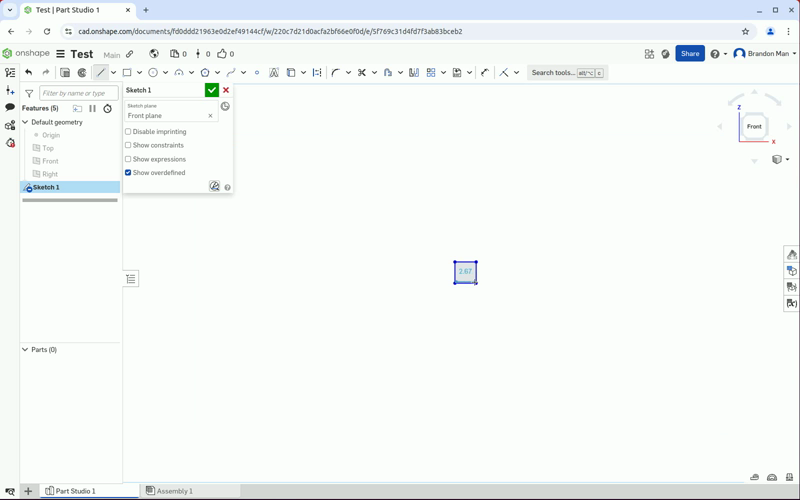
scroll(6)
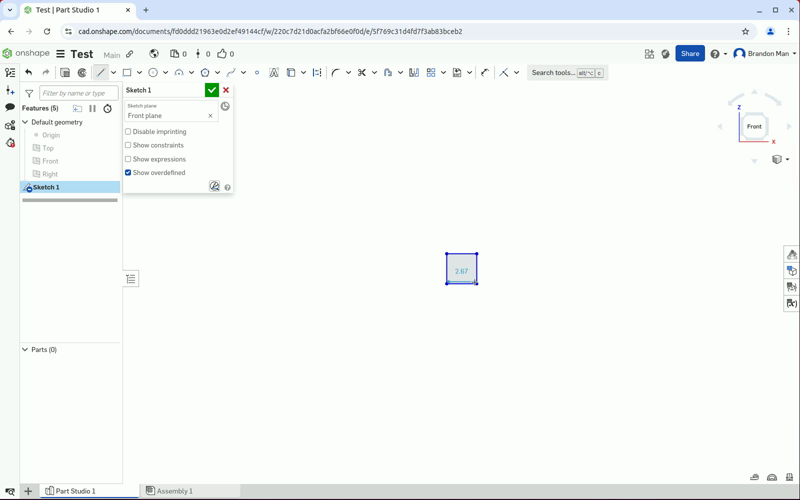
scroll(6)
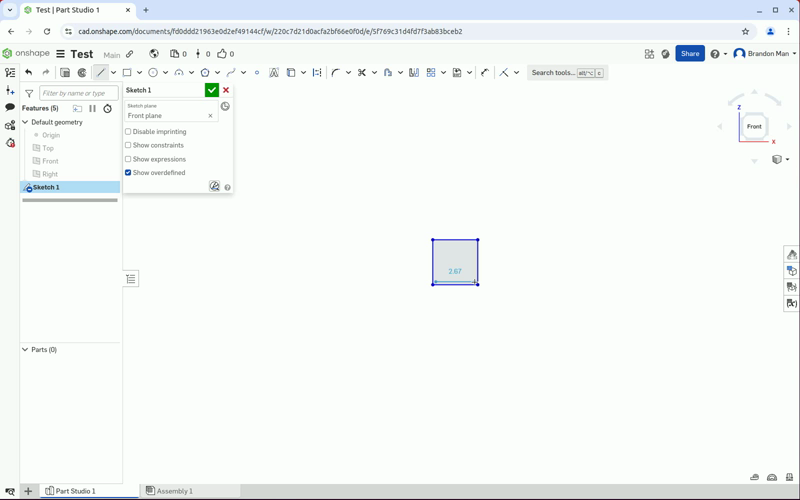
scroll(6)
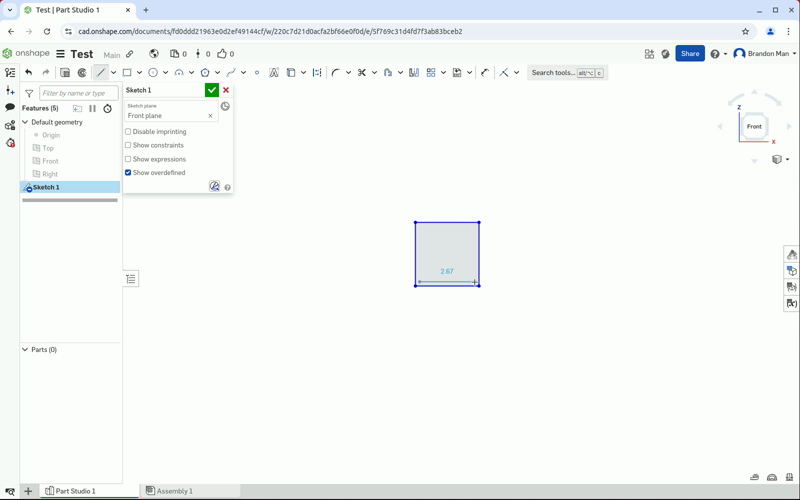
scroll(6)
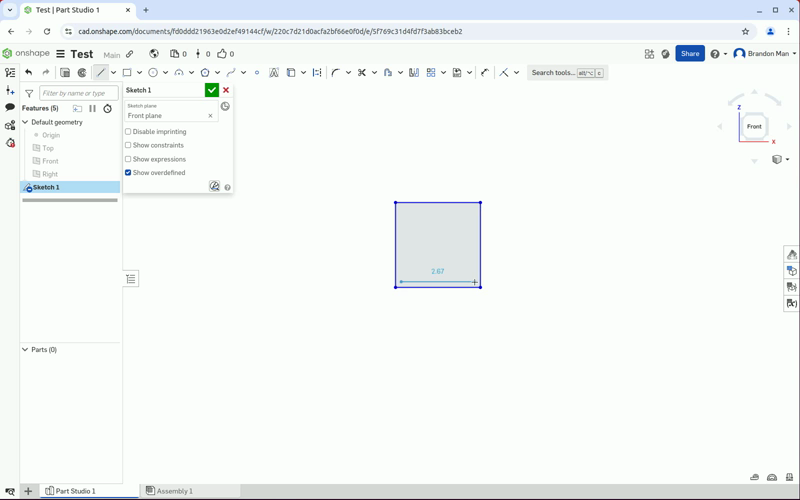
scroll(6)
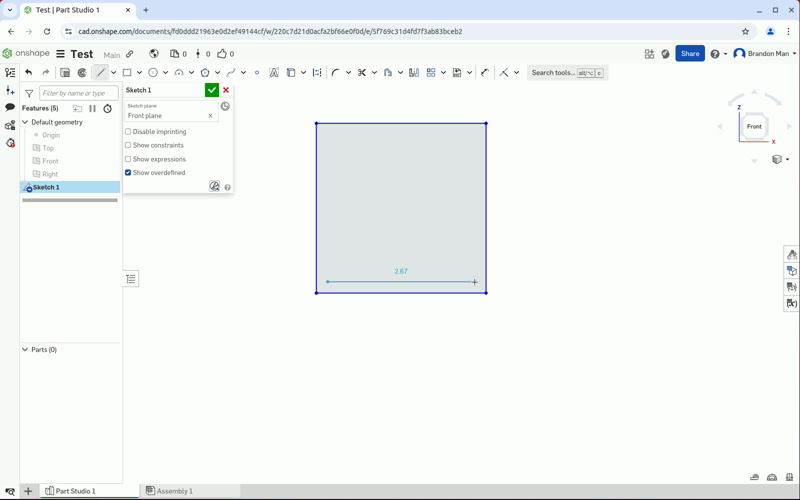
click(474, 281)
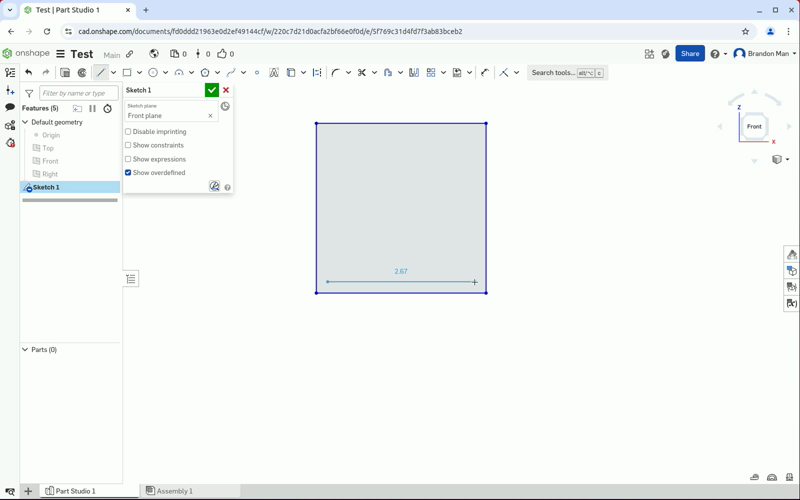
scroll(-6)
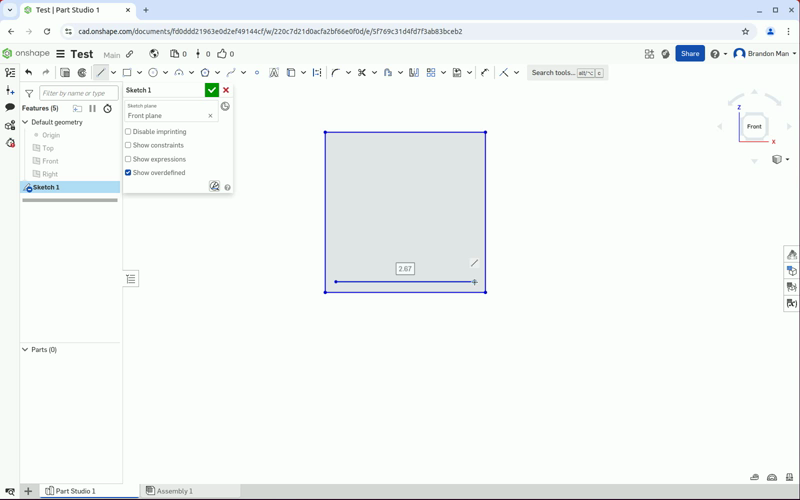
scroll(-6)
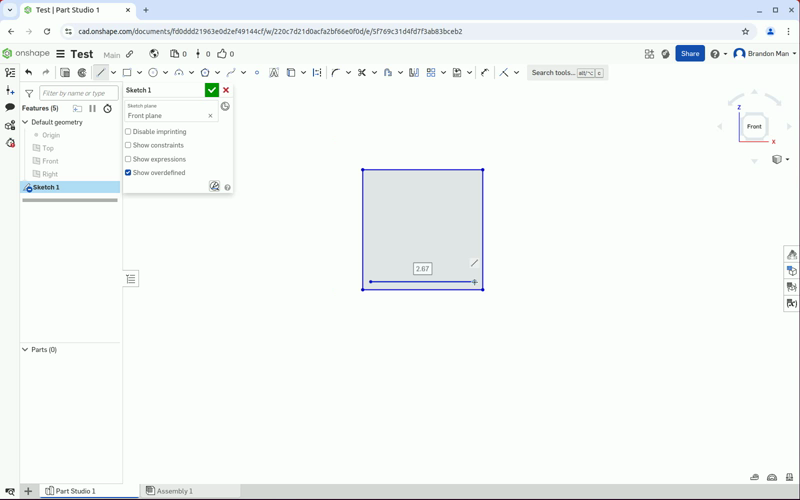
scroll(-6)
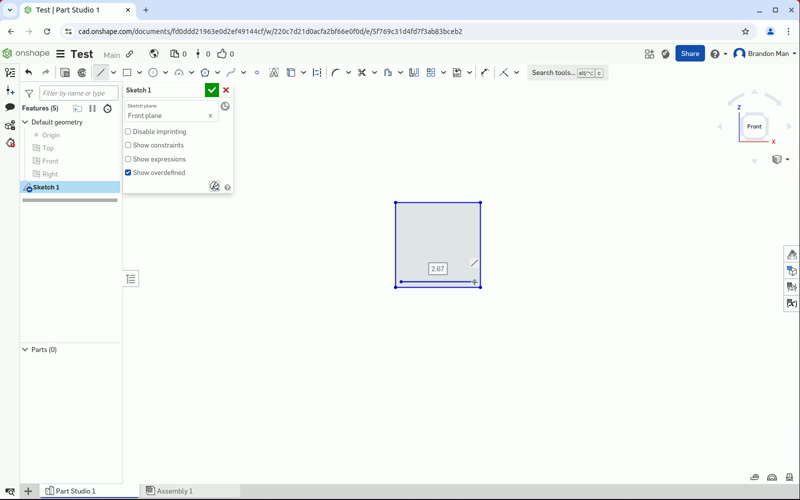
scroll(-6)
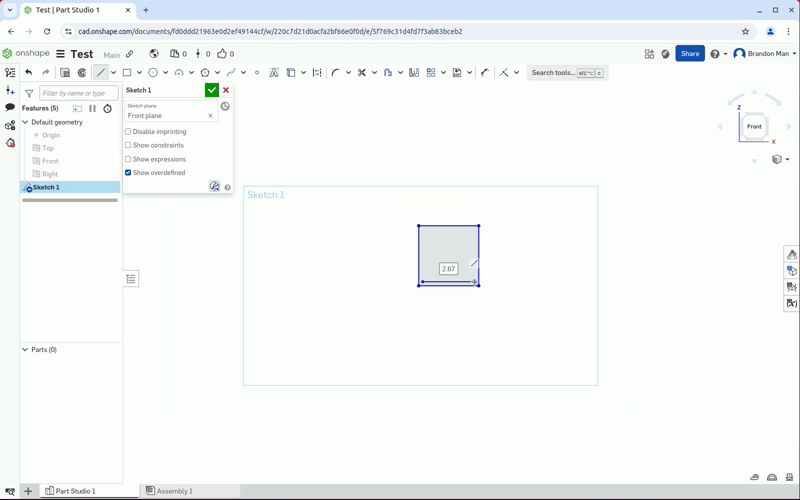
scroll(-6)
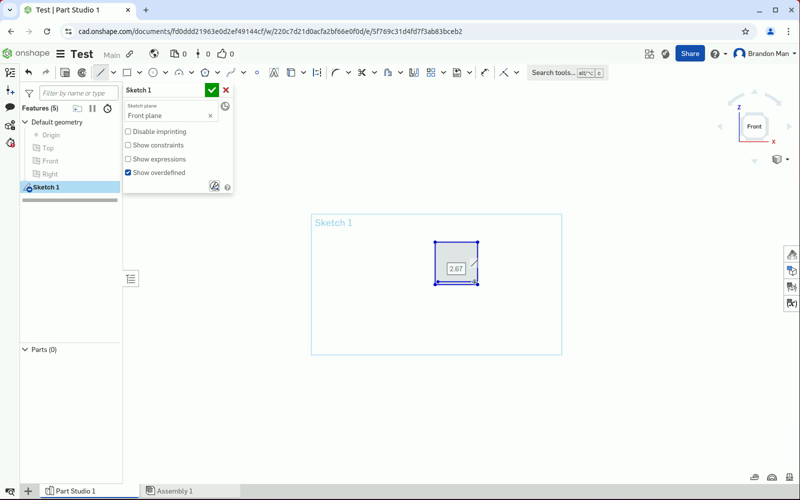
scroll(-6)
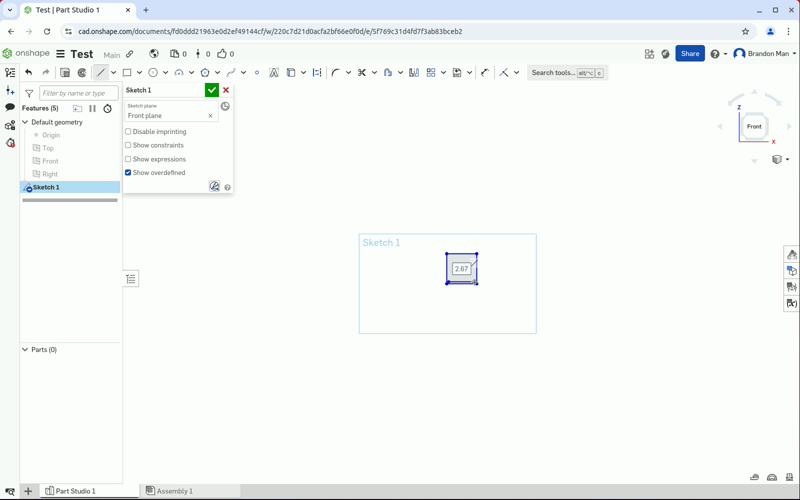
scroll(-6)
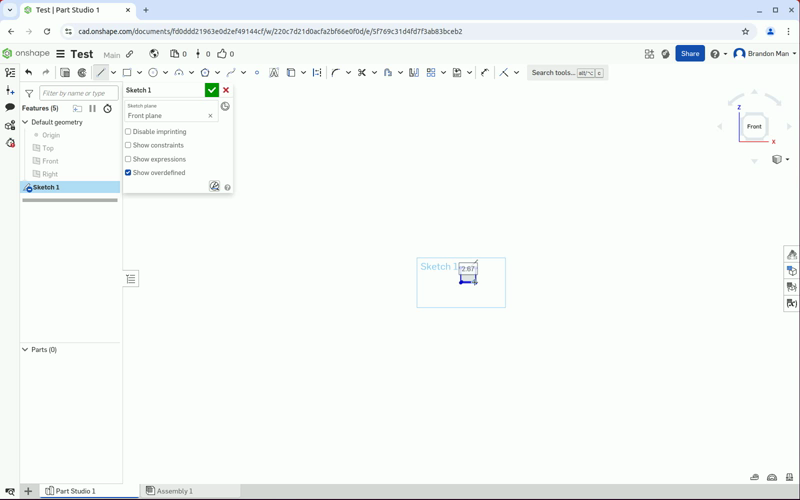
key_up(shift)
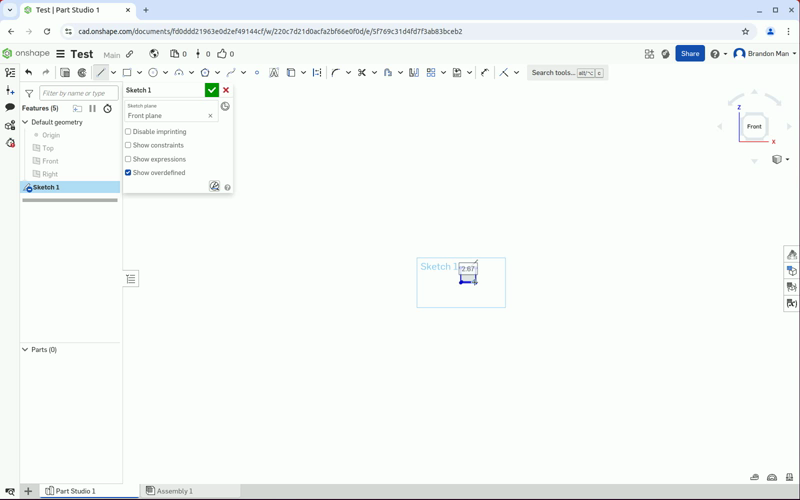
key_down(shift)
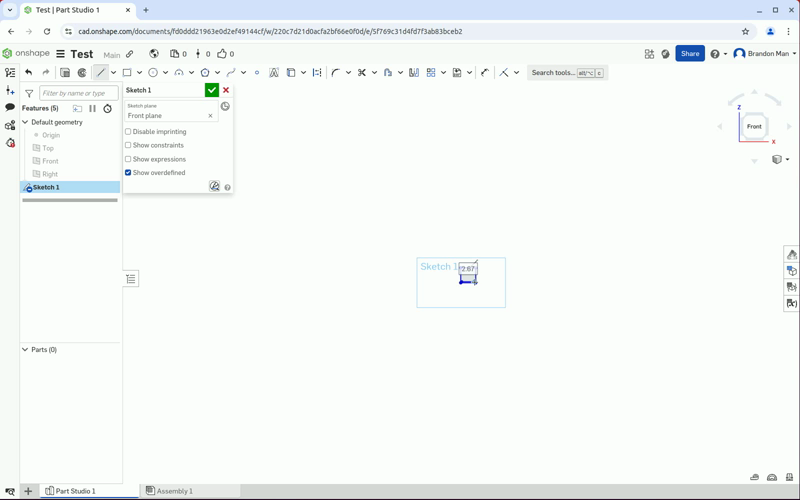
mouse_move(504, 281)
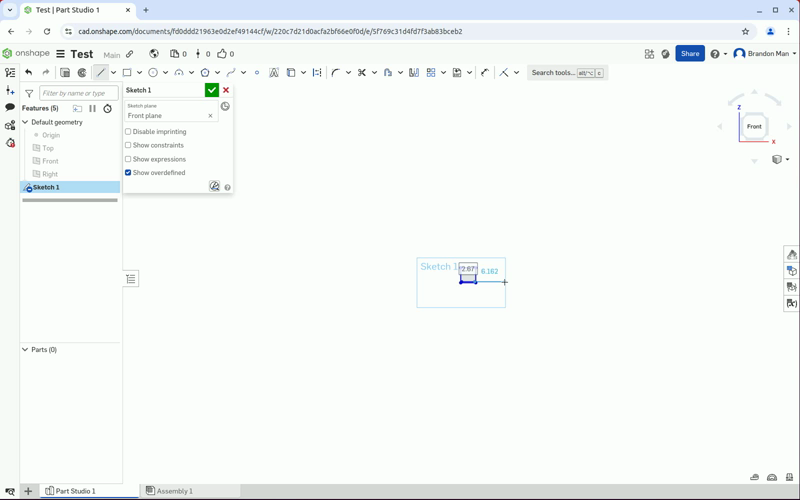
mouse_move(474, 268)
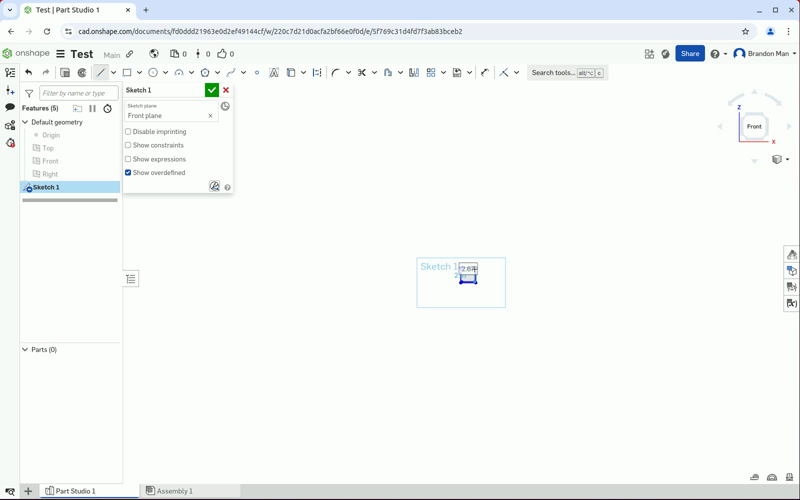
scroll(6)
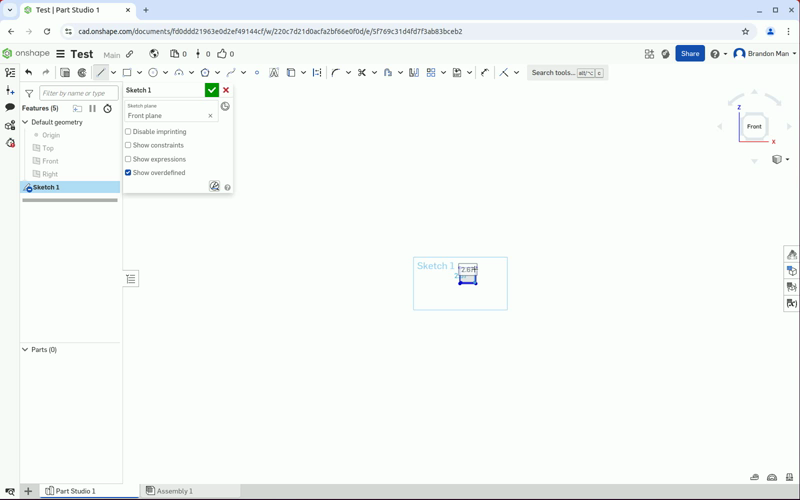
scroll(6)
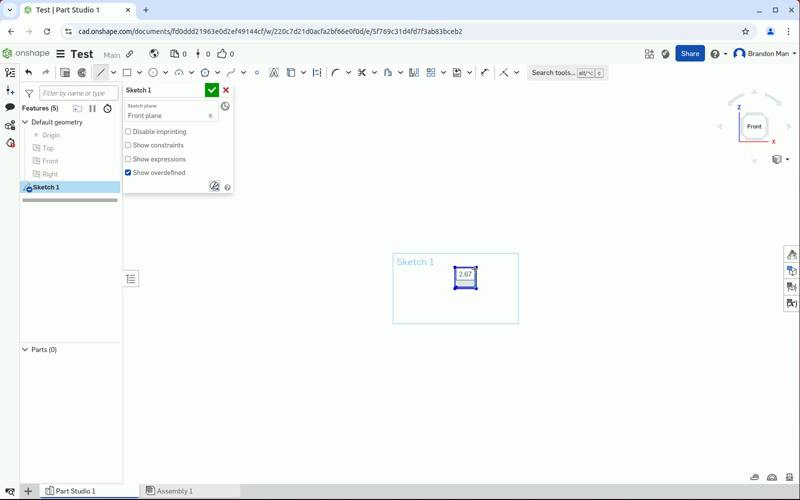
scroll(6)
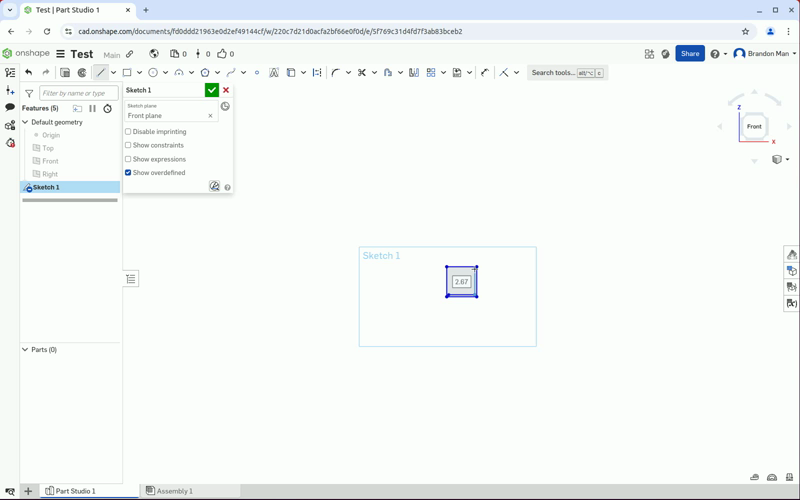
scroll(6)
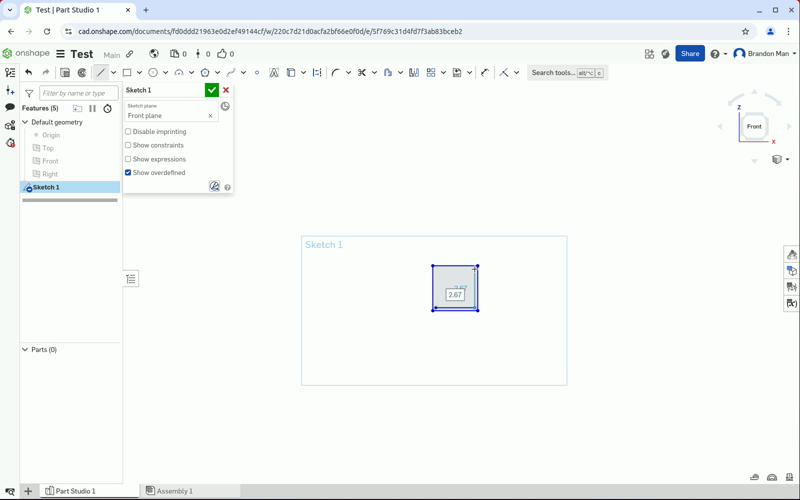
scroll(6)
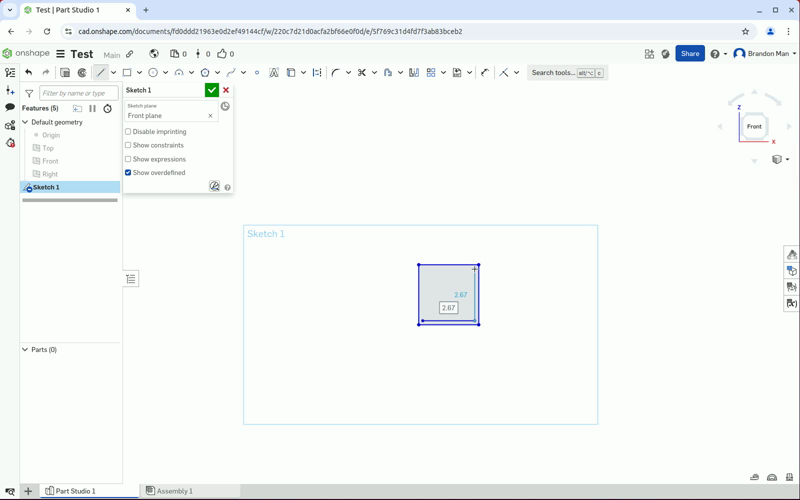
scroll(6)
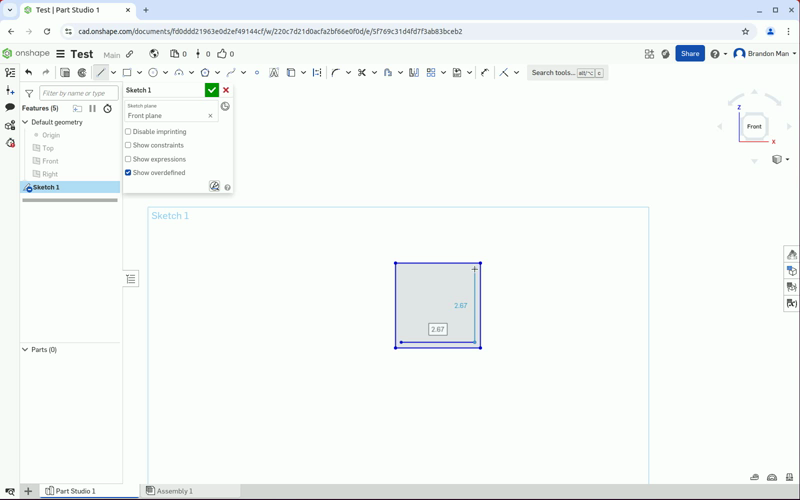
scroll(6)
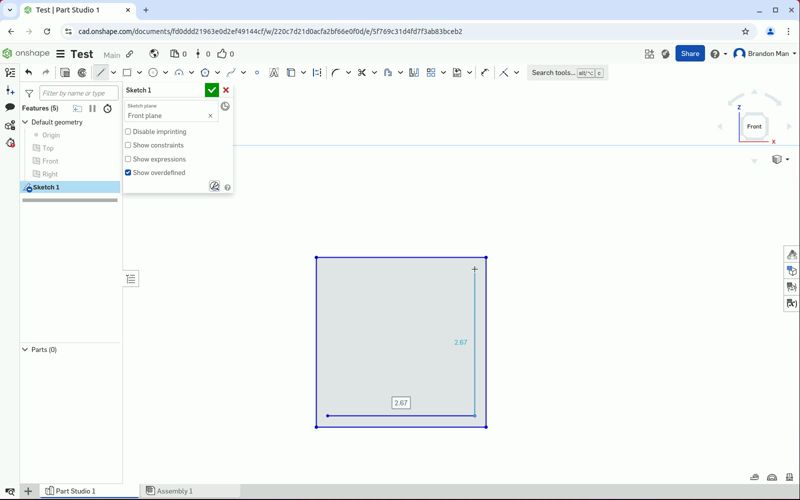
click(474, 268)
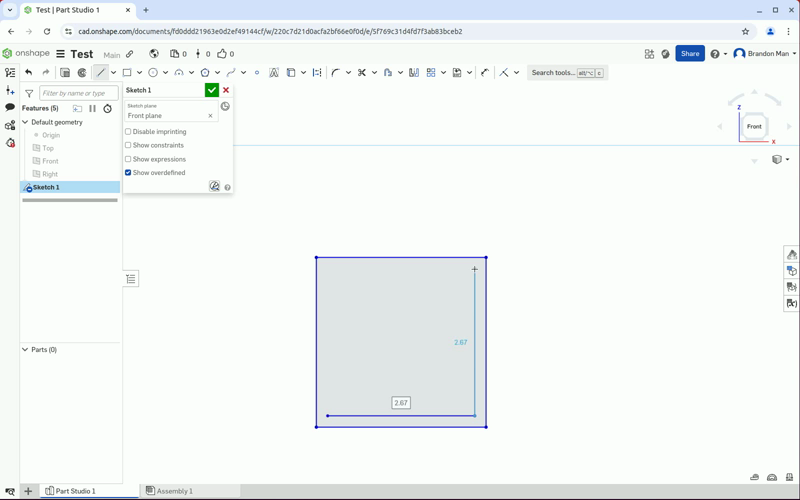
scroll(-6)
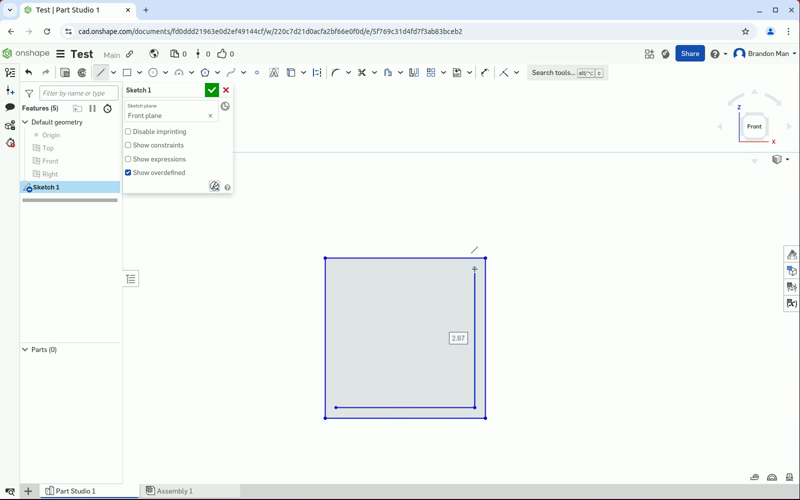
scroll(-6)
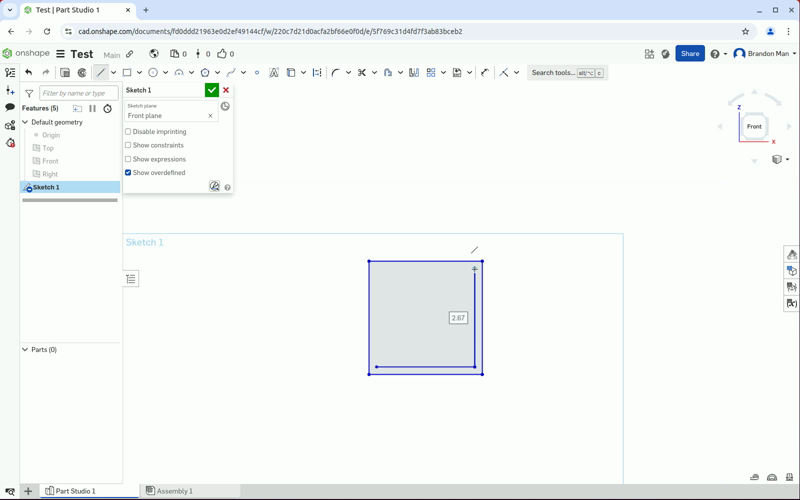
scroll(-6)
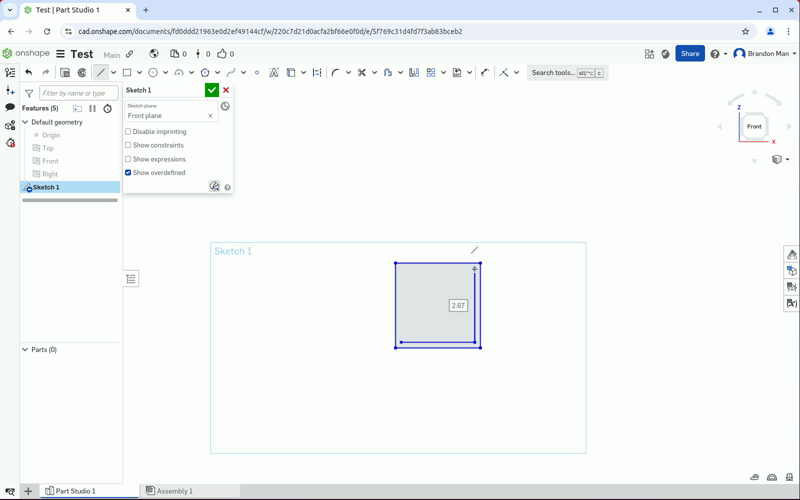
scroll(-6)
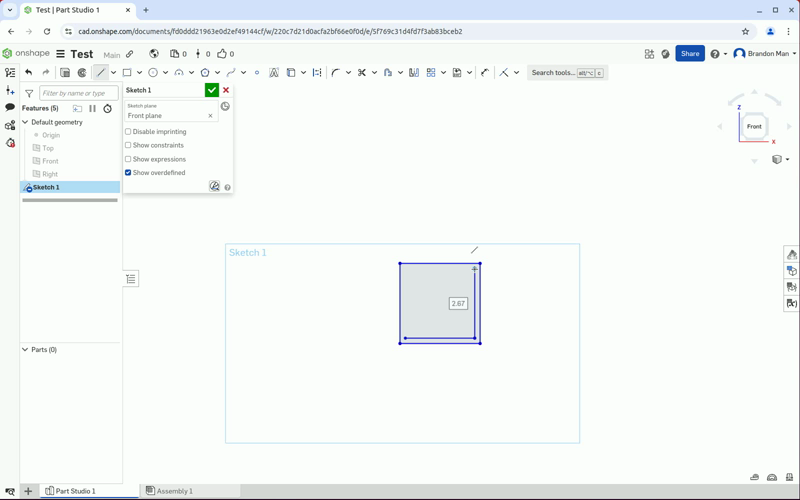
scroll(-6)
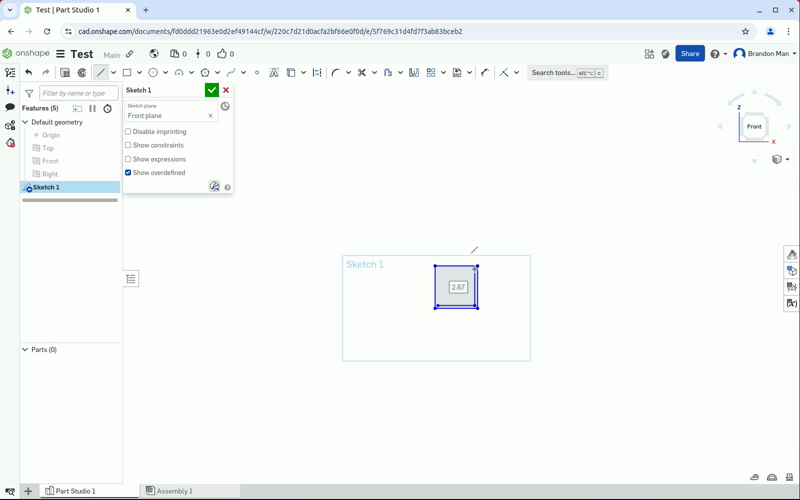
scroll(-6)
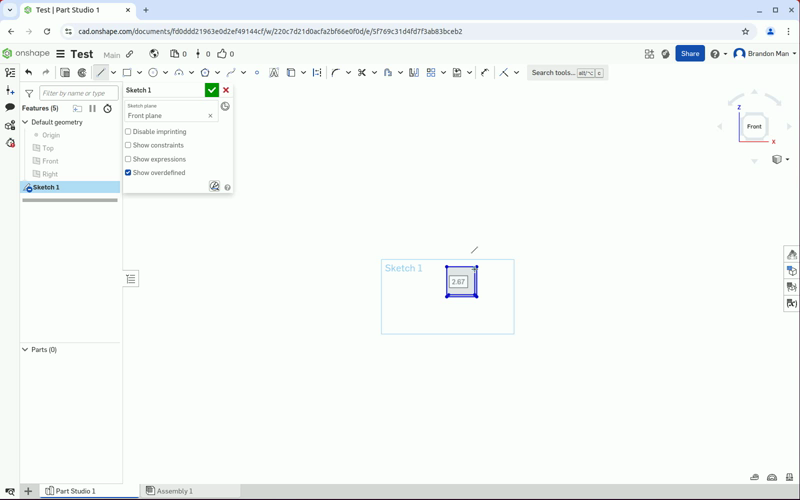
scroll(-6)
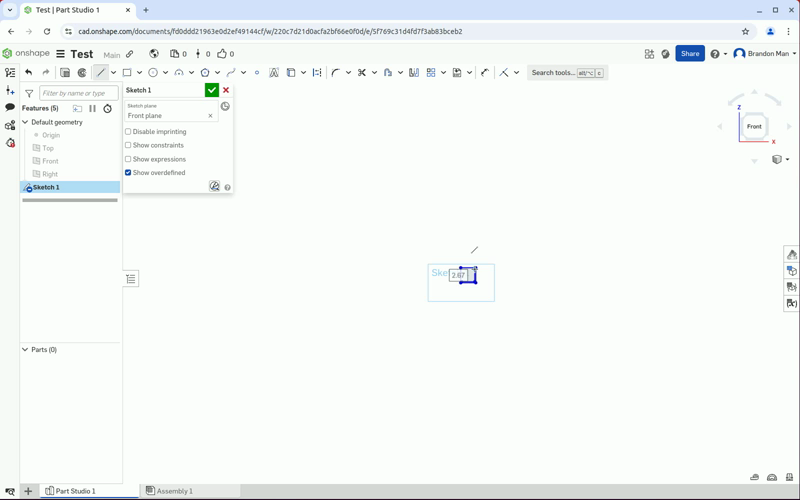
key_up(shift)
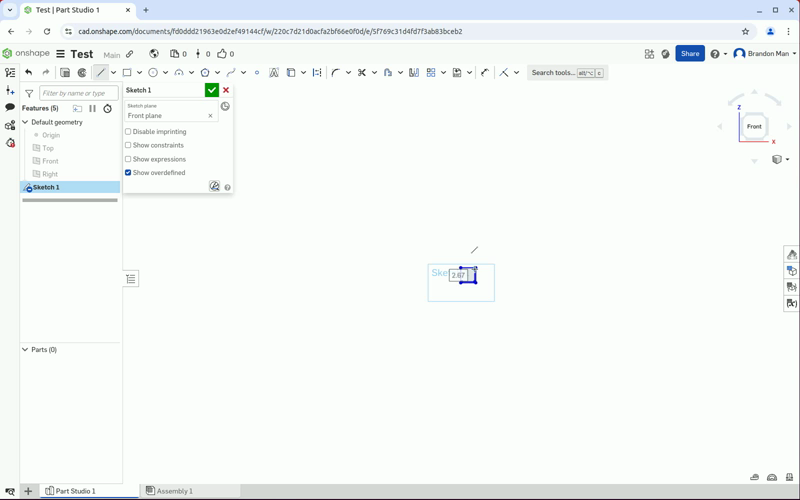
key_down(shift)
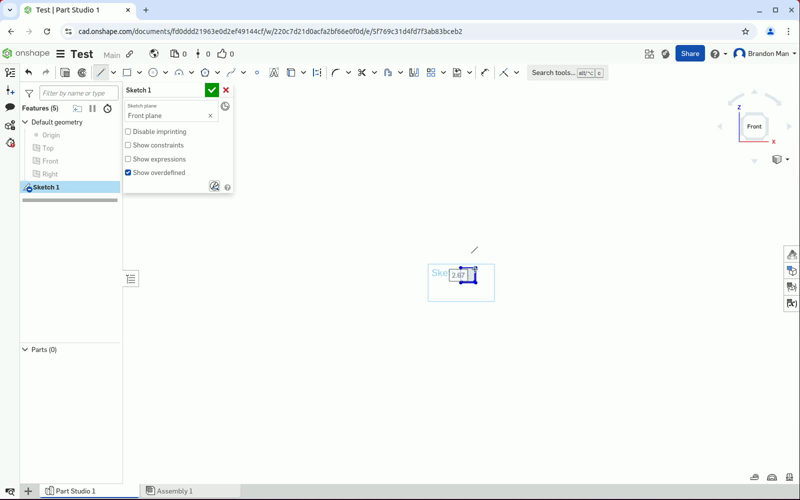
mouse_move(504, 268)
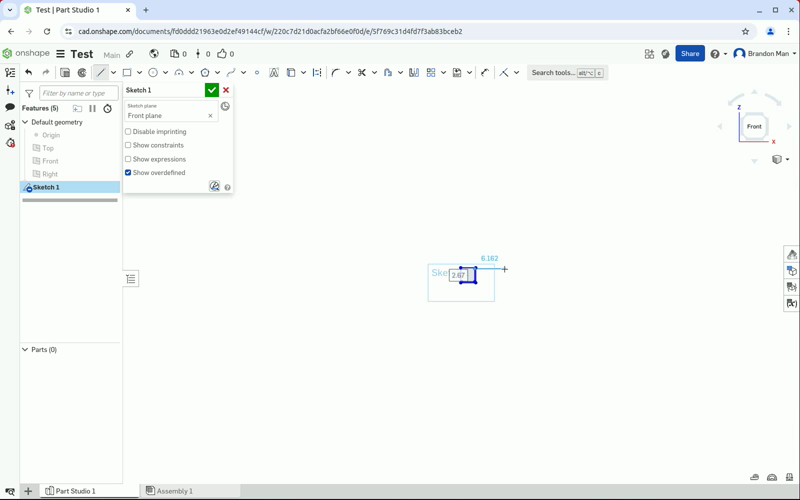
mouse_move(461, 268)
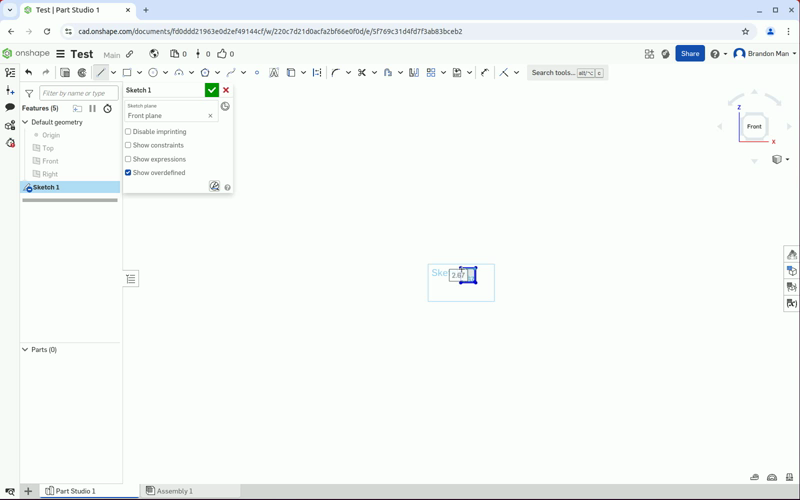
scroll(6)
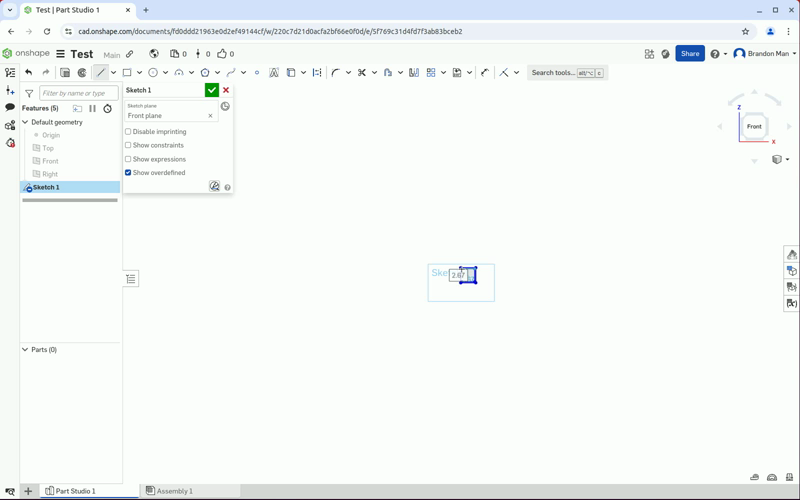
scroll(6)
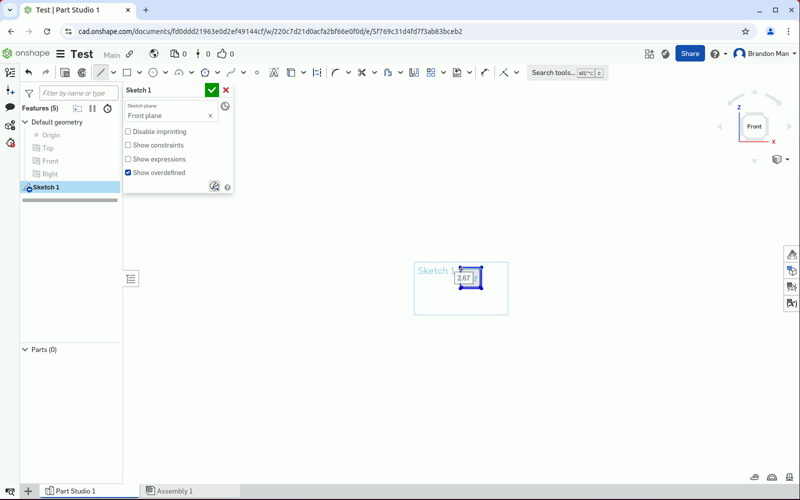
scroll(6)
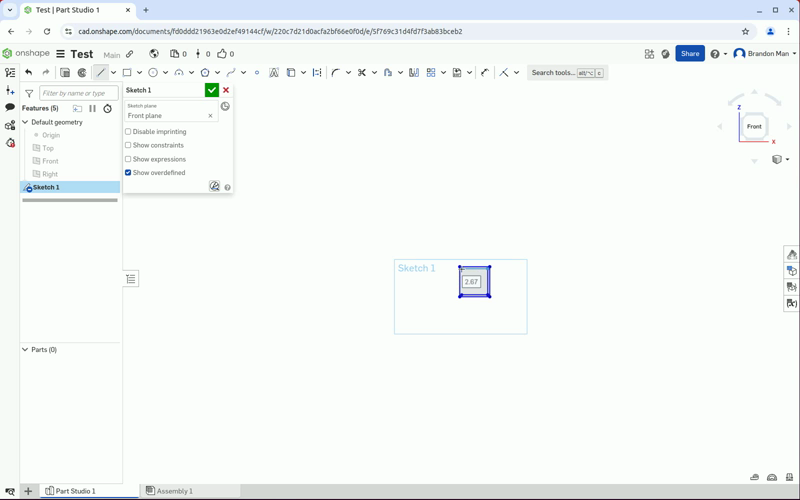
scroll(6)
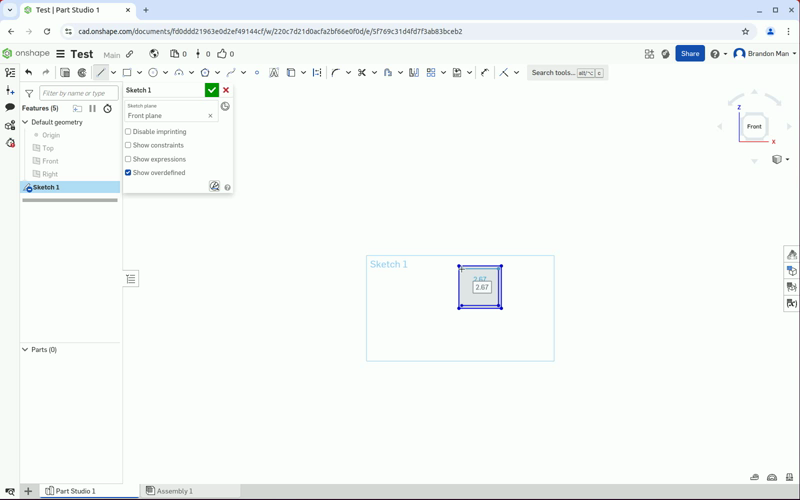
scroll(6)
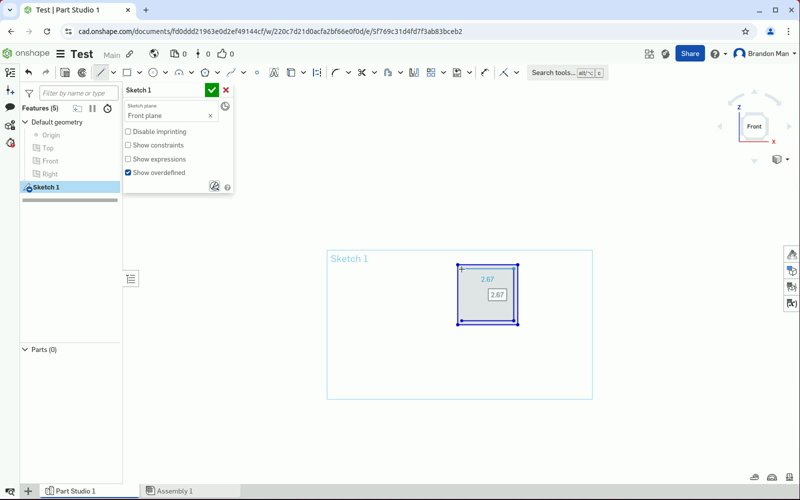
scroll(6)
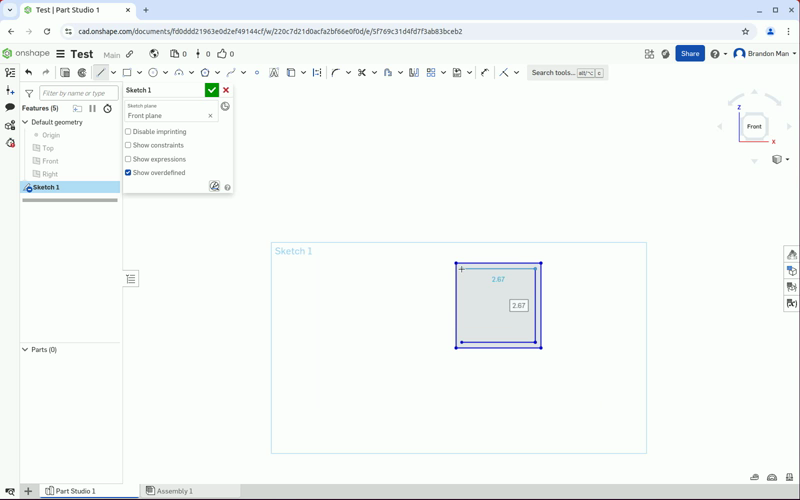
scroll(6)
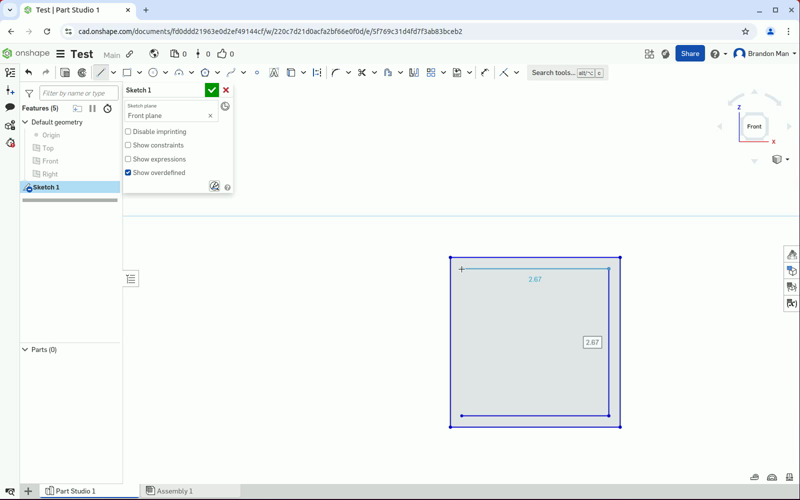
click(461, 268)
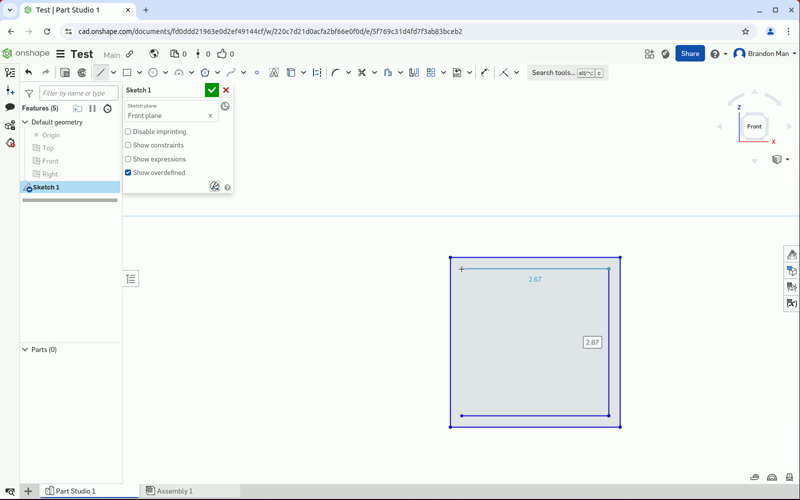
scroll(-6)
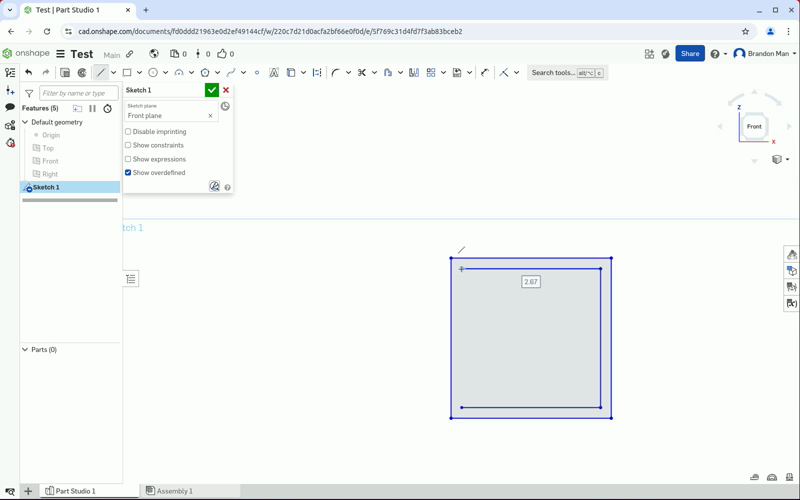
scroll(-6)
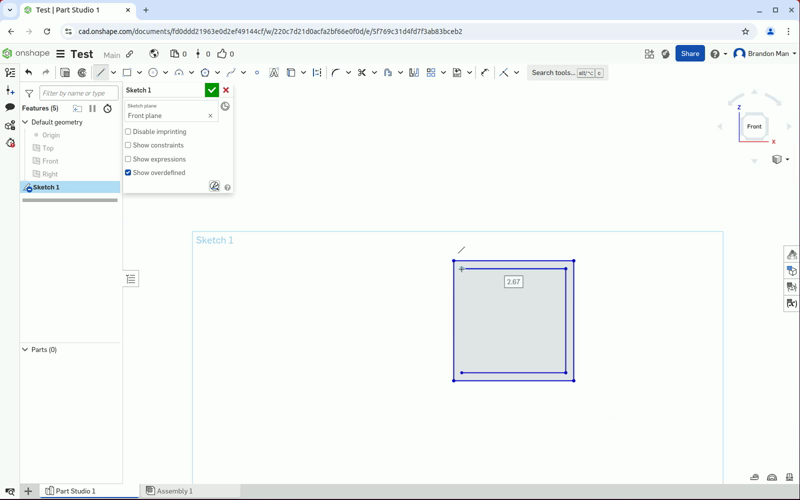
scroll(-6)
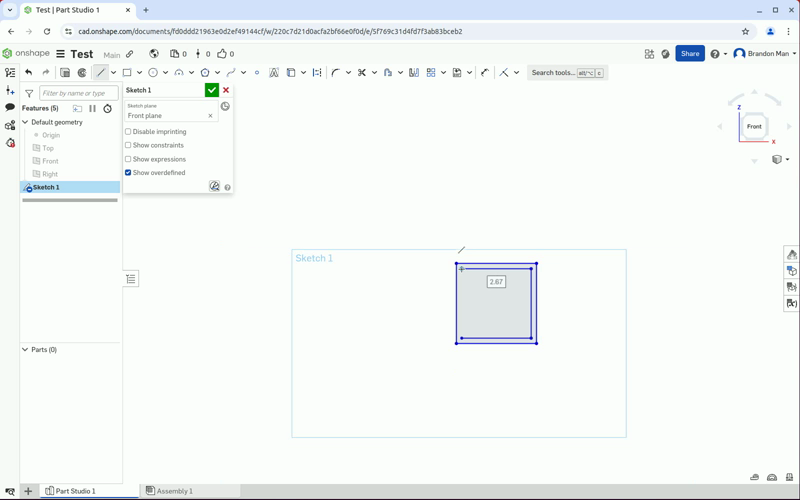
scroll(-6)
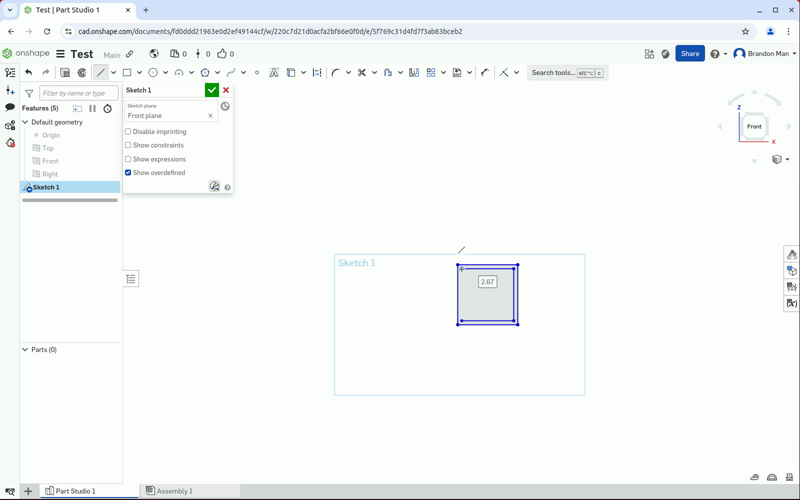
scroll(-6)
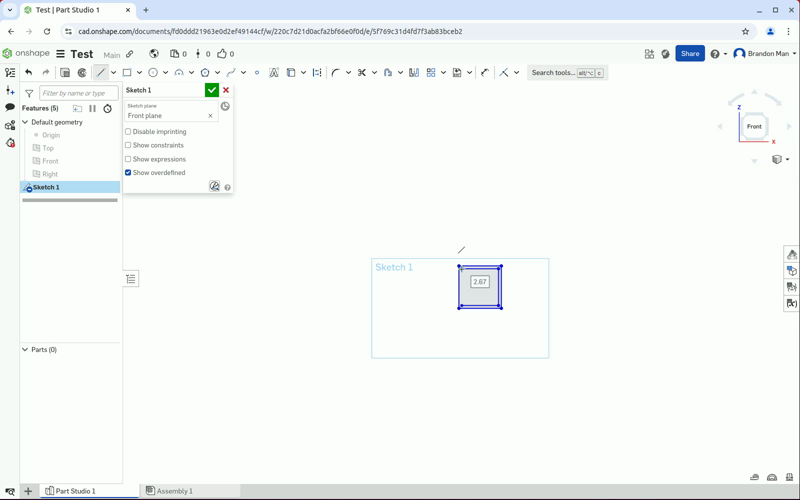
scroll(-6)
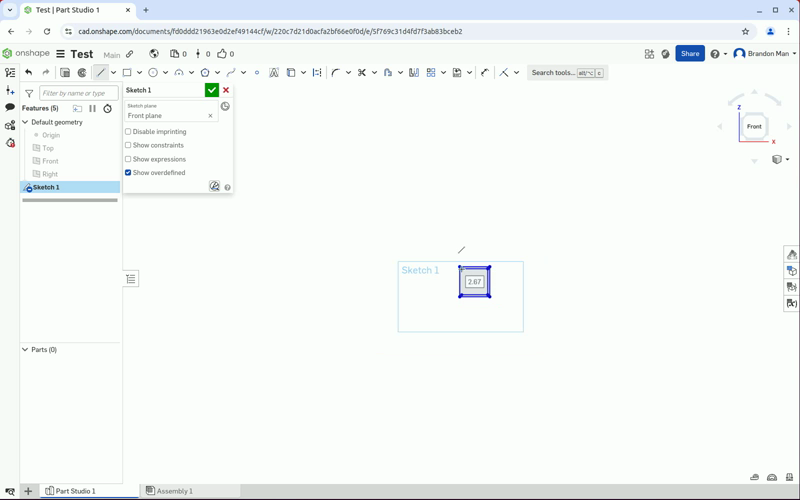
scroll(-6)
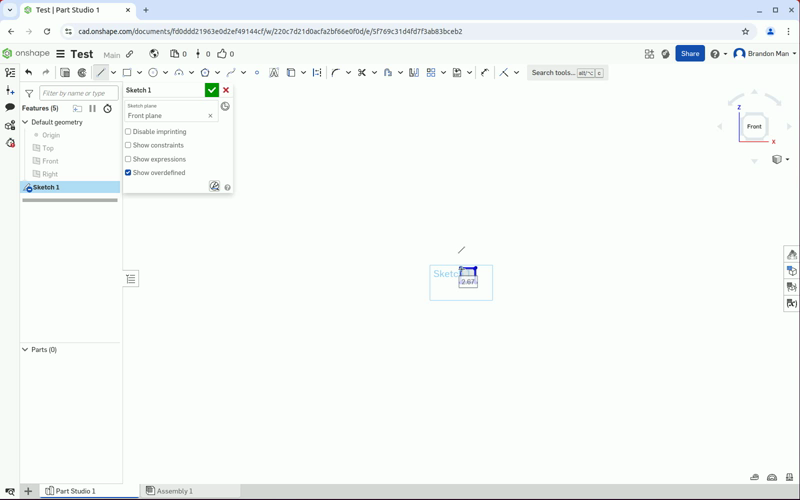
key_up(shift)
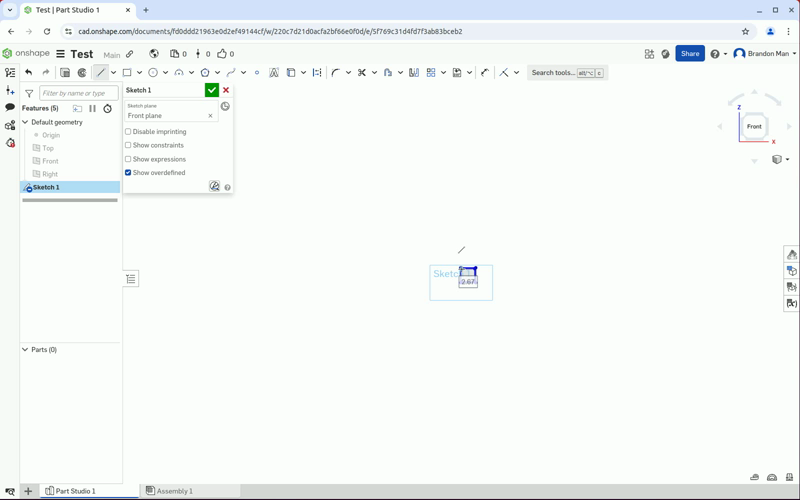
mouse_move(492, 268)
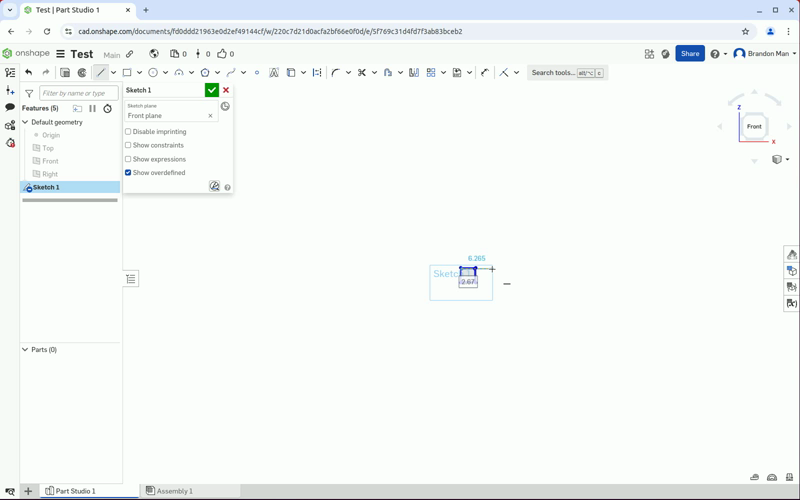
key_down(shift)
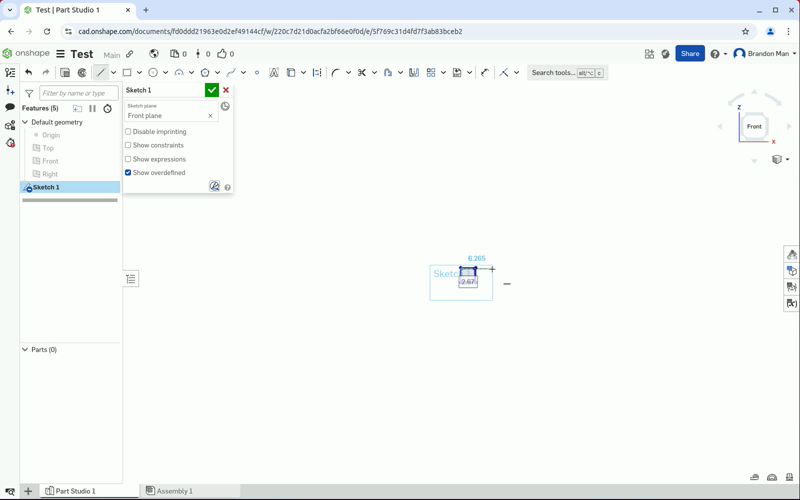
mouse_move(461, 281)
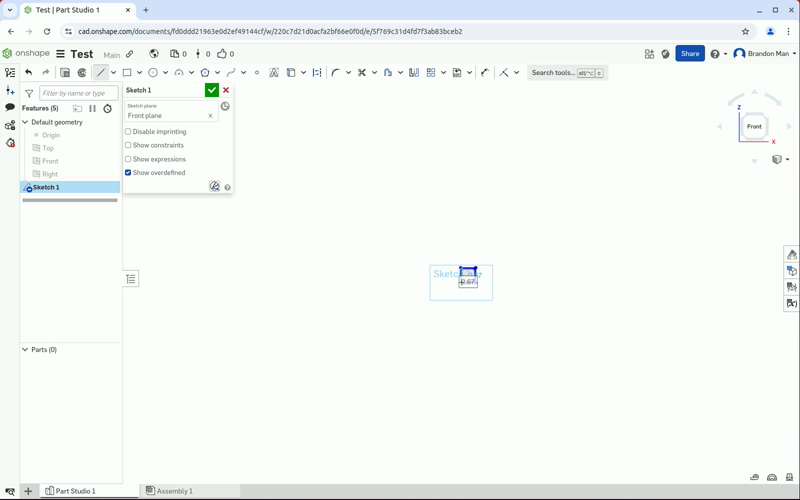
scroll(6)
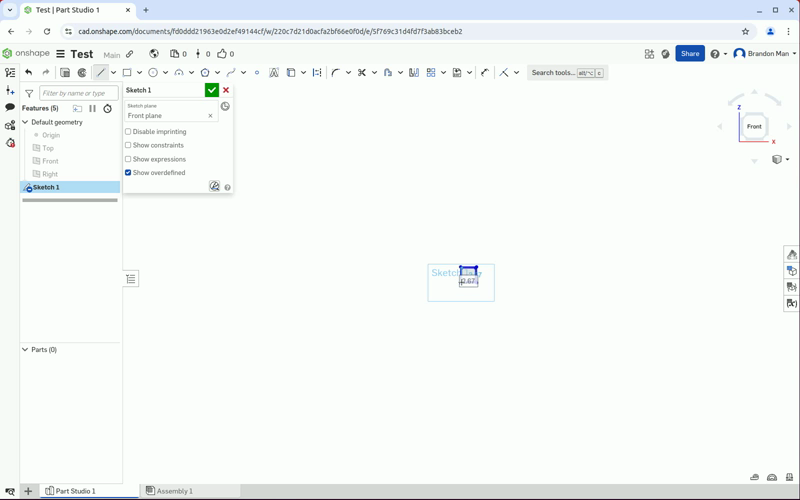
scroll(6)
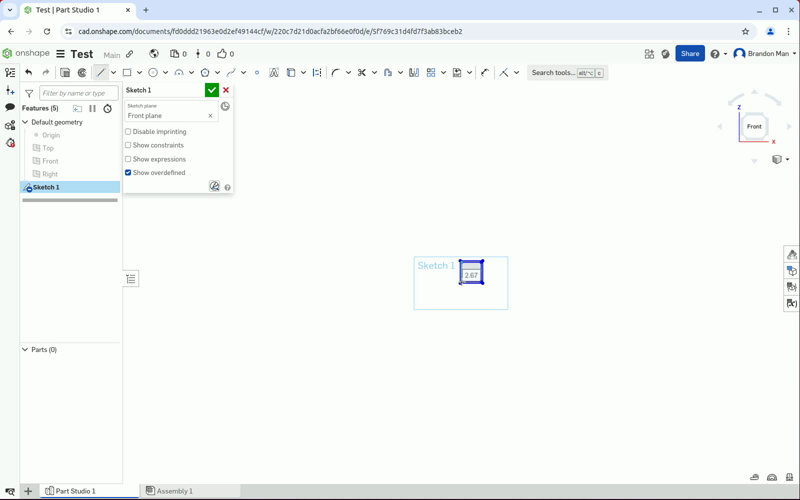
scroll(6)
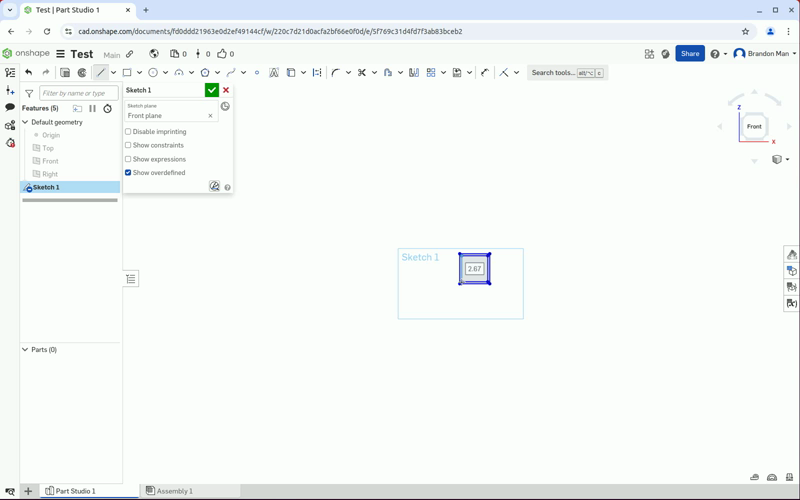
scroll(6)
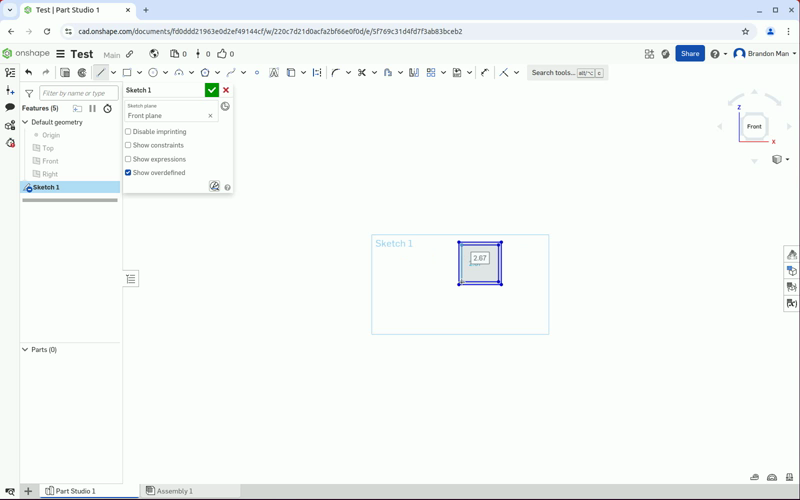
scroll(6)
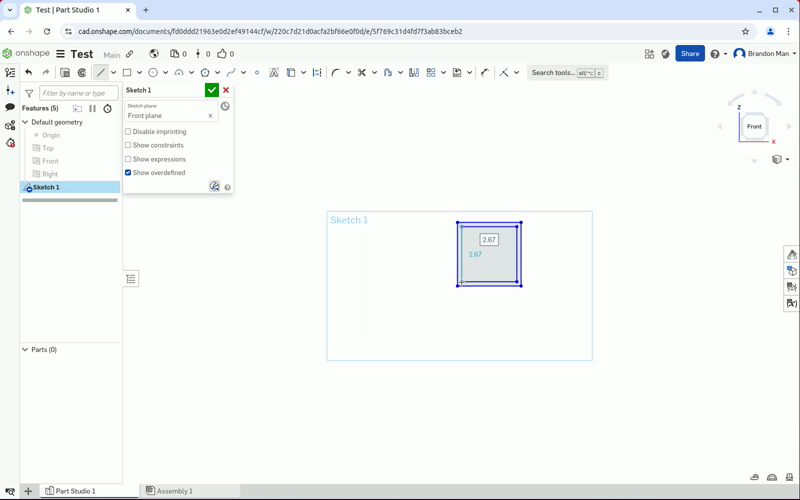
scroll(6)
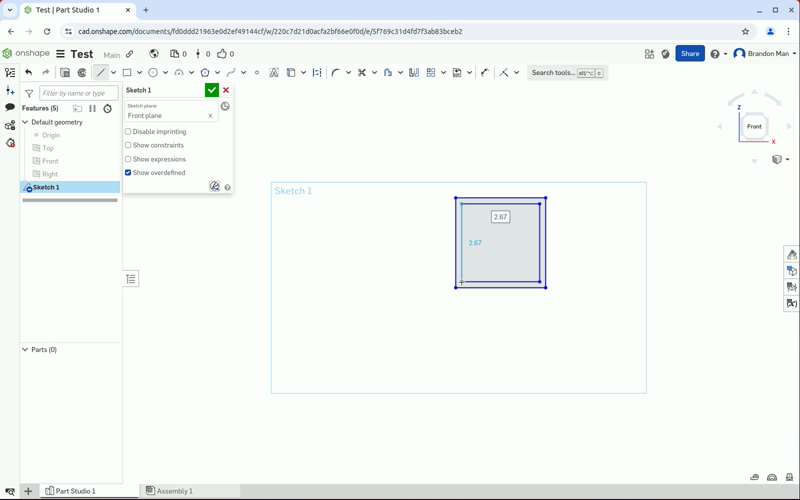
scroll(6)
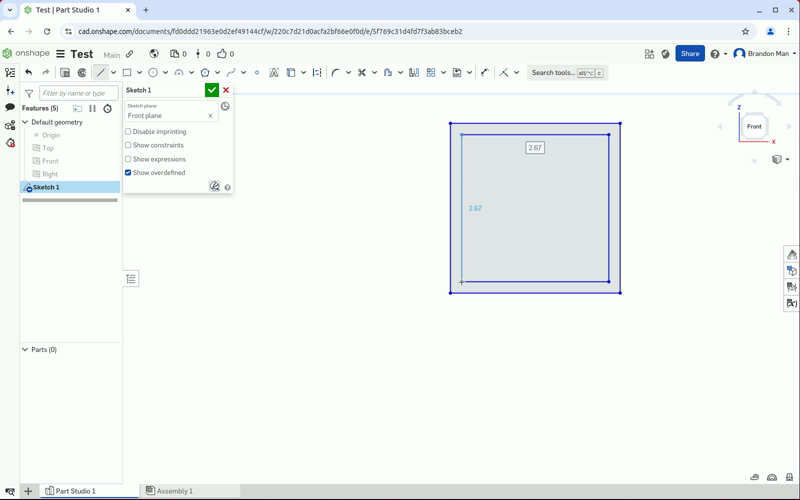
key_up(shift)
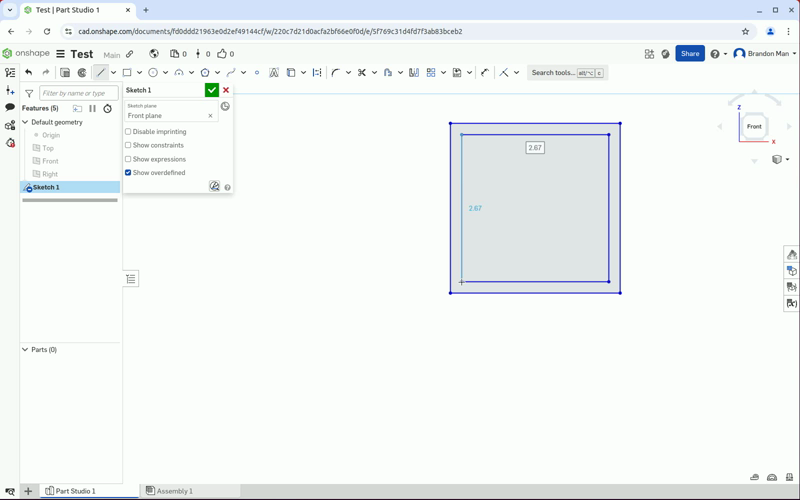
click(461, 281)
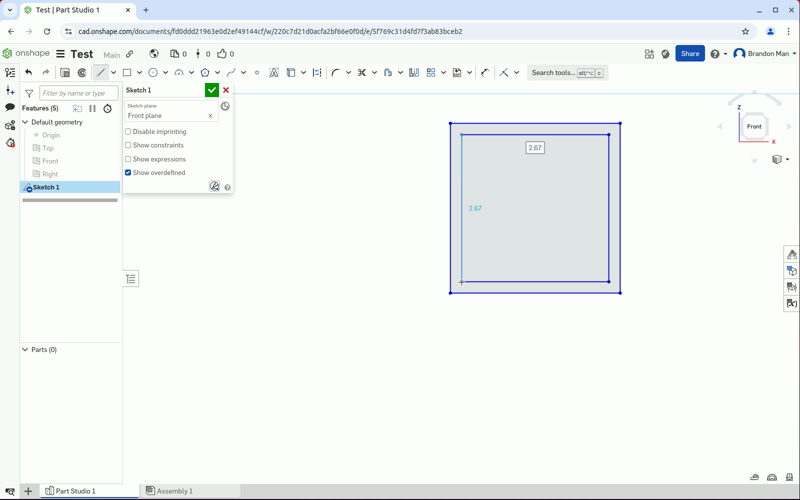
scroll(-6)
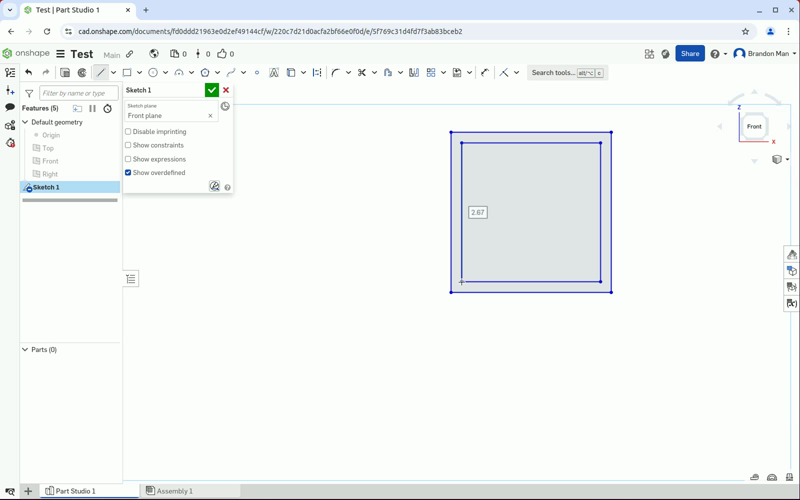
scroll(-6)
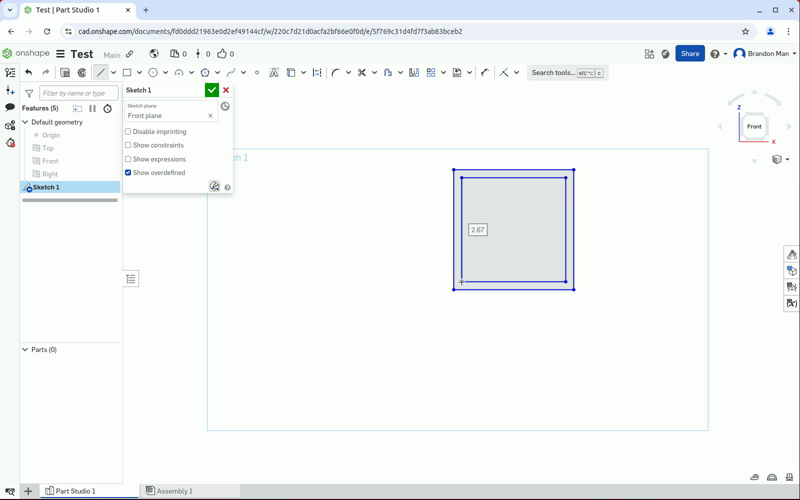
scroll(-6)
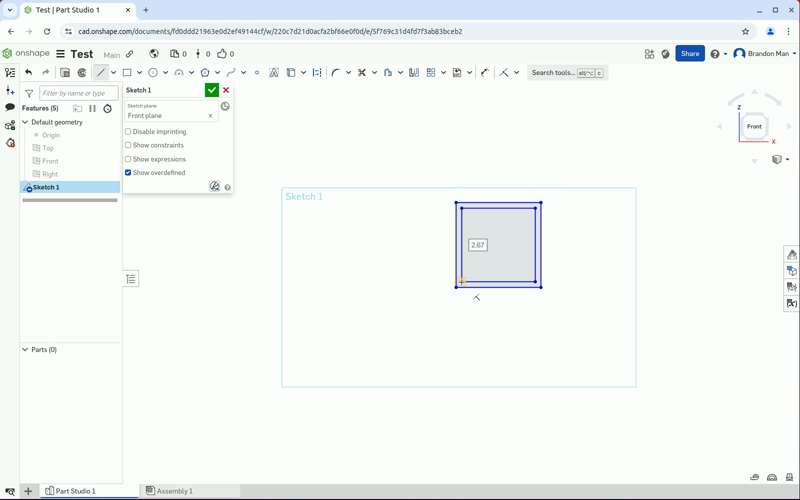
scroll(-6)
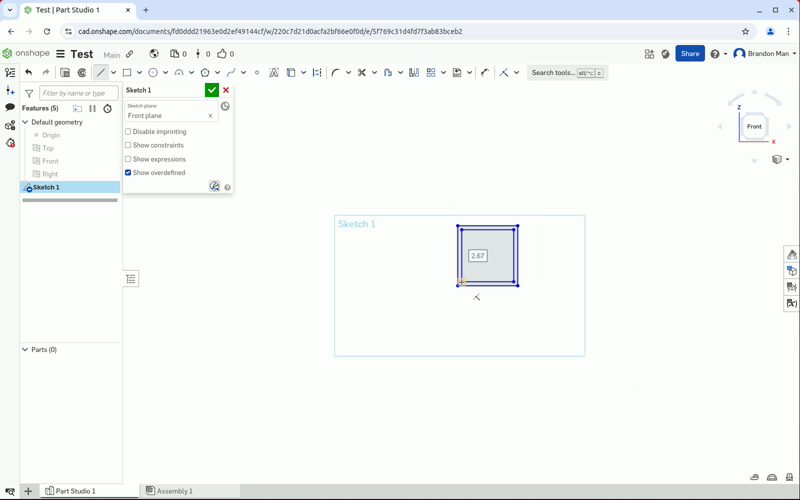
scroll(-6)
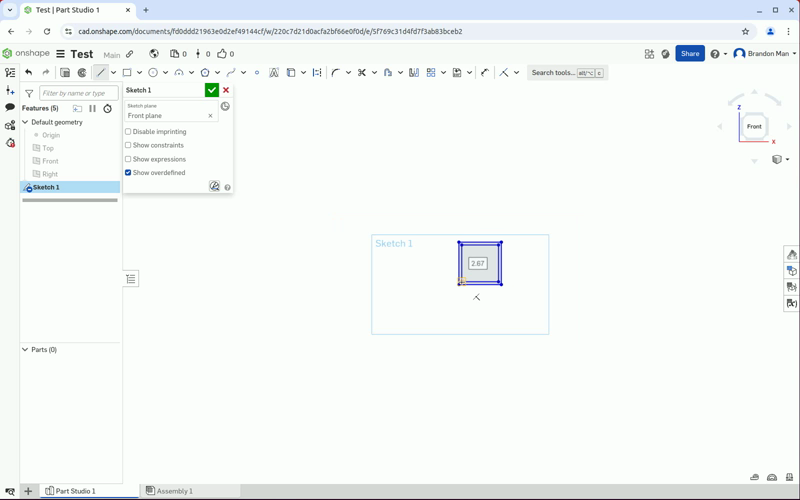
scroll(-6)
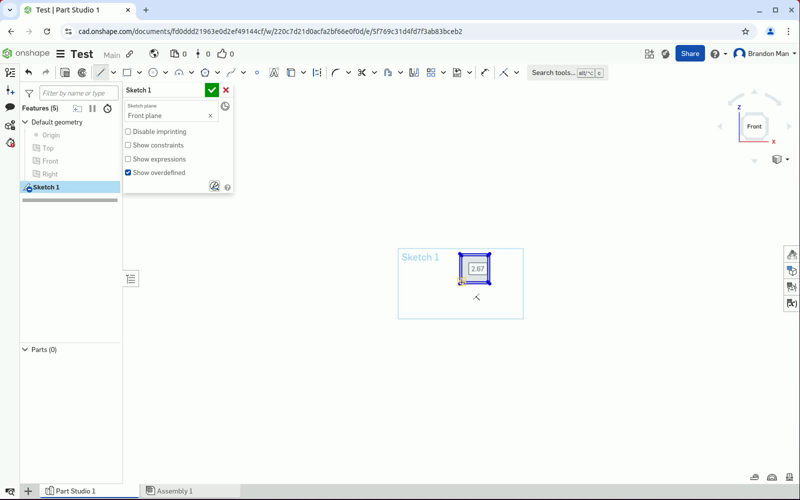
scroll(-6)
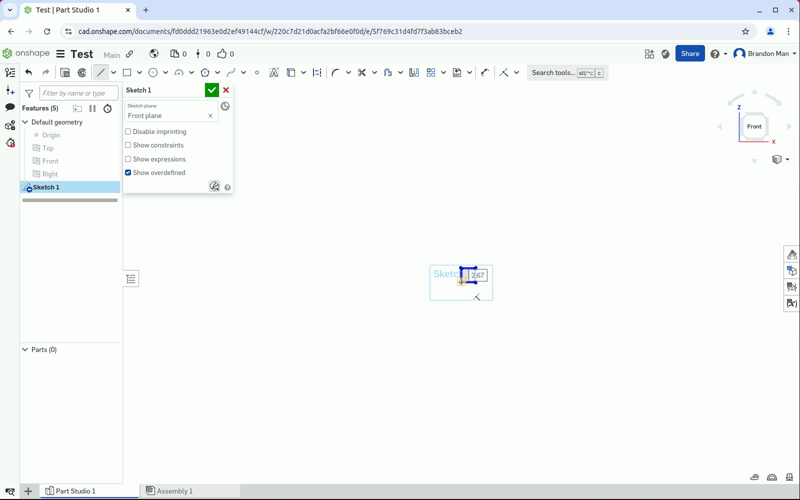
key(esc)
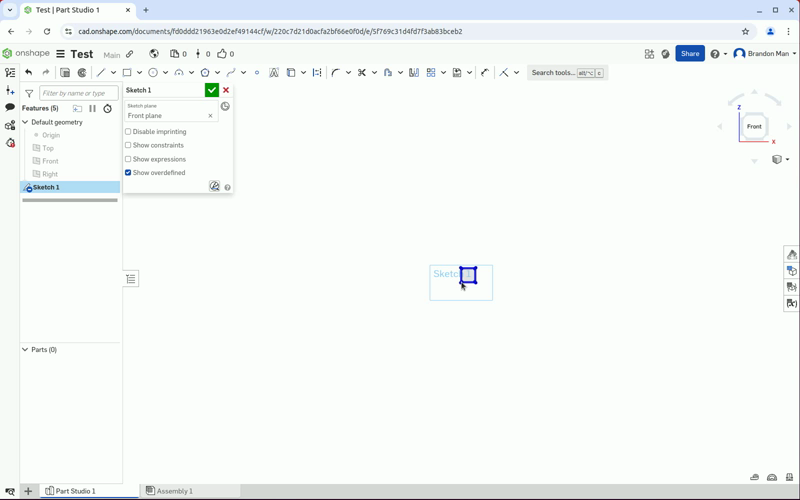
mouse_move(465, 268)
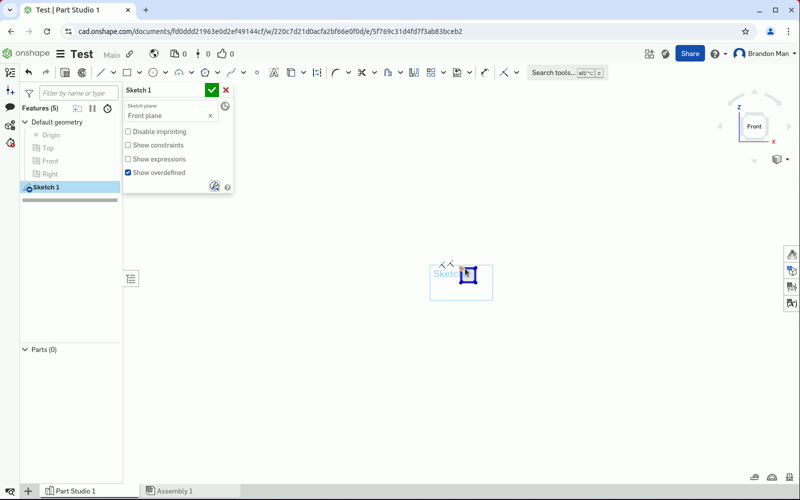
scroll(6)
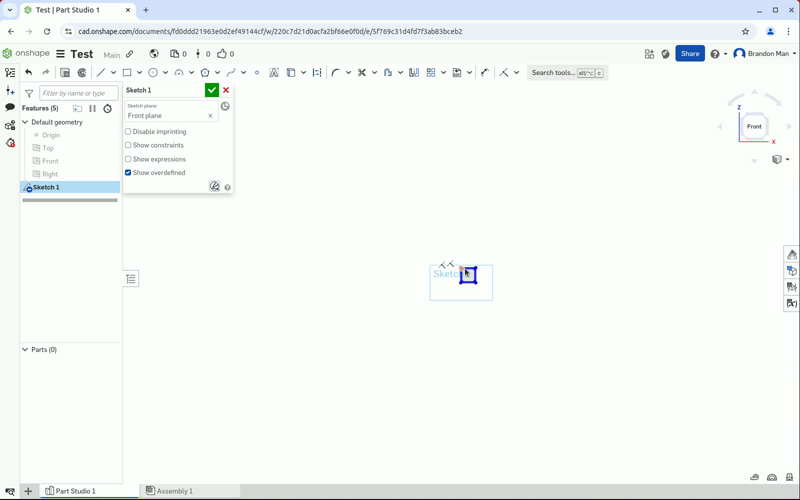
scroll(6)
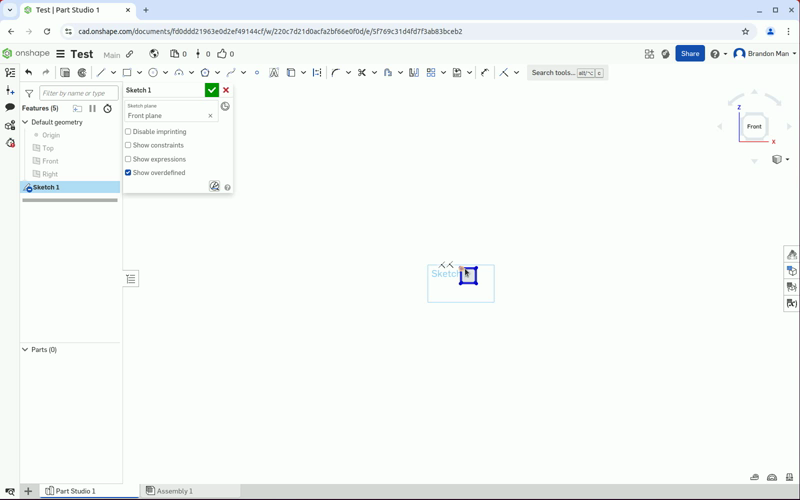
scroll(6)
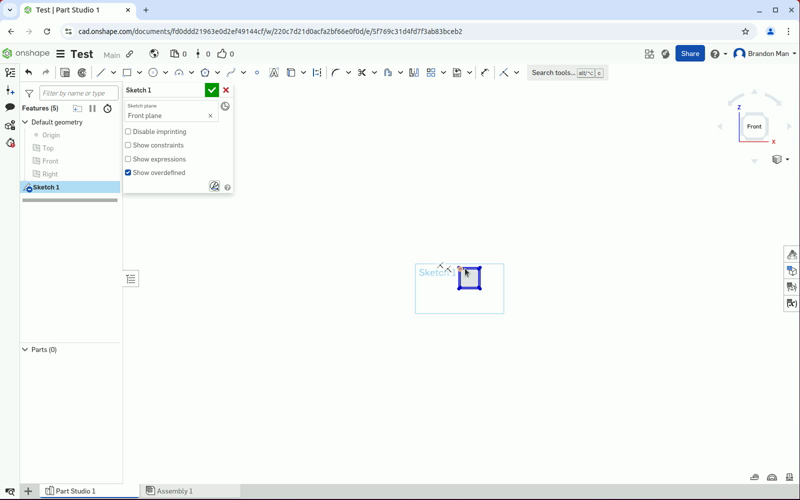
scroll(6)
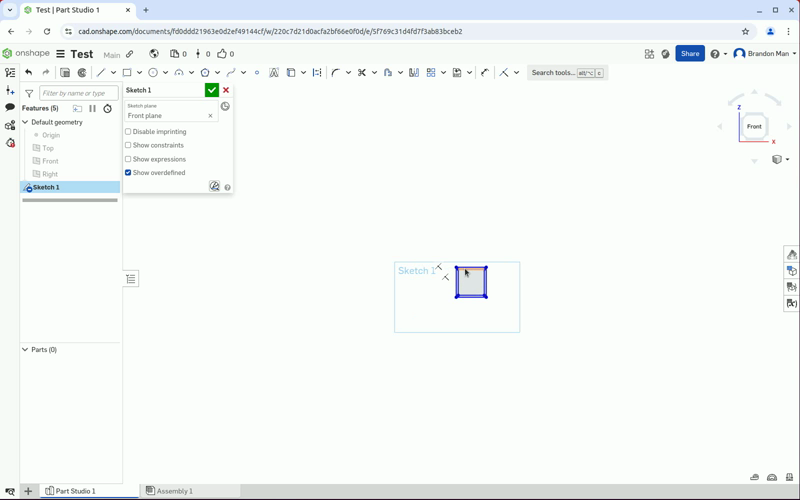
scroll(6)
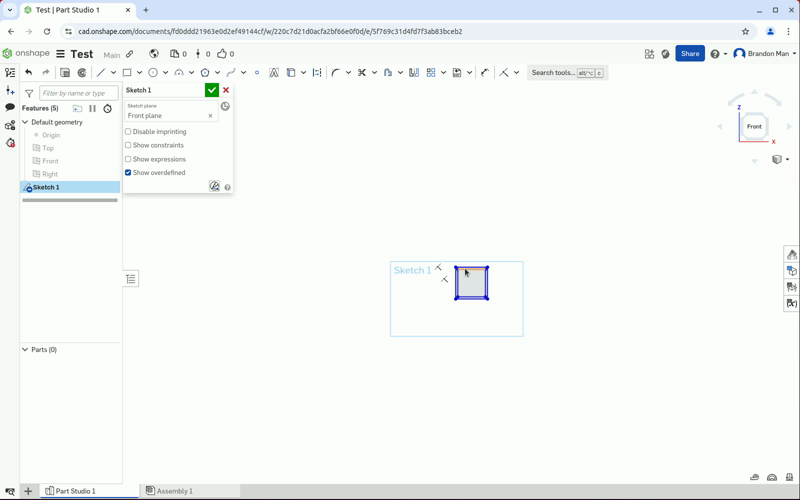
scroll(6)
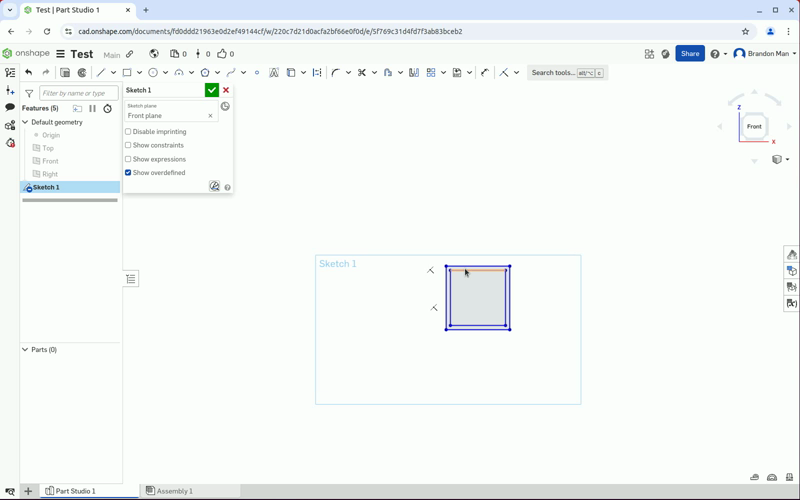
scroll(6)
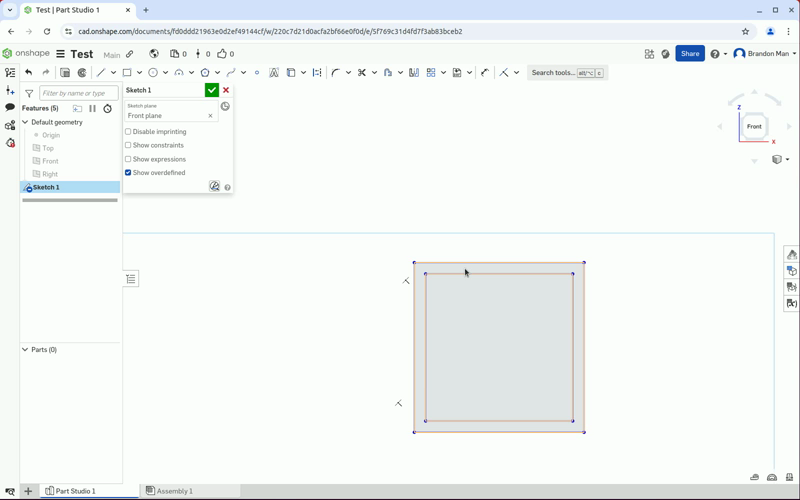
click(465, 268)
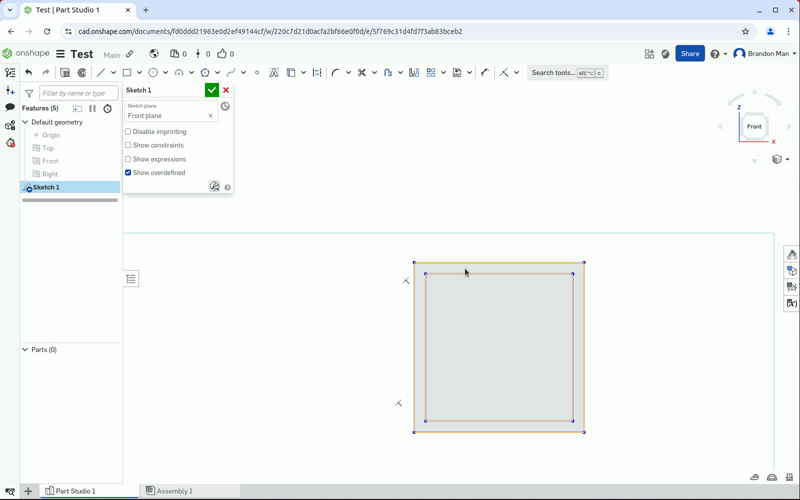
scroll(-6)
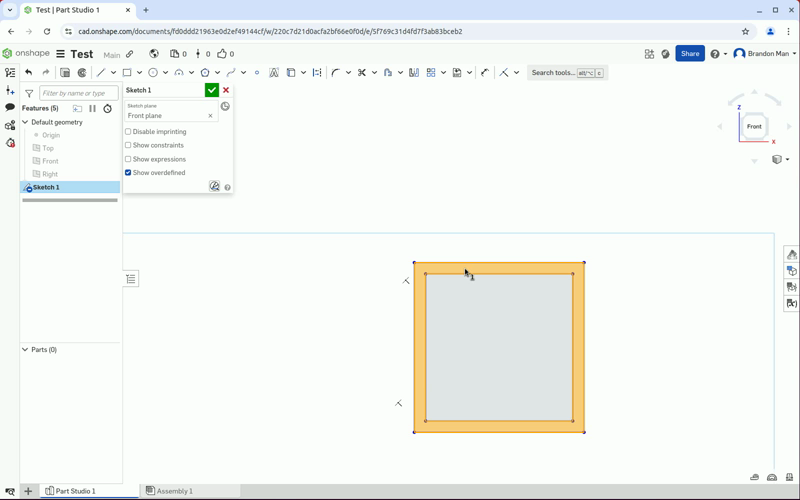
scroll(-6)
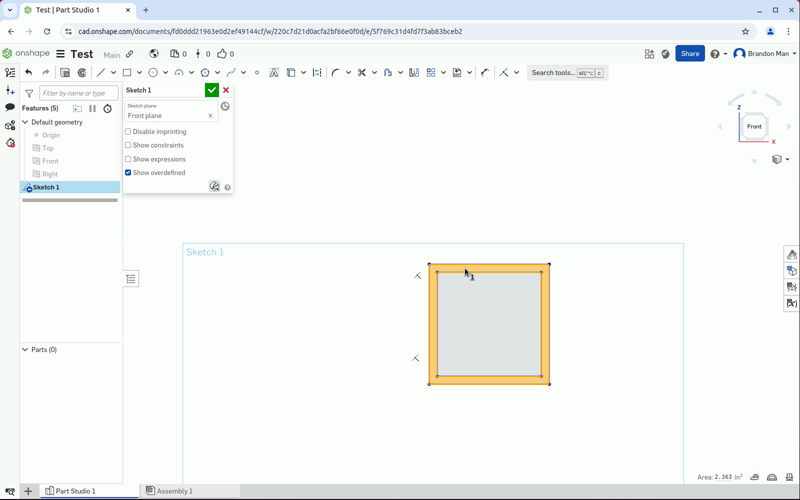
scroll(-6)
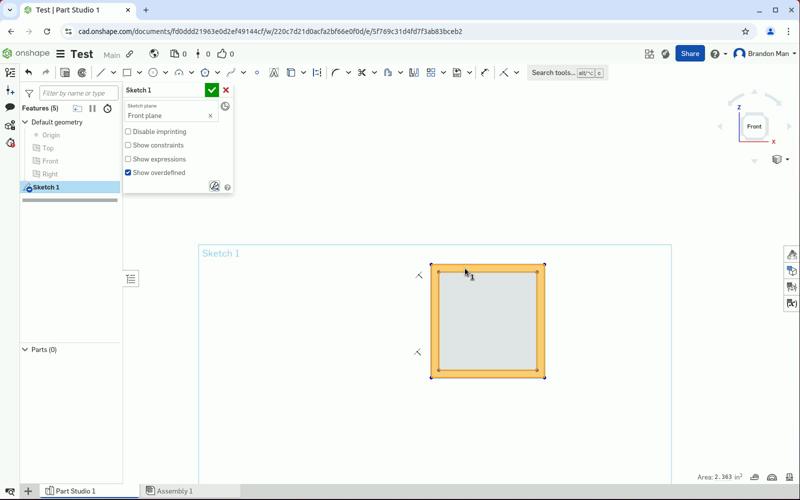
scroll(-6)
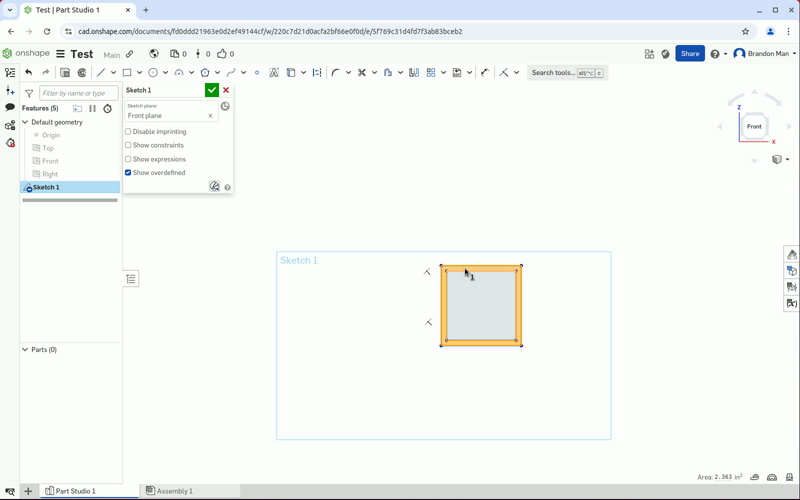
scroll(-6)
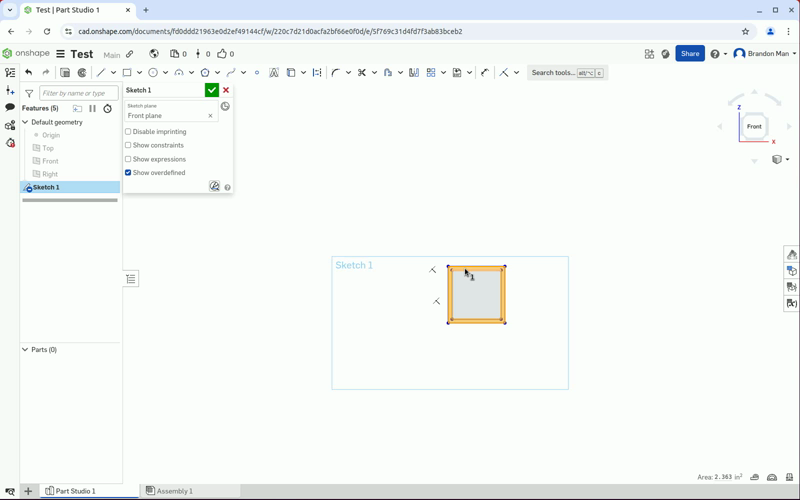
scroll(-6)
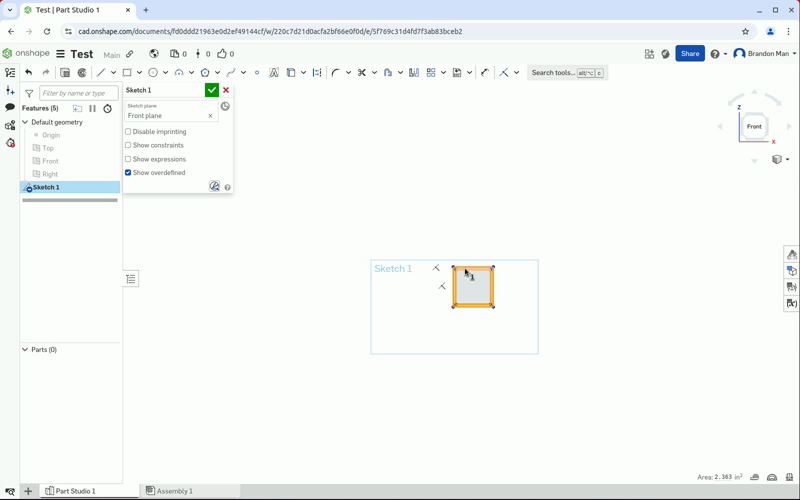
scroll(-6)
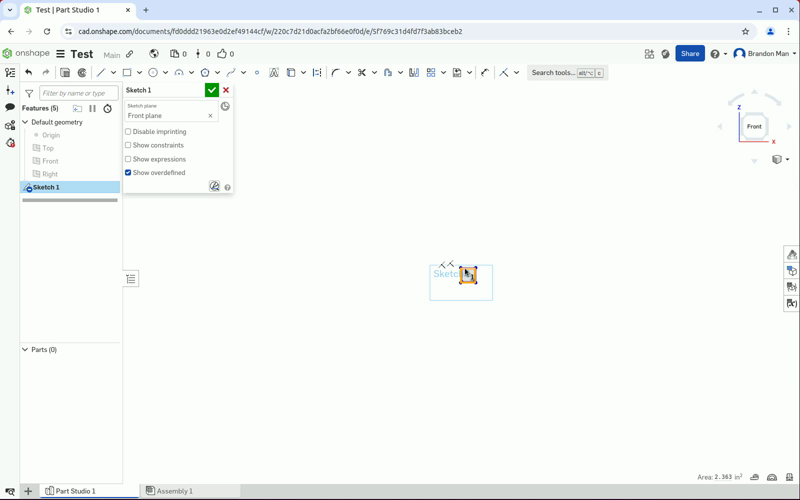
mouse_move(73, 352)
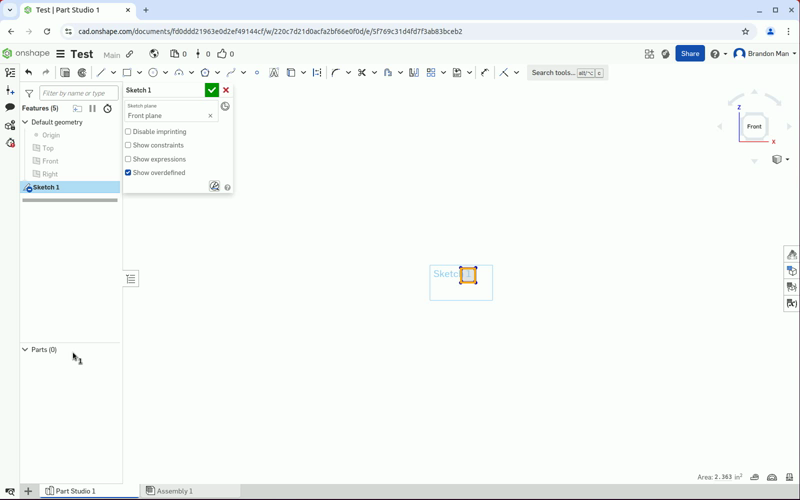
key(shift+y)
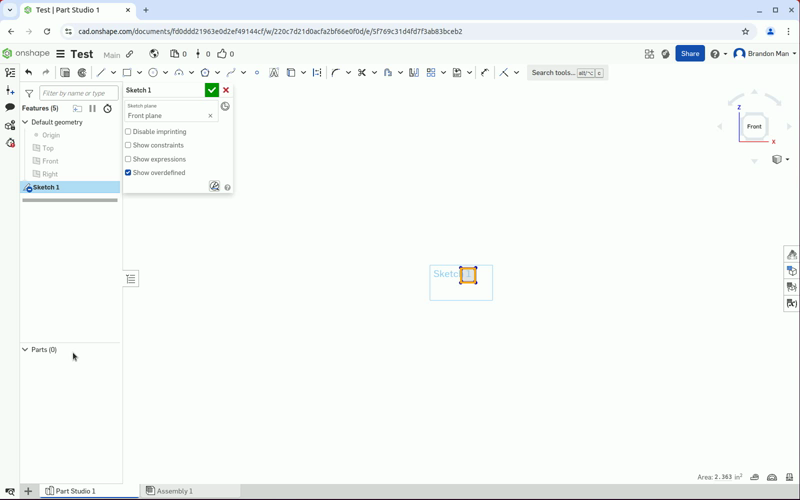
key(shift+e)
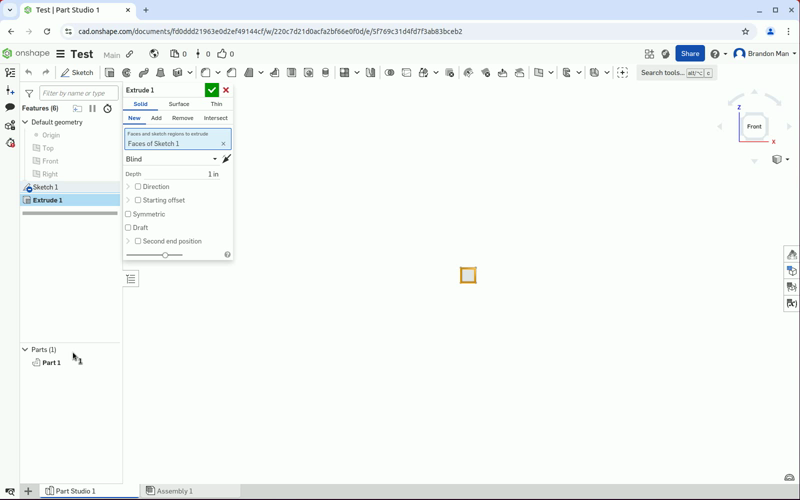
mouse_move(143, 106)
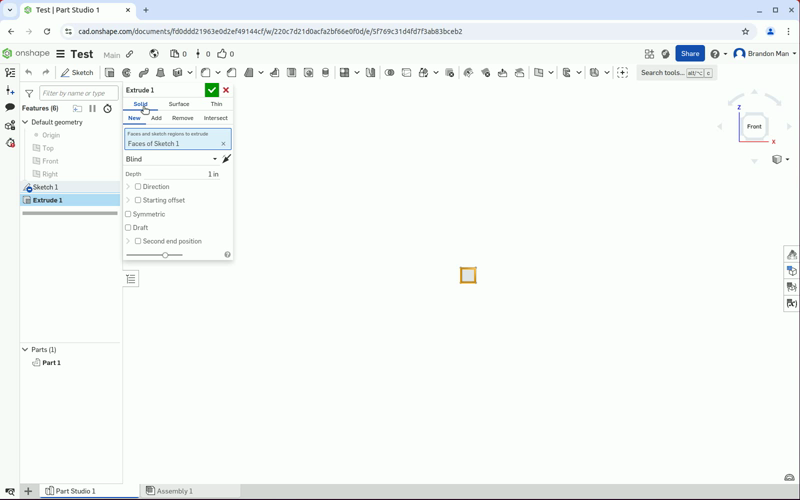
click(143, 106)
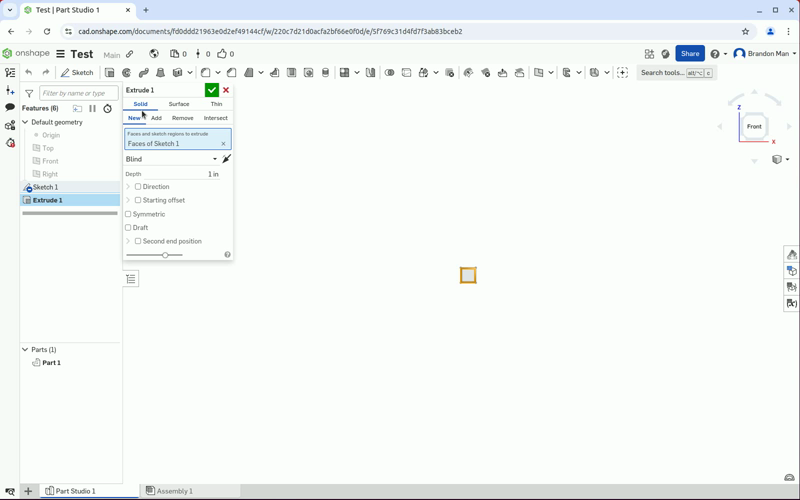
mouse_move(137, 120)
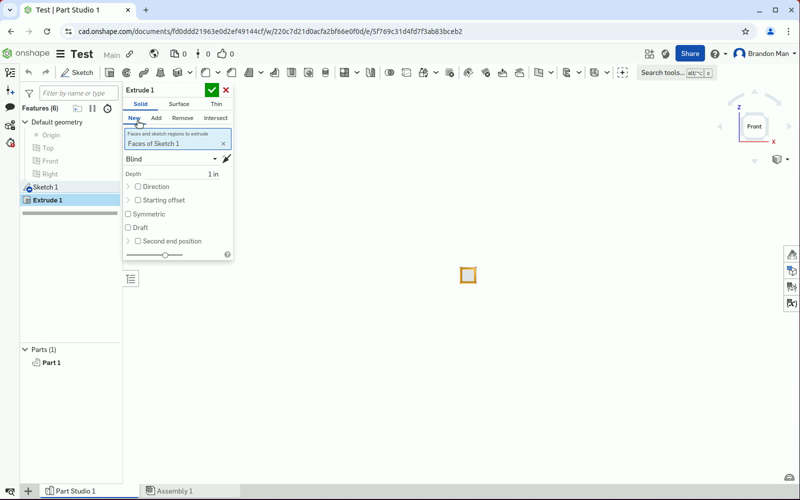
click(137, 120)
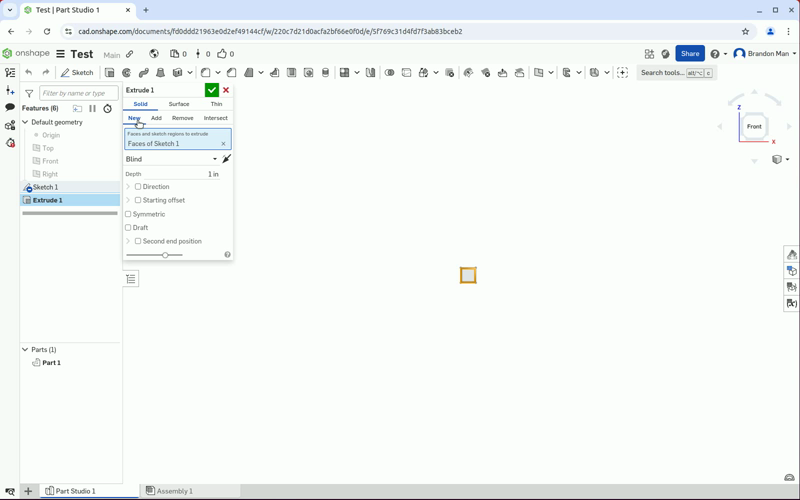
key(tab, 4)
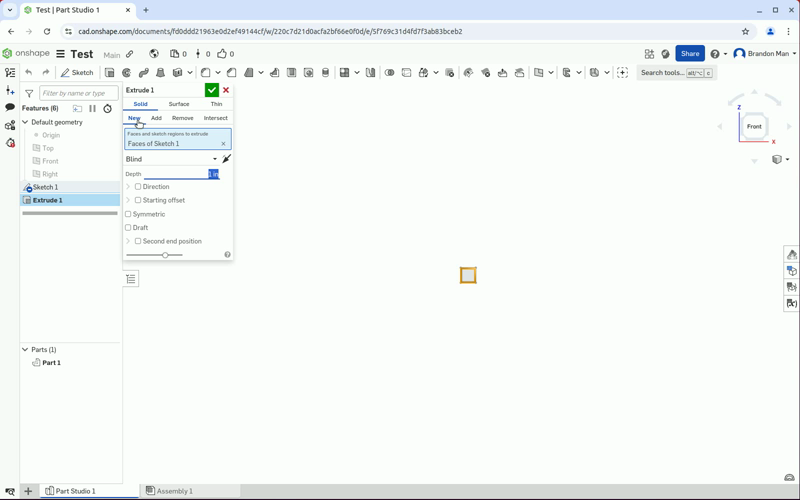
text(23.108)
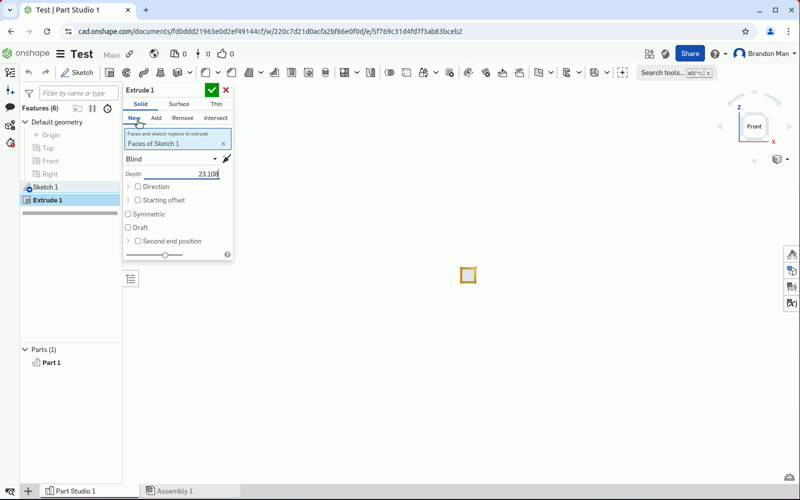
key(enter)
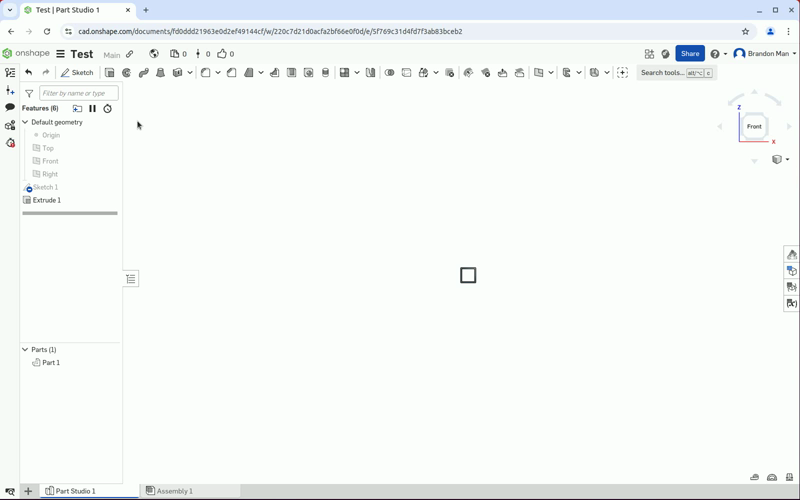
key(shift+h)
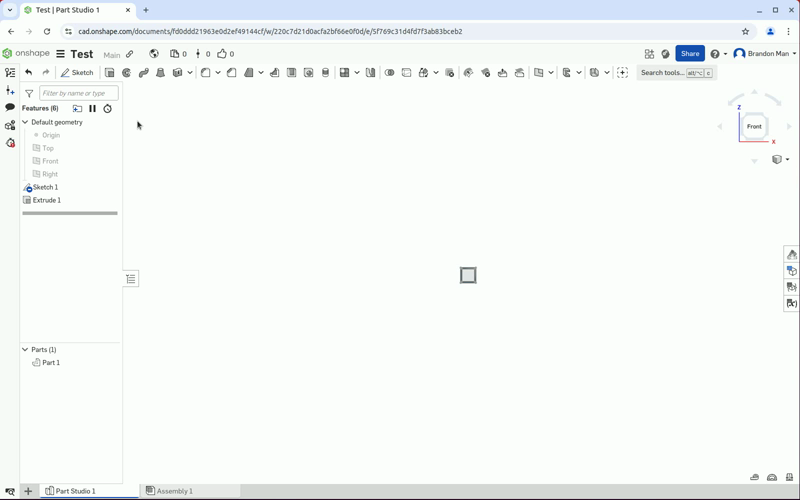
key(shift+h)
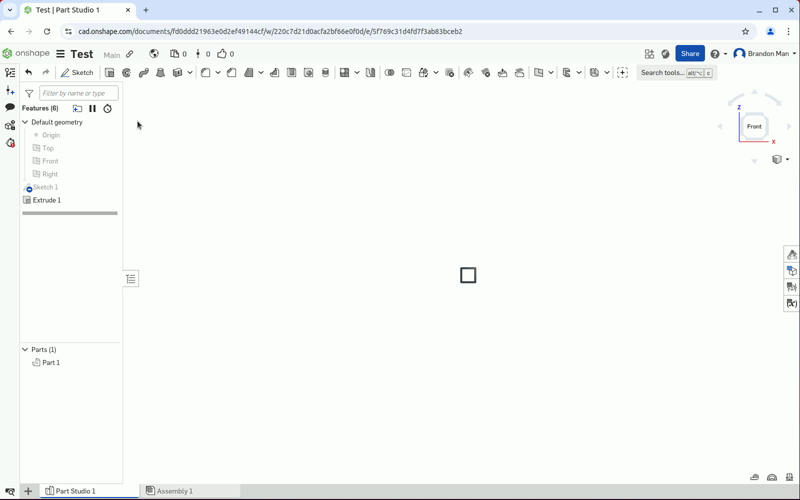
mouse_move(73, 189)
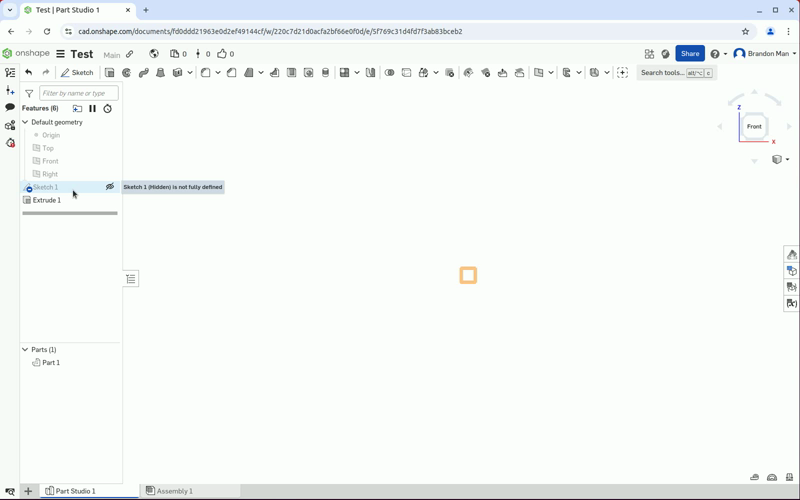
click(73, 189)
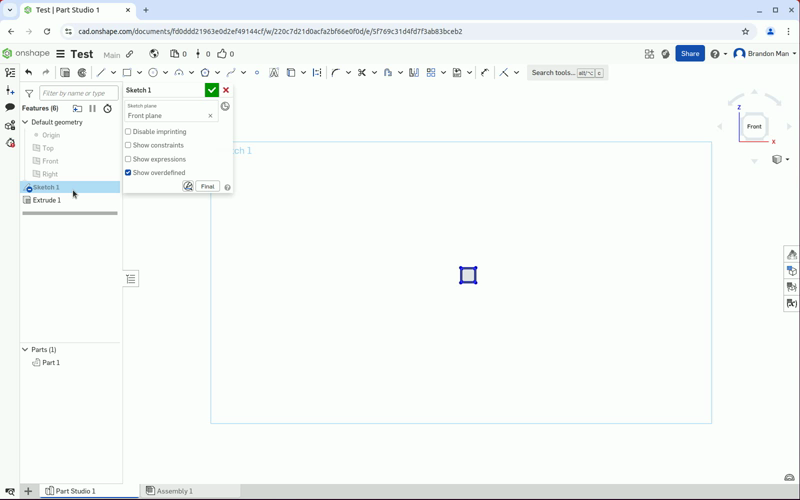
mouse_move(229, 92)
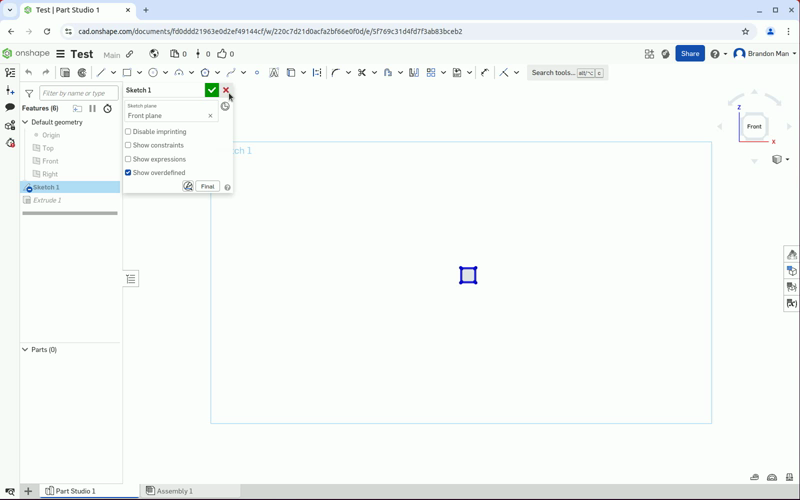
click(229, 92)
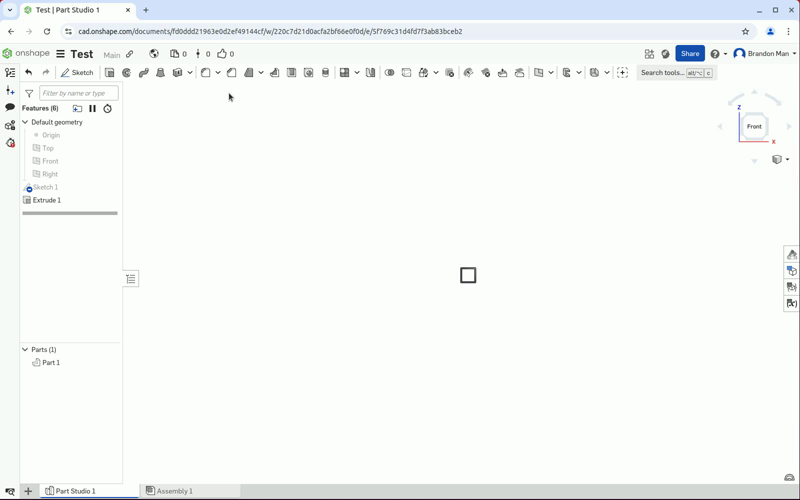
mouse_move(73, 352)
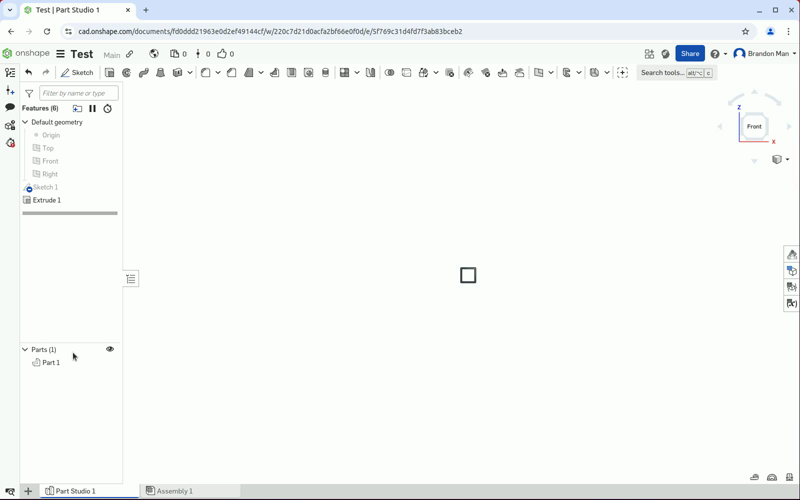
key(y)
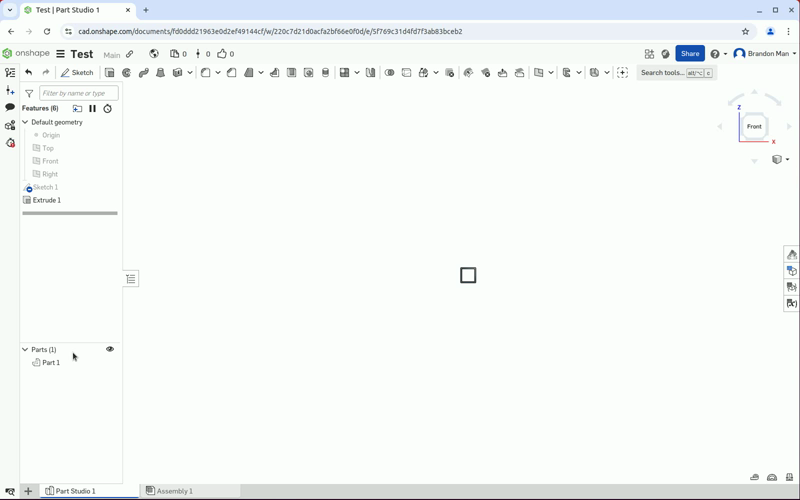
key(shift+p)
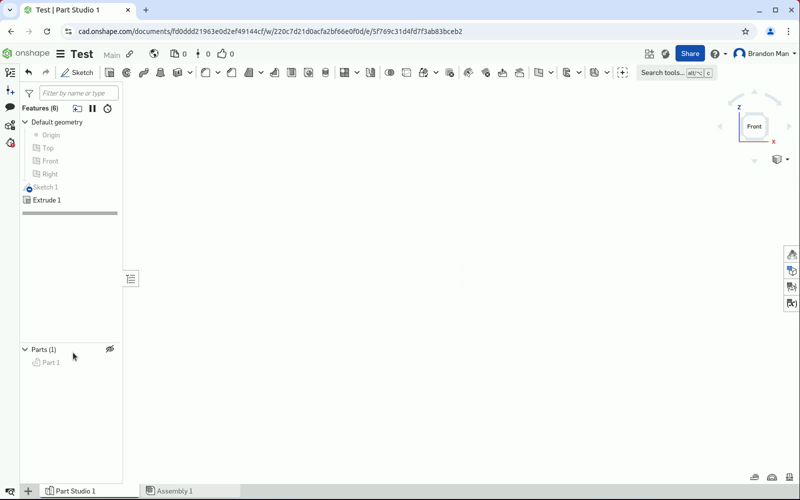
key(space)
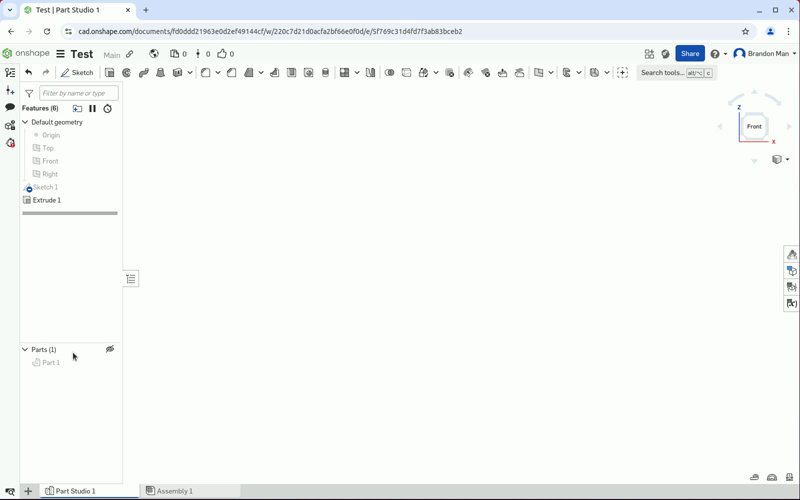
key_down(shift)
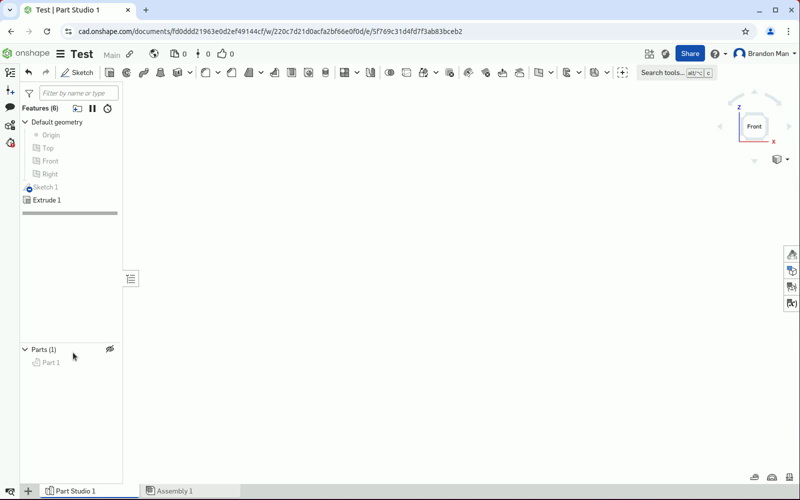
key(down)
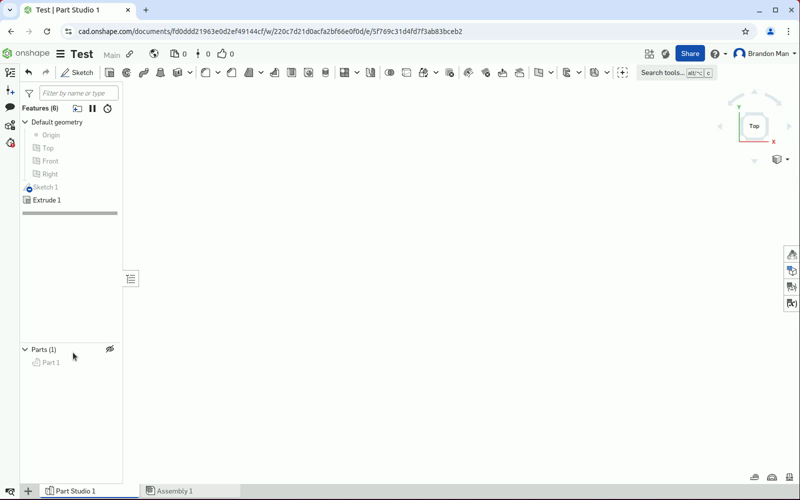
key_up(shift)
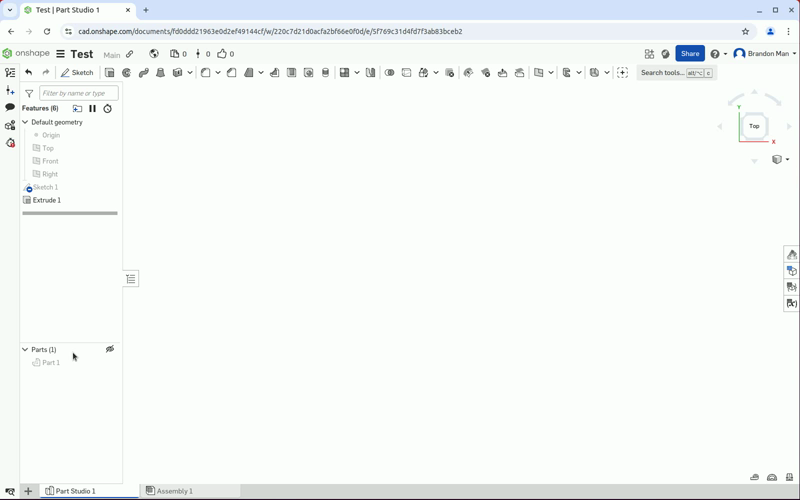
mouse_move(73, 352)
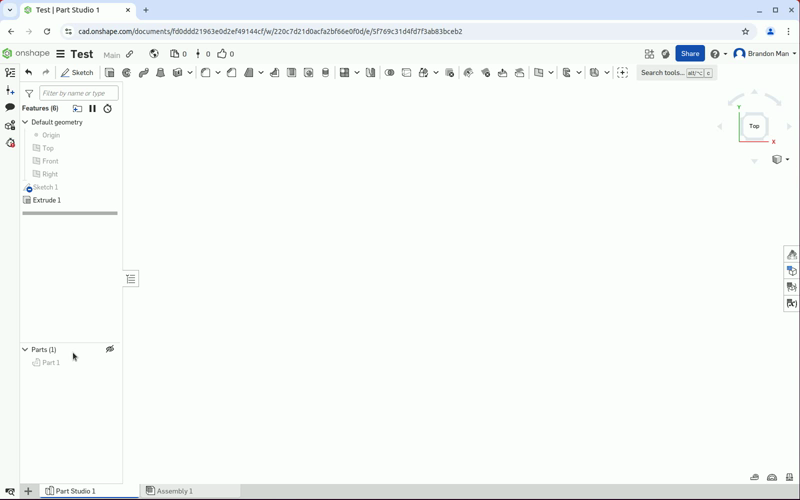
key(shift+y)
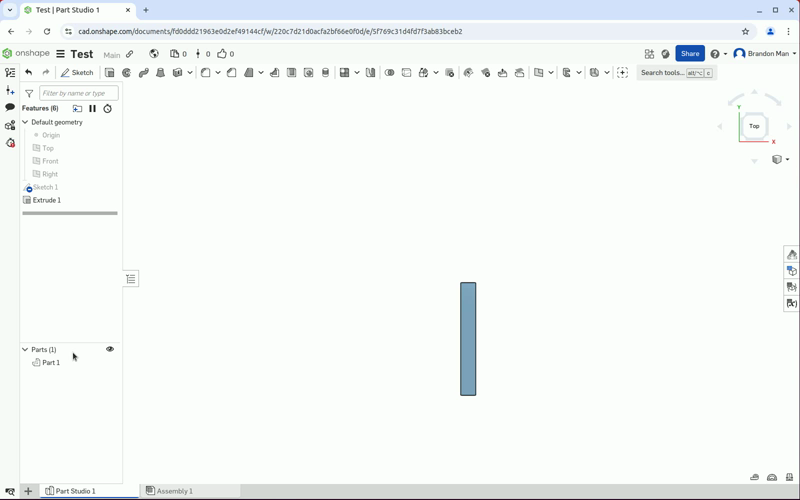
mouse_move(541, 75)
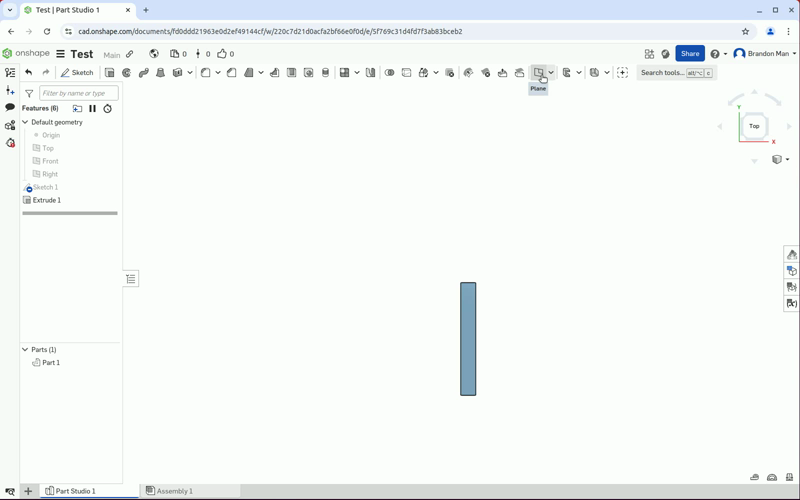
click(541, 75)
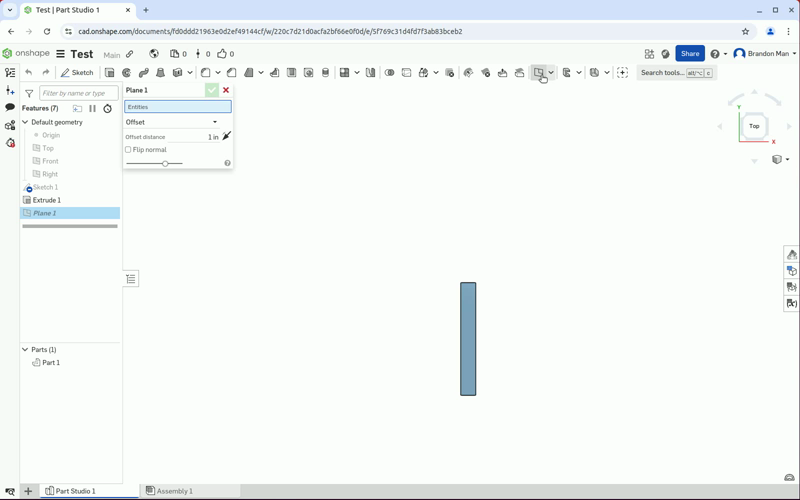
mouse_move(73, 150)
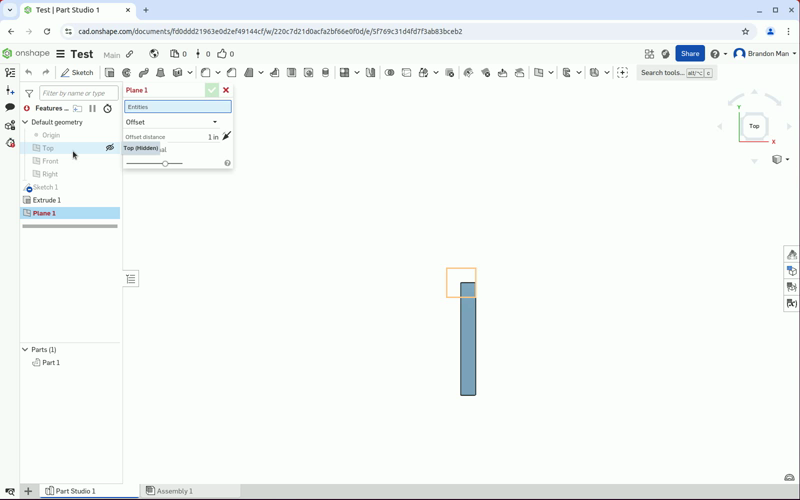
click(73, 150)
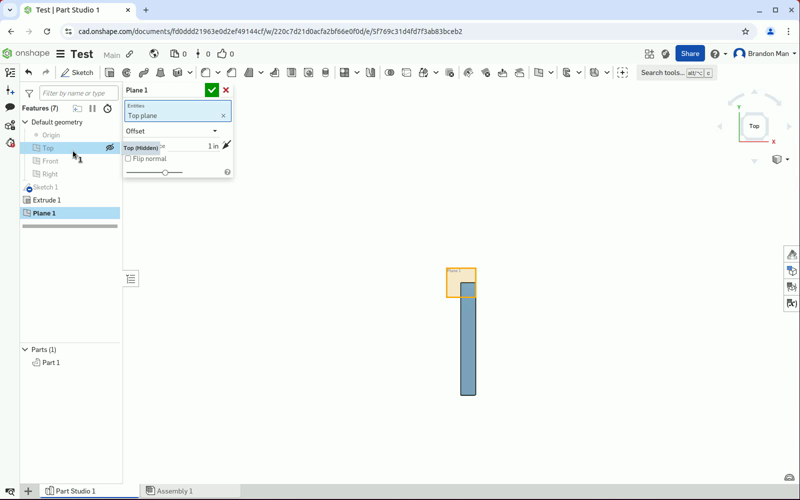
key(tab, 2)
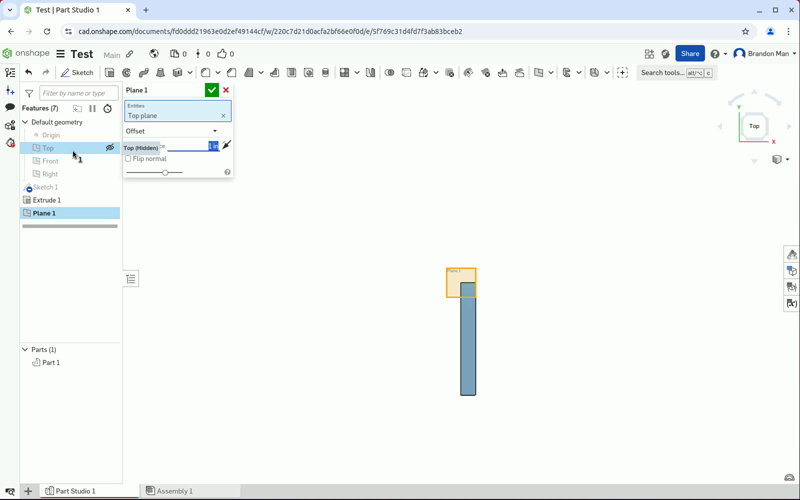
text(2.896)
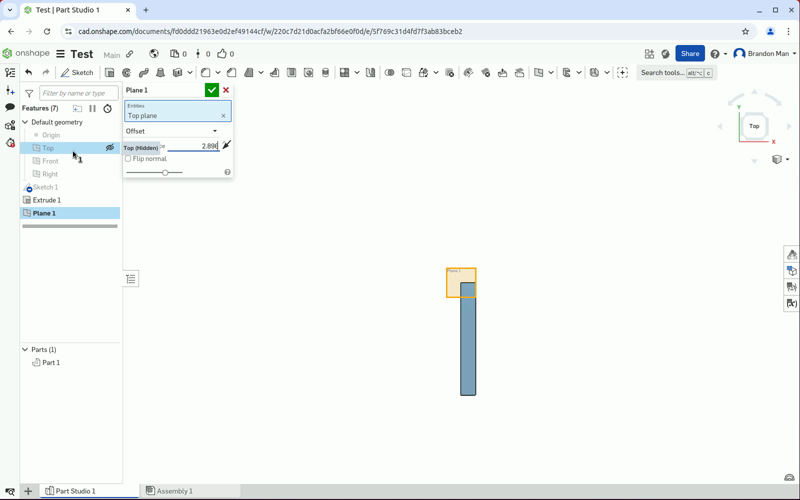
key(enter, 2)
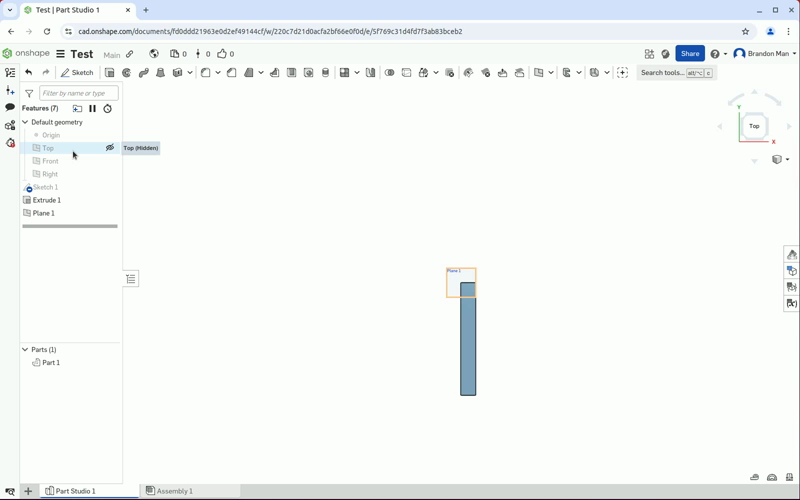
key(shift+s)
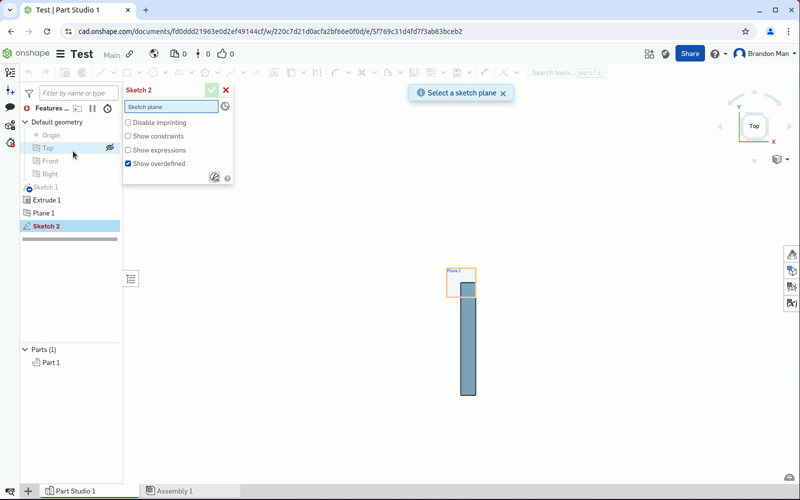
mouse_move(73, 215)
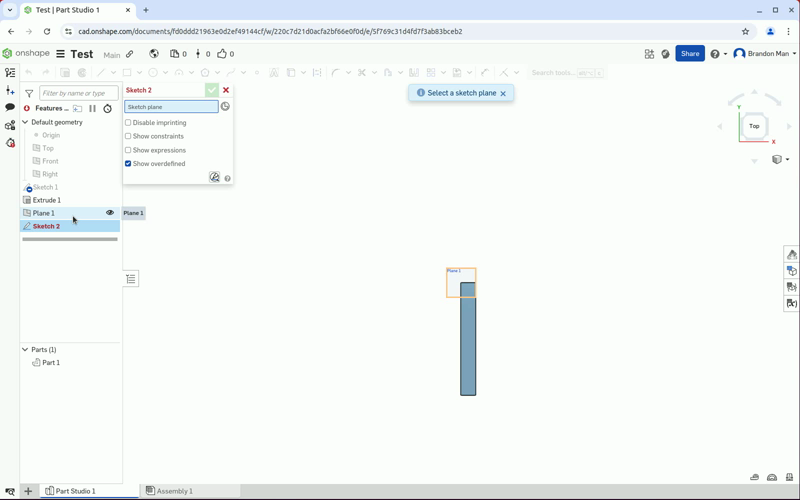
click(73, 215)
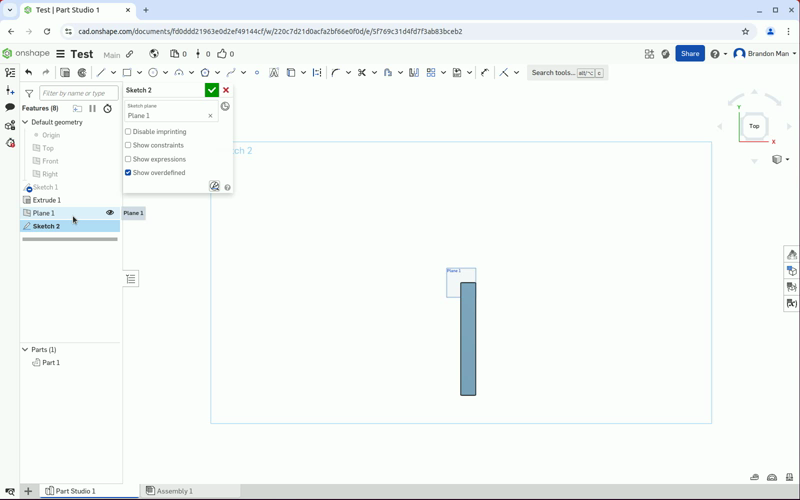
mouse_move(73, 352)
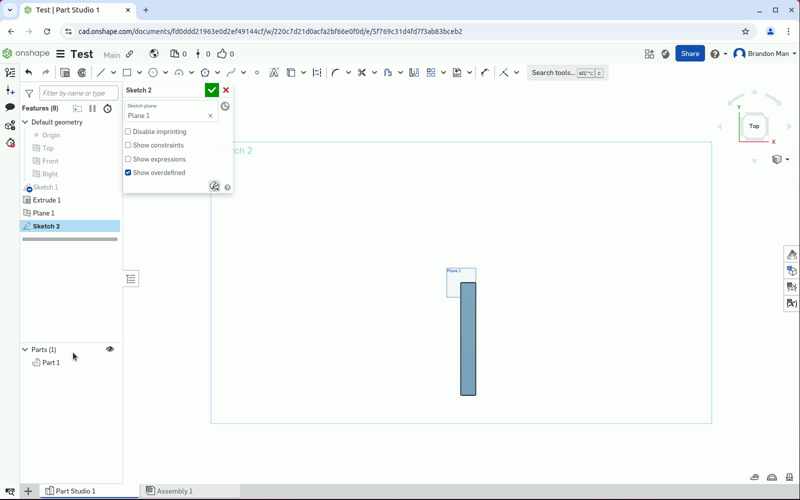
key(y)
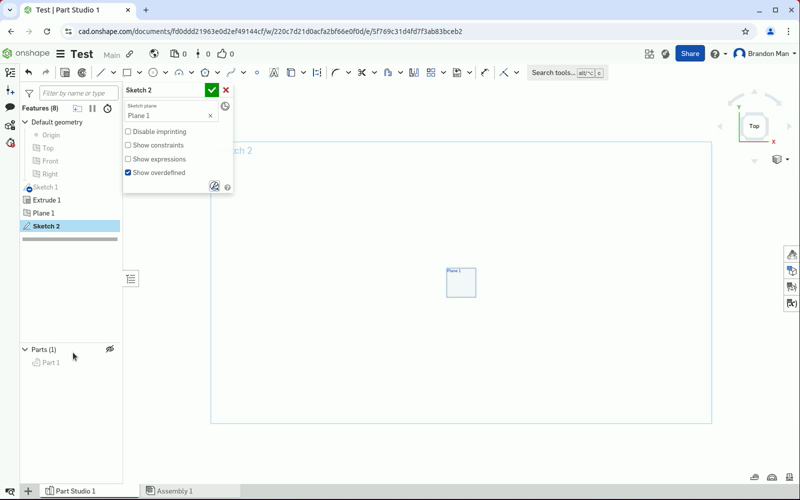
key(c)
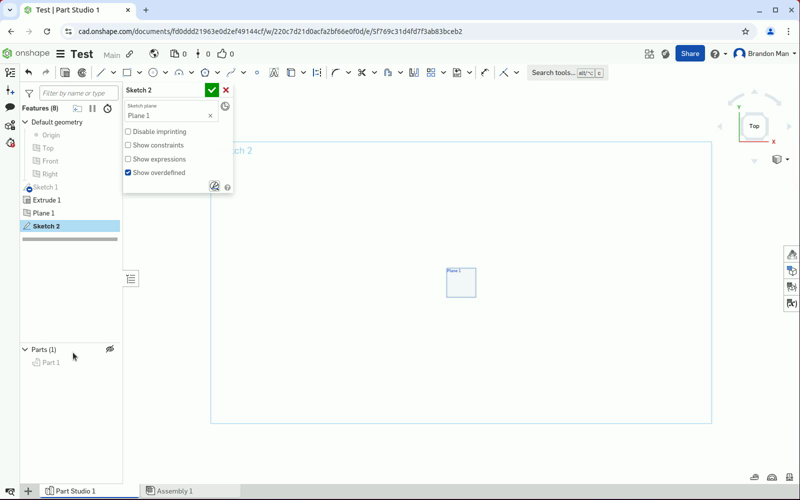
key_down(shift)
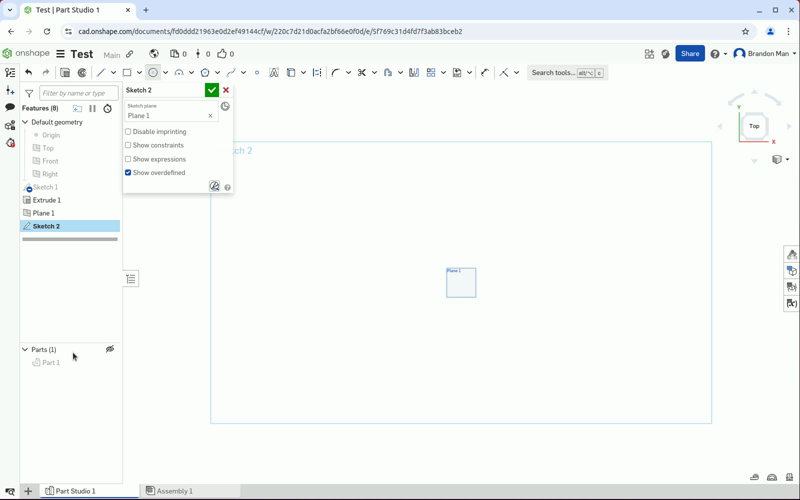
mouse_move(468, 297)
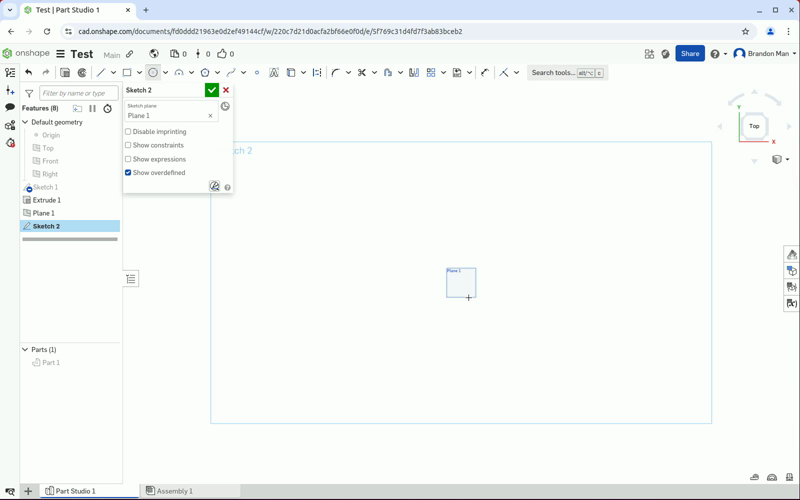
click(468, 297)
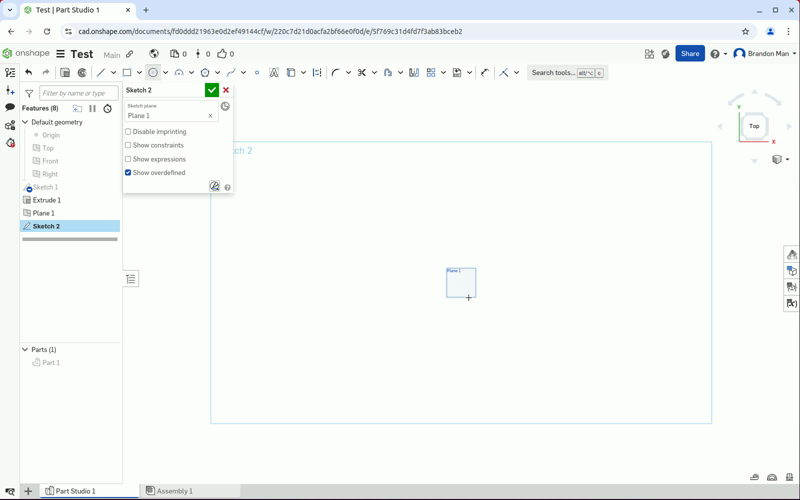
key_up(shift)
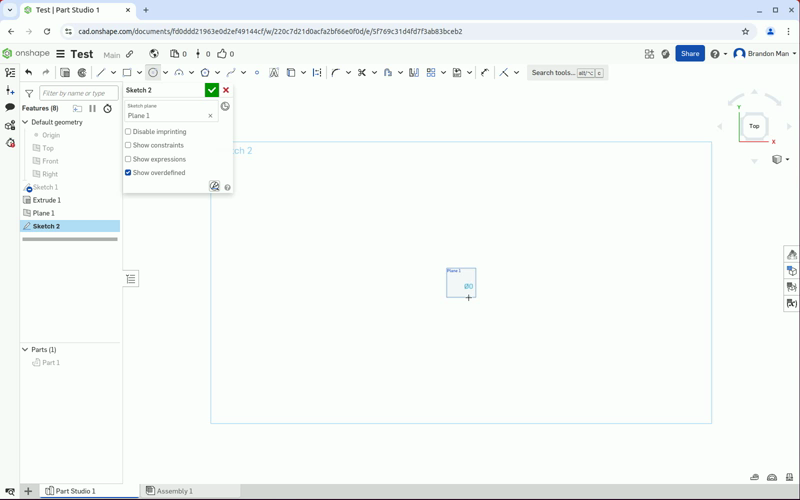
mouse_move(471, 297)
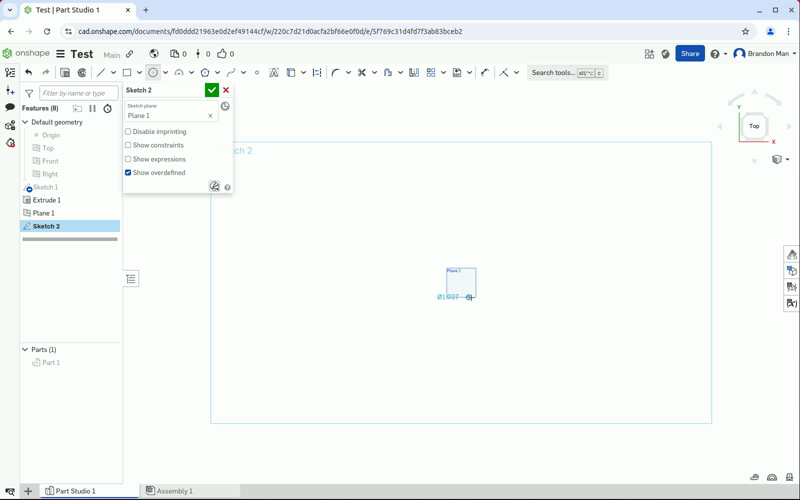
scroll(6)
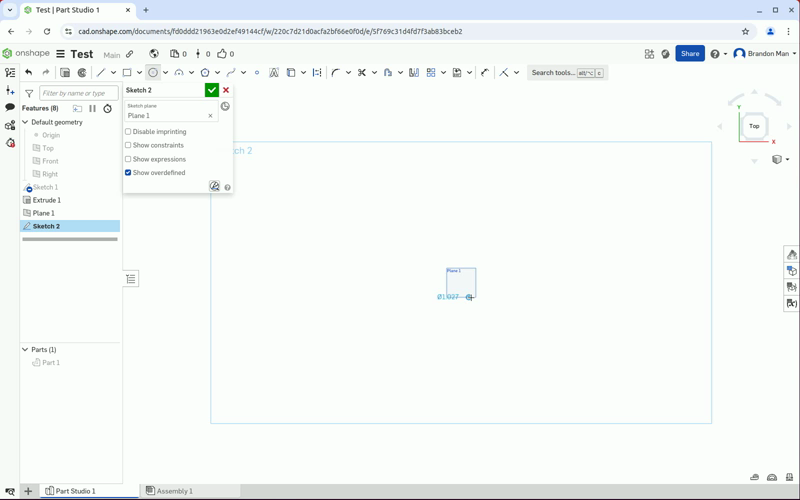
scroll(6)
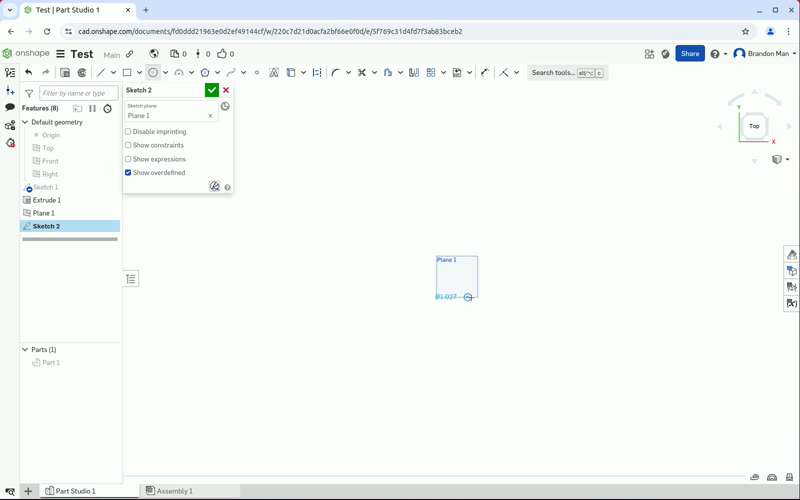
scroll(6)
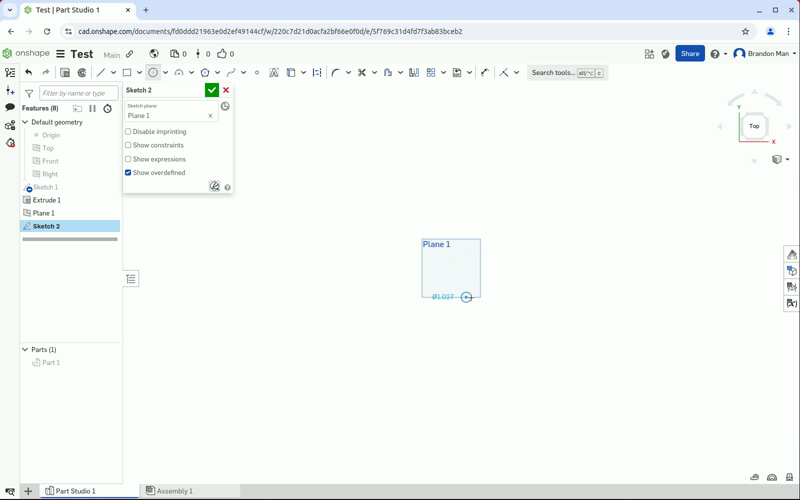
scroll(6)
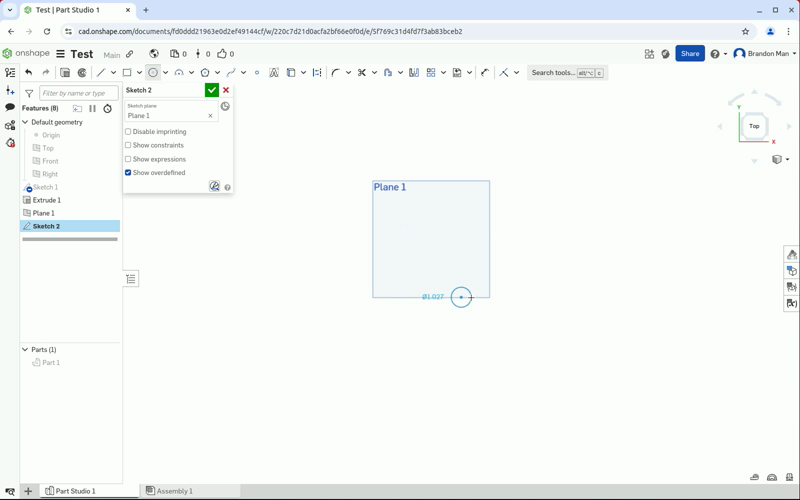
scroll(6)
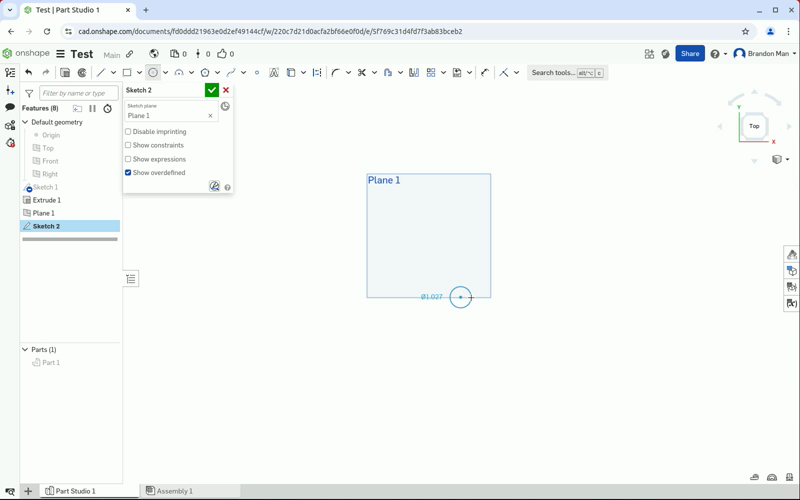
scroll(6)
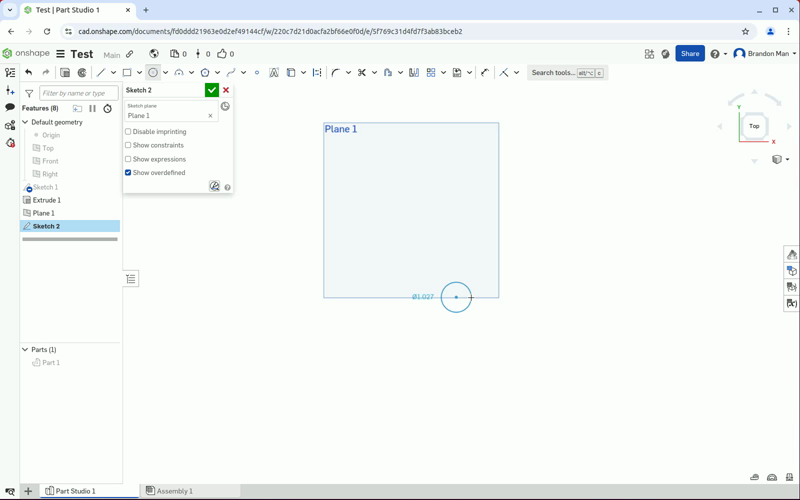
scroll(6)
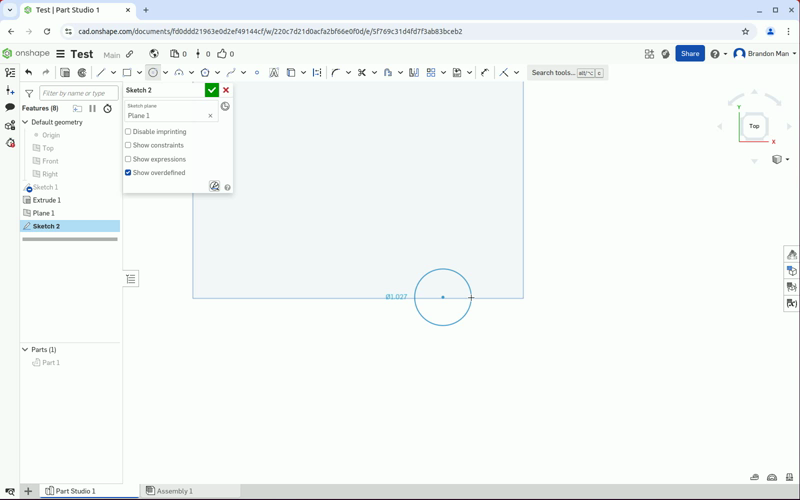
click(471, 297)
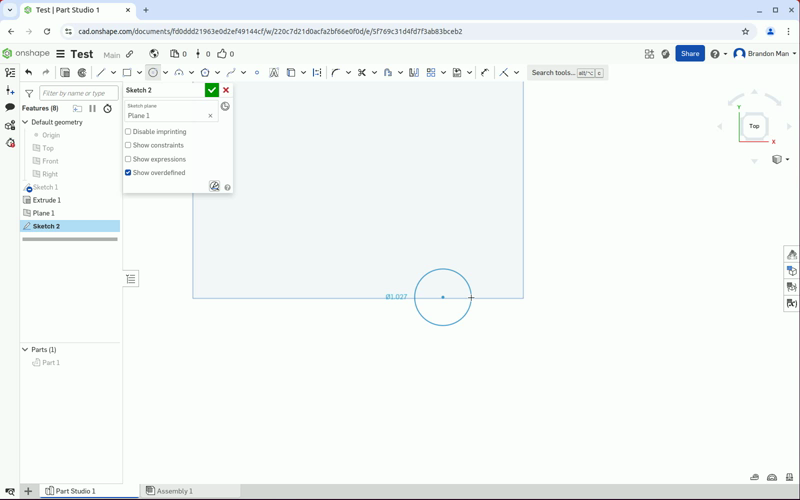
scroll(-6)
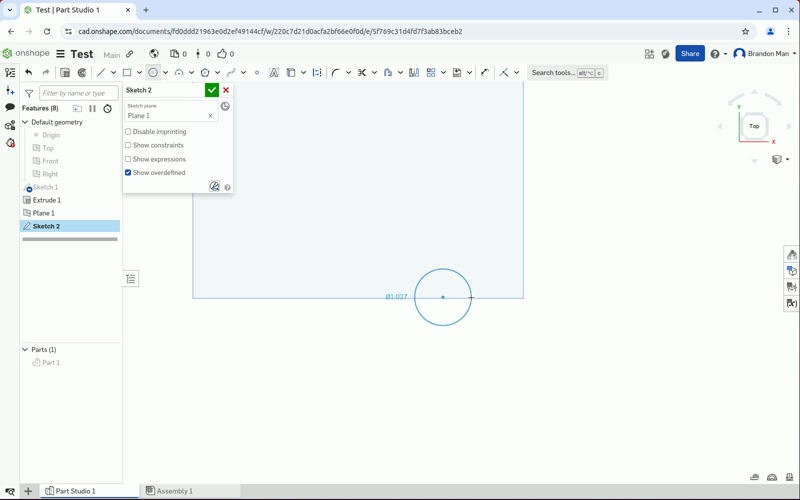
scroll(-6)
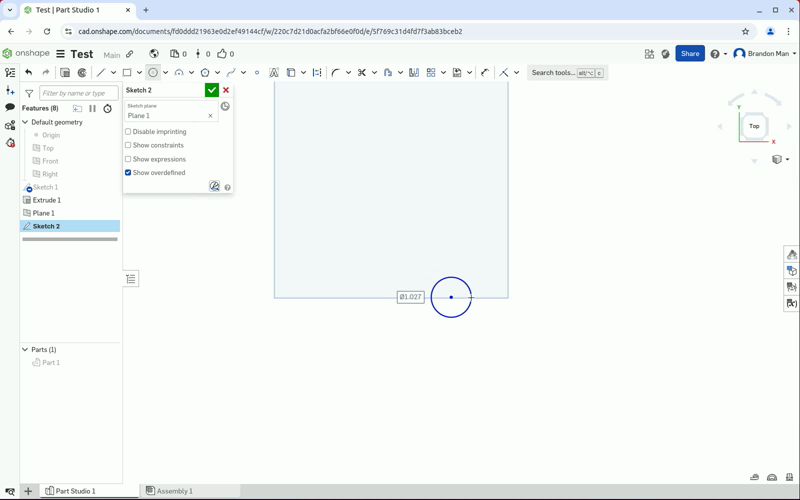
scroll(-6)
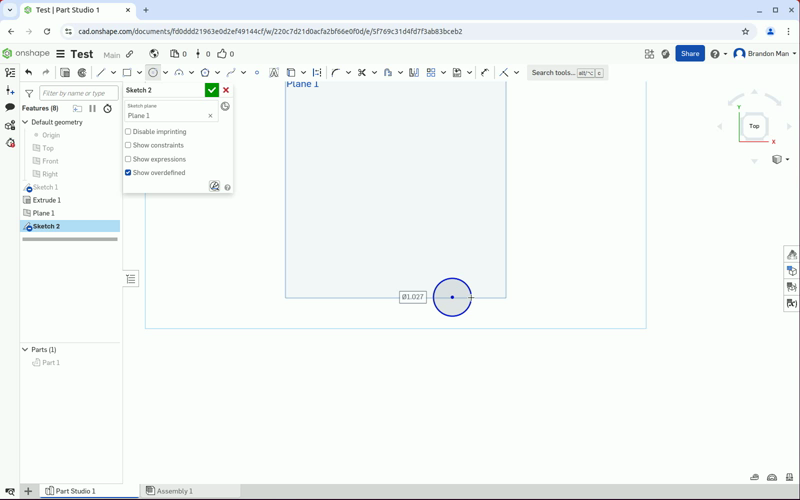
scroll(-6)
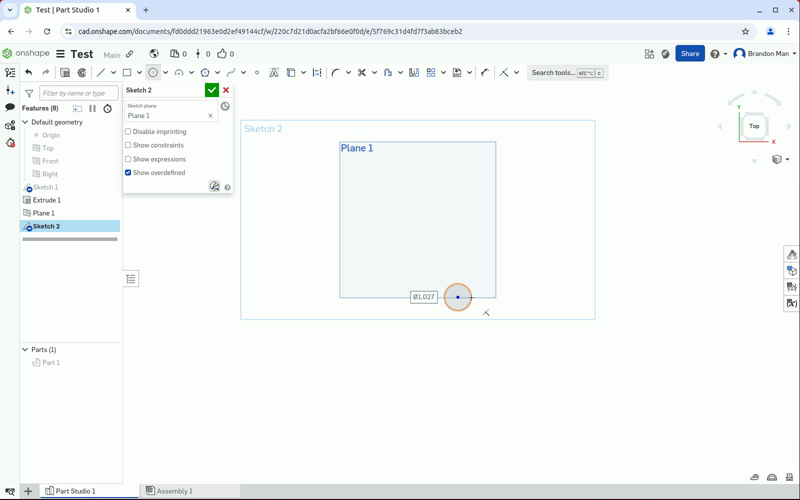
scroll(-6)
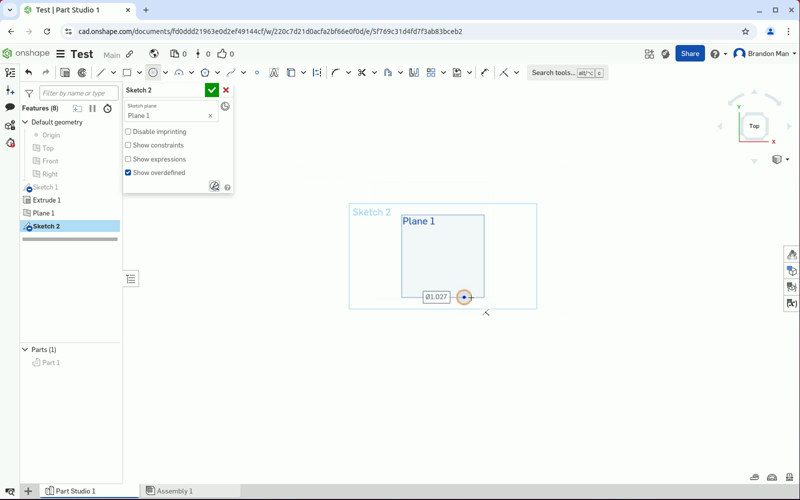
scroll(-6)
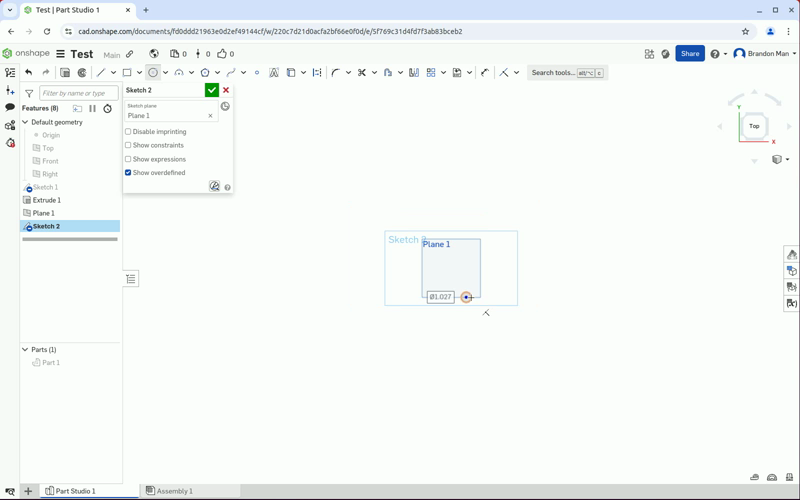
scroll(-6)
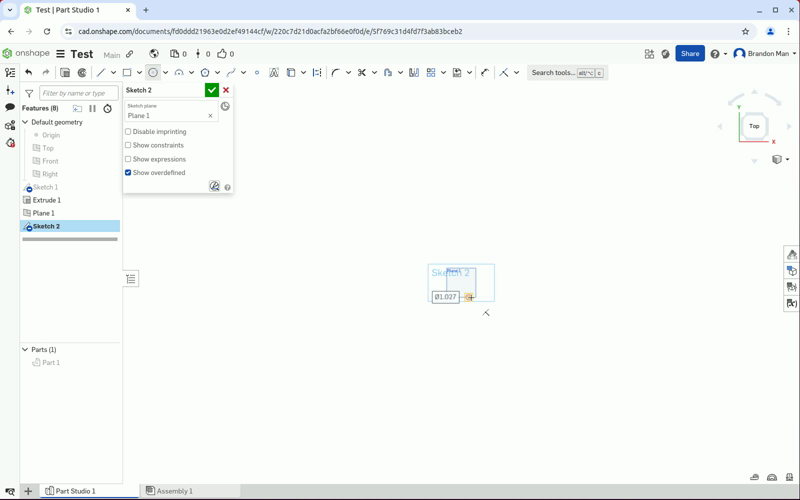
key(esc)
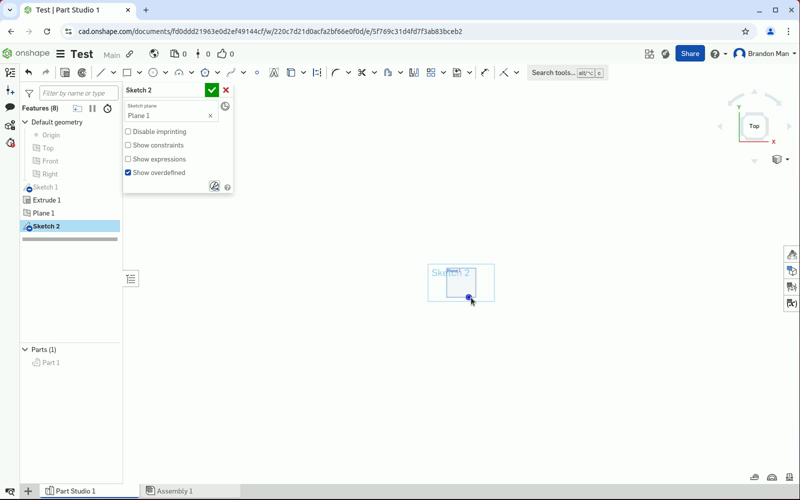
mouse_move(468, 294)
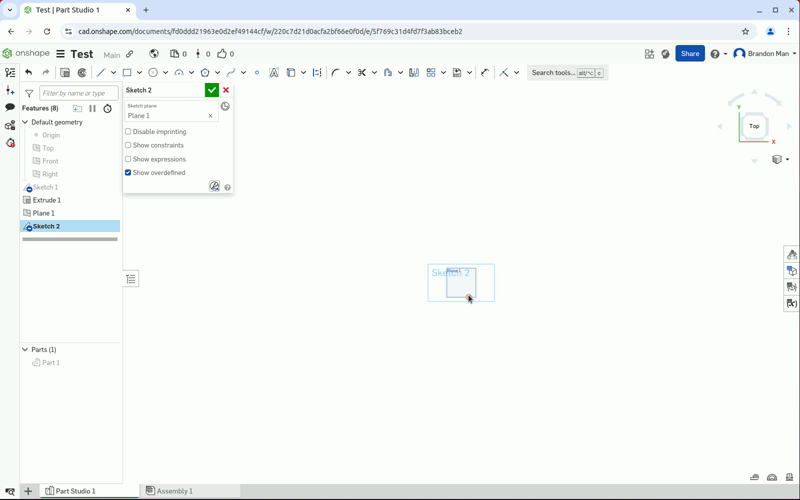
scroll(6)
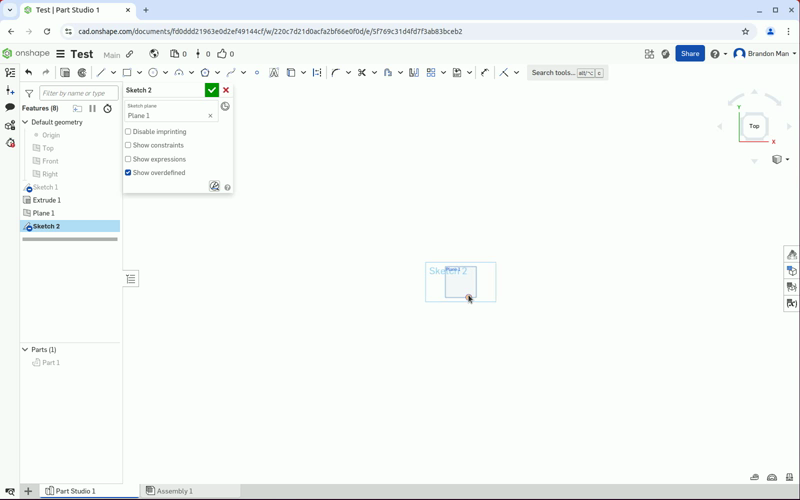
scroll(6)
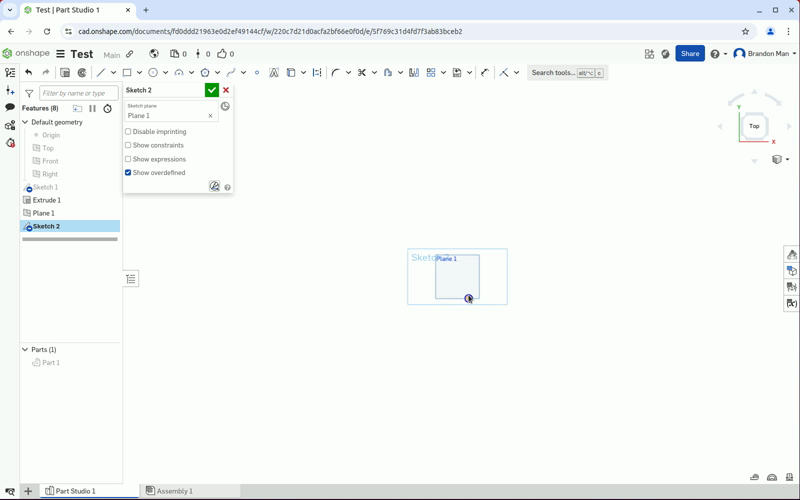
scroll(6)
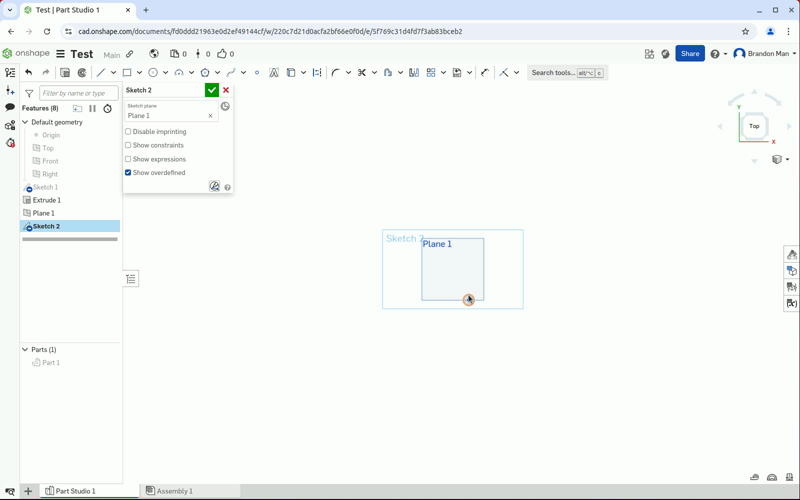
scroll(6)
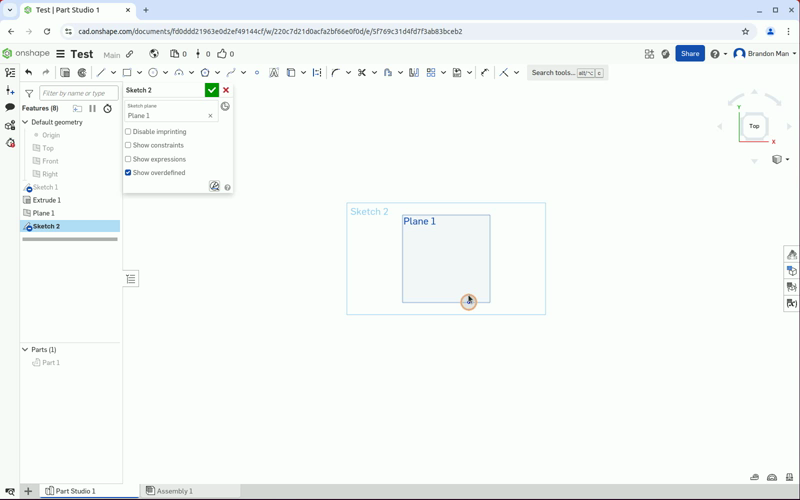
scroll(6)
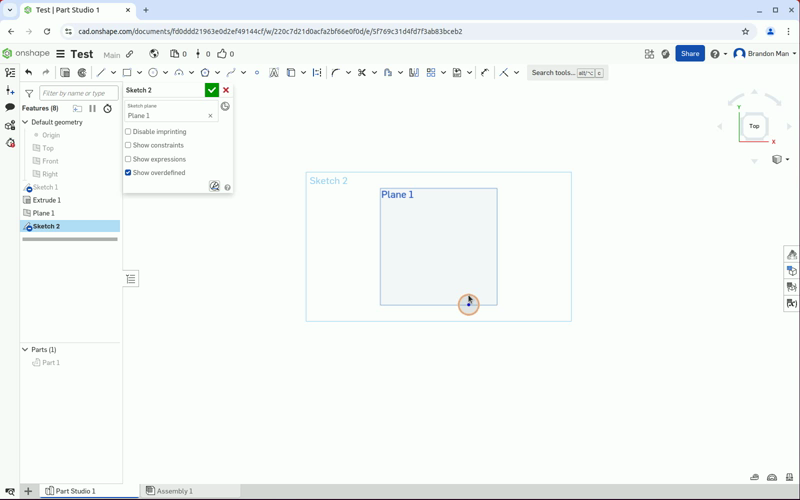
scroll(6)
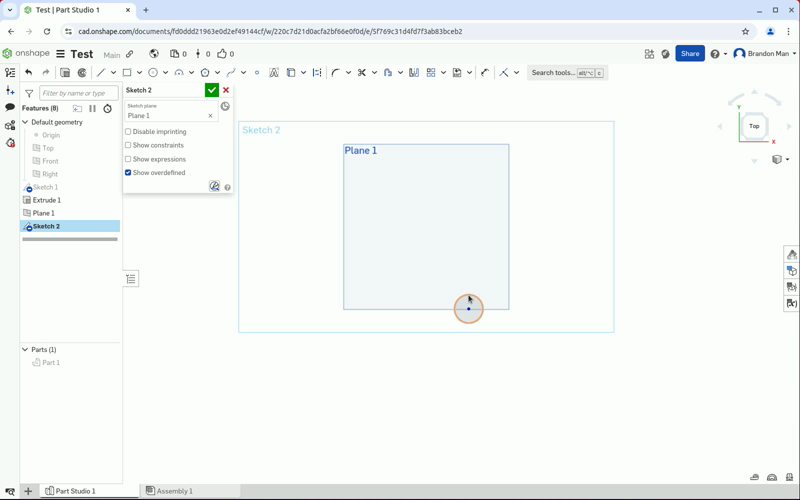
scroll(6)
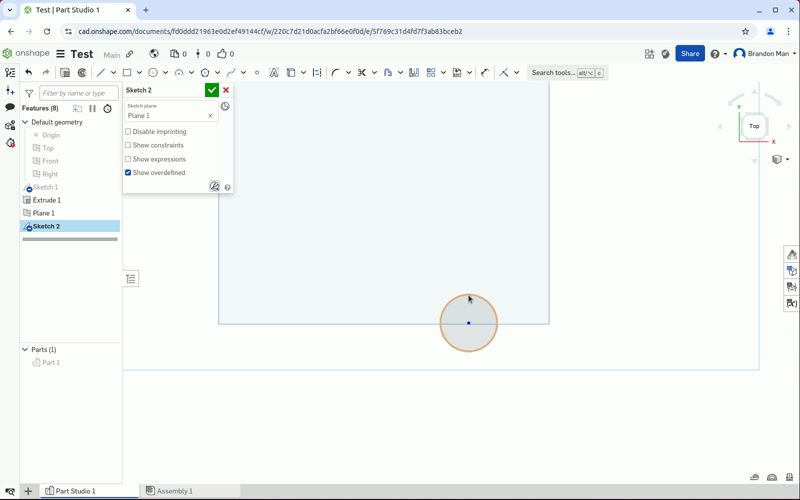
click(468, 294)
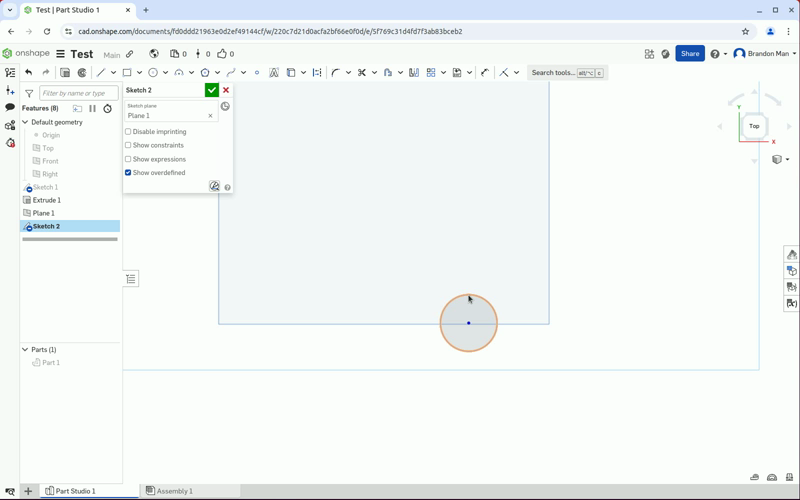
scroll(-6)
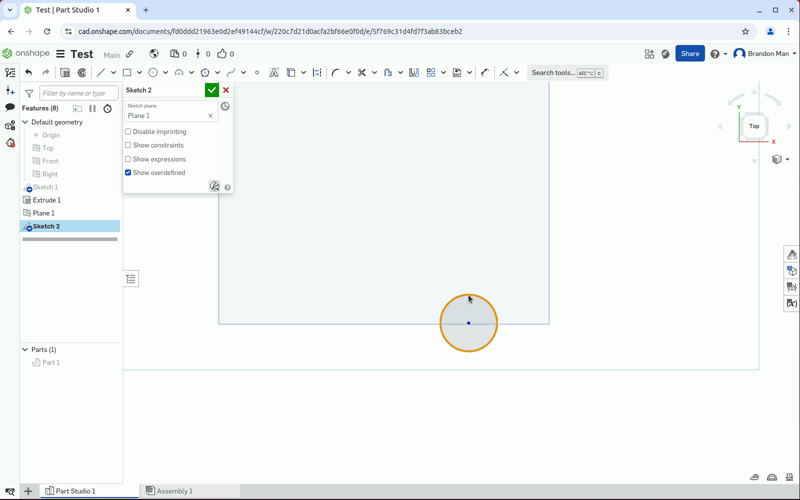
scroll(-6)
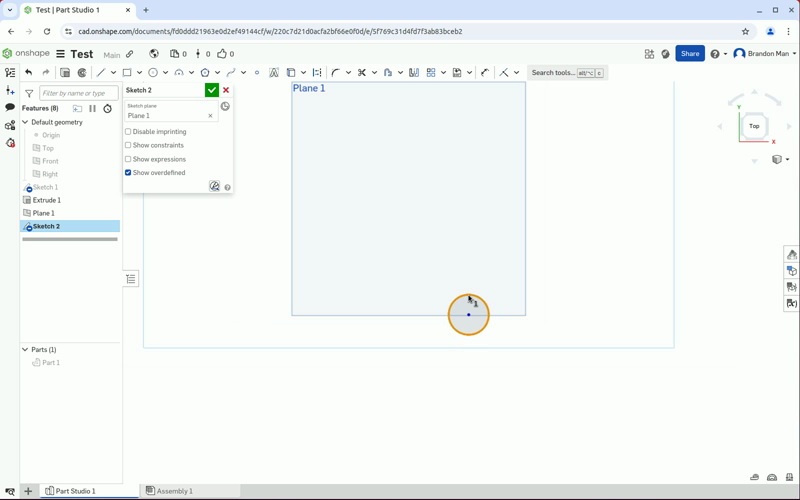
scroll(-6)
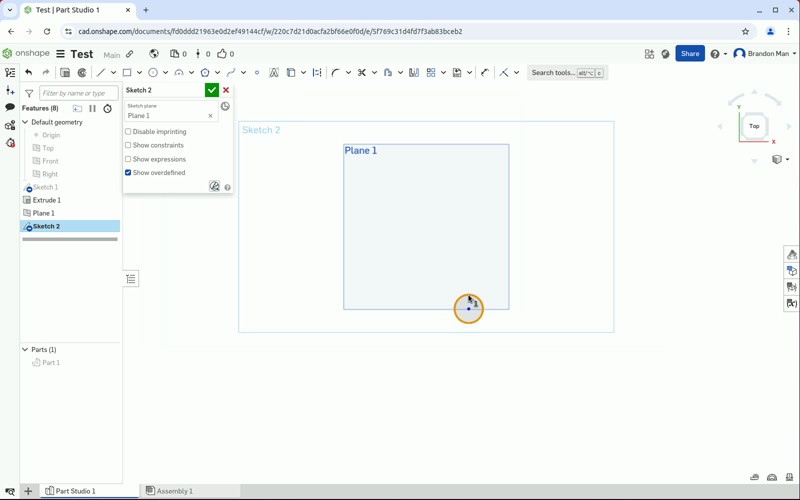
scroll(-6)
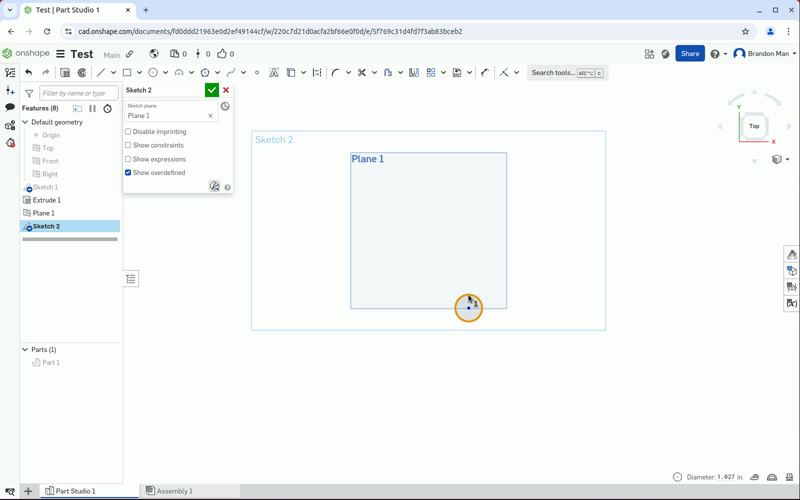
scroll(-6)
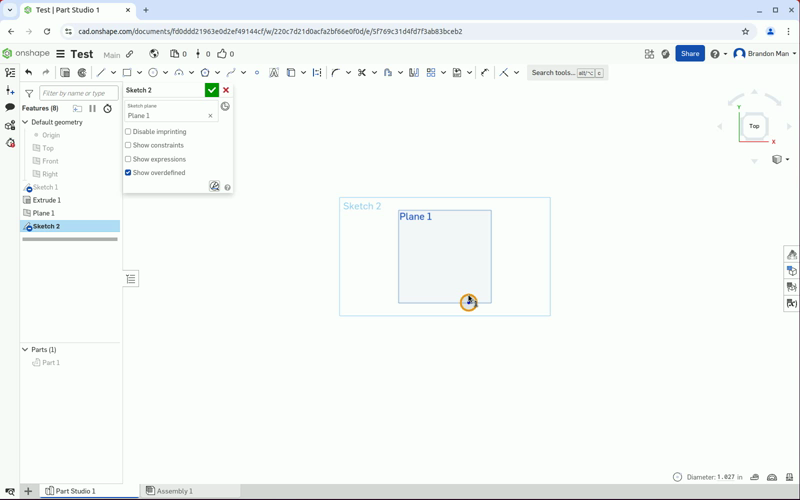
scroll(-6)
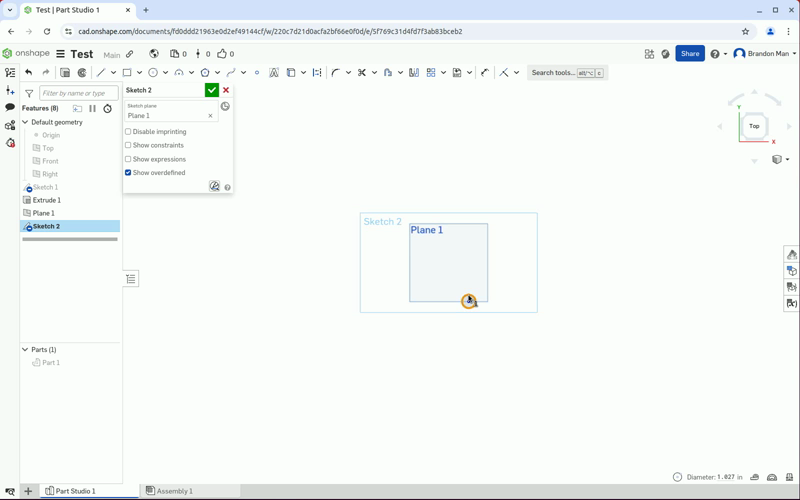
scroll(-6)
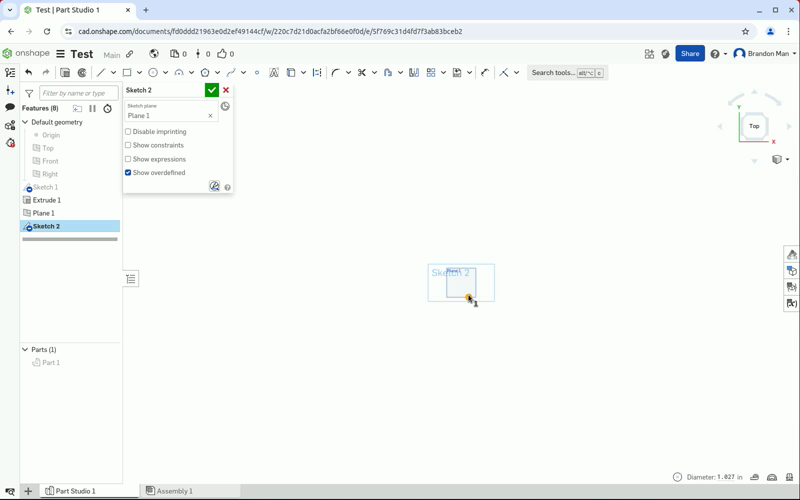
mouse_move(73, 352)
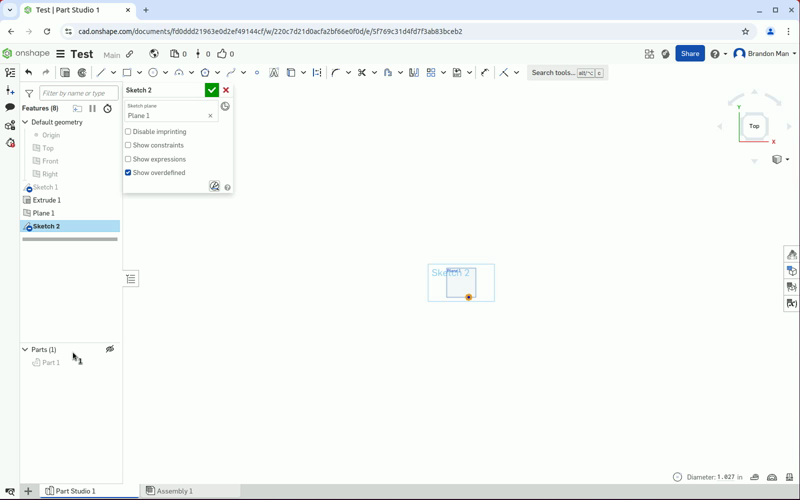
key(shift+y)
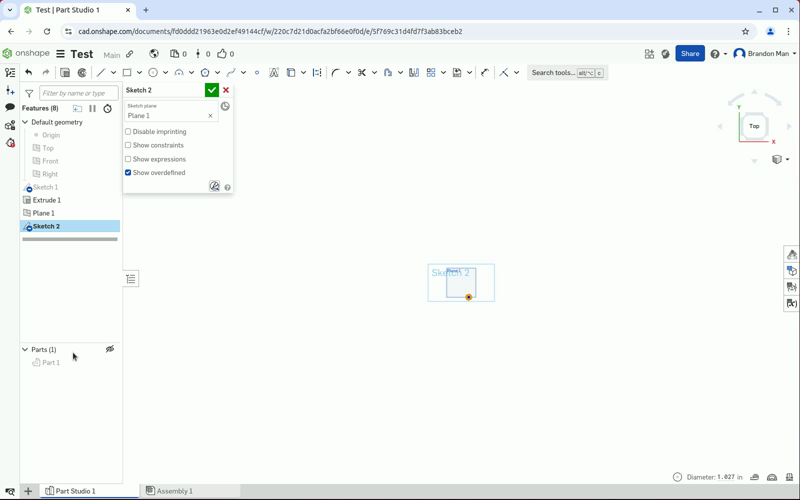
key(shift+e)
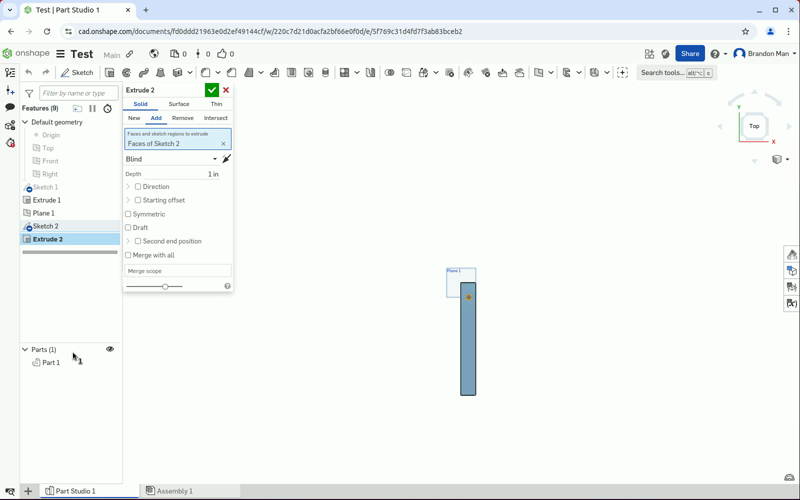
mouse_move(143, 106)
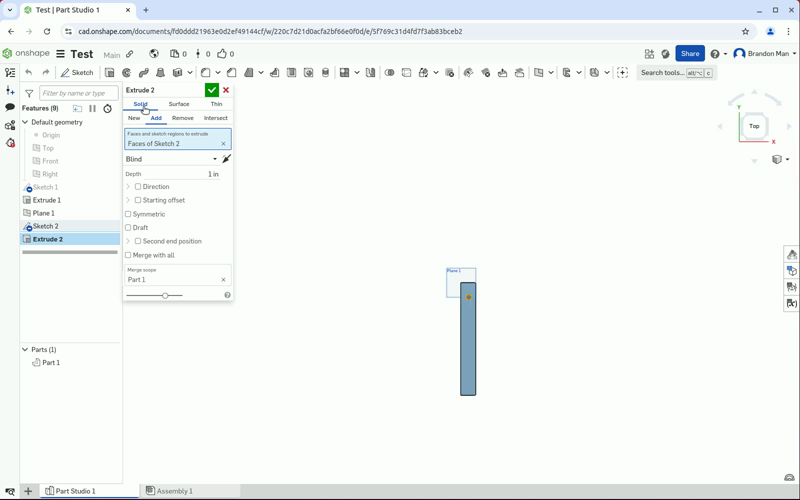
click(143, 106)
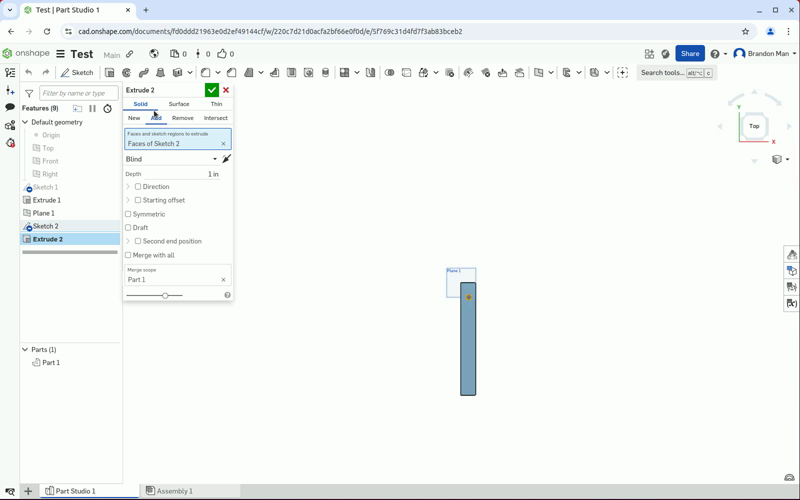
mouse_move(186, 120)
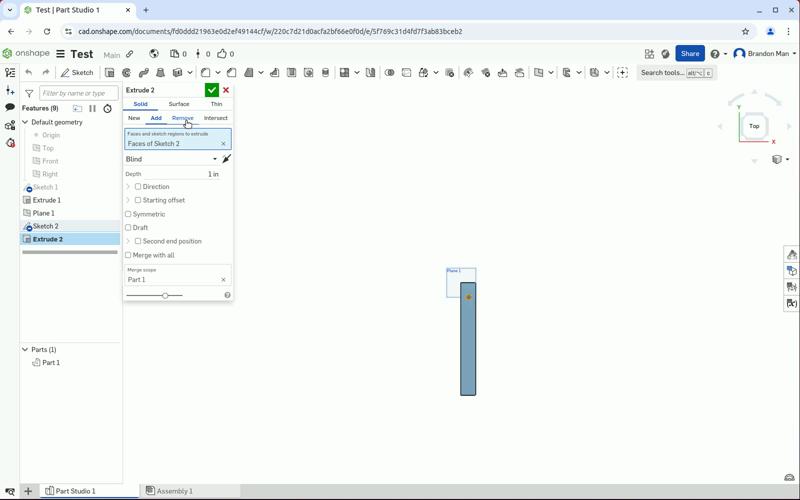
click(186, 120)
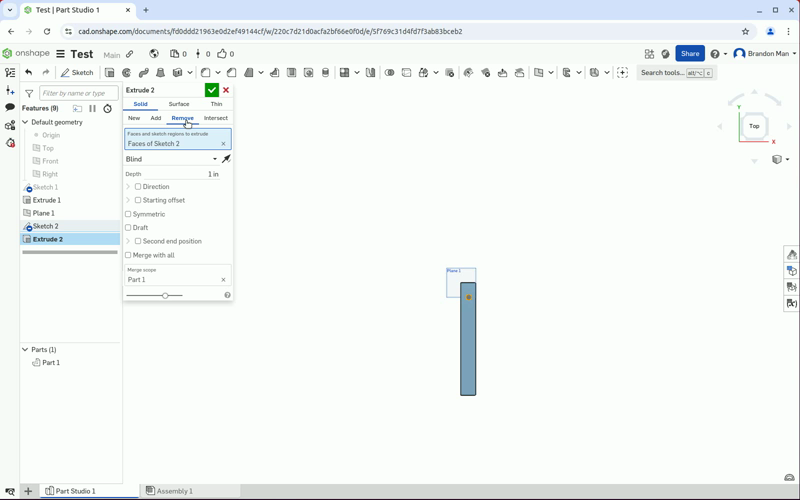
key(tab, 4)
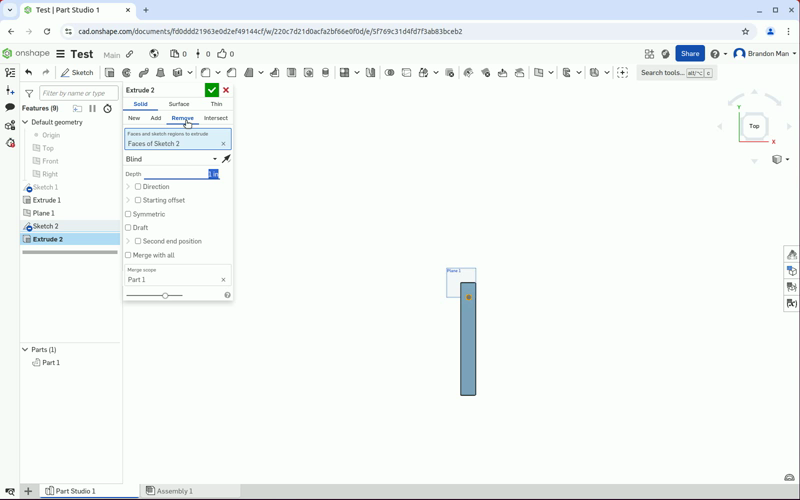
text(3.37)
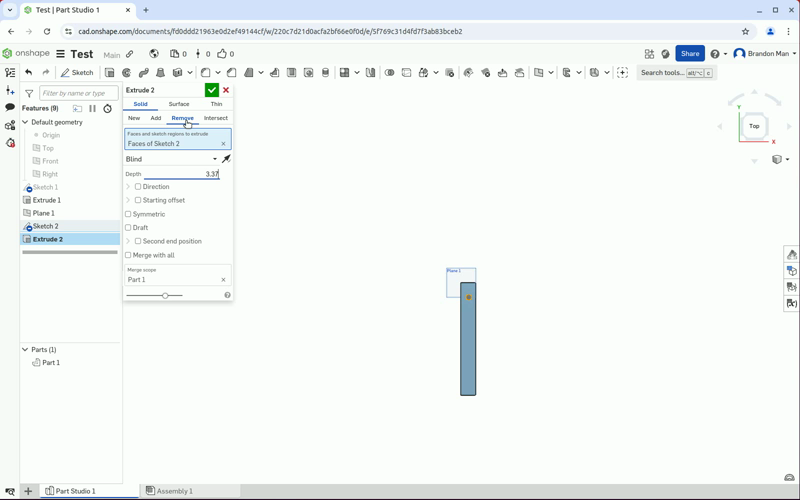
key(tab, 6)
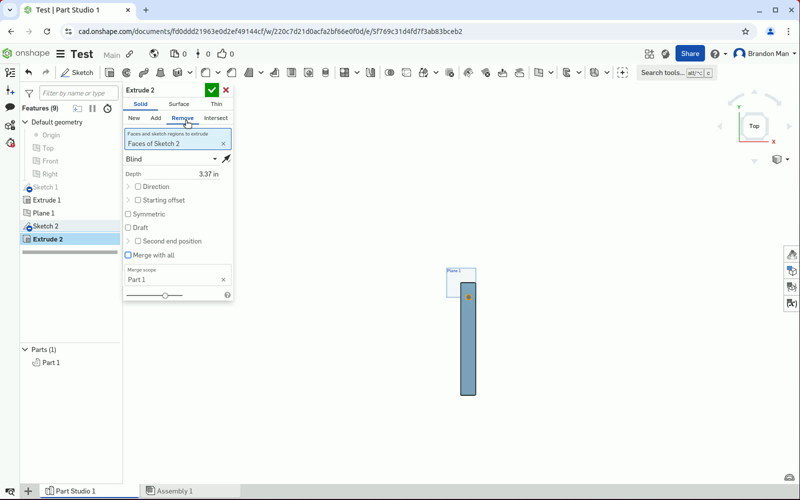
key(space)
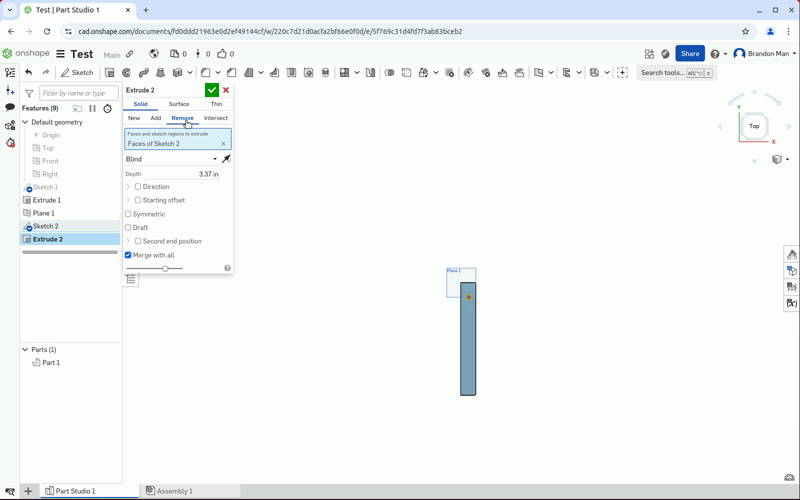
key(enter)
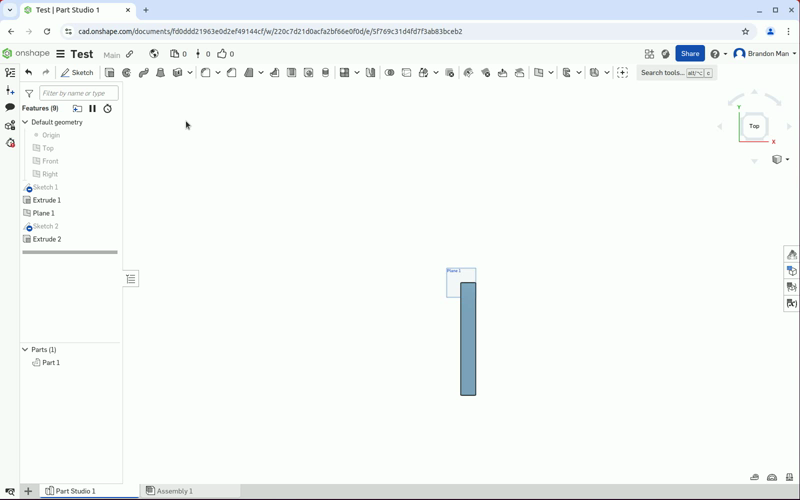
key(shift+h)
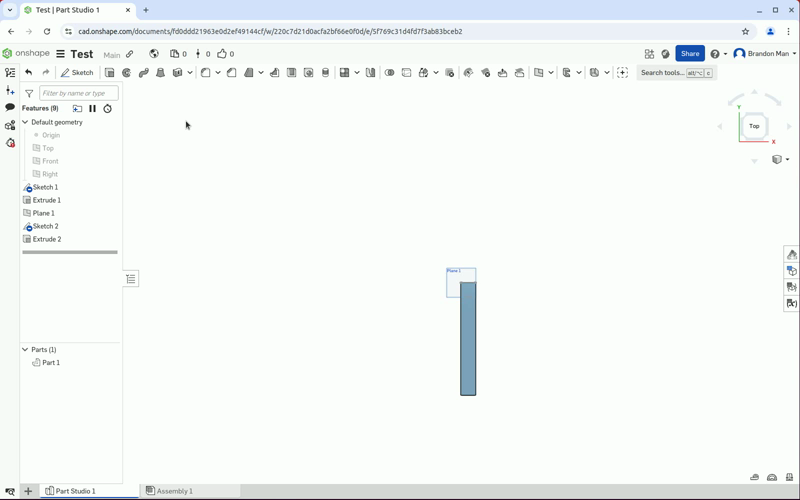
key(shift+h)
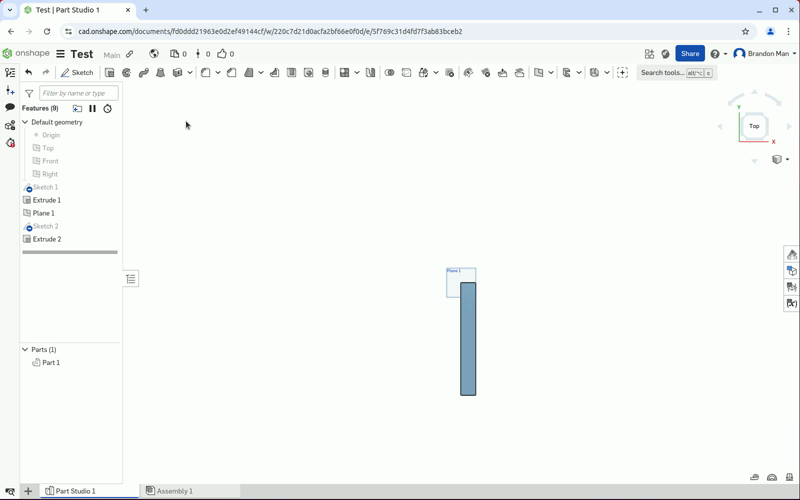
mouse_move(73, 189)
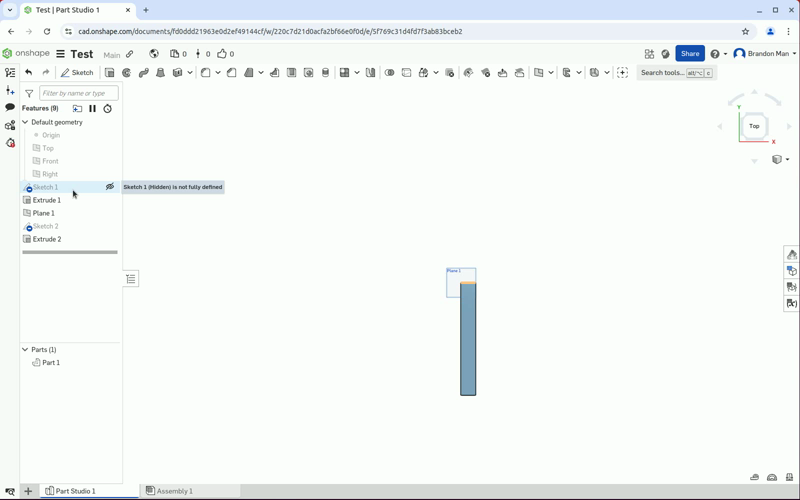
click(73, 189)
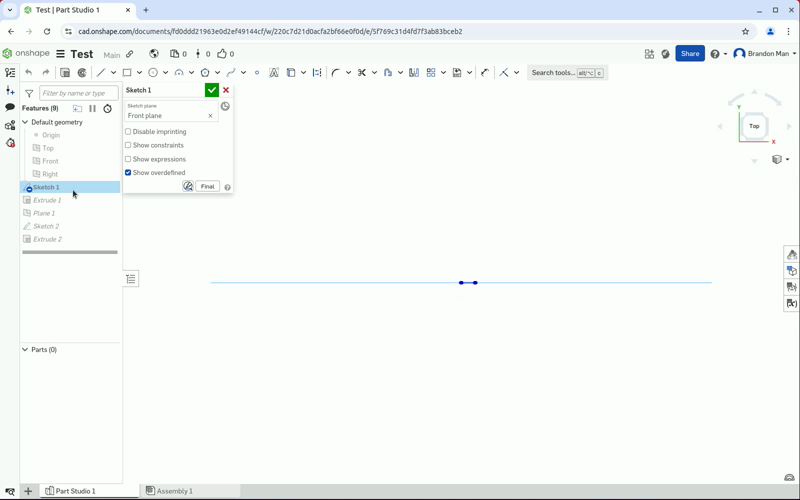
mouse_move(229, 92)
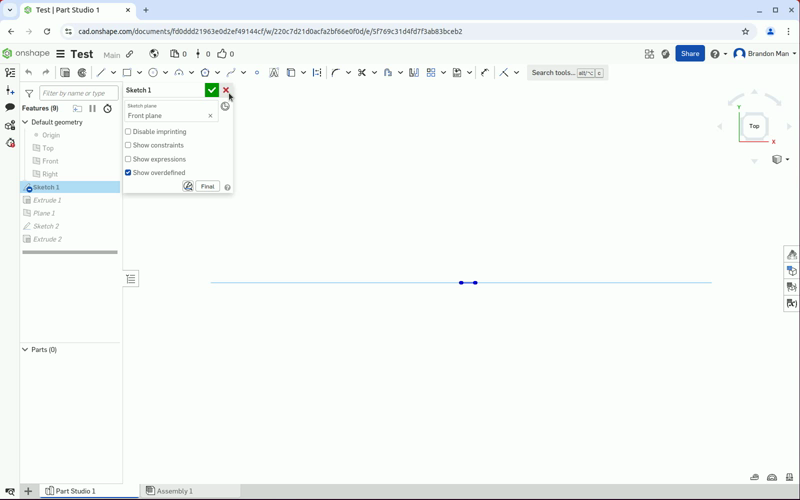
click(229, 92)
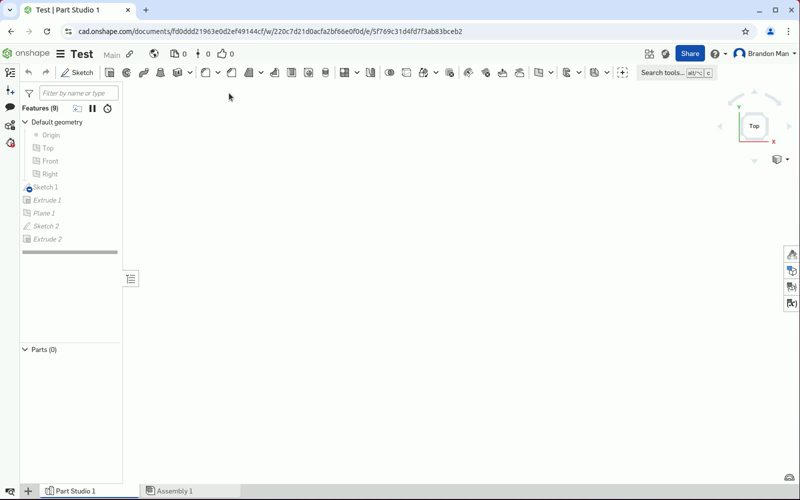
key(shift+s)
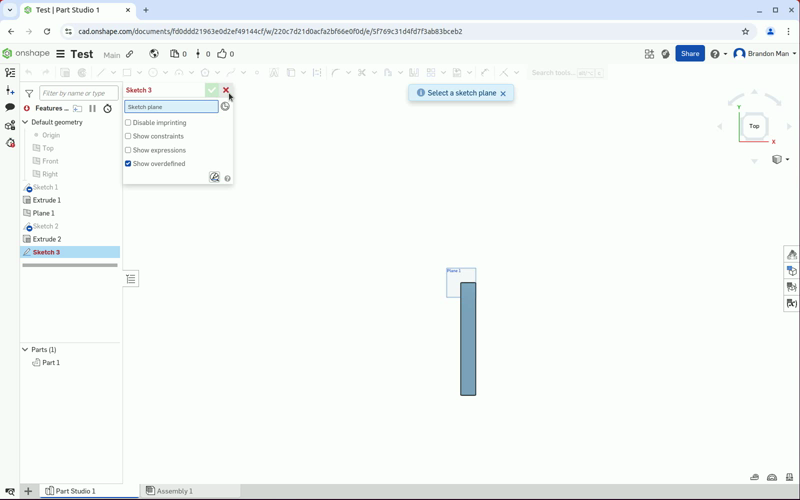
mouse_move(73, 215)
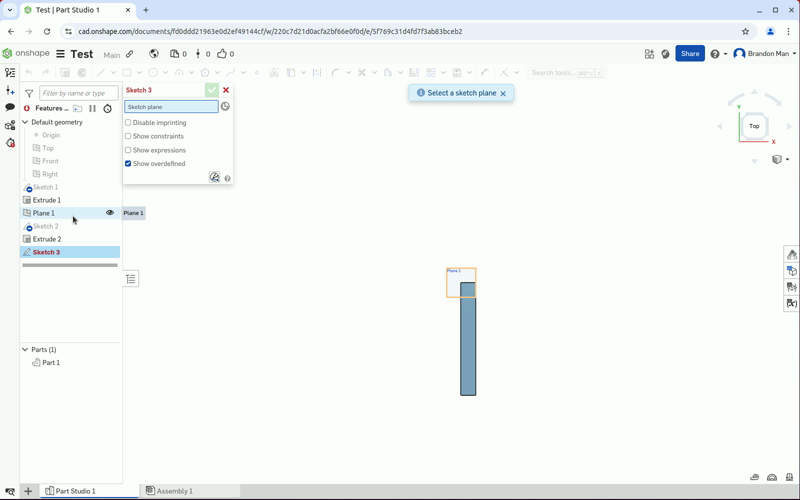
click(73, 215)
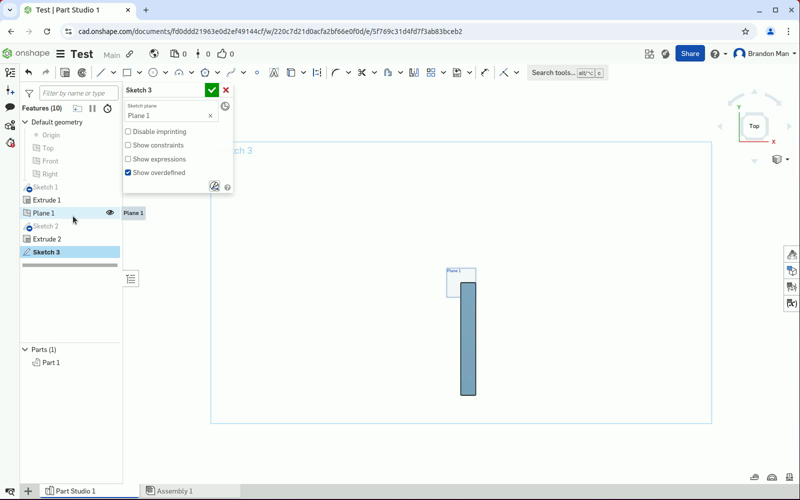
mouse_move(73, 352)
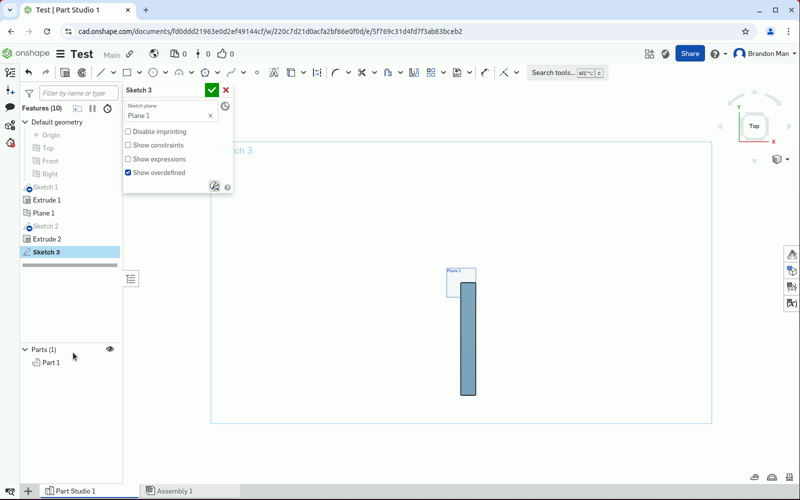
key(y)
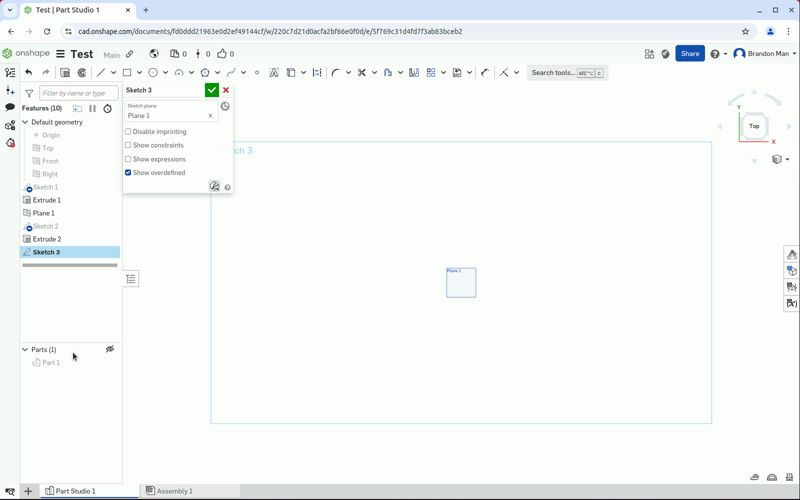
key(c)
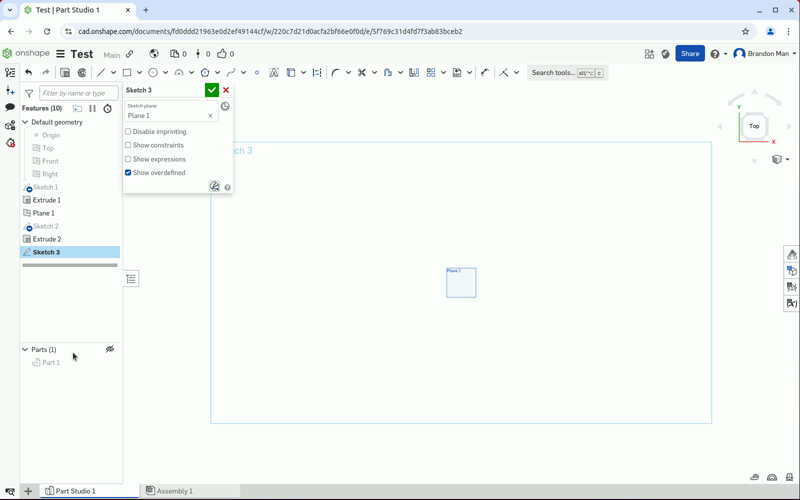
key_down(shift)
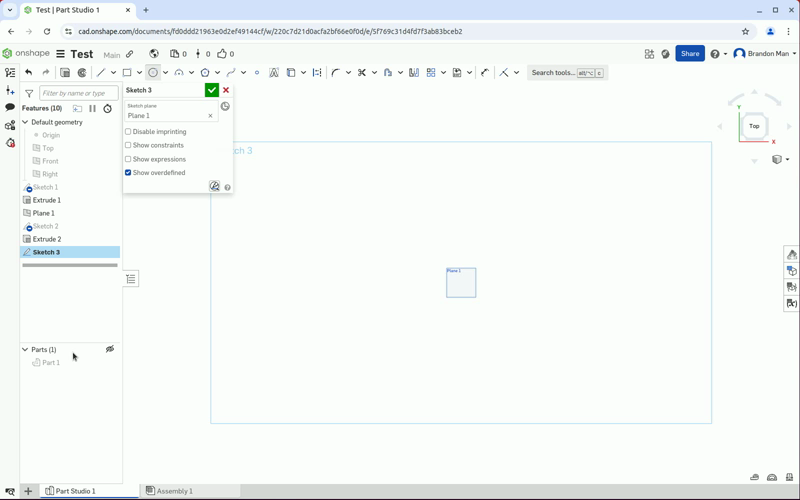
mouse_move(468, 339)
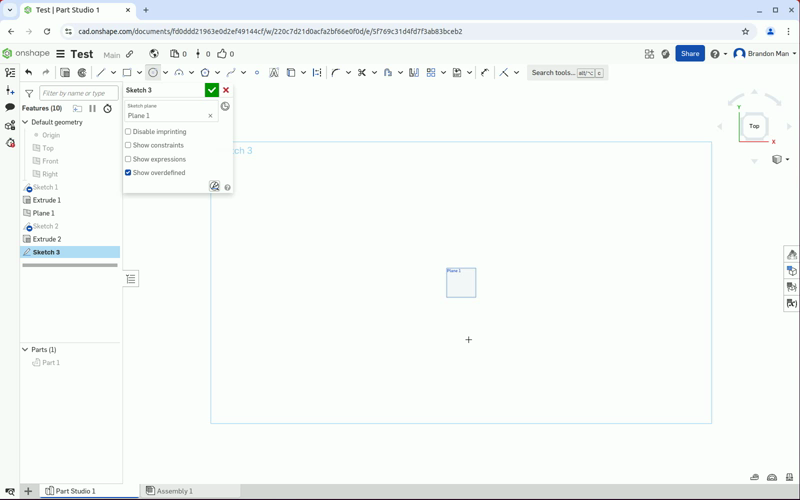
click(468, 339)
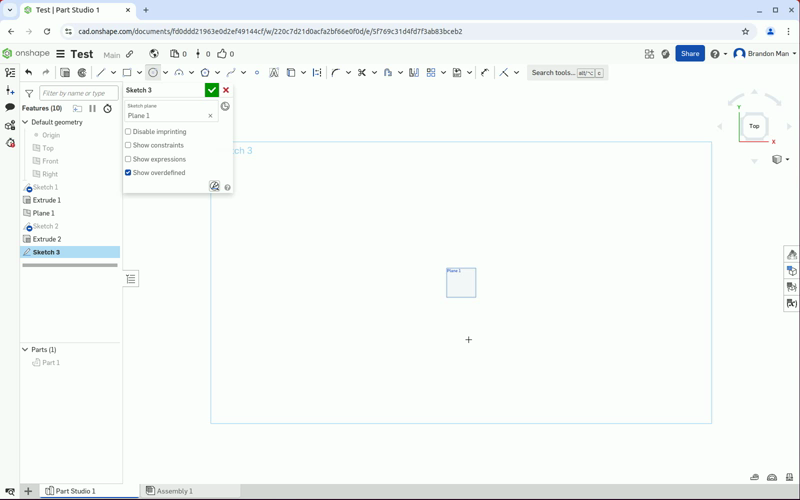
key_up(shift)
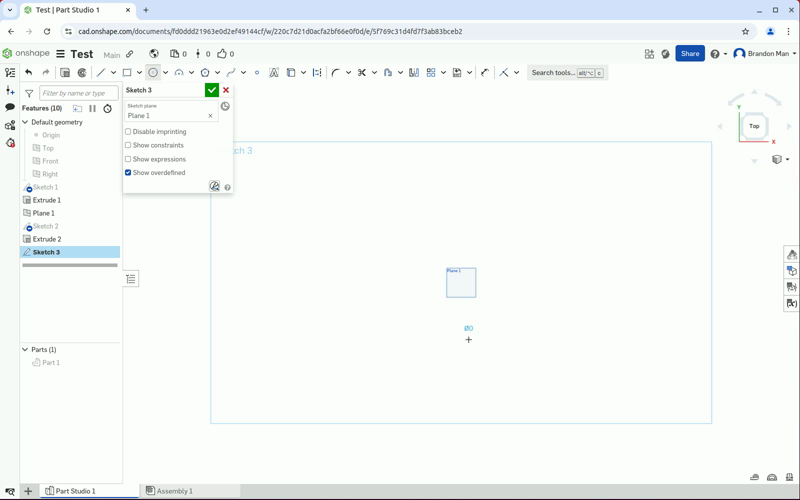
mouse_move(471, 339)
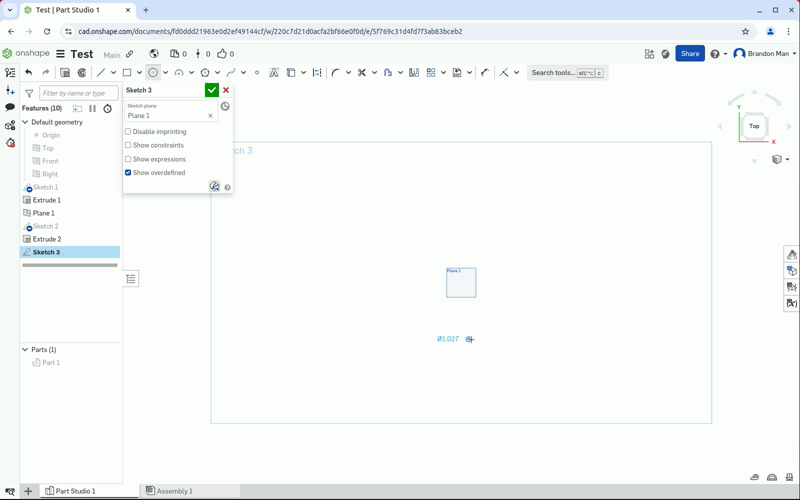
scroll(6)
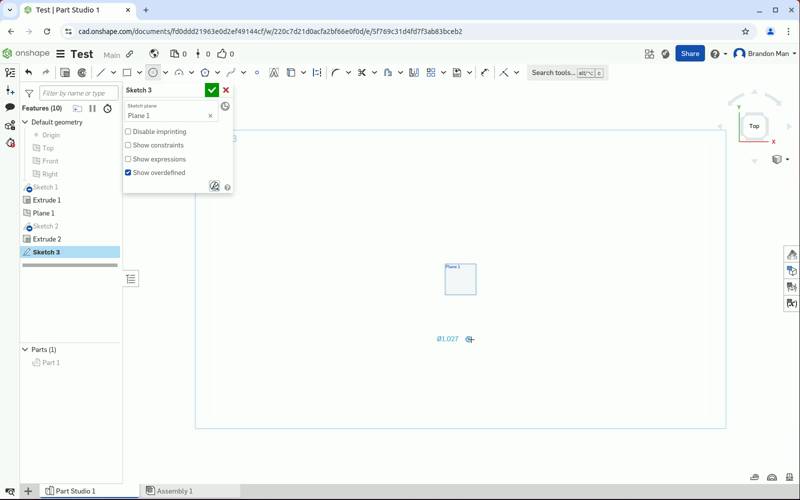
scroll(6)
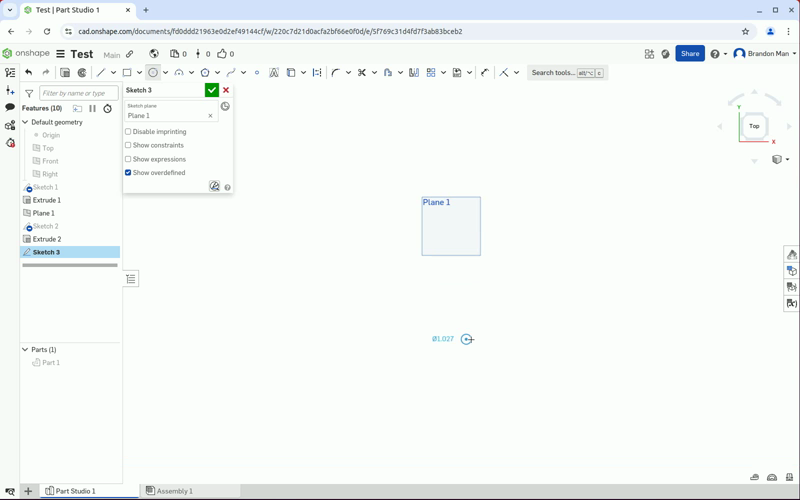
scroll(6)
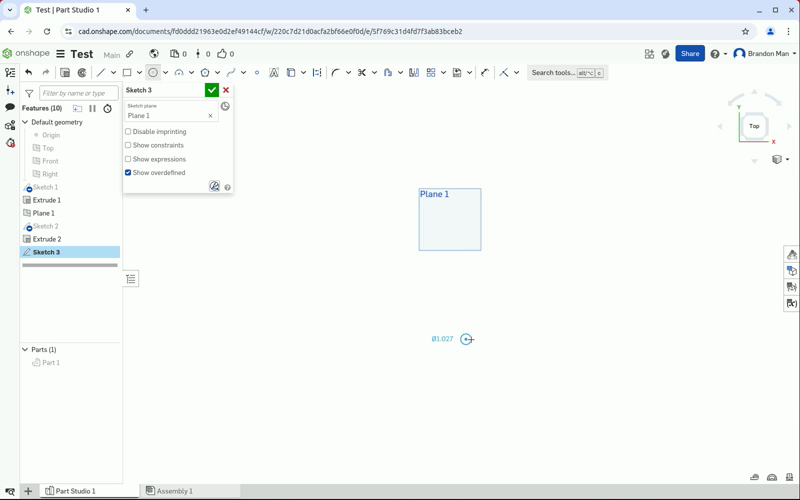
scroll(6)
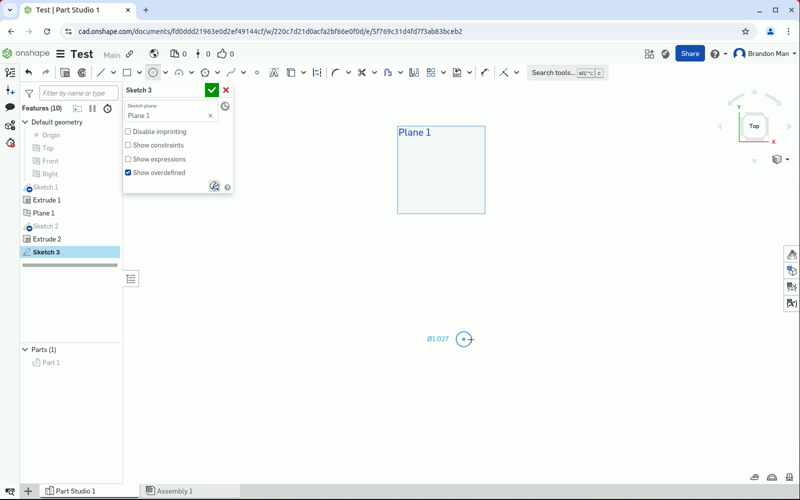
scroll(6)
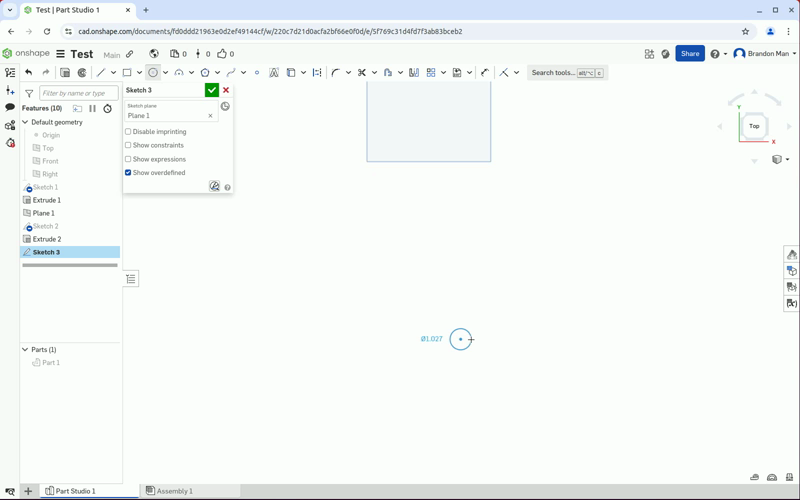
scroll(6)
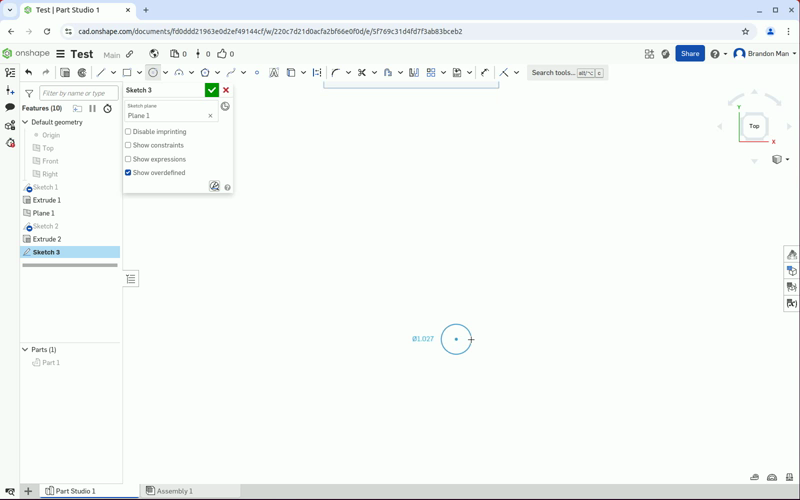
scroll(6)
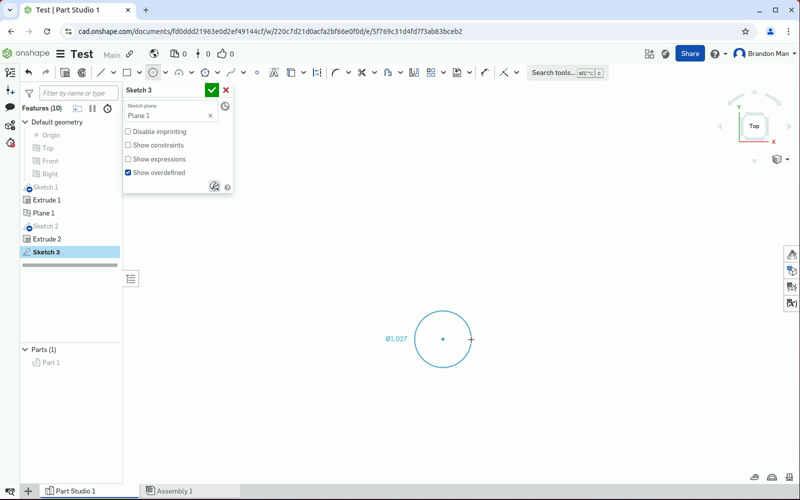
click(471, 339)
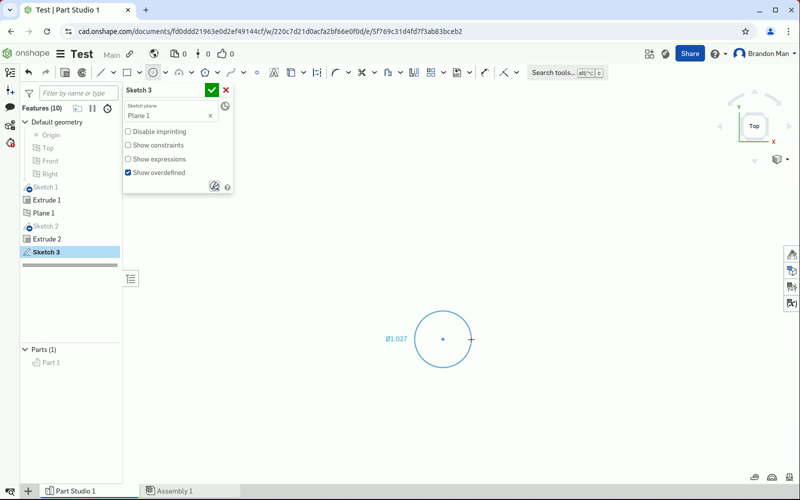
scroll(-6)
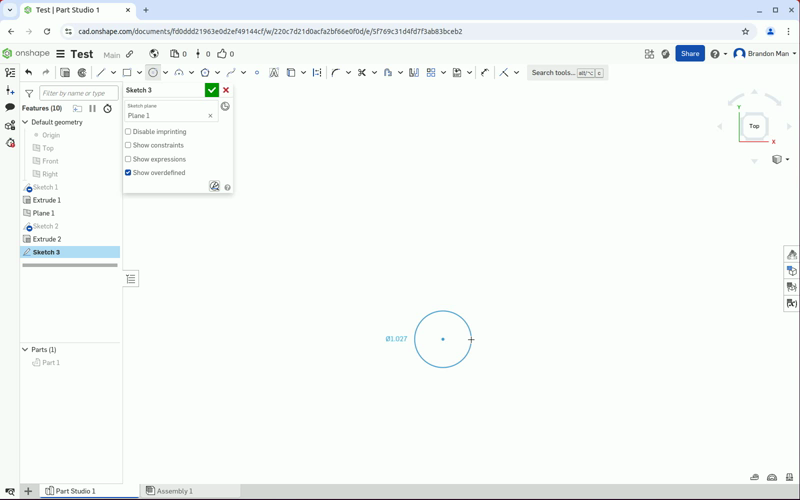
scroll(-6)
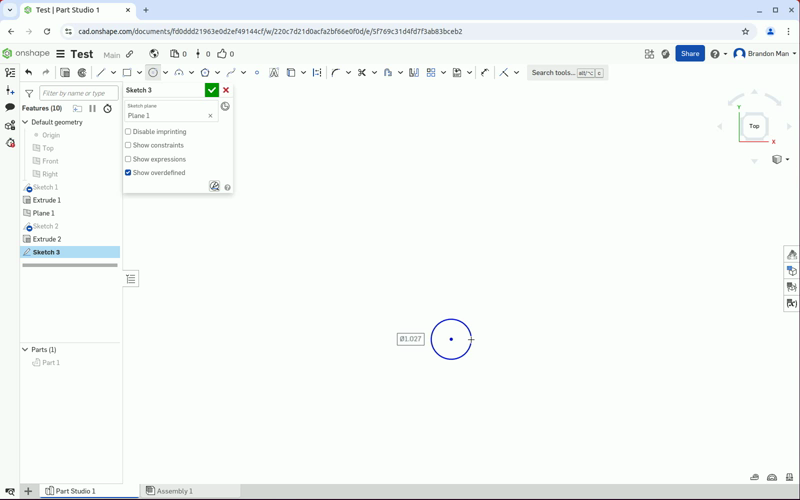
scroll(-6)
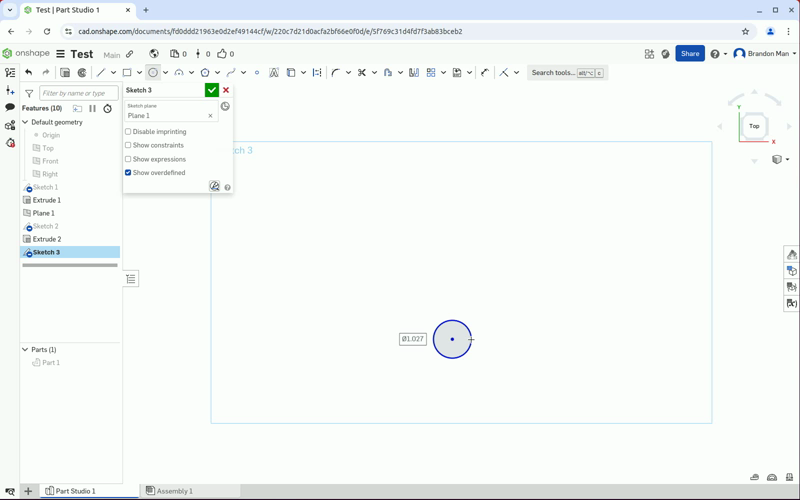
scroll(-6)
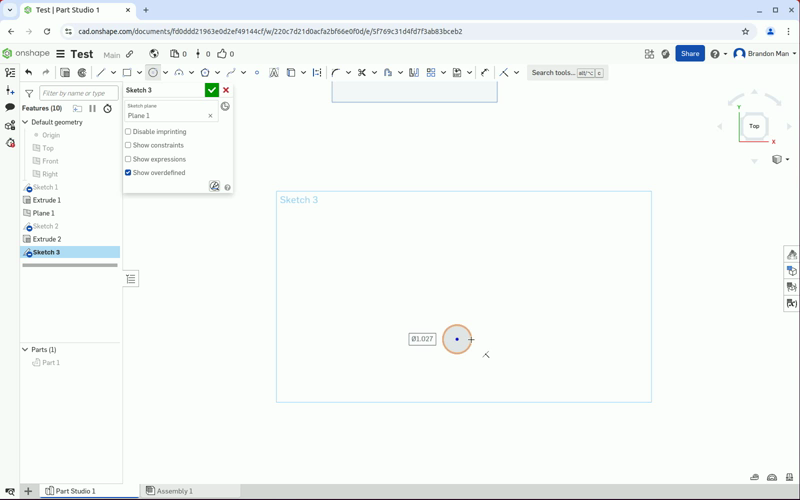
scroll(-6)
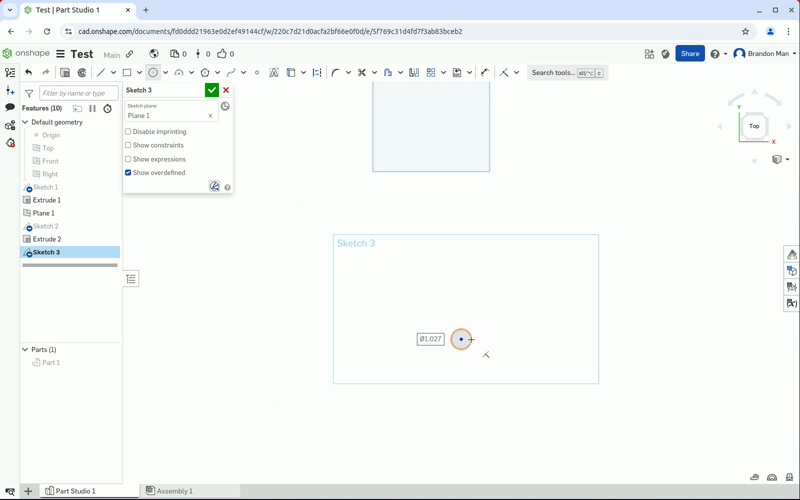
scroll(-6)
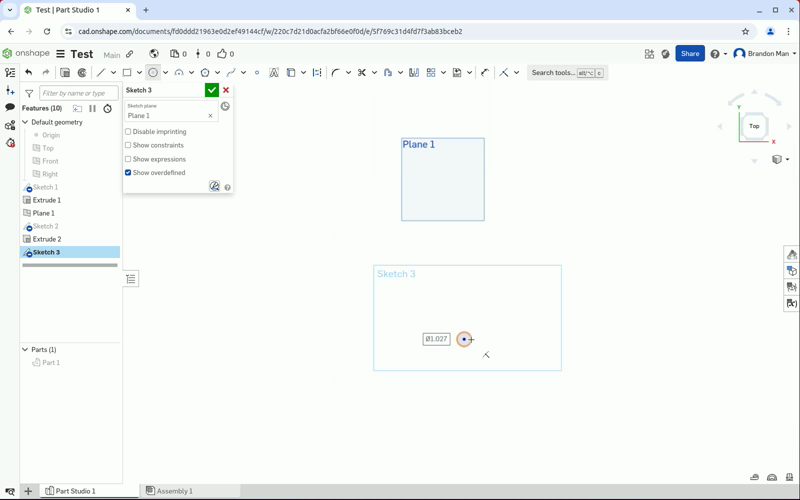
scroll(-6)
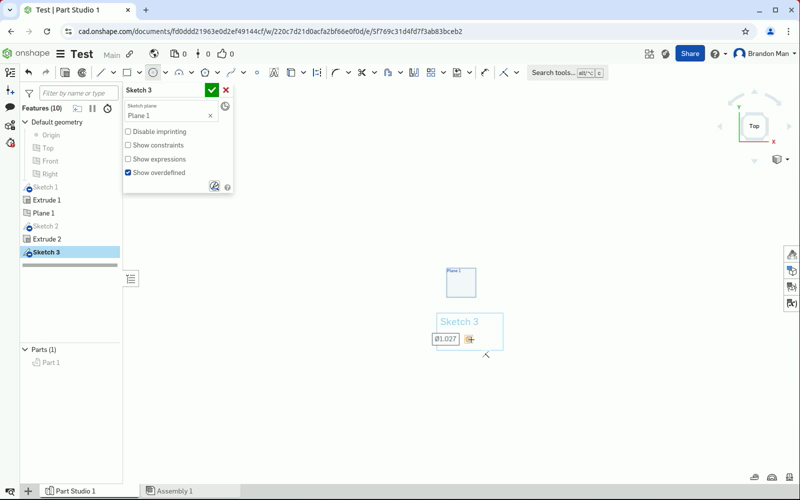
key(esc)
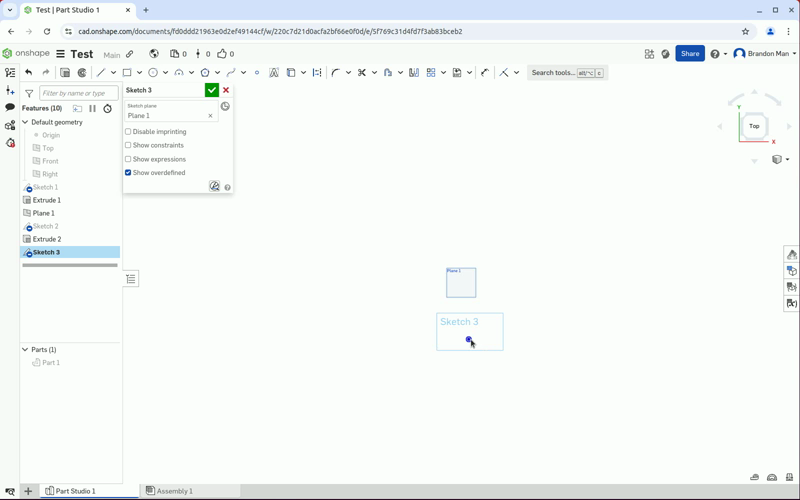
mouse_move(467, 338)
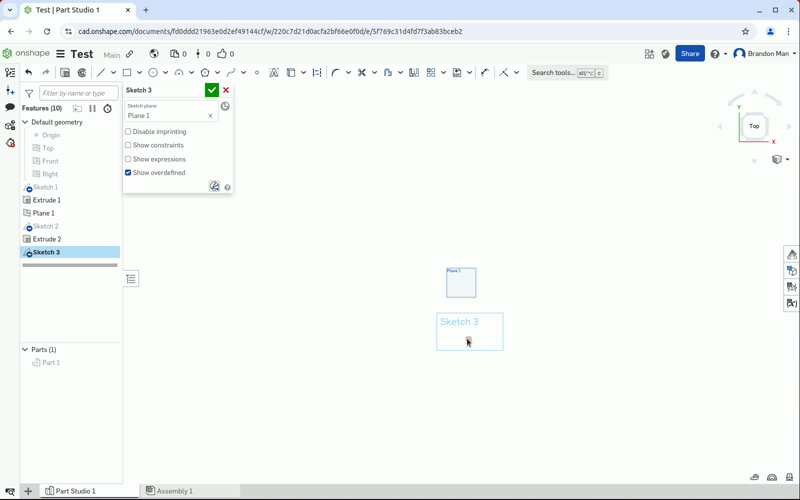
scroll(6)
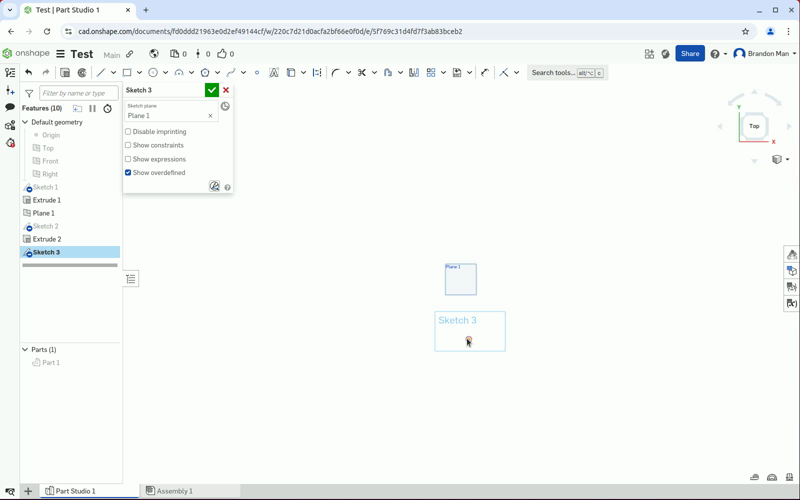
scroll(6)
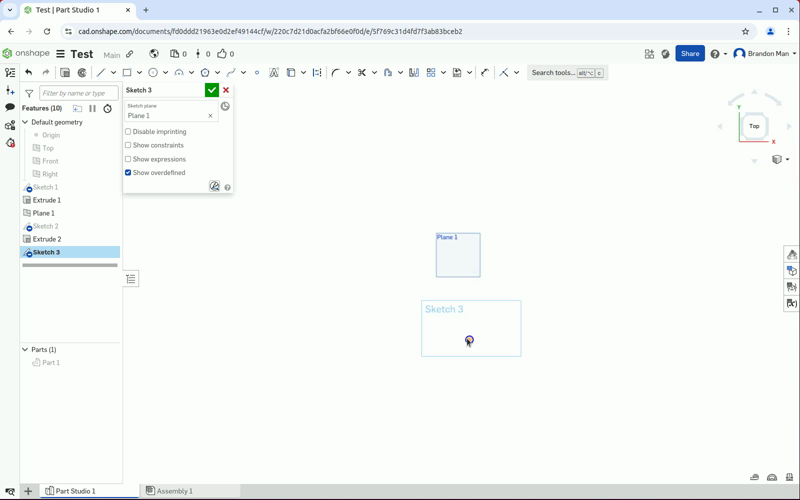
scroll(6)
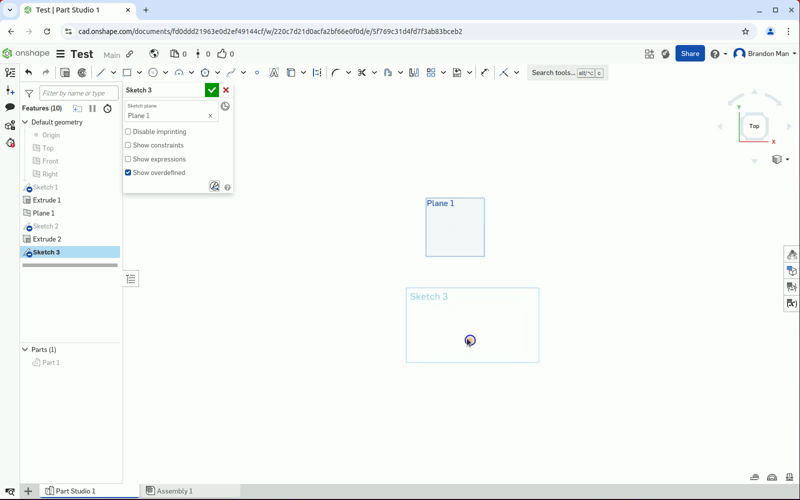
scroll(6)
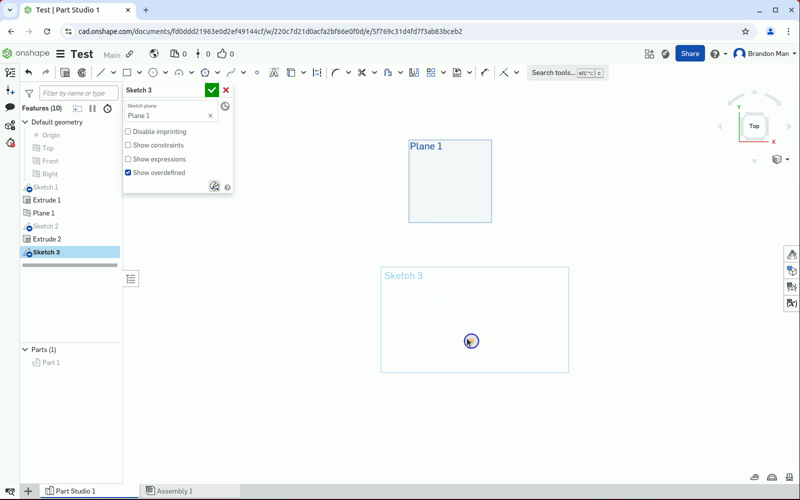
scroll(6)
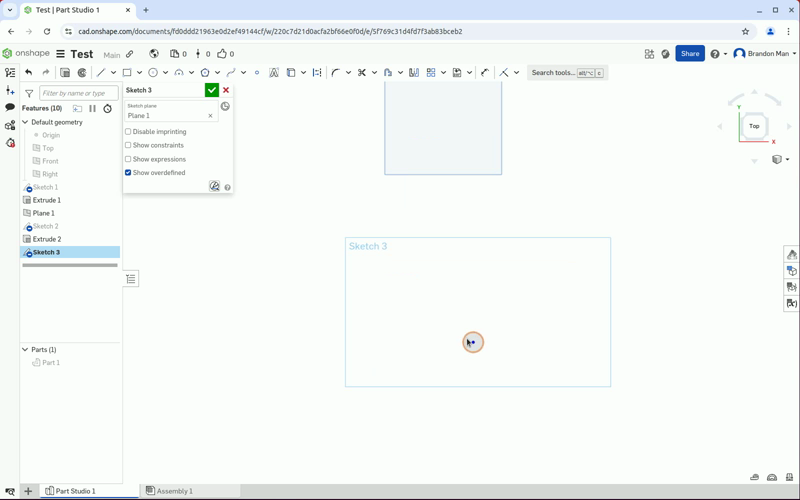
scroll(6)
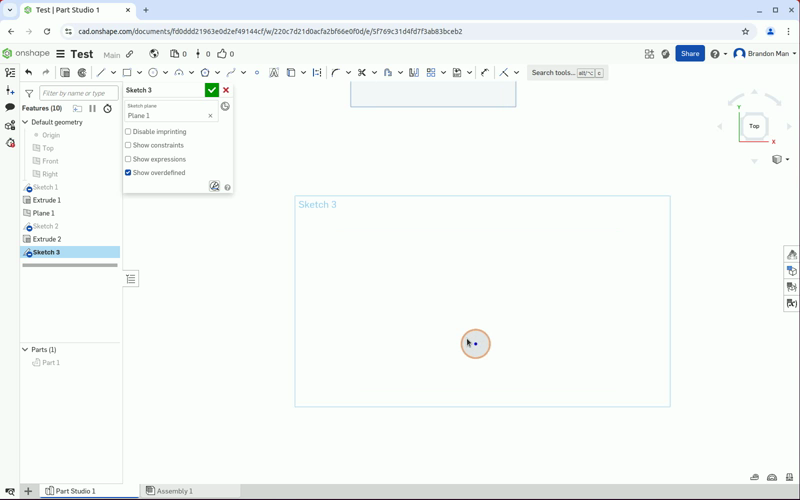
scroll(6)
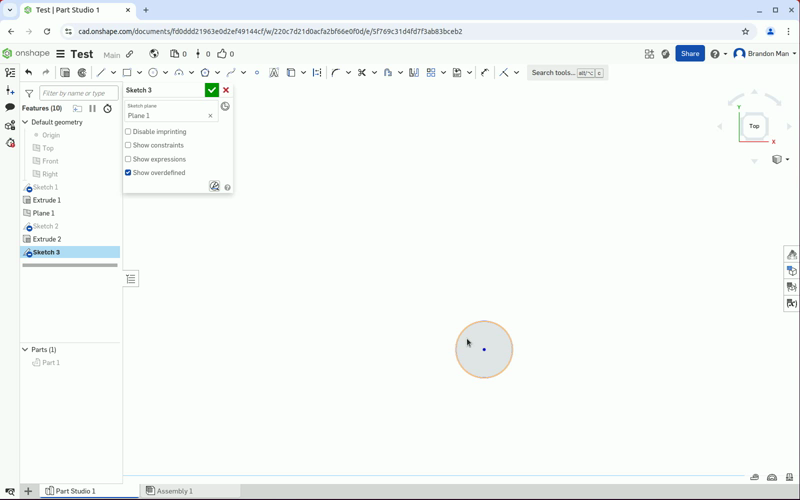
click(467, 338)
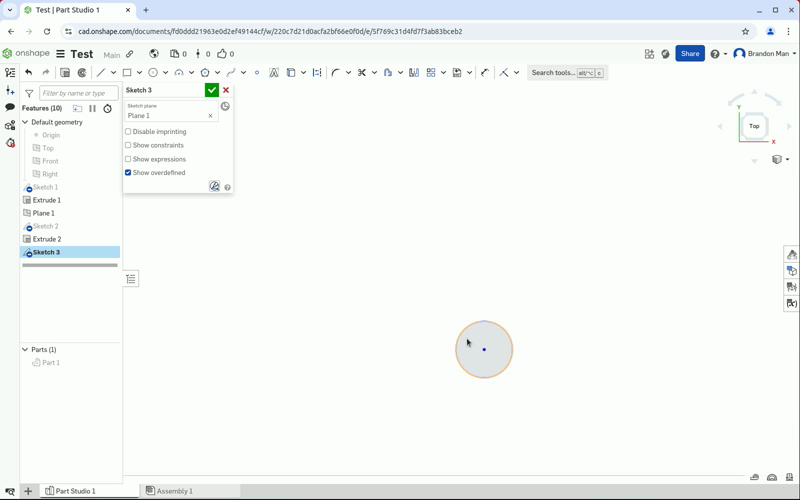
scroll(-6)
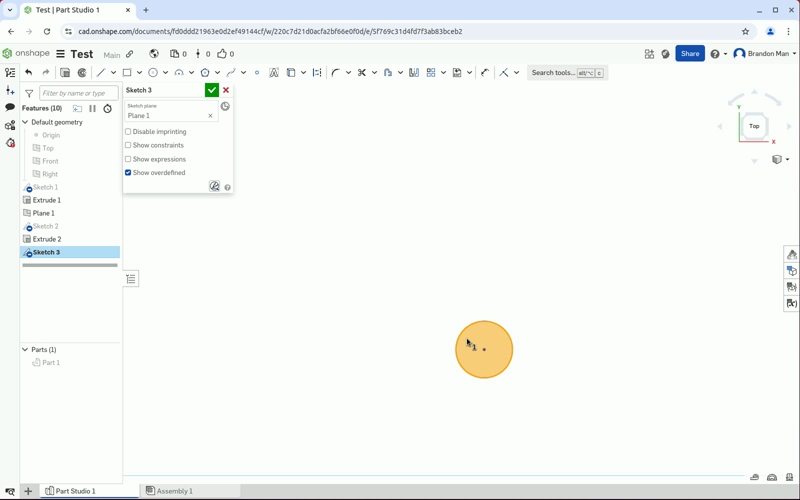
scroll(-6)
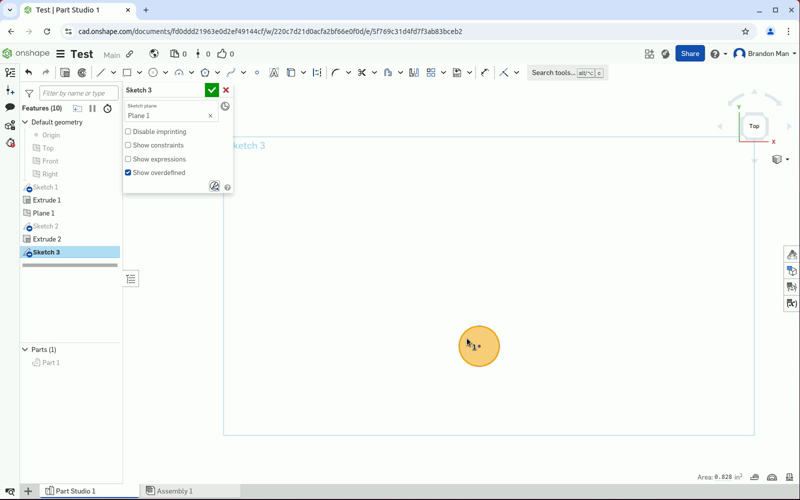
scroll(-6)
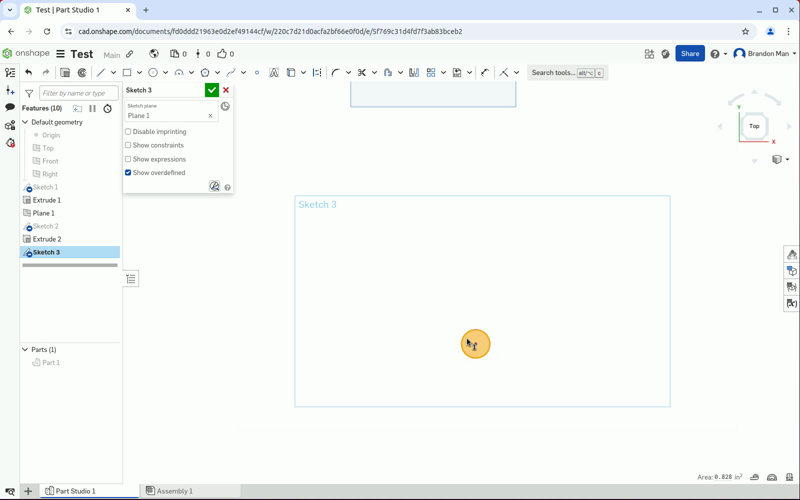
scroll(-6)
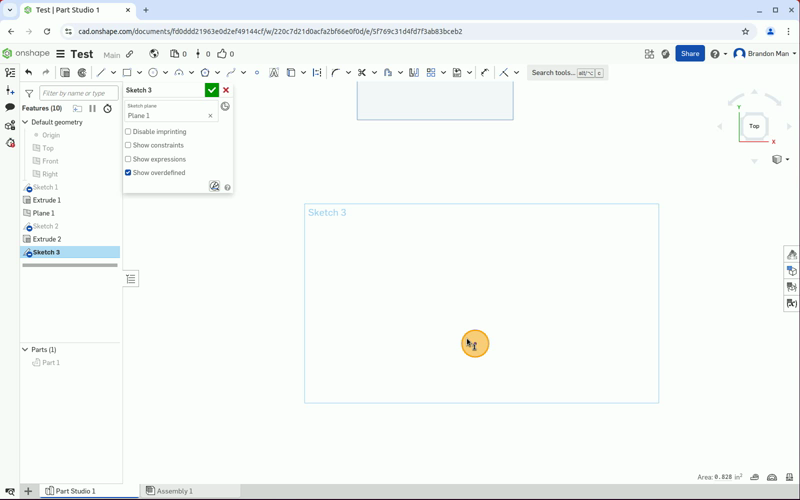
scroll(-6)
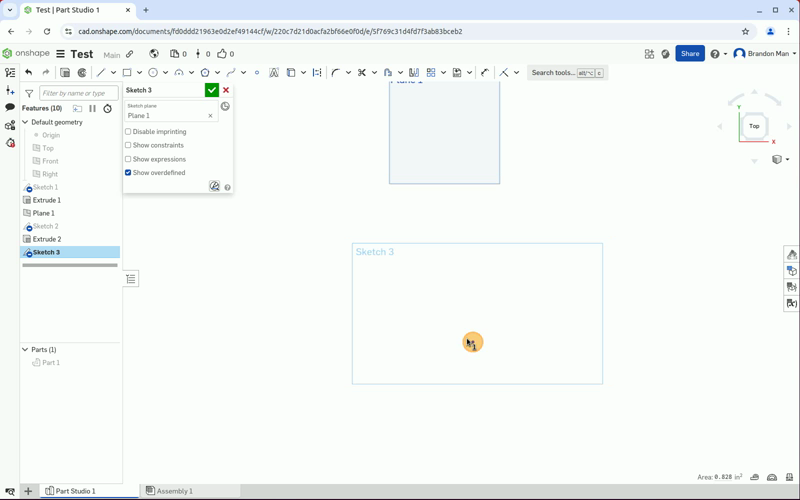
scroll(-6)
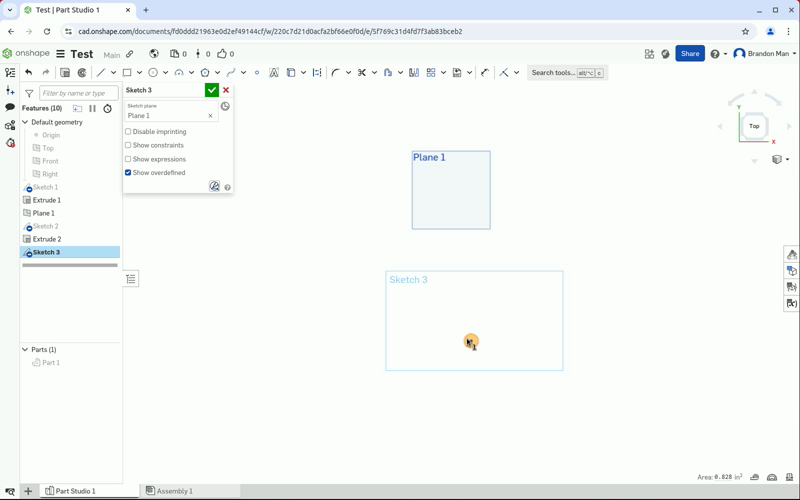
scroll(-6)
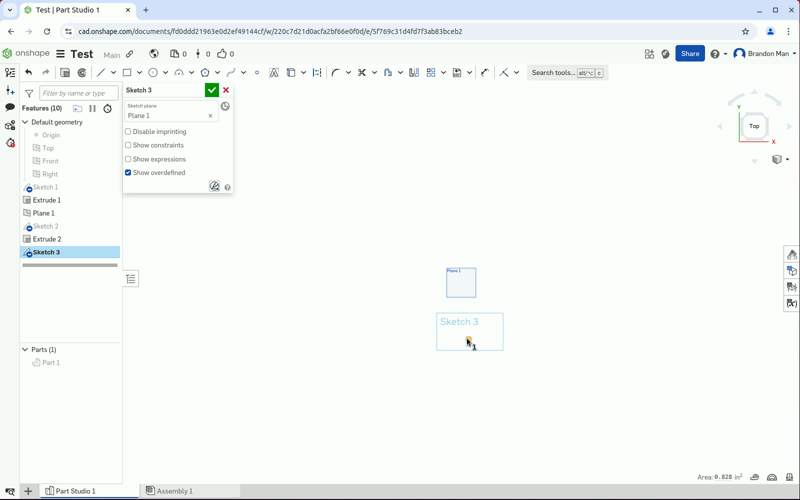
mouse_move(73, 352)
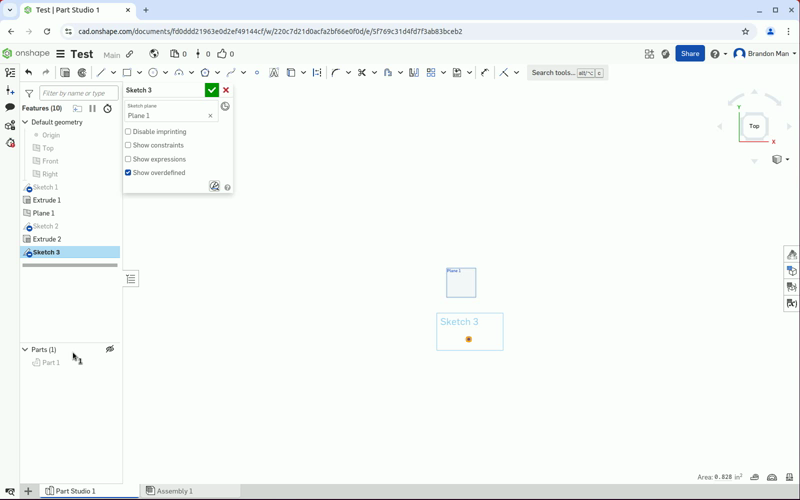
key(shift+y)
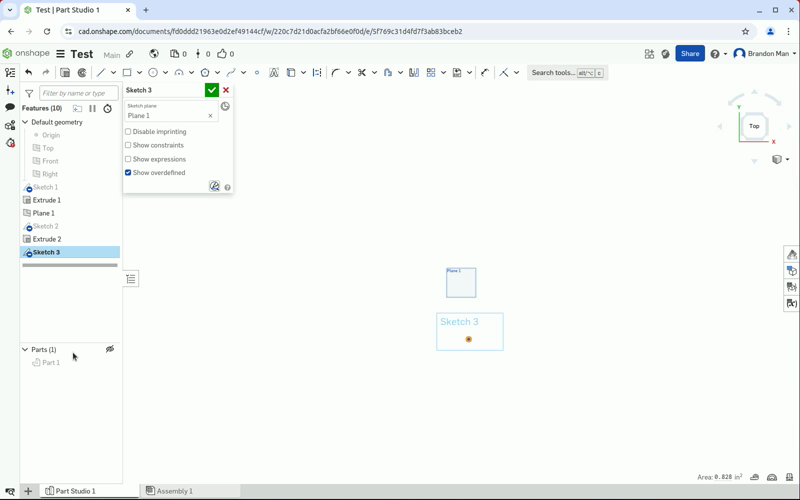
key(shift+e)
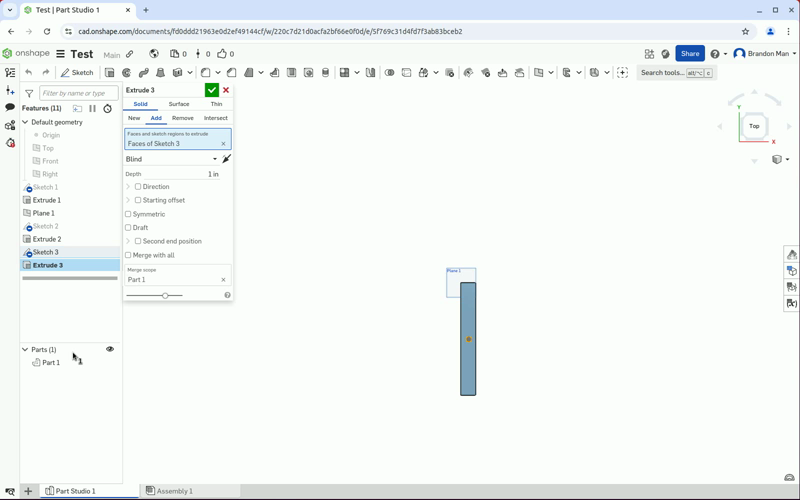
mouse_move(143, 106)
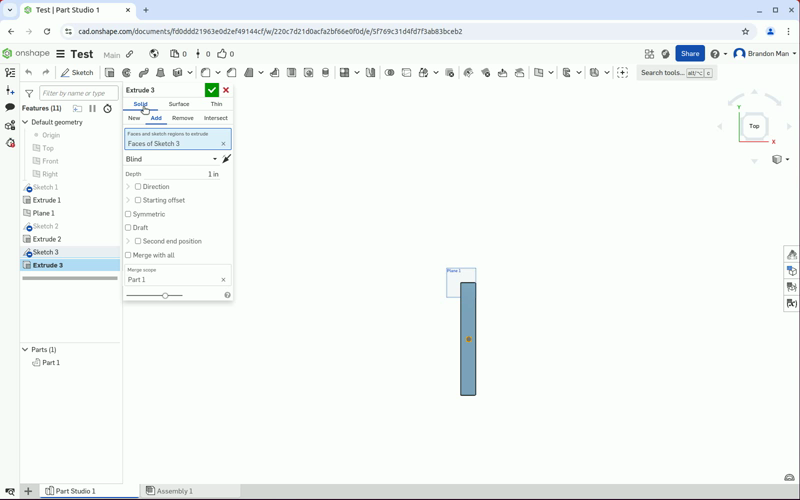
click(143, 106)
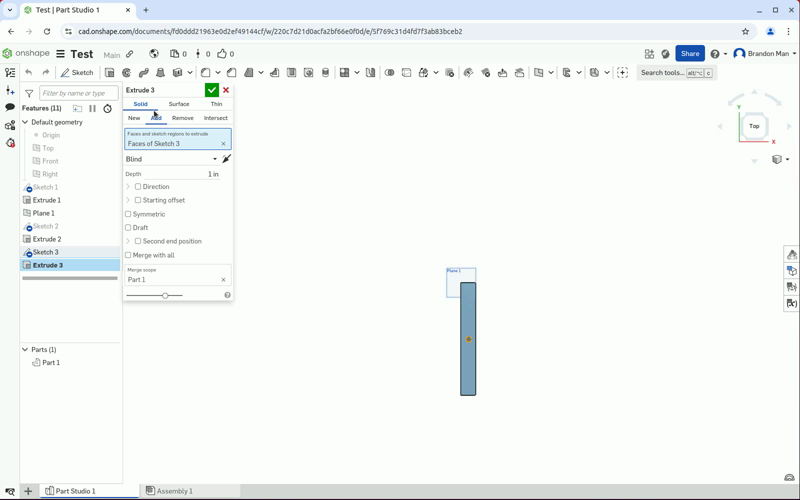
mouse_move(186, 120)
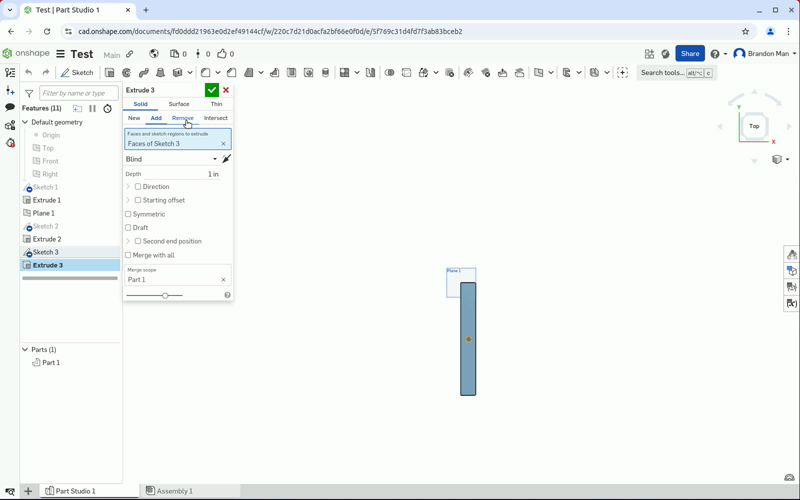
click(186, 120)
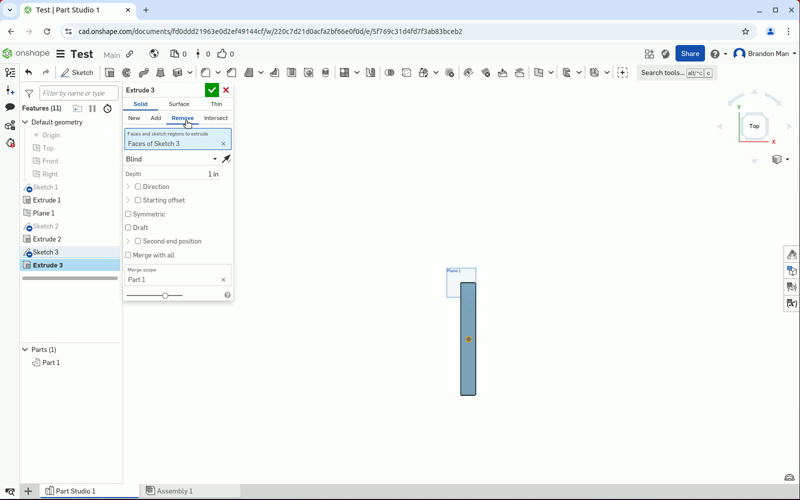
key(tab, 4)
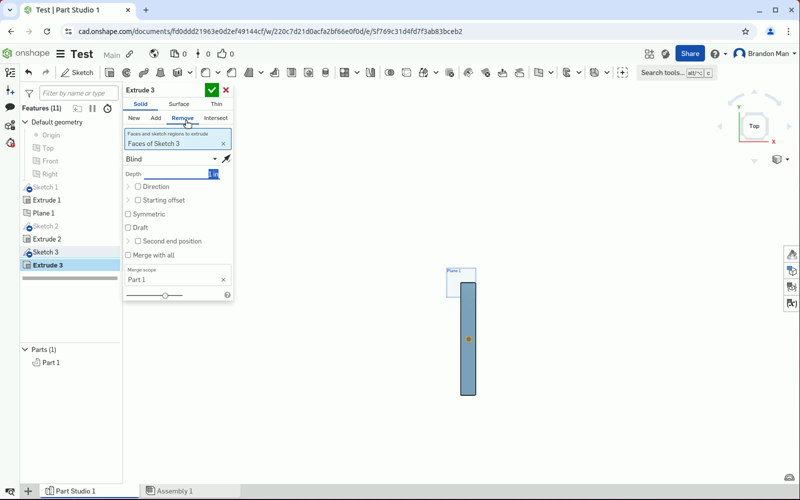
text(3.37)
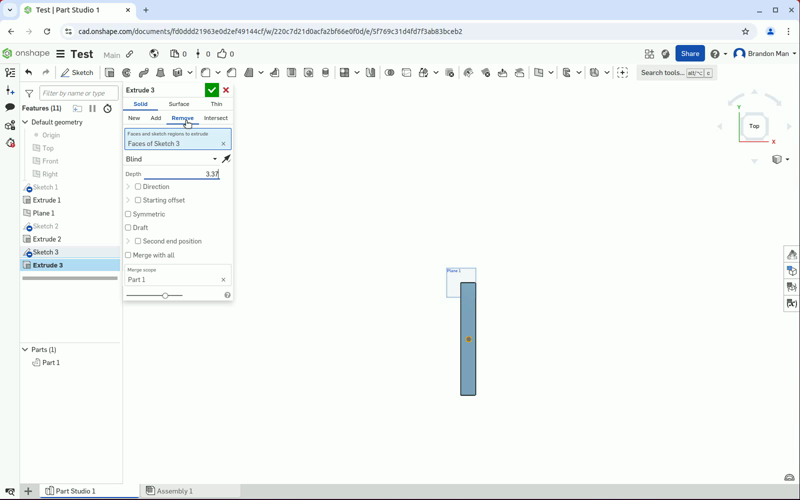
key(tab, 6)
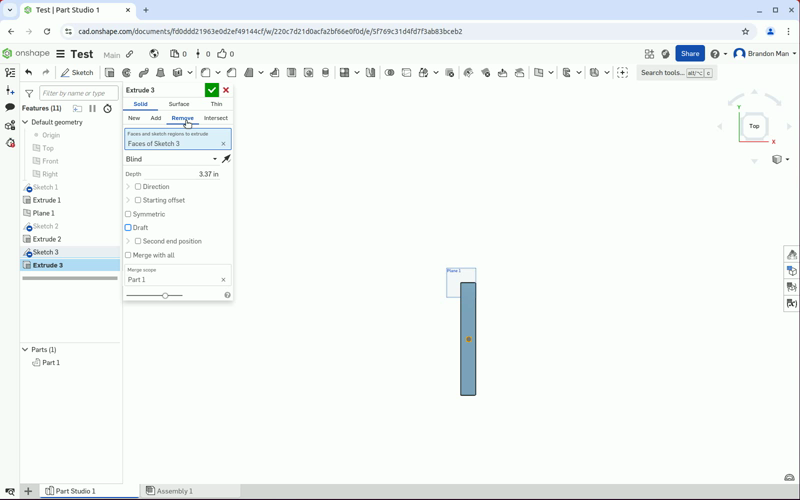
key(space)
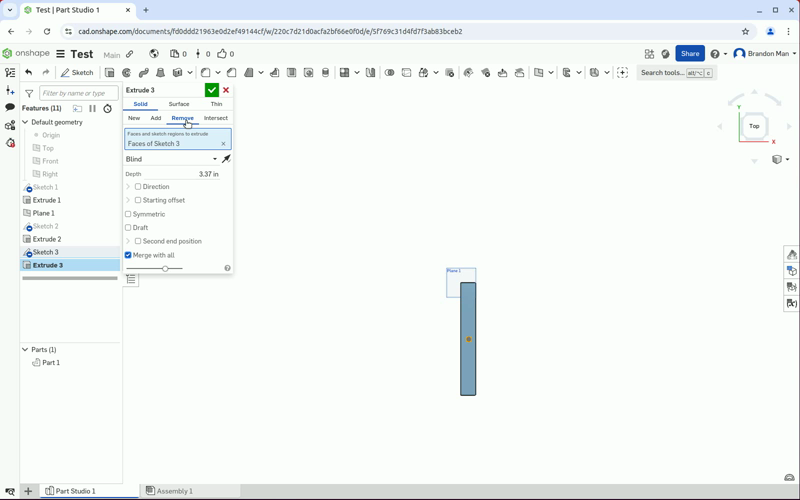
key(enter)
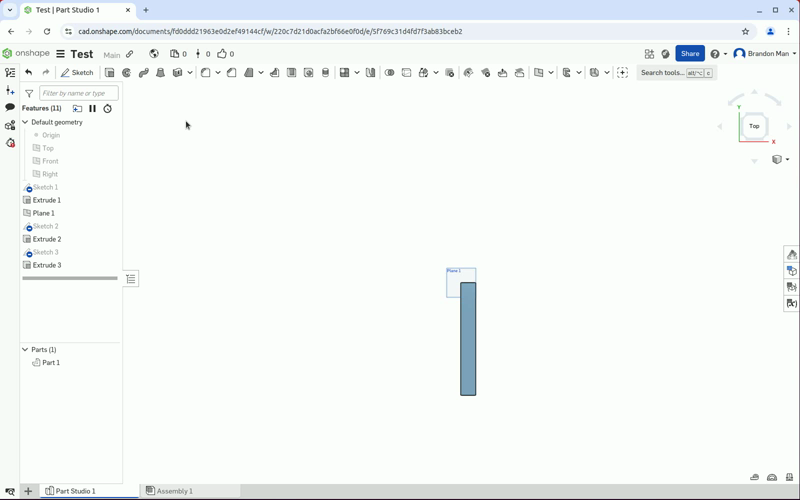
key(shift+h)
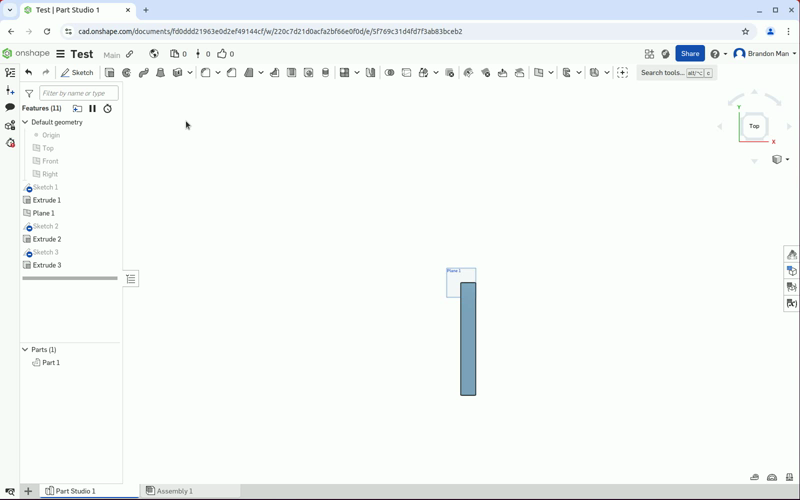
key(shift+h)
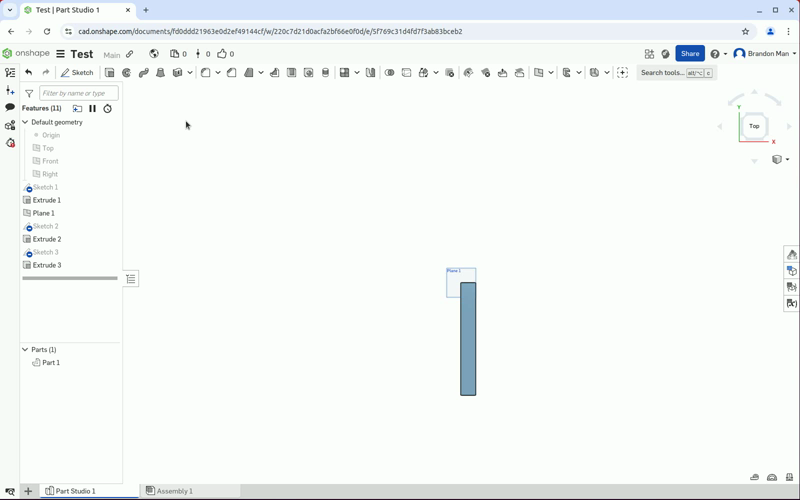
mouse_move(73, 189)
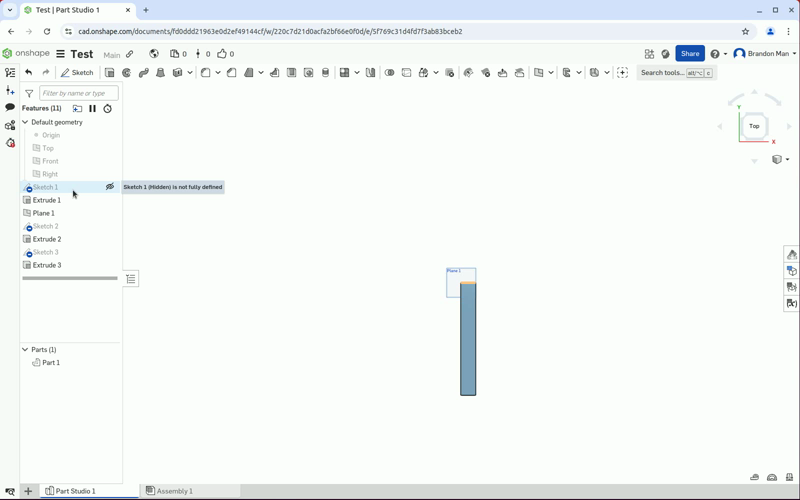
click(73, 189)
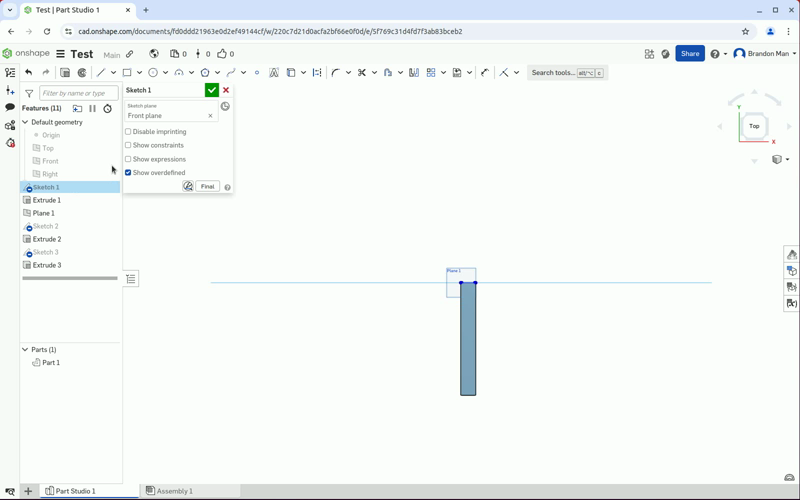
mouse_move(229, 92)
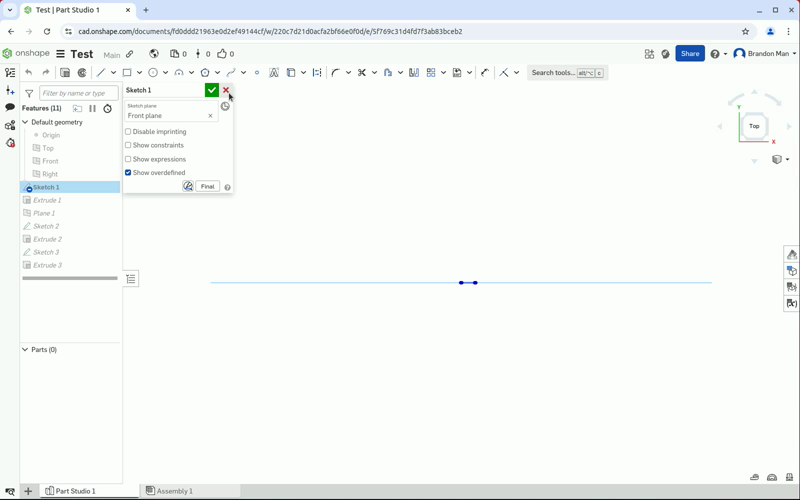
click(229, 92)
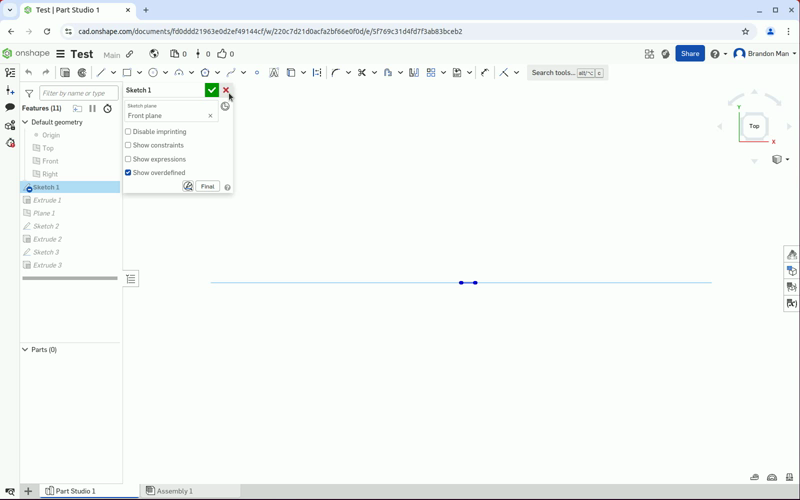
key(shift+s)
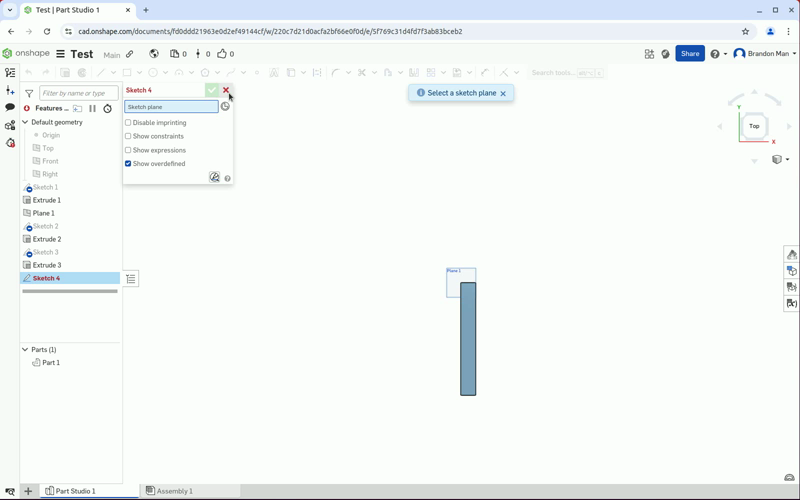
mouse_move(73, 215)
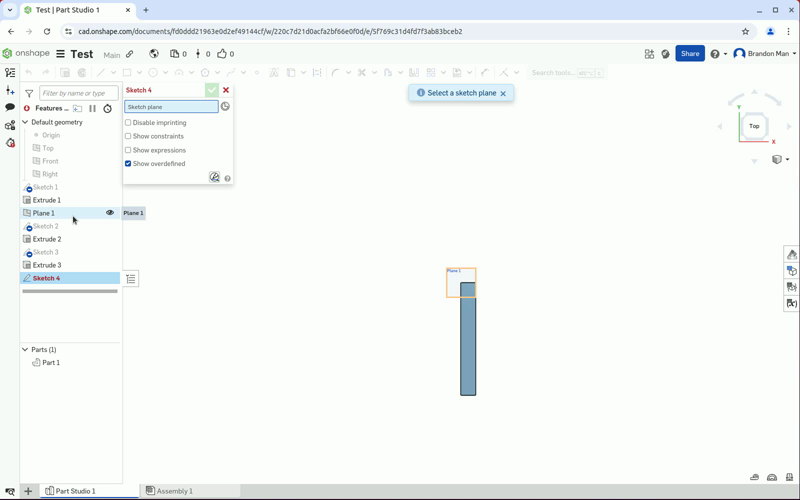
click(73, 215)
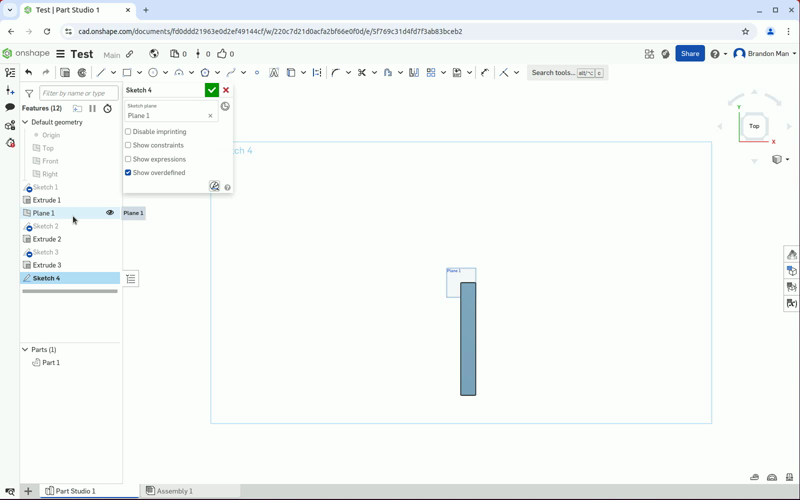
mouse_move(73, 352)
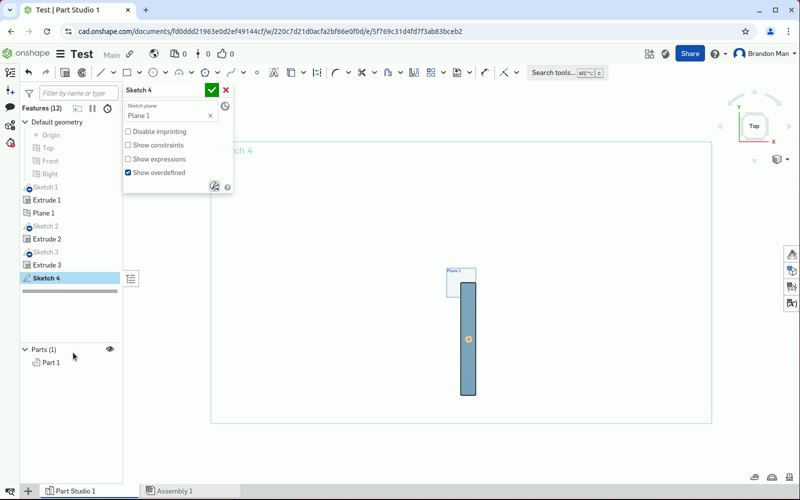
key(y)
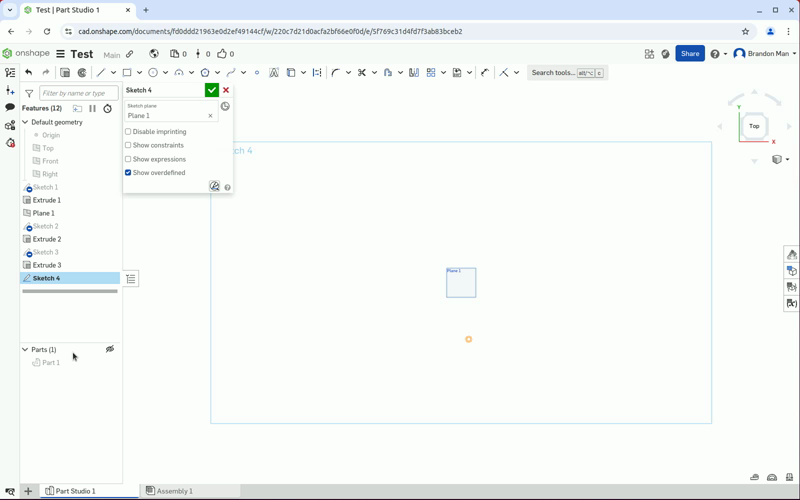
key(c)
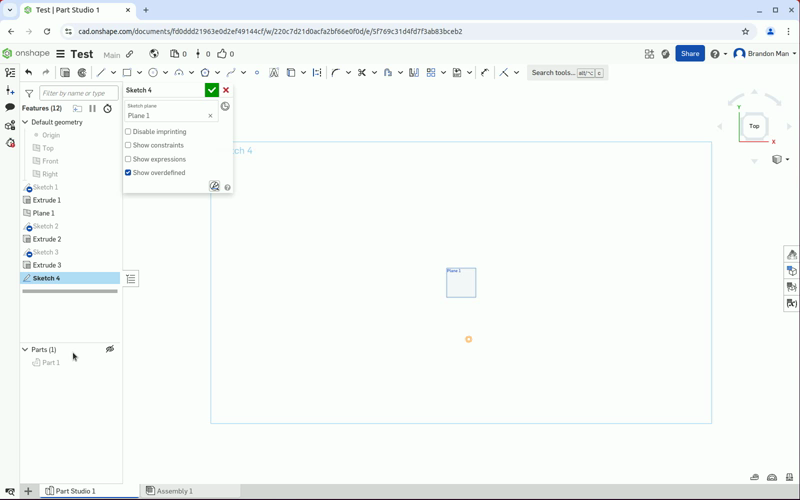
key_down(shift)
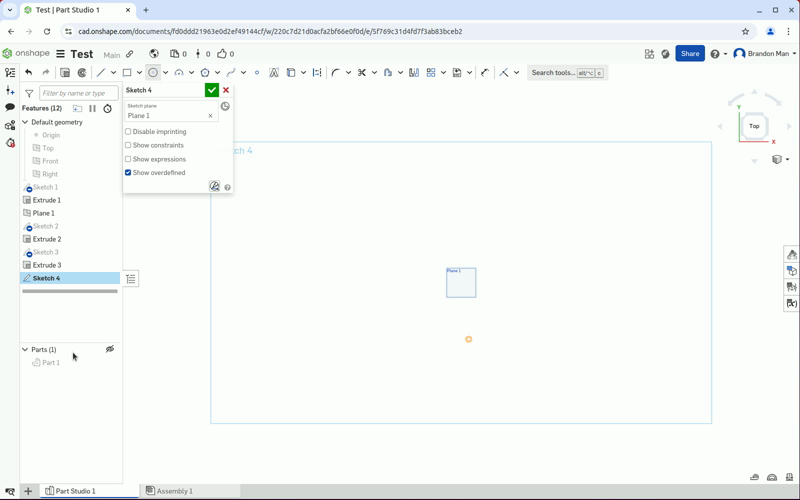
mouse_move(468, 381)
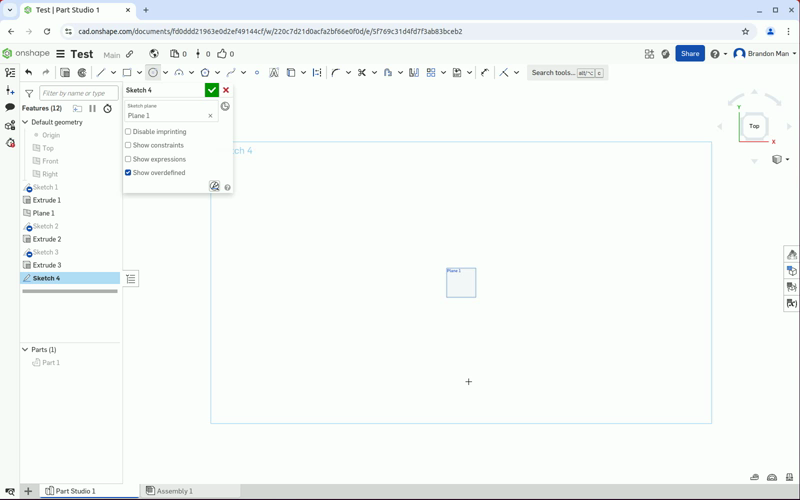
click(468, 381)
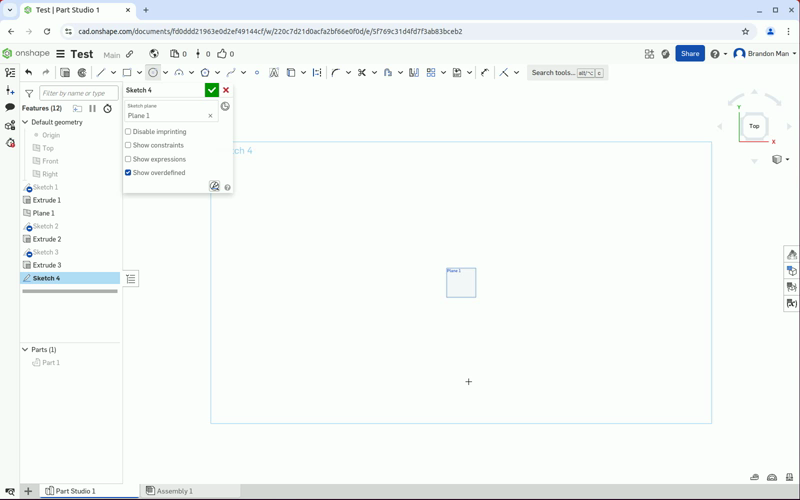
key_up(shift)
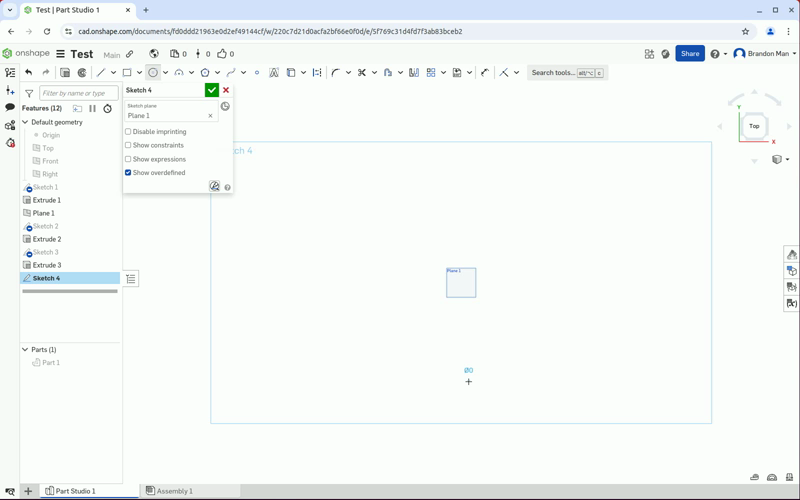
mouse_move(471, 381)
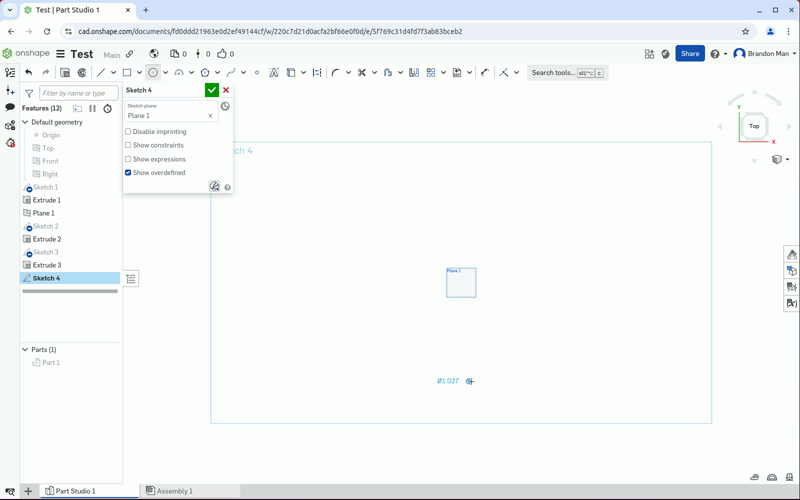
scroll(6)
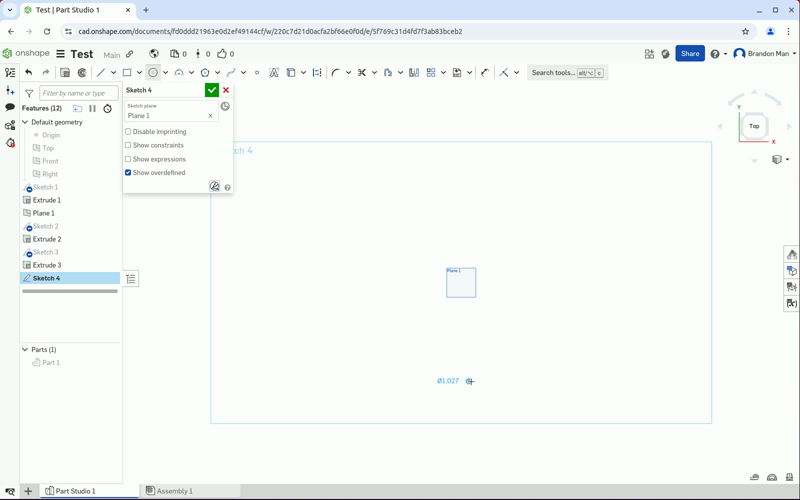
scroll(6)
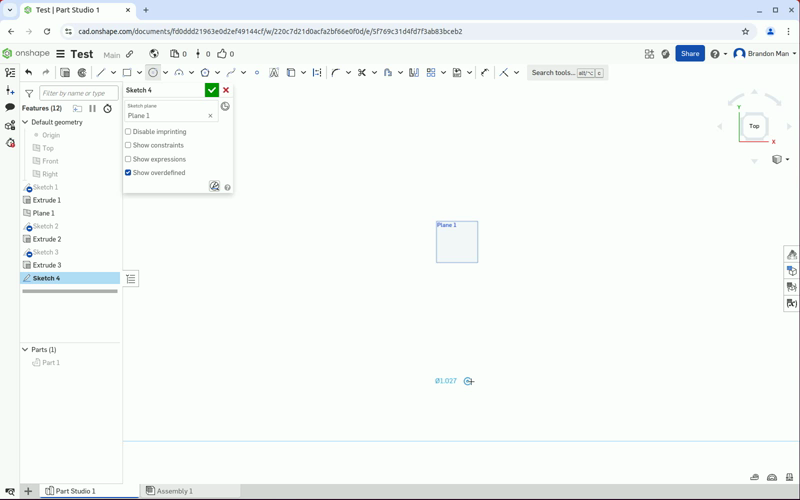
scroll(6)
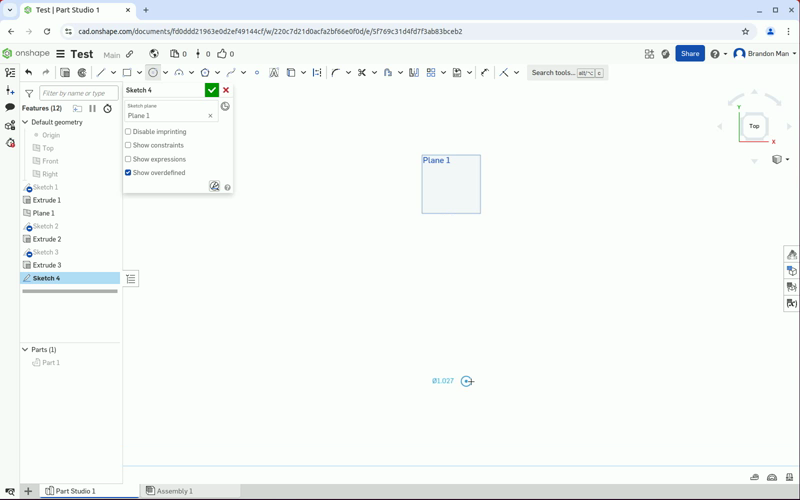
scroll(6)
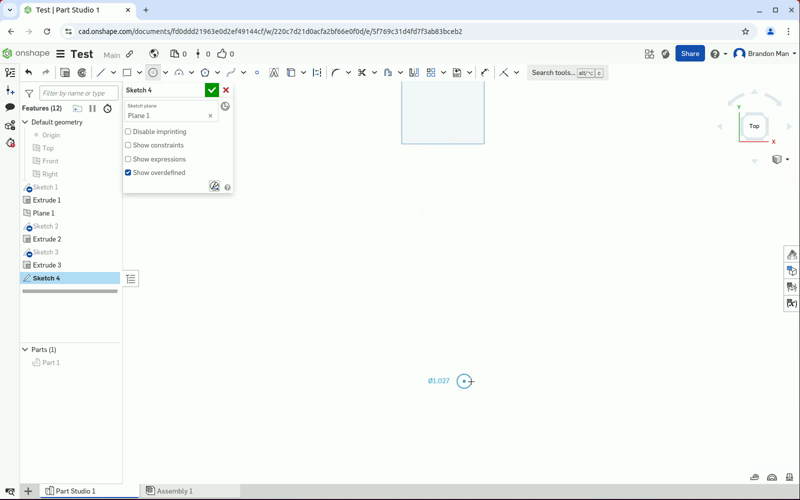
scroll(6)
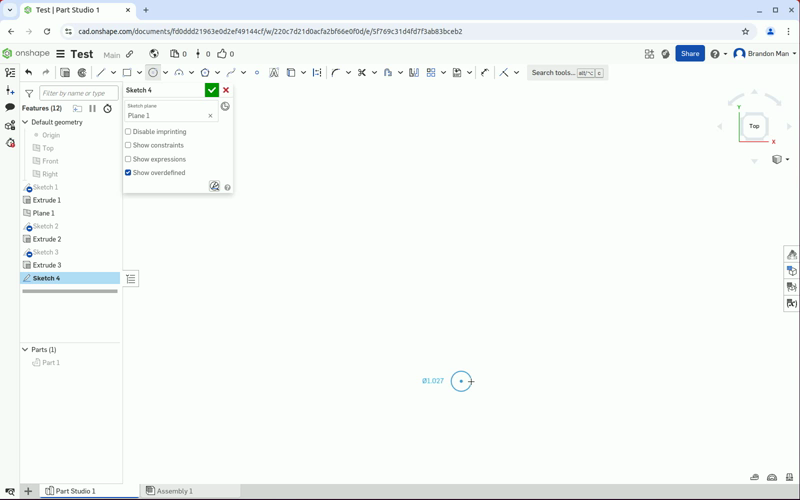
scroll(6)
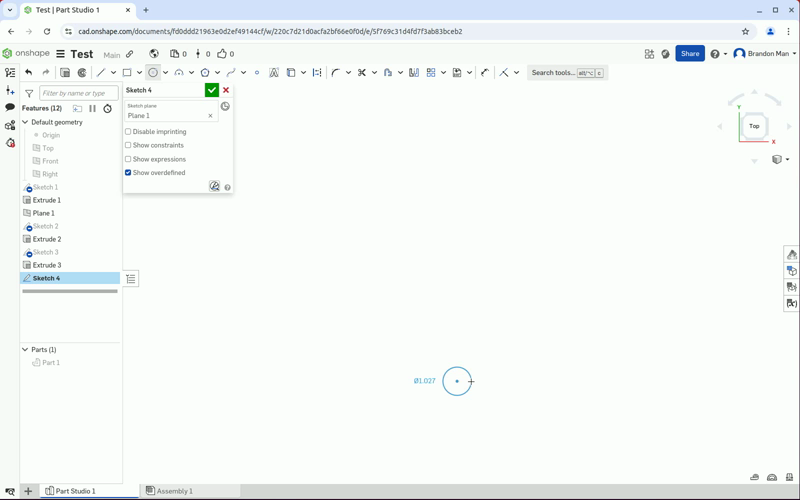
scroll(6)
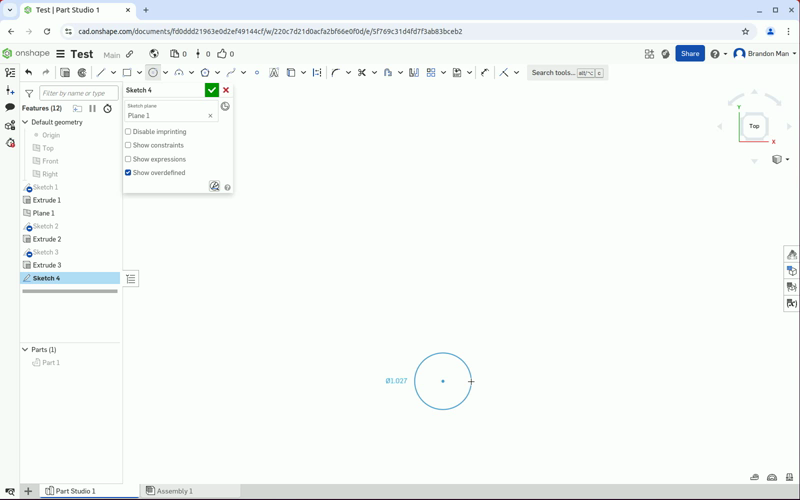
click(471, 381)
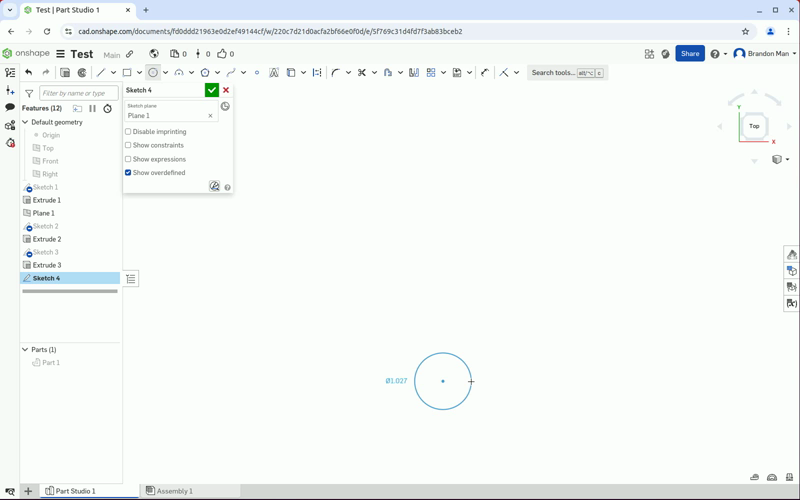
scroll(-6)
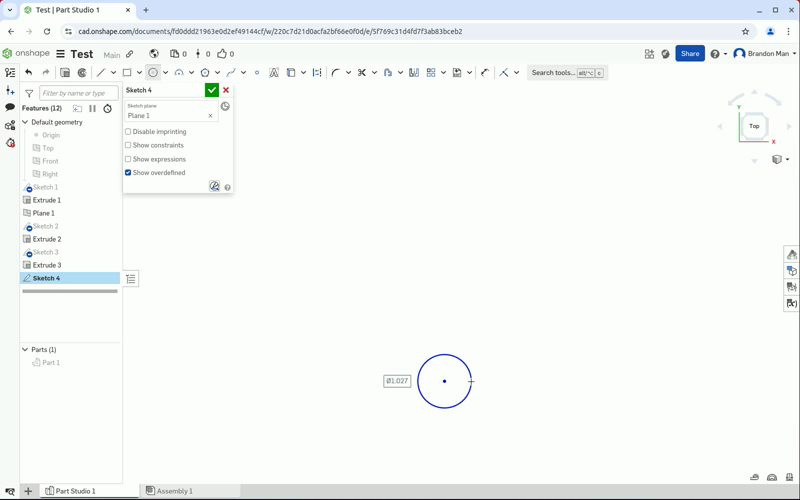
scroll(-6)
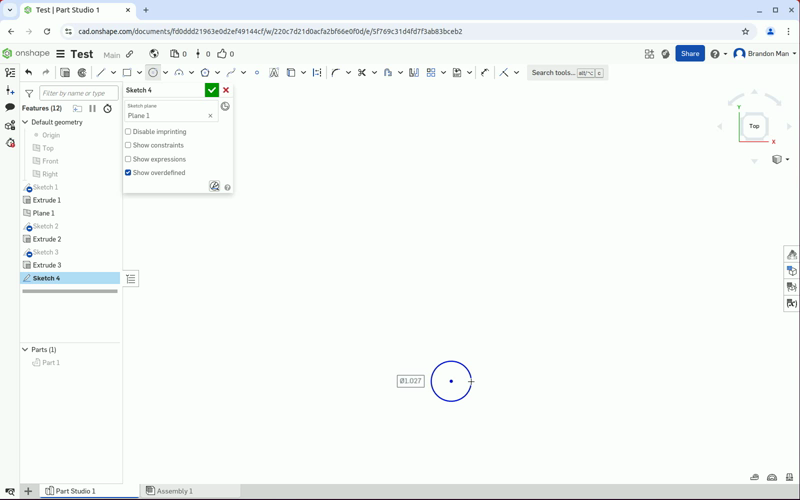
scroll(-6)
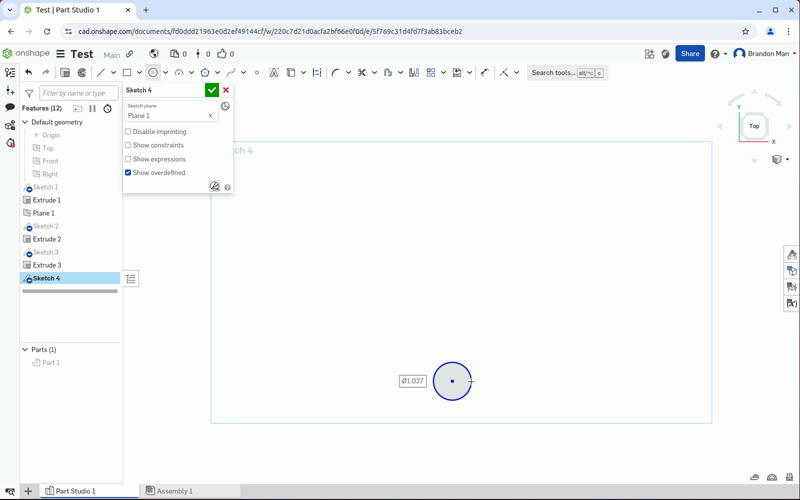
scroll(-6)
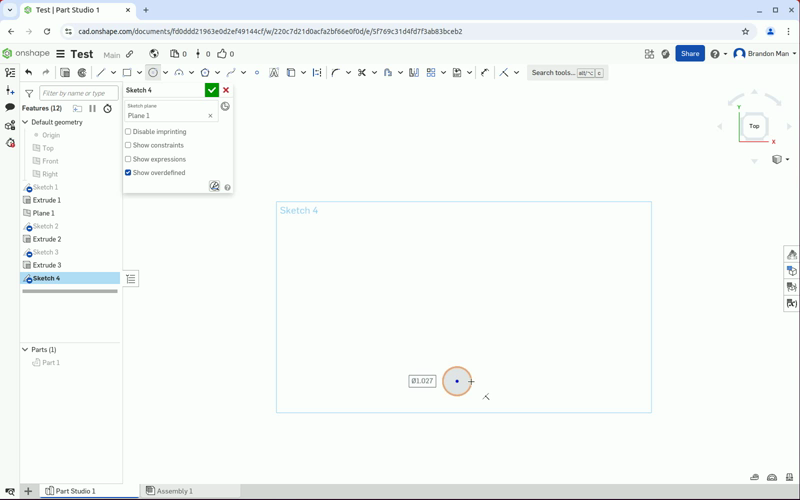
scroll(-6)
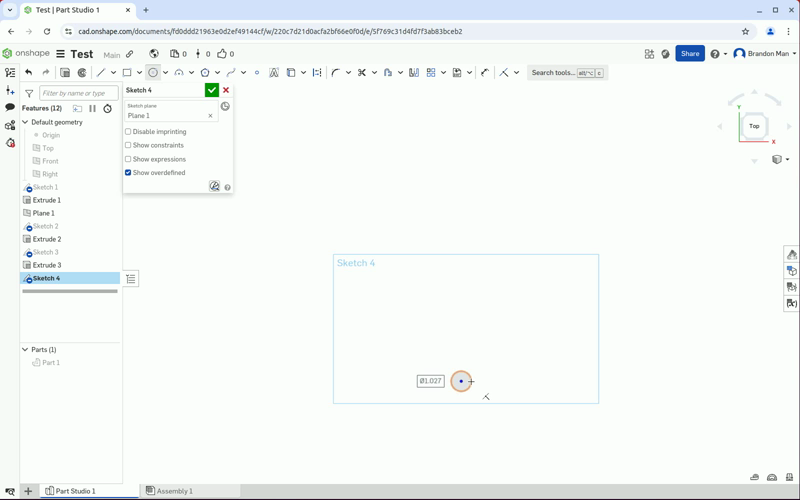
scroll(-6)
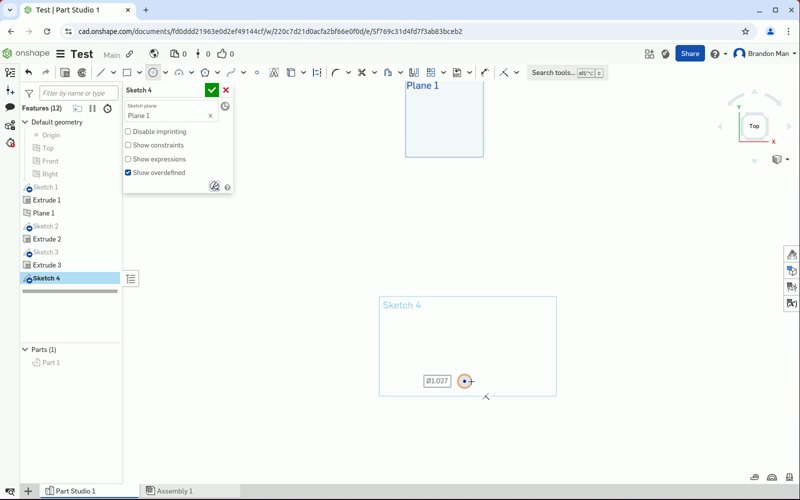
scroll(-6)
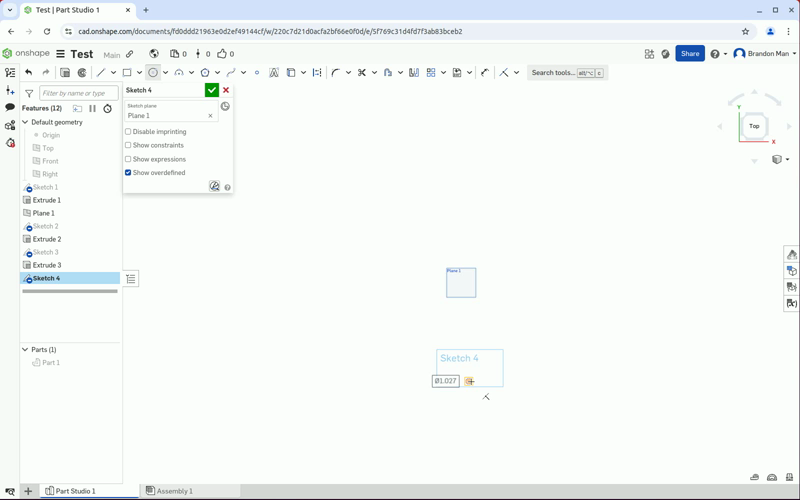
key(esc)
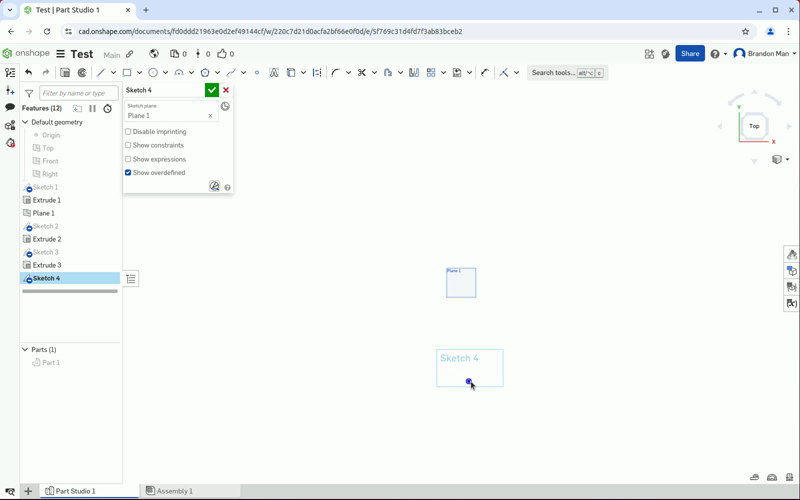
mouse_move(469, 380)
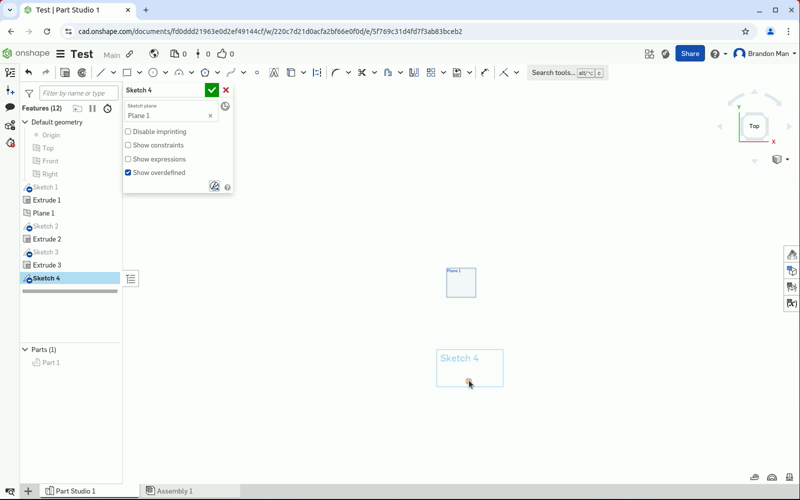
scroll(6)
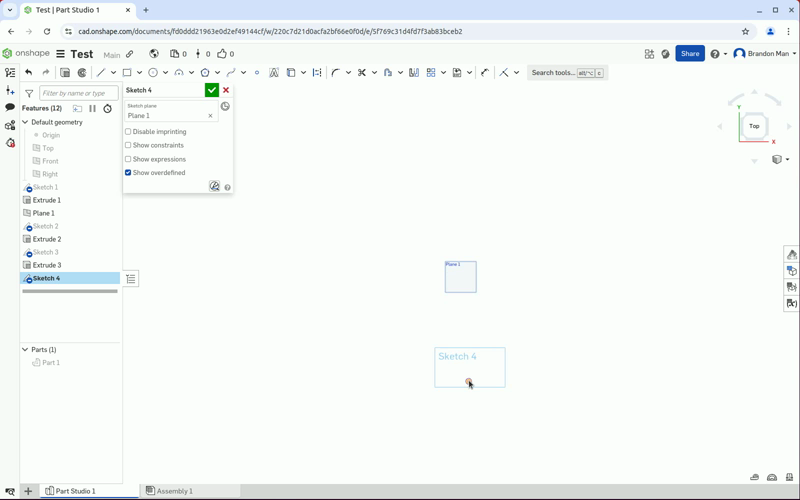
scroll(6)
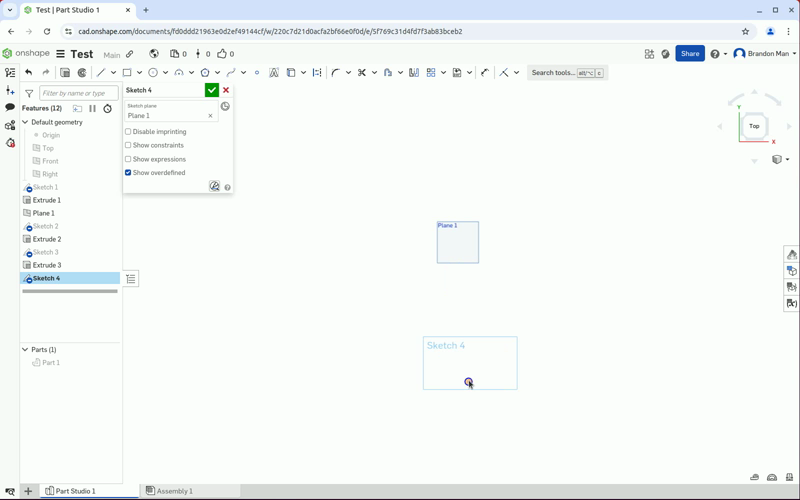
scroll(6)
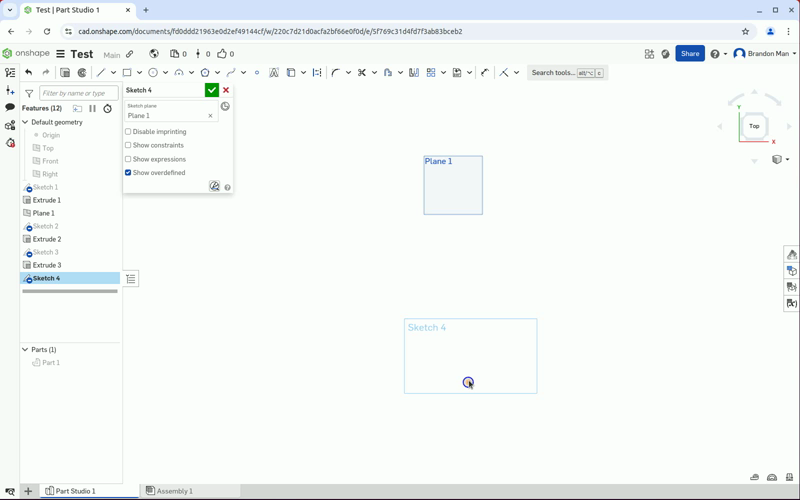
scroll(6)
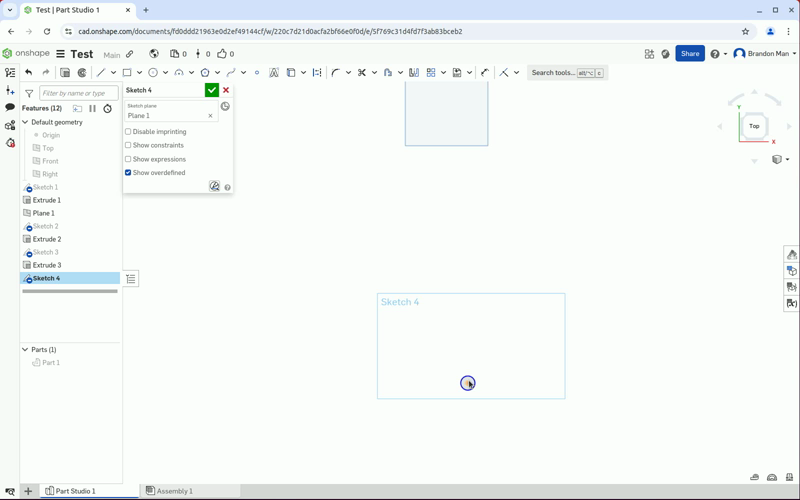
scroll(6)
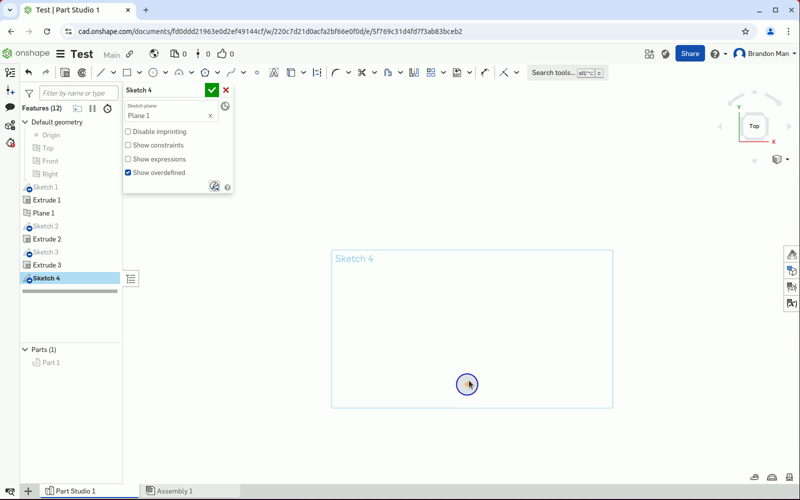
scroll(6)
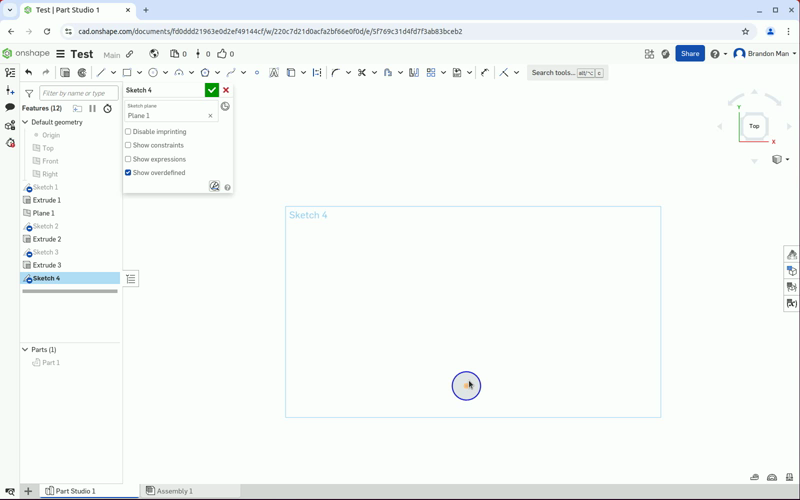
scroll(6)
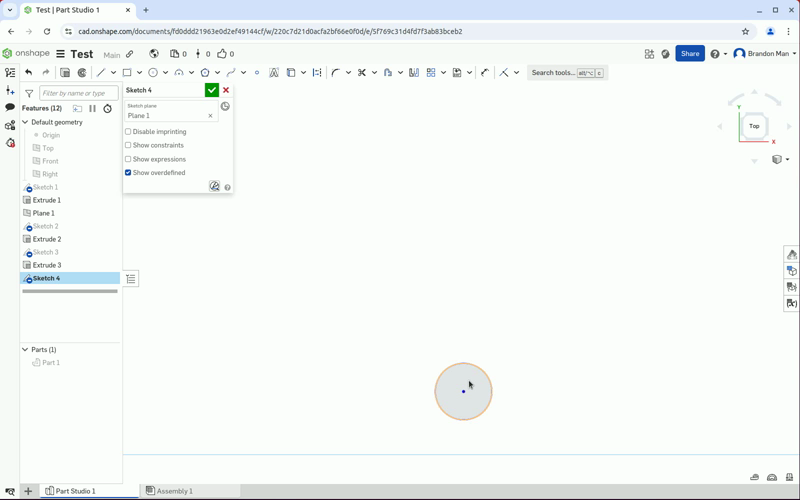
click(469, 380)
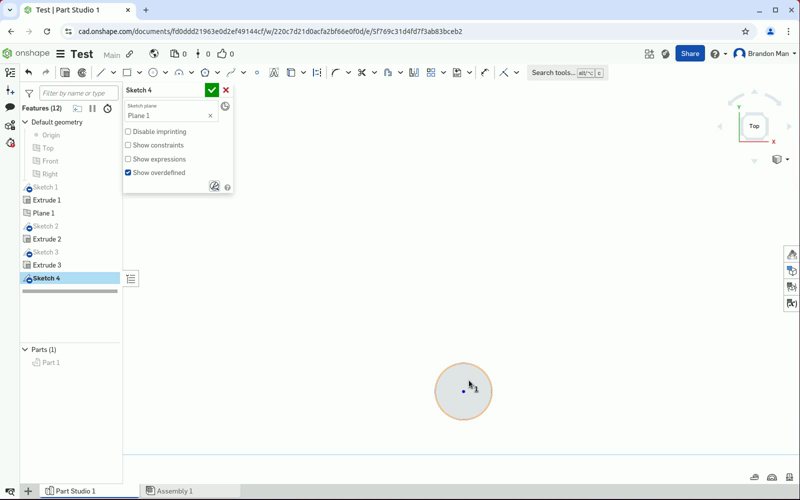
scroll(-6)
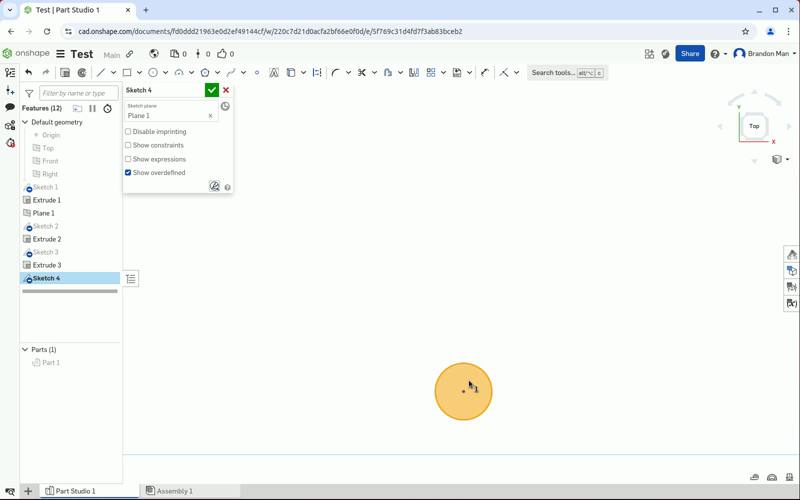
scroll(-6)
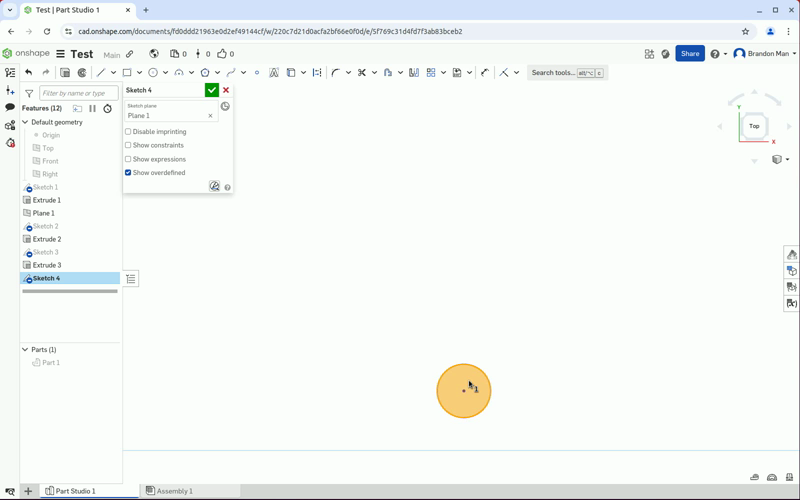
scroll(-6)
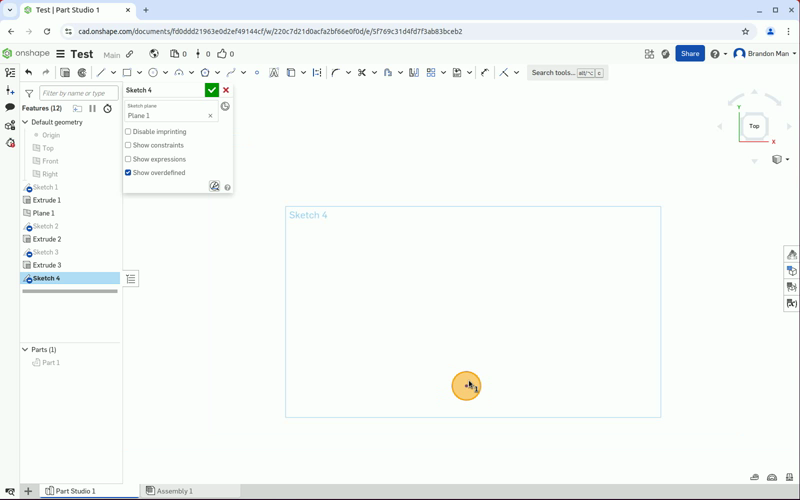
scroll(-6)
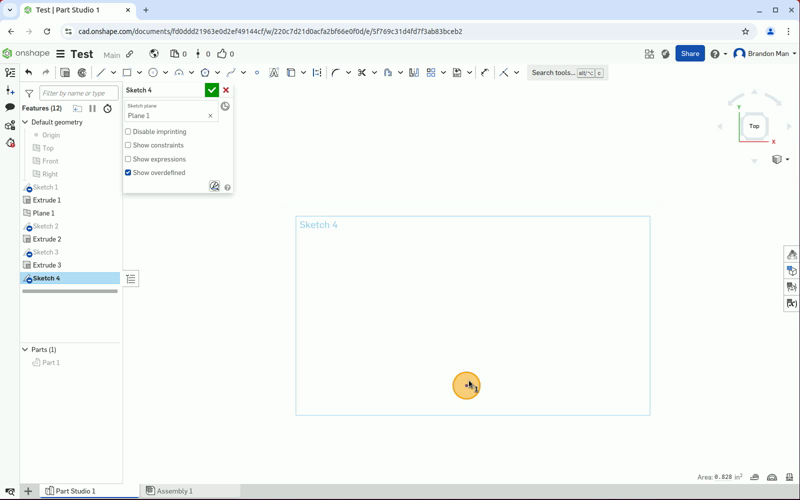
scroll(-6)
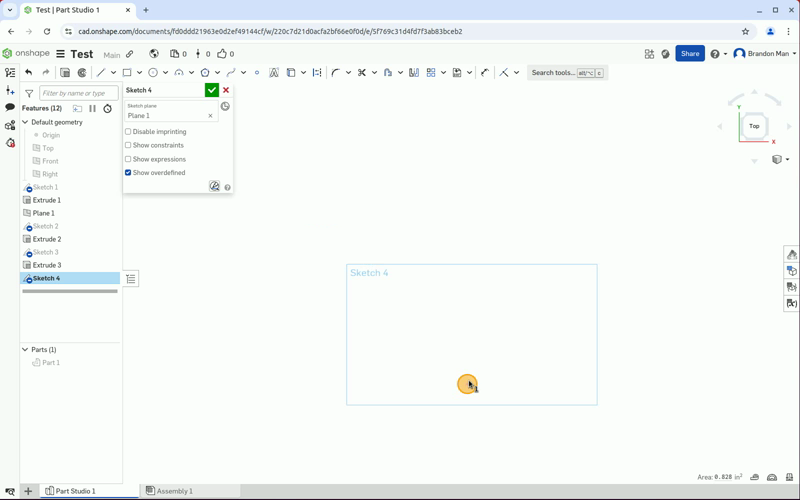
scroll(-6)
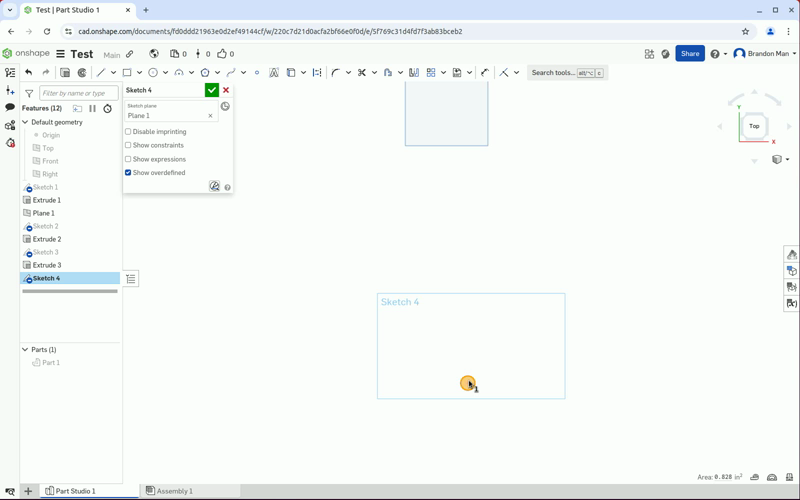
scroll(-6)
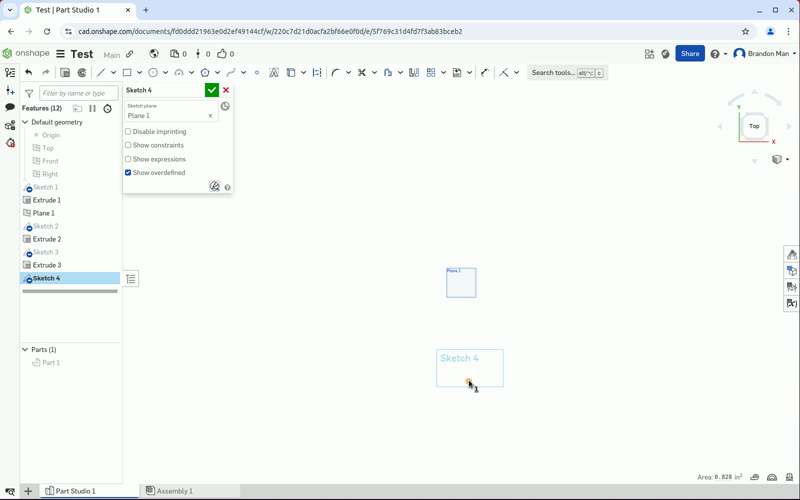
mouse_move(73, 352)
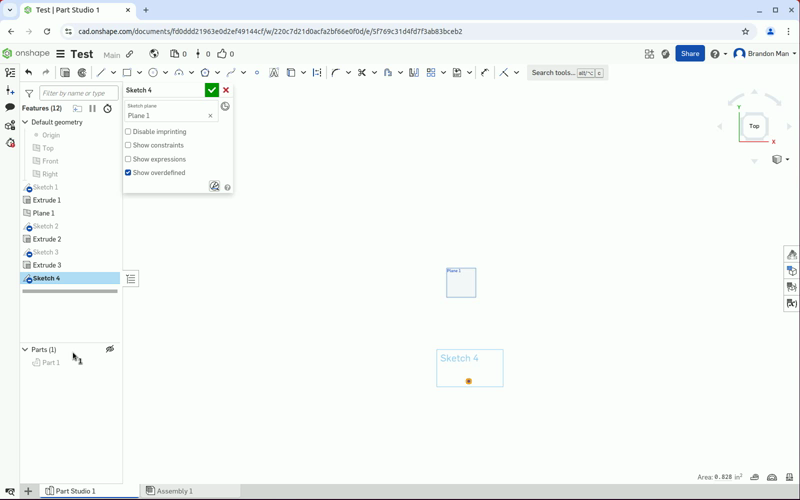
key(shift+y)
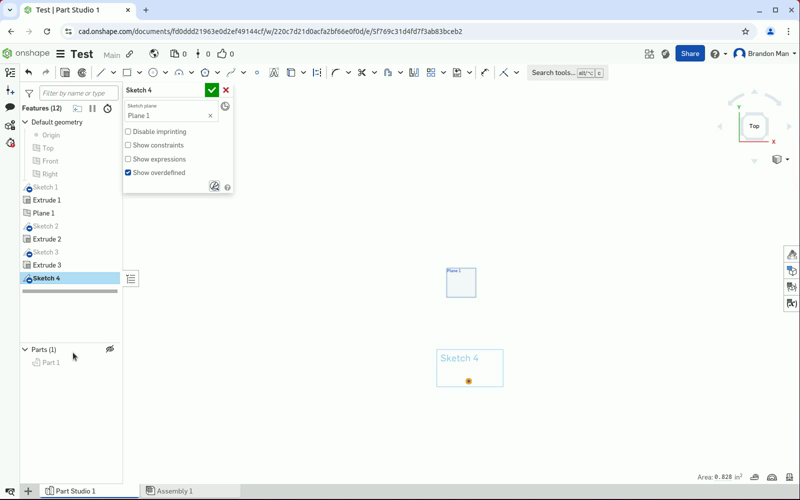
key(shift+e)
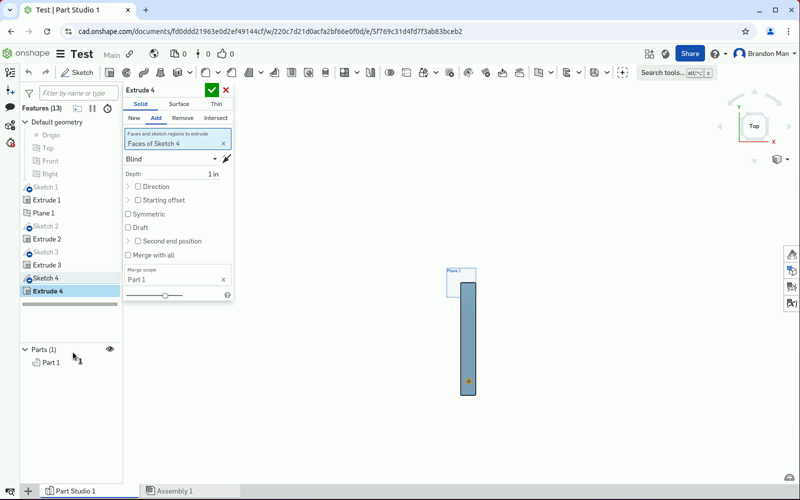
mouse_move(143, 106)
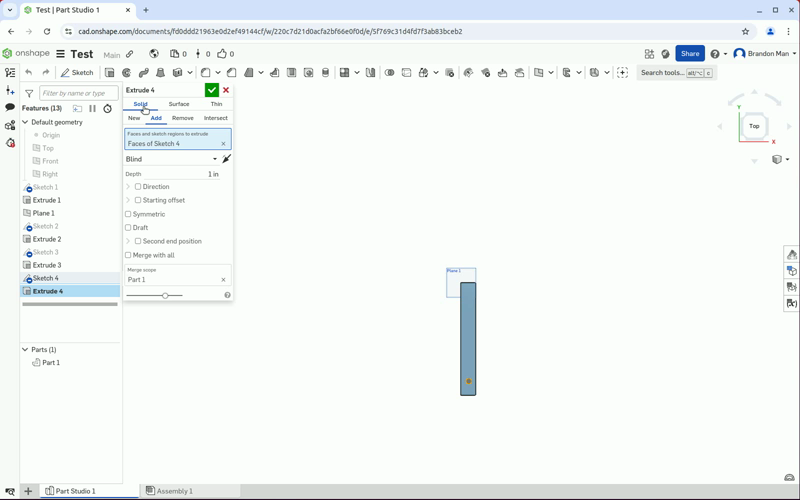
click(143, 106)
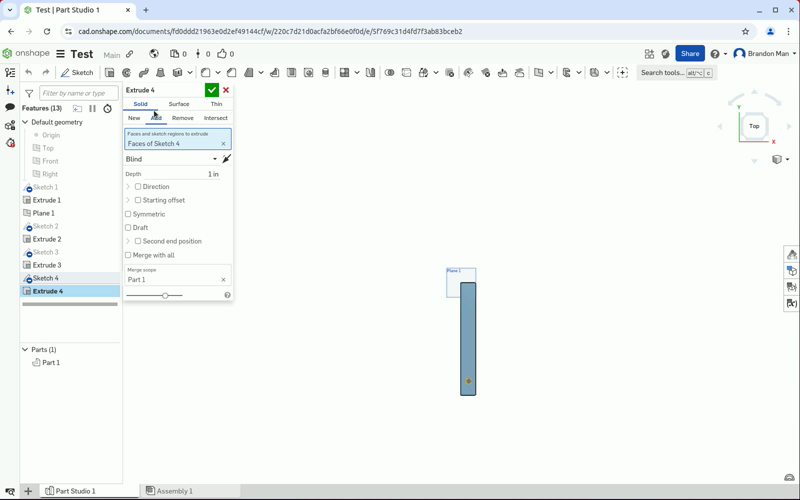
mouse_move(186, 120)
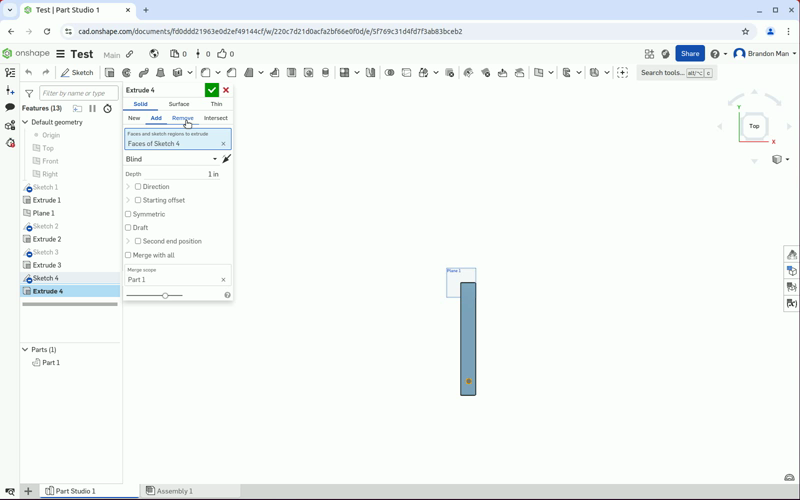
click(186, 120)
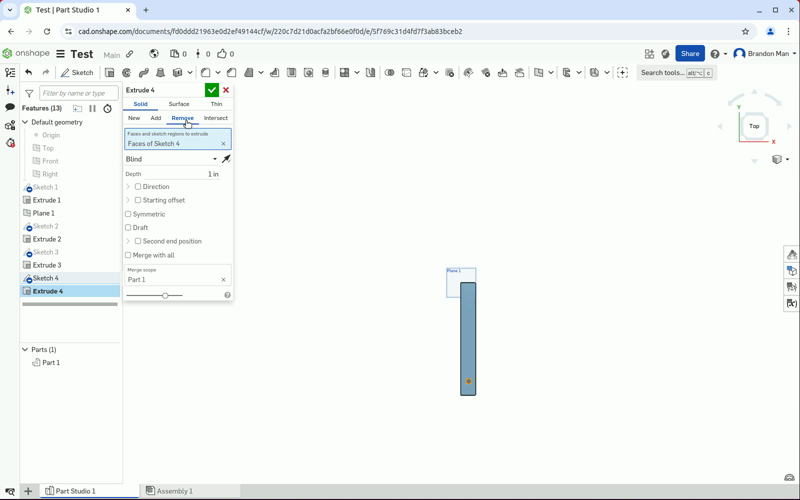
key(tab, 4)
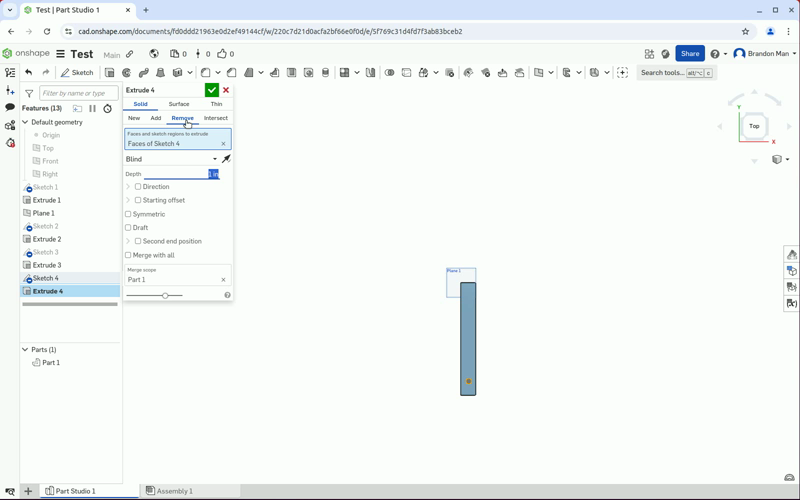
text(3.37)
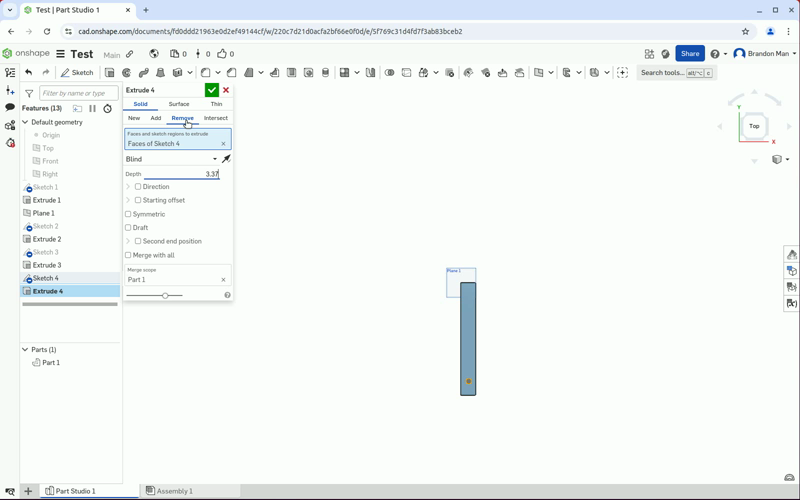
key(tab, 6)
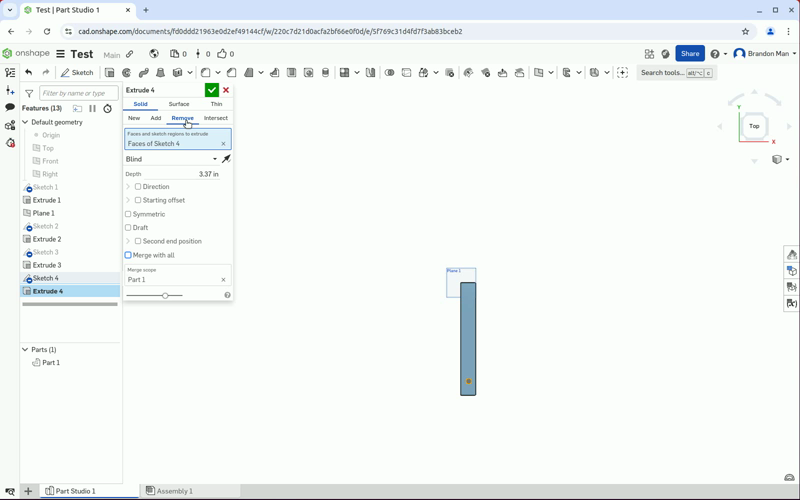
key(space)
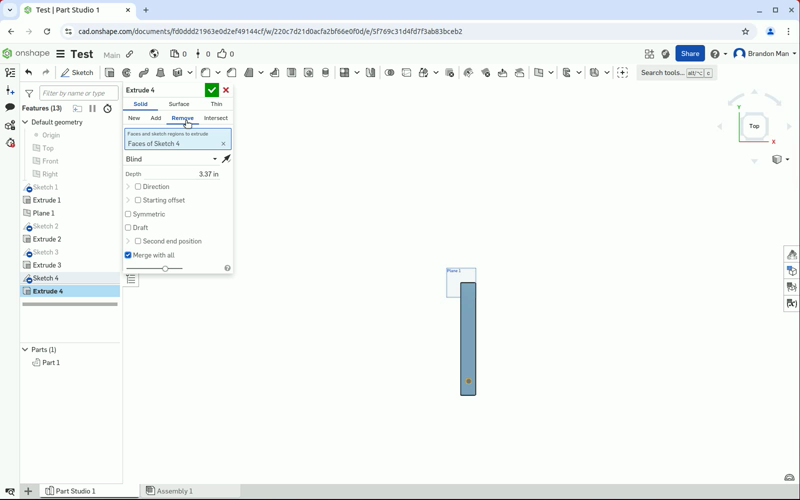
key(enter)
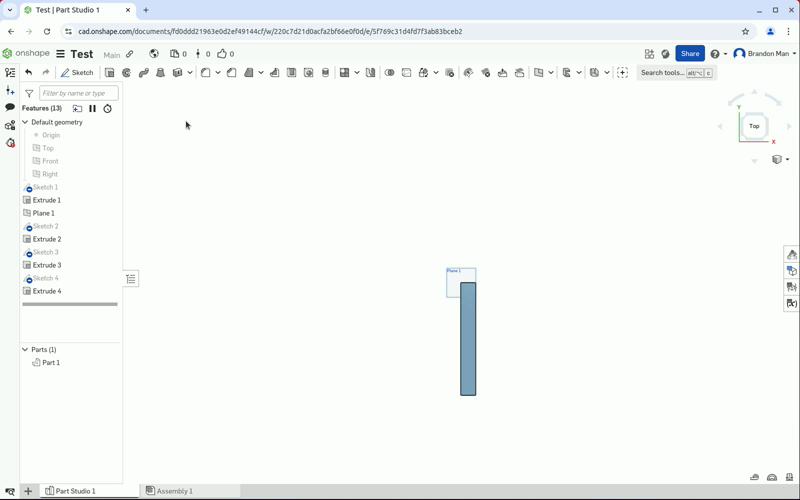
key(shift+h)
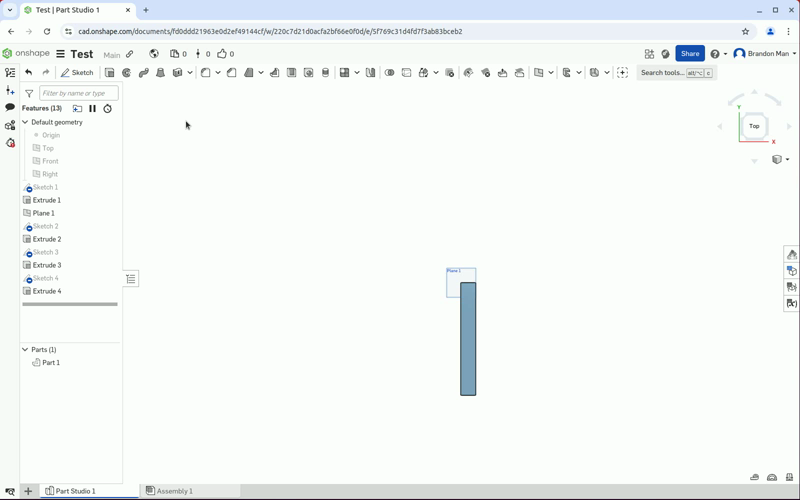
key(shift+h)
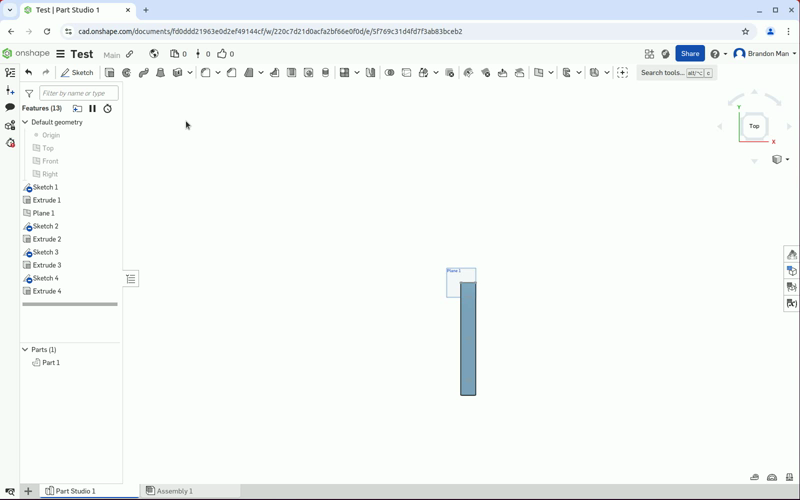
key(shift+7)
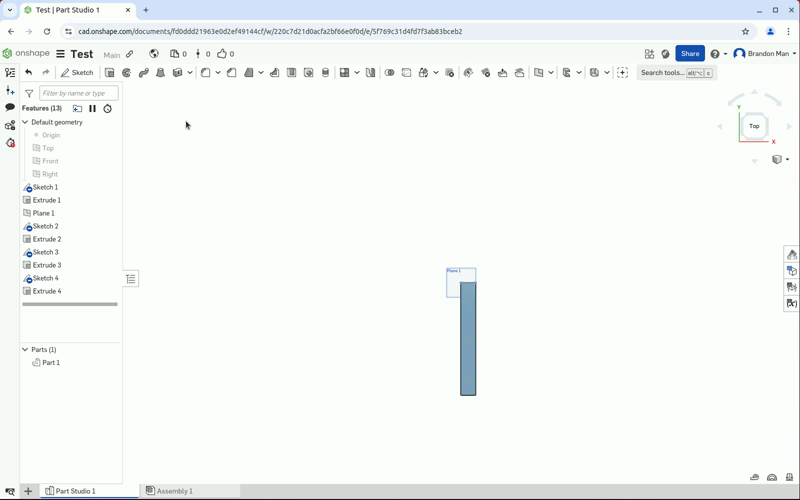
key(up, 3)
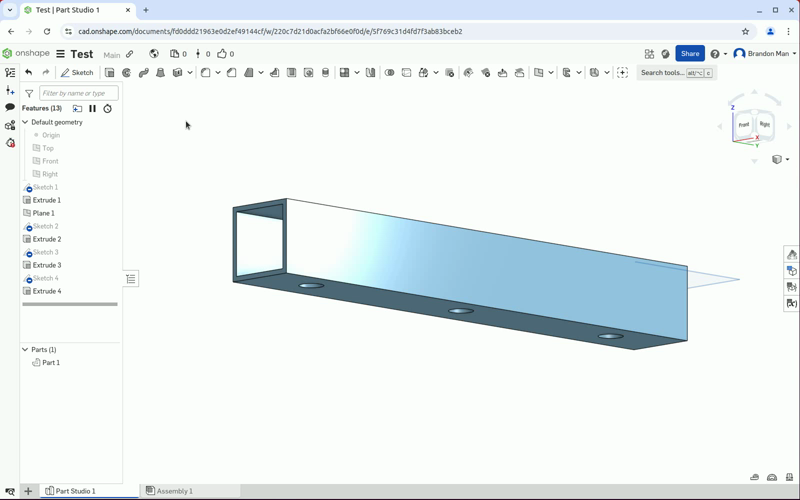
key(left, 3)
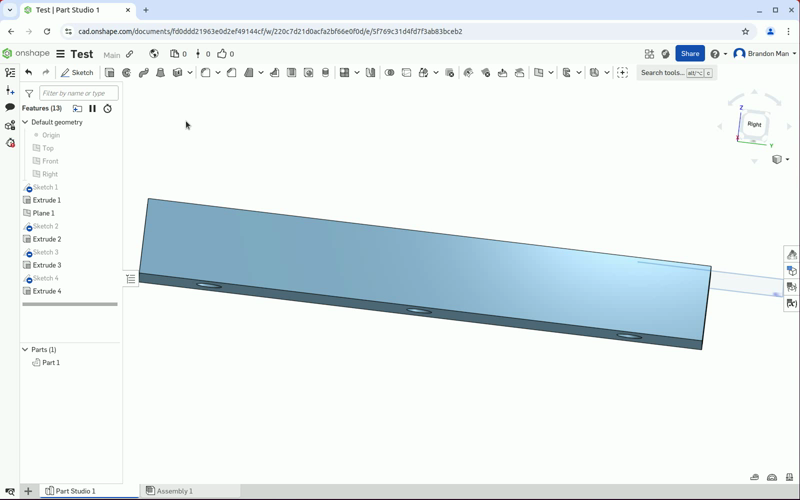
key(right, 3)
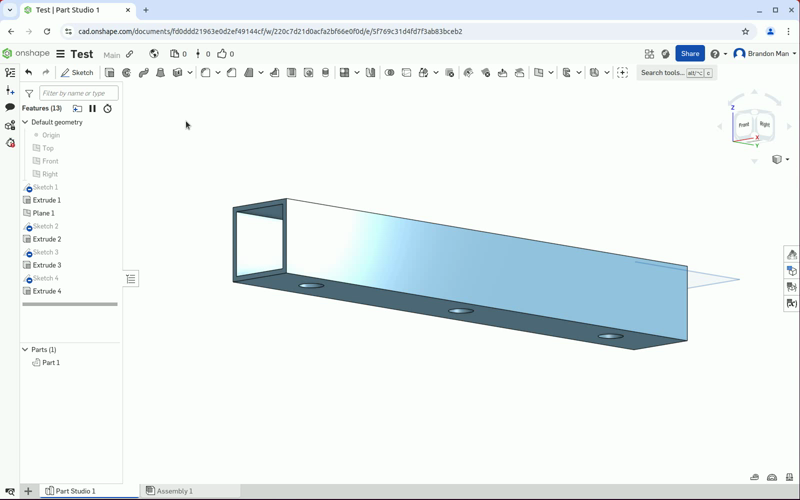
key(down, 3)
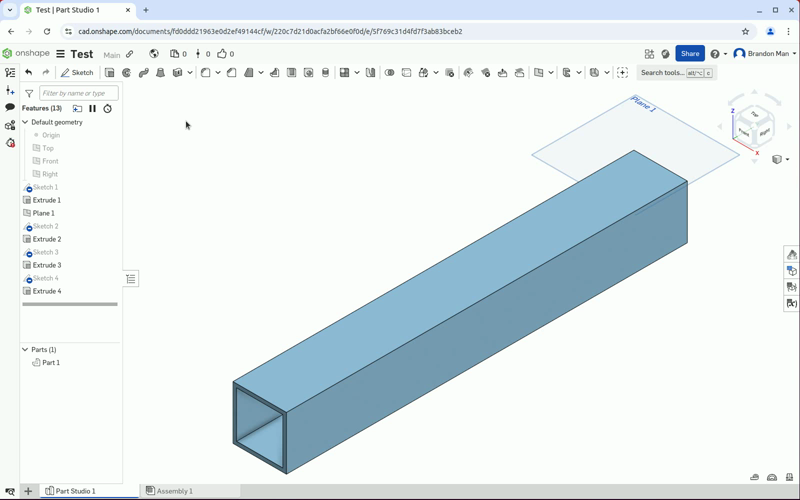
mouse_move(73, 189)
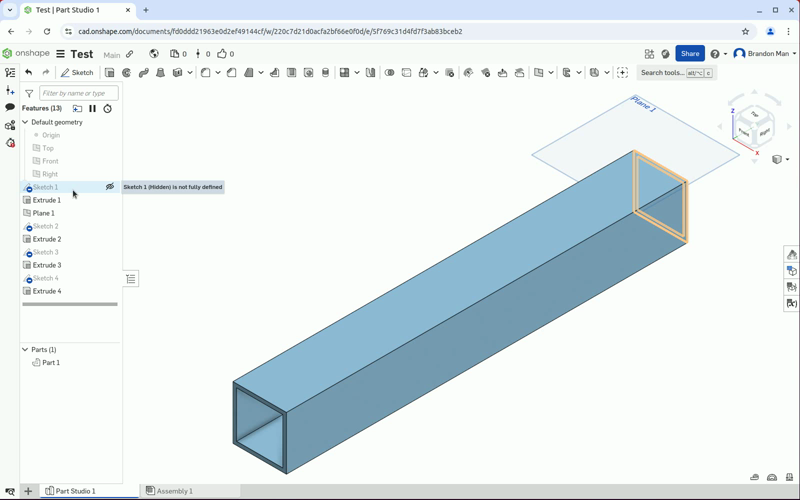
click(73, 189)